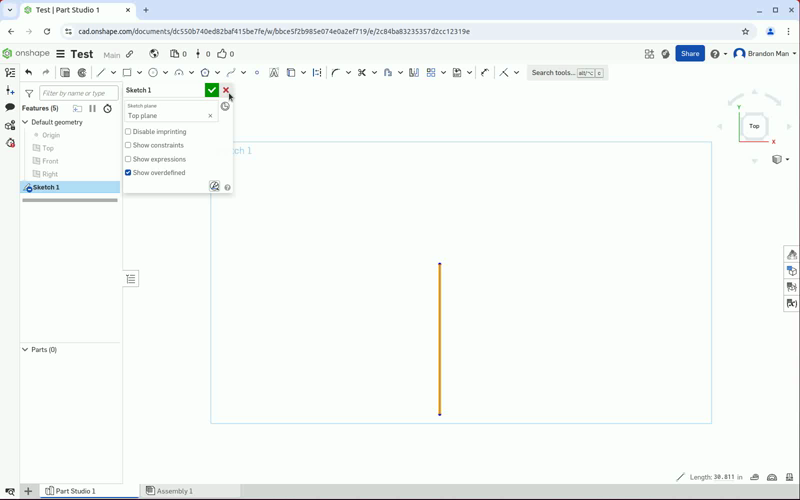
key(shift+h)
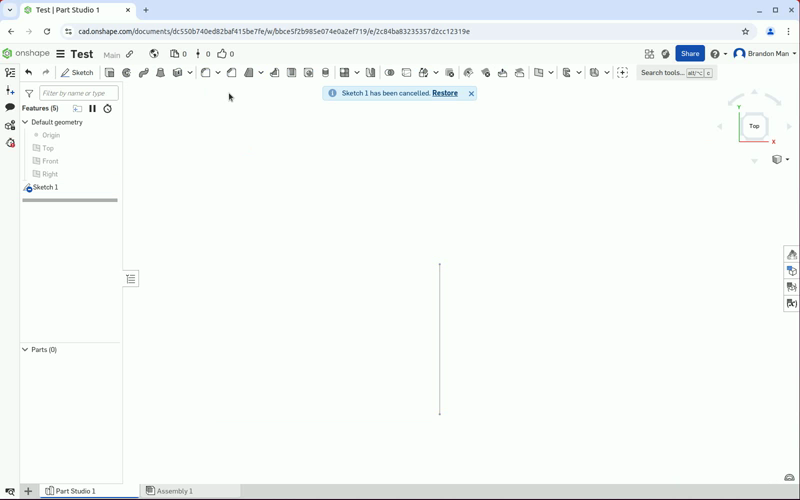
key(shift+s)
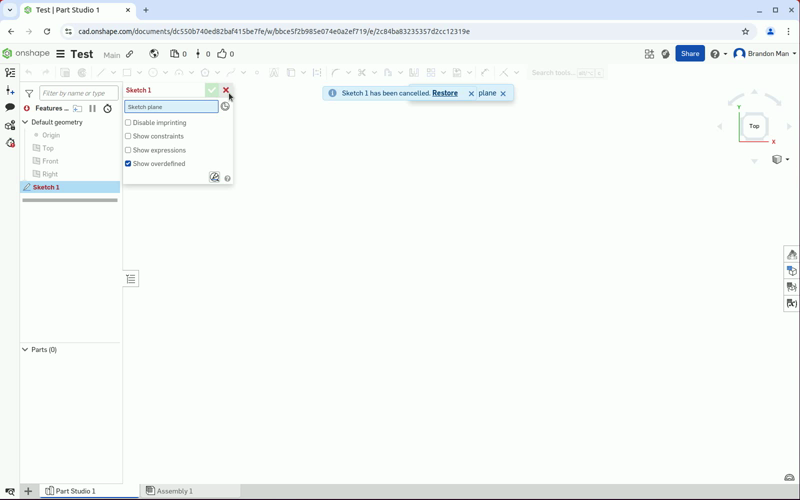
mouse_move(73, 150)
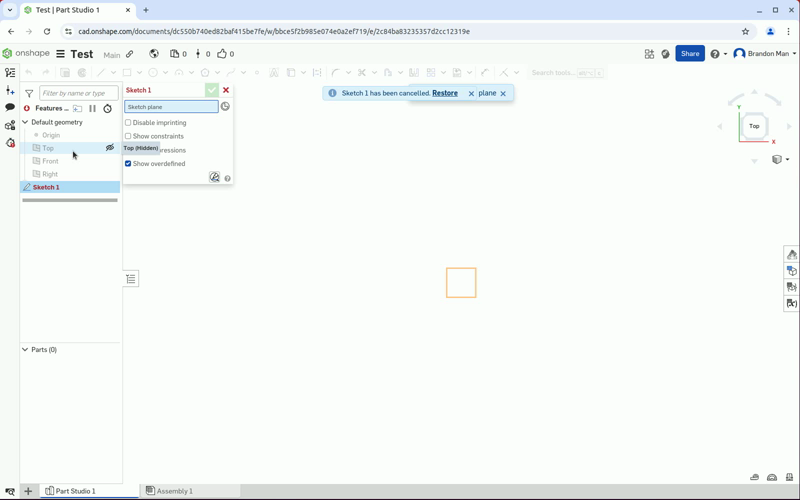
click(73, 150)
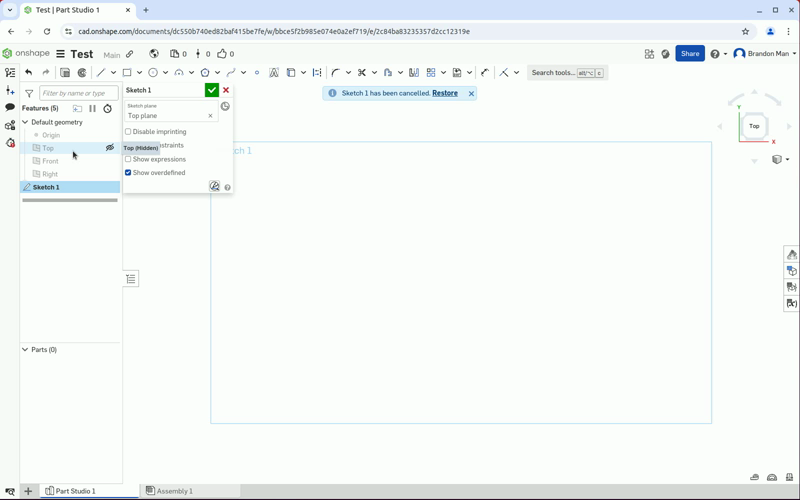
mouse_move(73, 352)
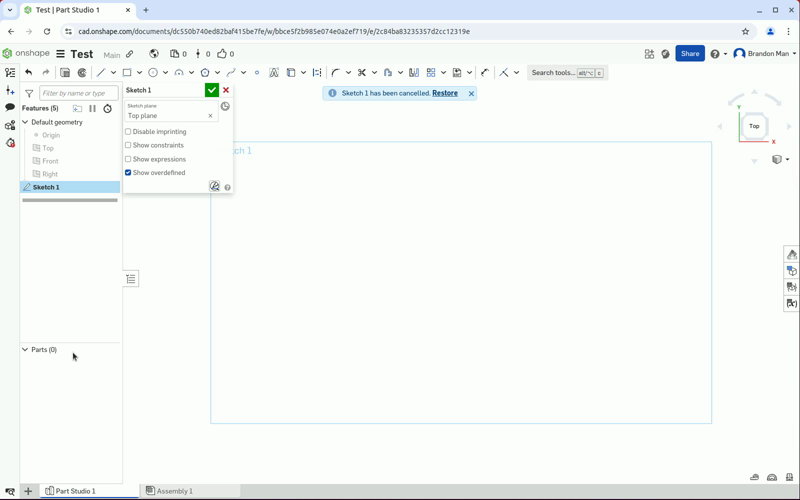
key(y)
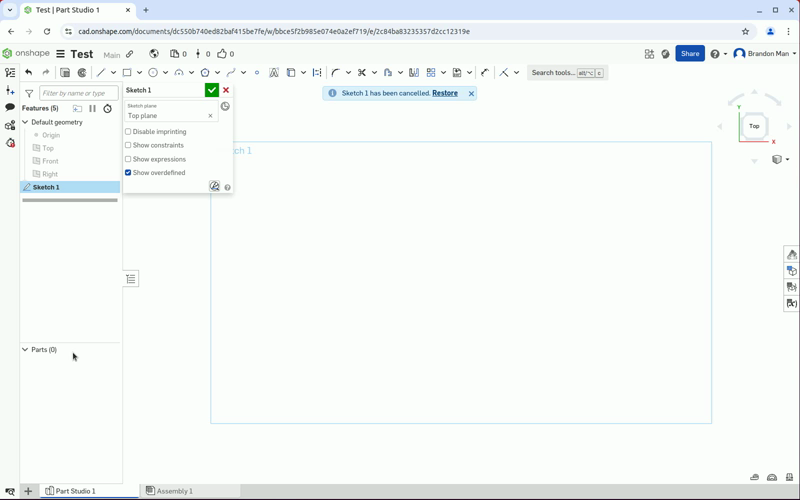
key(a)
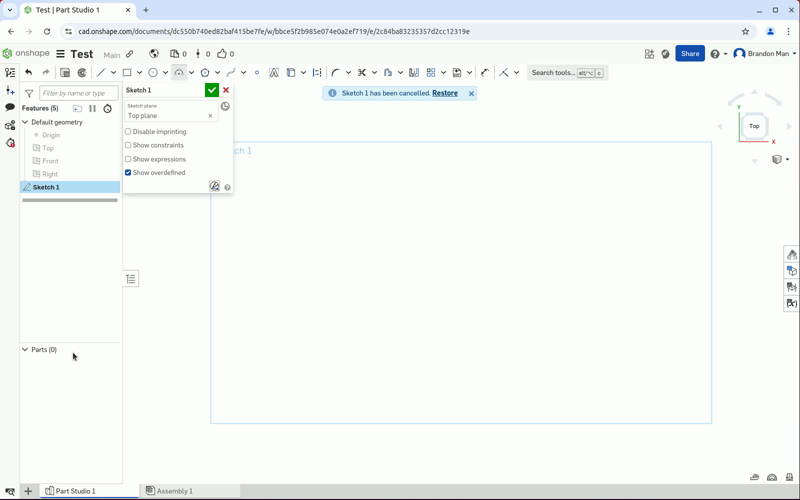
key_down(shift)
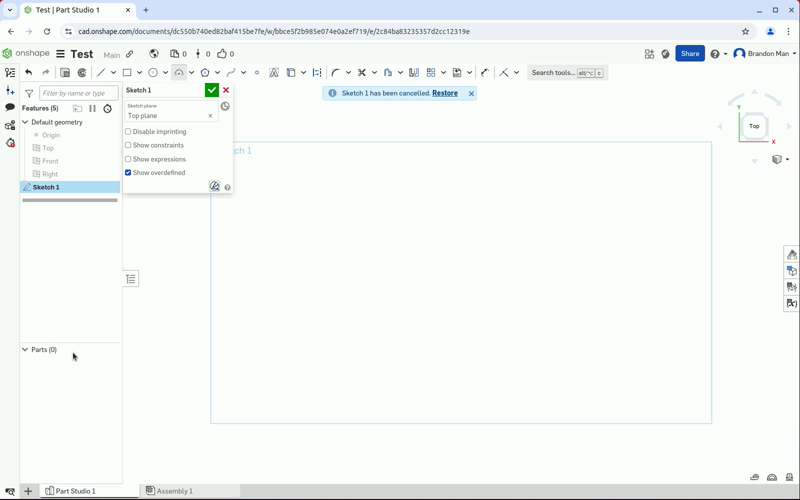
mouse_move(443, 285)
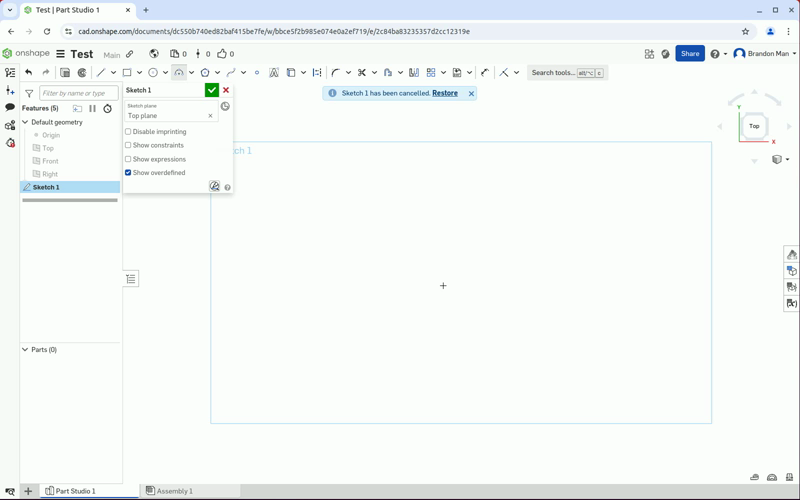
click(443, 285)
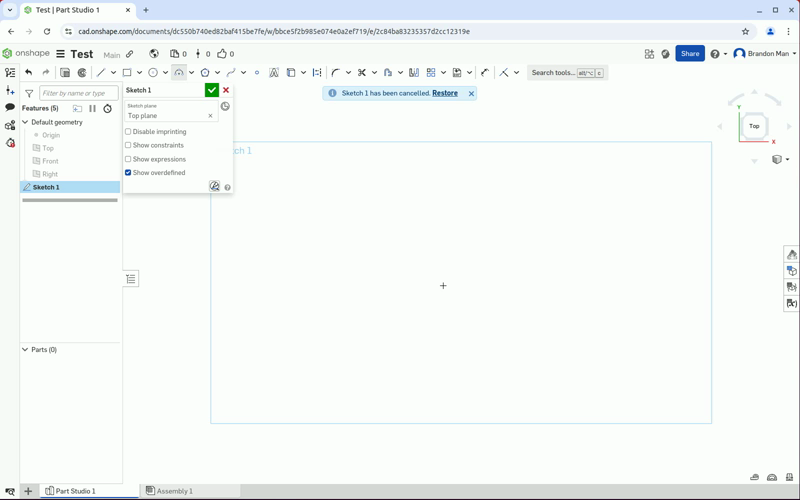
key_up(shift)
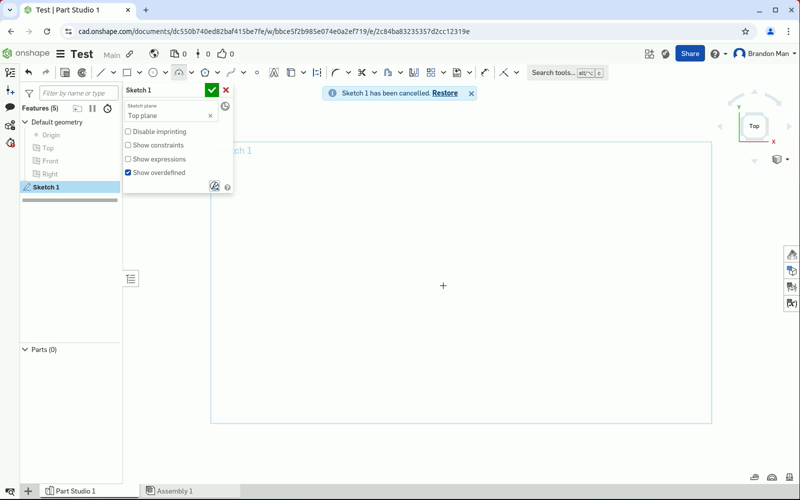
key_down(shift)
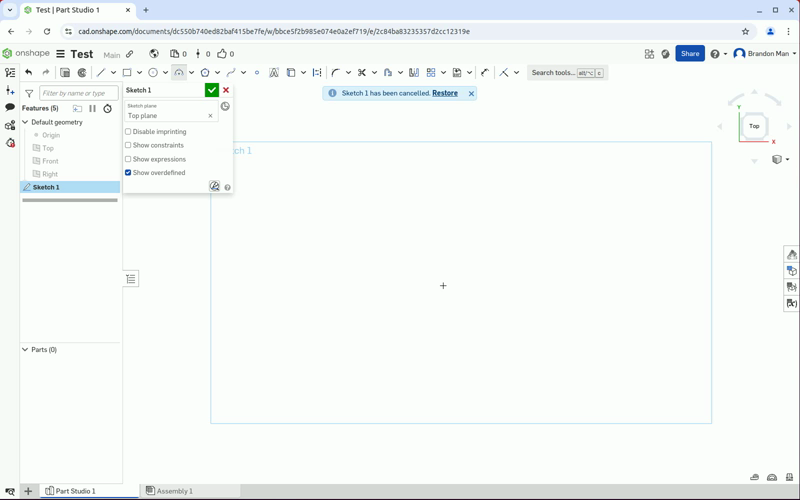
mouse_move(471, 297)
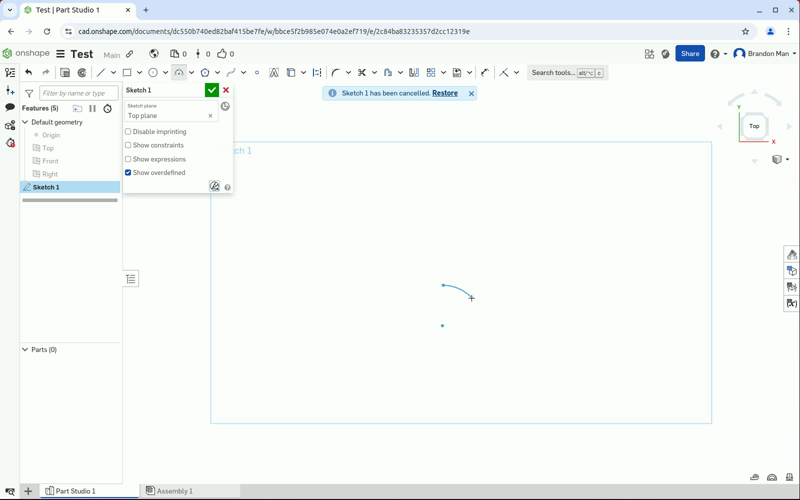
click(471, 297)
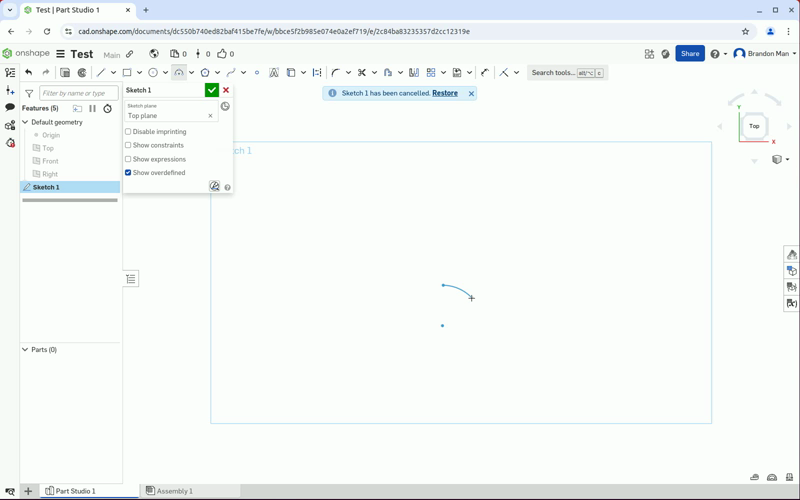
mouse_move(453, 299)
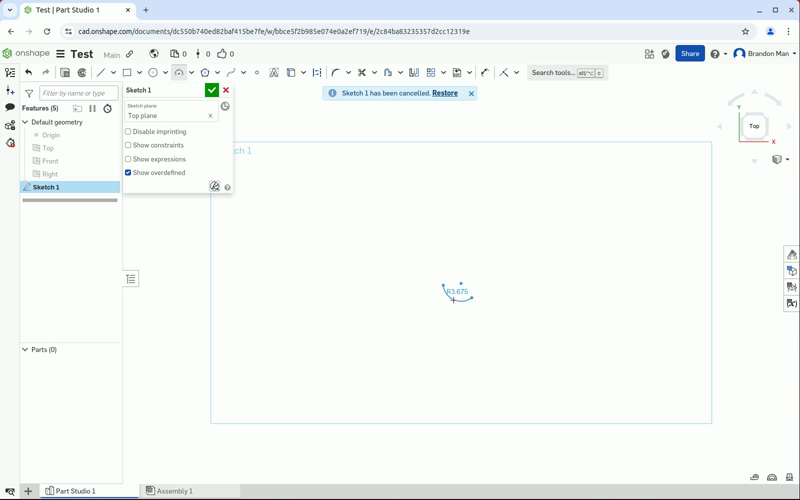
click(453, 299)
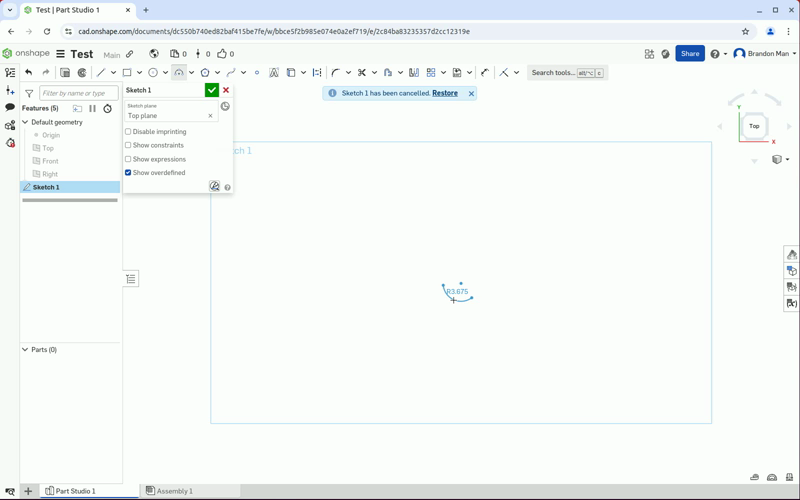
key_up(shift)
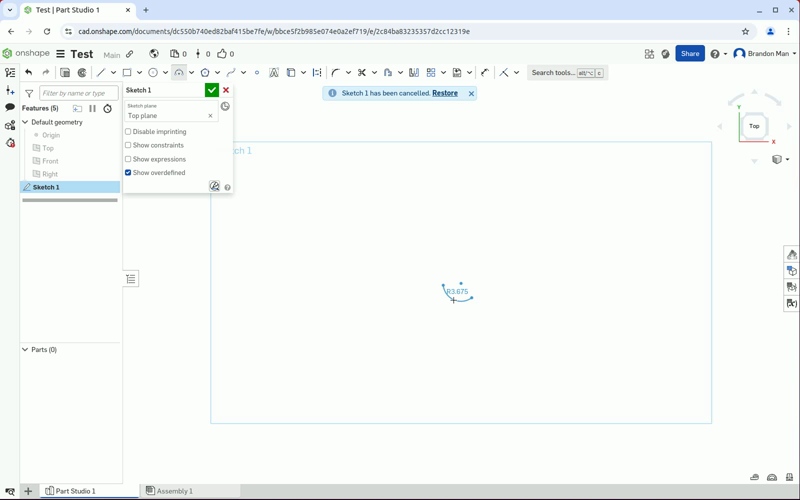
key(esc)
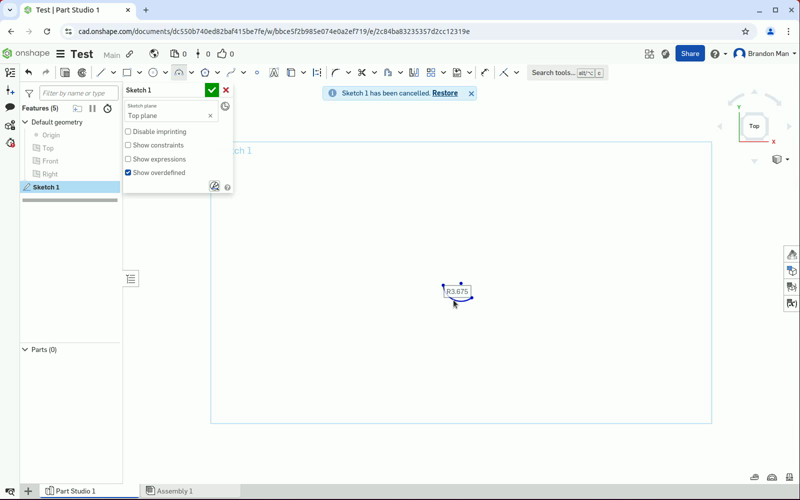
key(l)
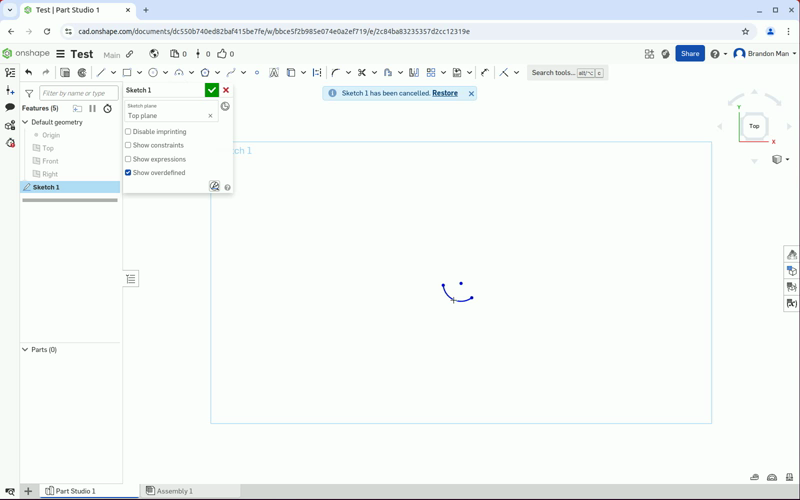
mouse_move(471, 297)
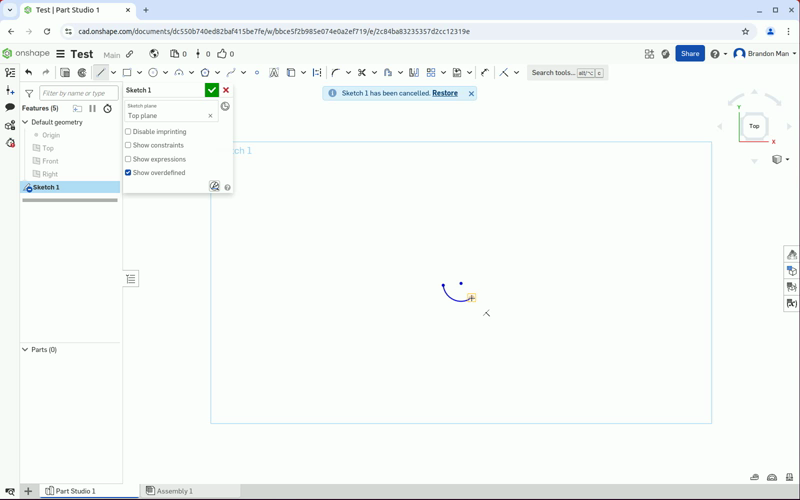
click(471, 297)
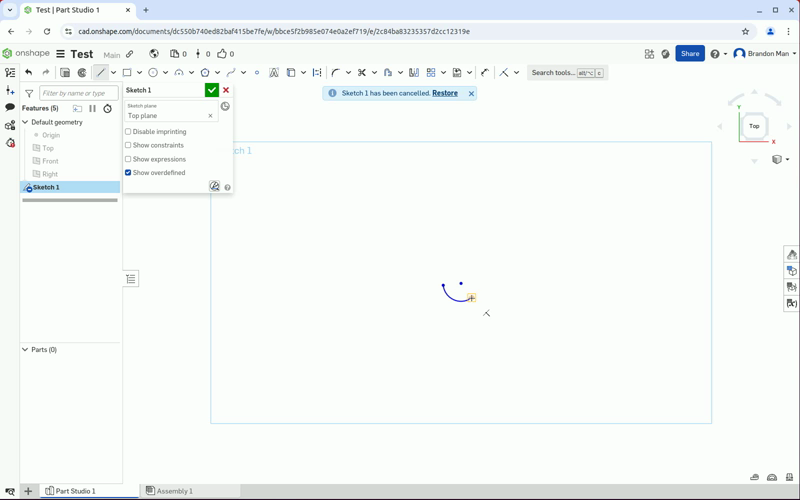
key_down(shift)
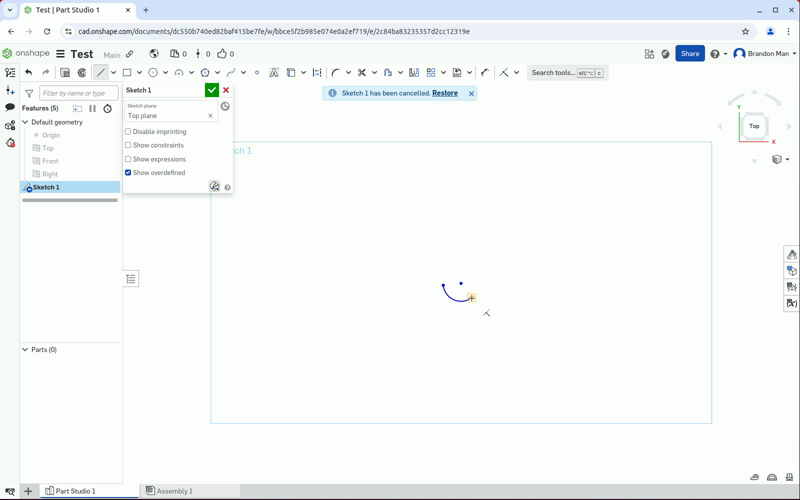
mouse_move(501, 297)
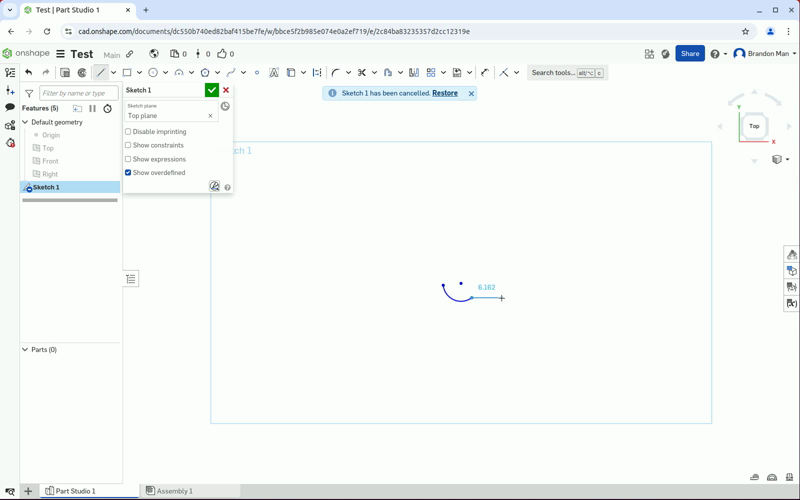
mouse_move(470, 296)
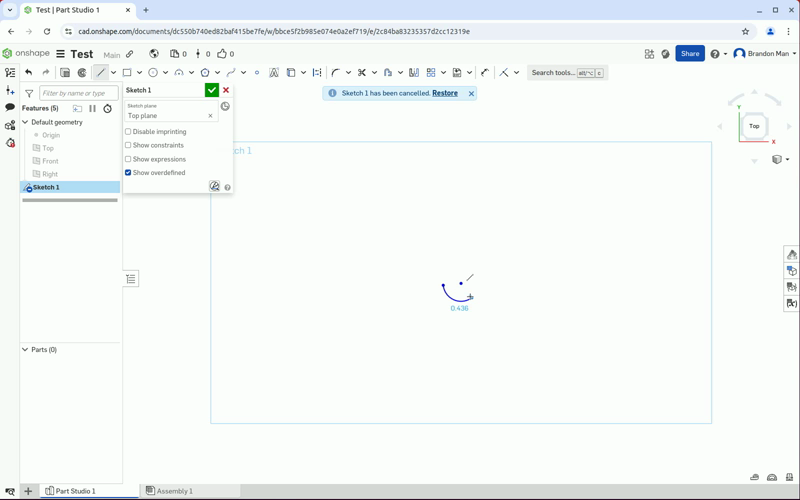
scroll(6)
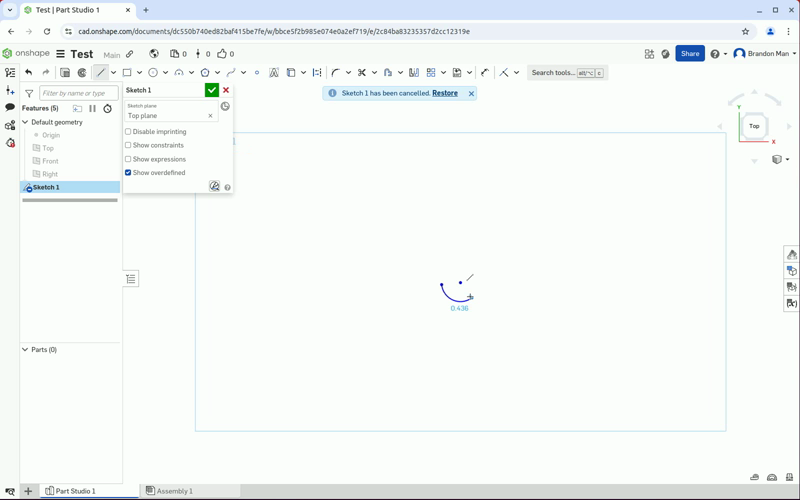
scroll(6)
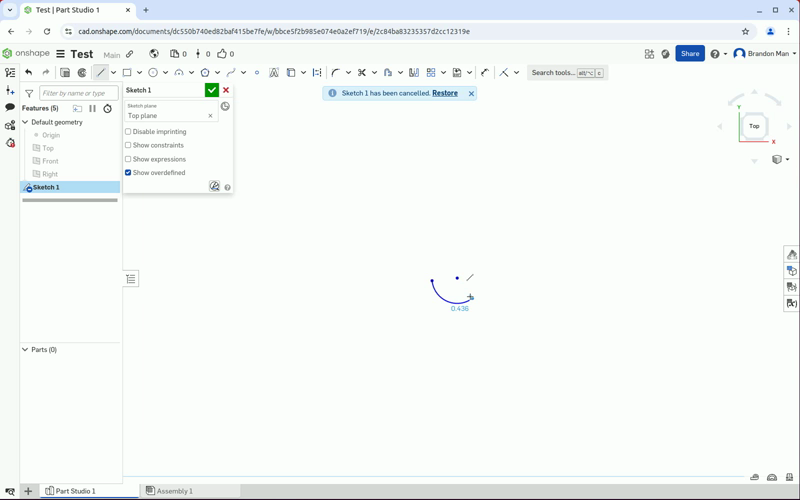
scroll(6)
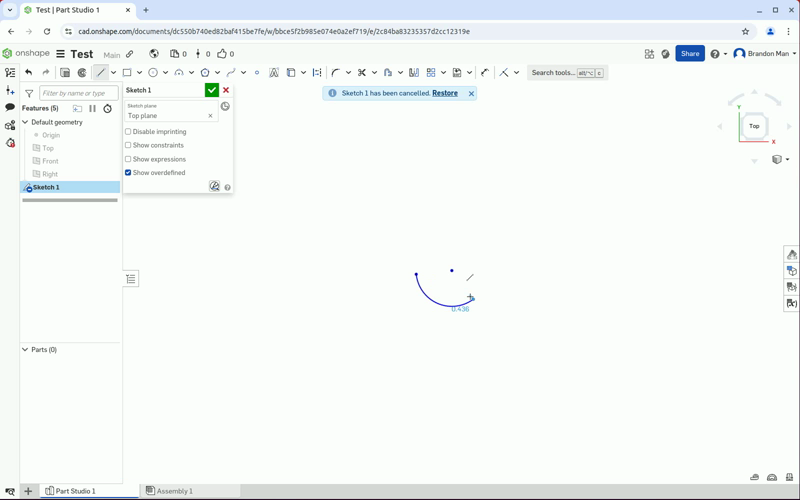
scroll(6)
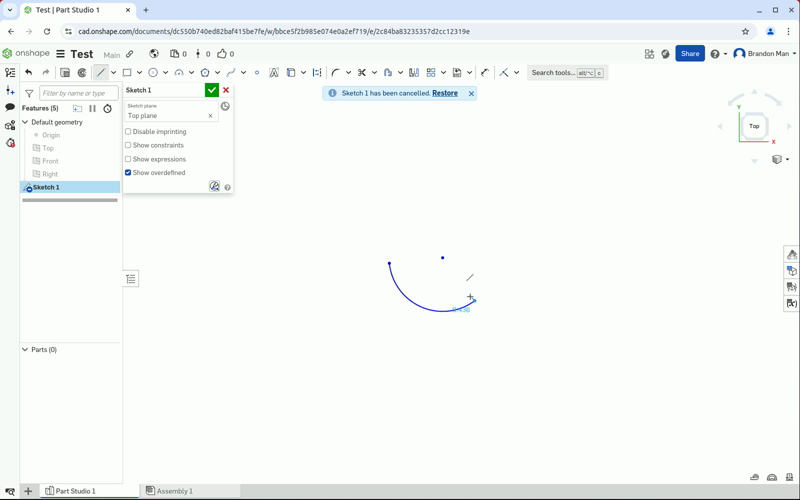
scroll(6)
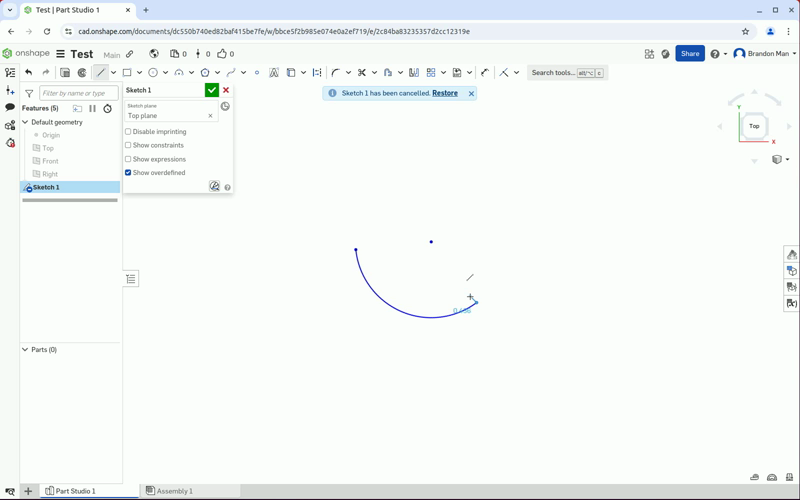
scroll(6)
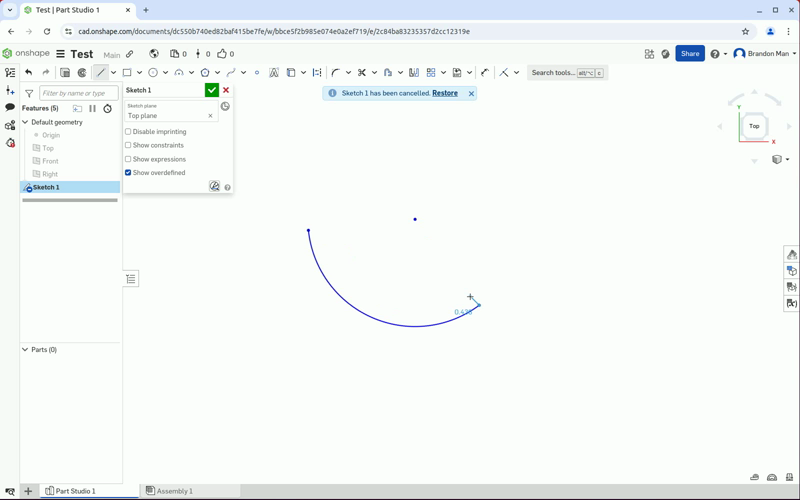
scroll(6)
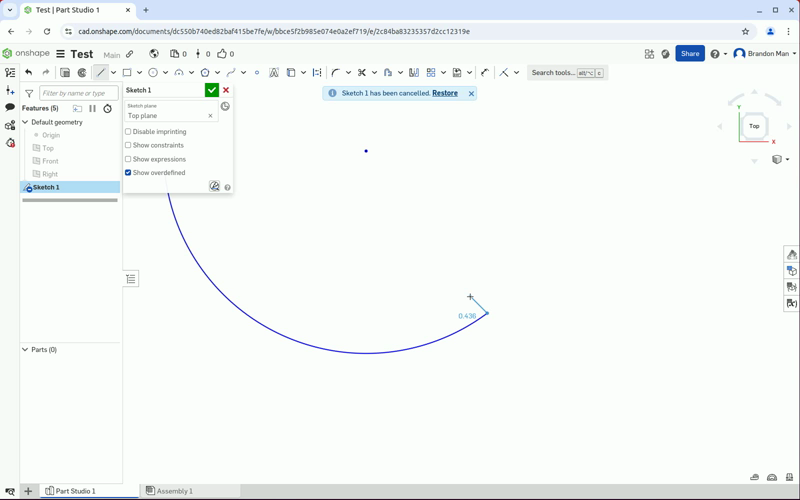
click(470, 296)
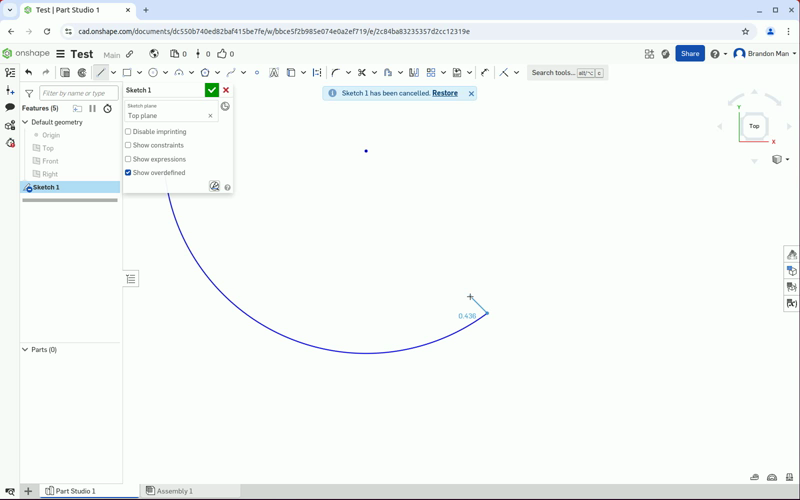
scroll(-6)
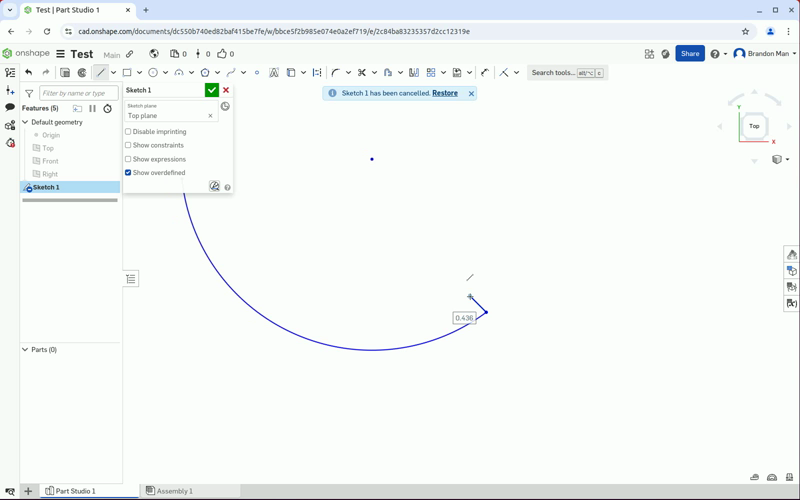
scroll(-6)
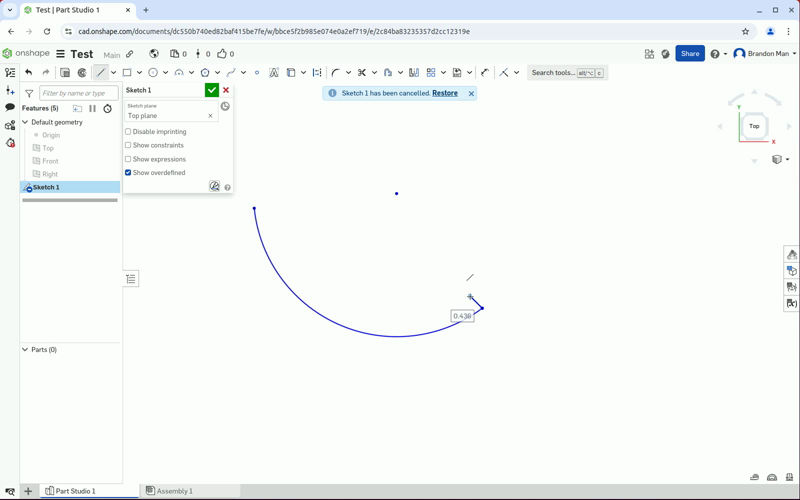
scroll(-6)
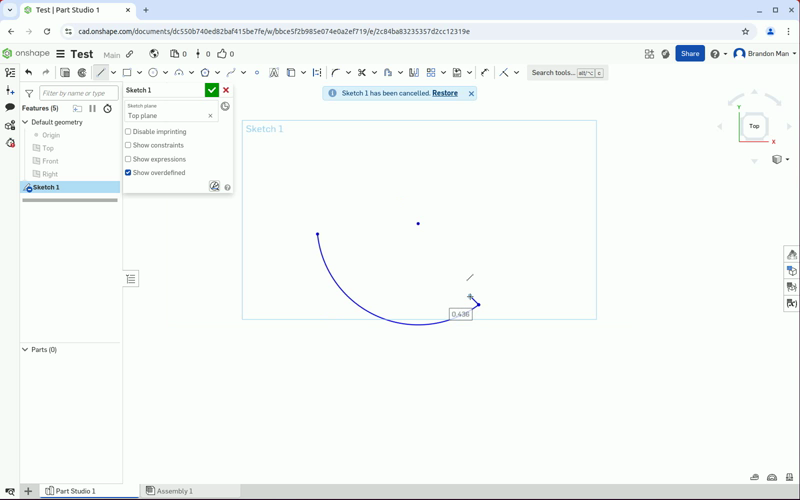
scroll(-6)
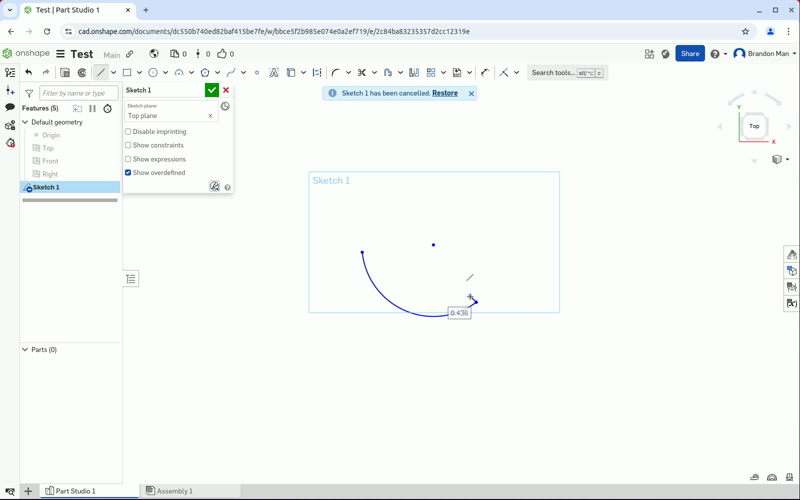
scroll(-6)
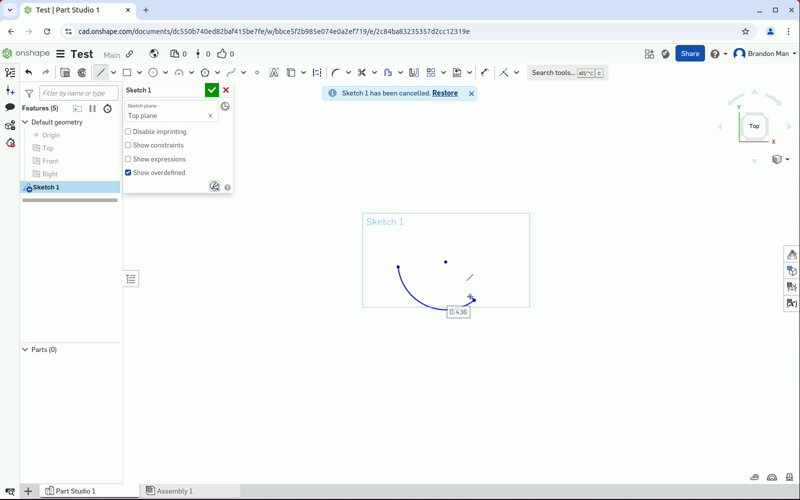
scroll(-6)
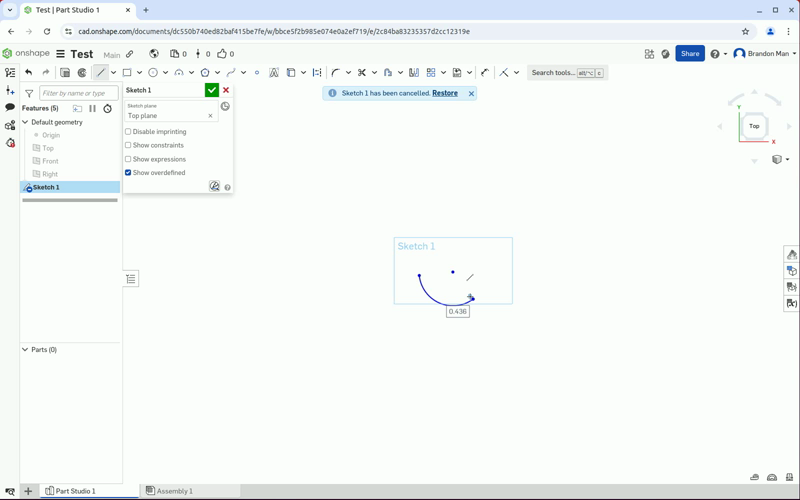
scroll(-6)
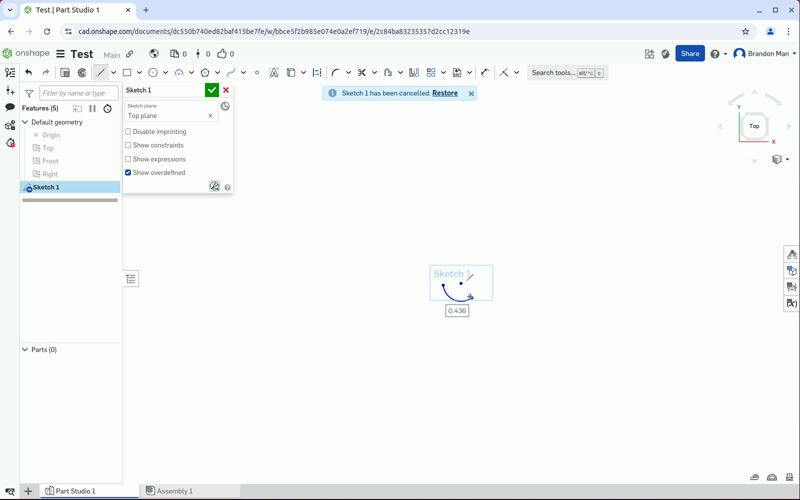
key_up(shift)
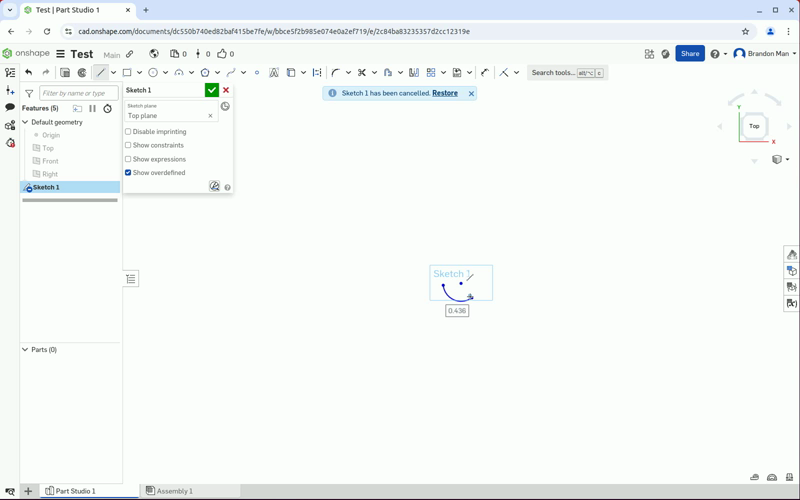
key_down(shift)
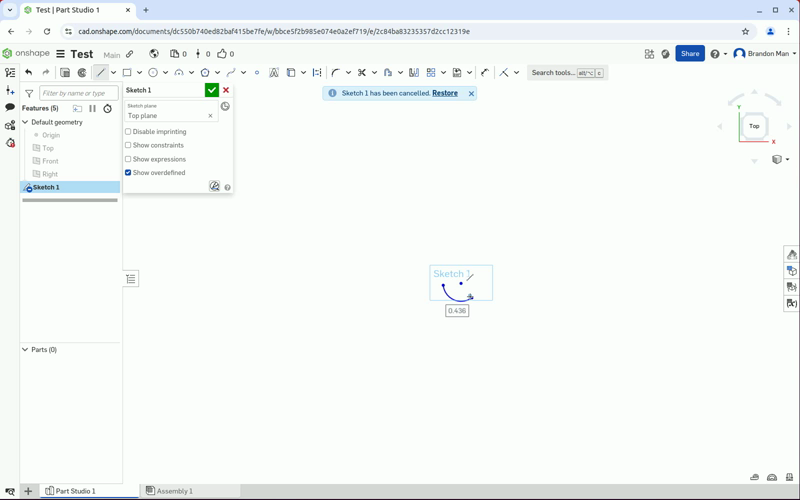
mouse_move(500, 296)
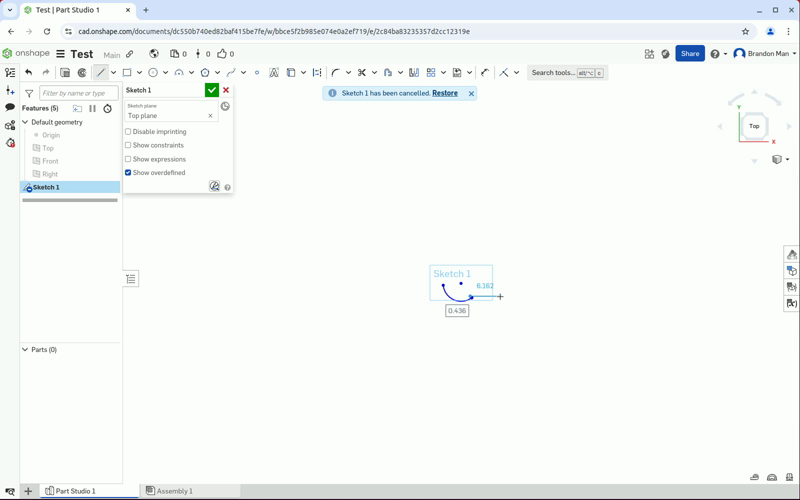
mouse_move(473, 293)
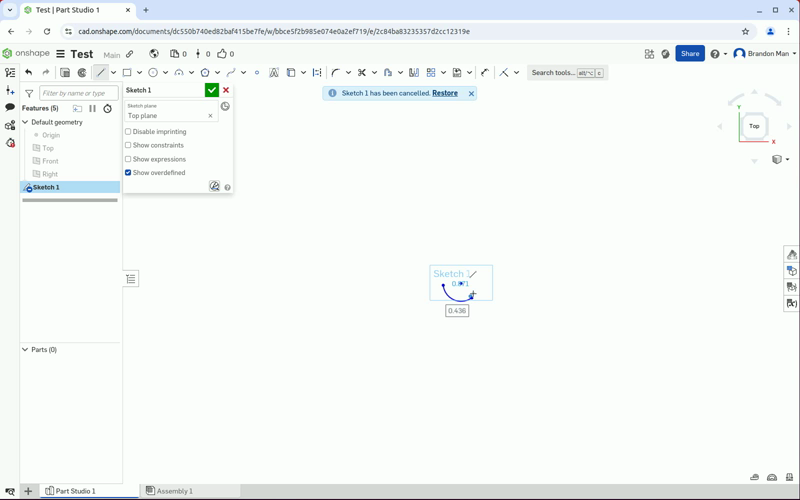
scroll(6)
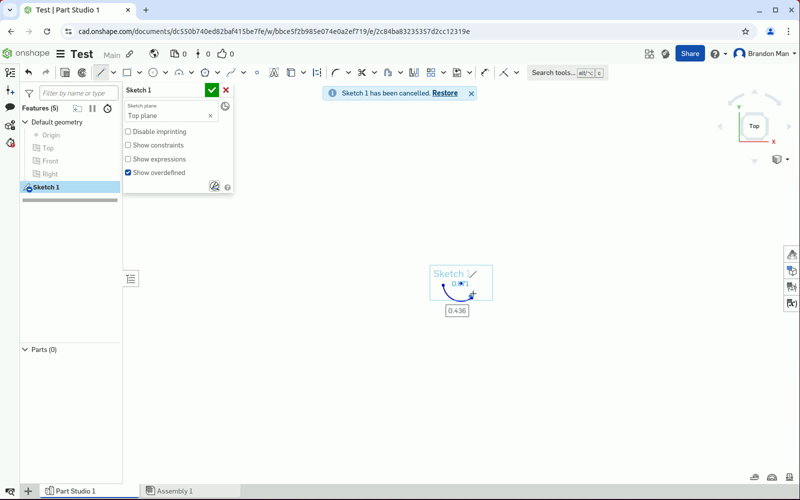
scroll(6)
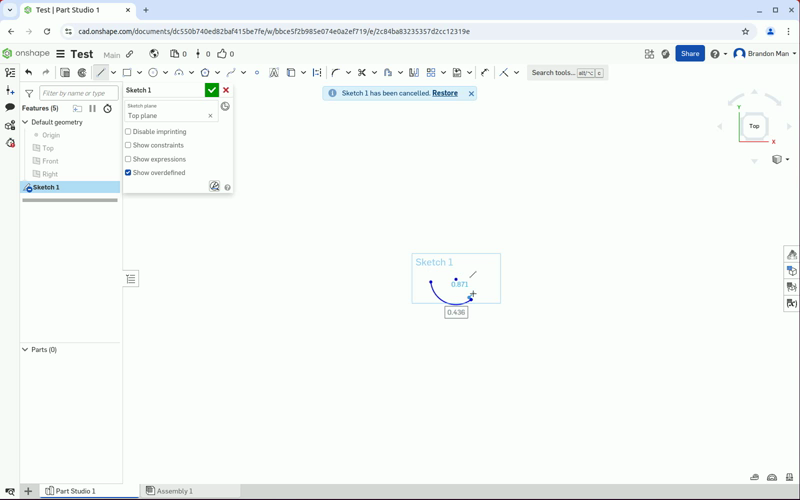
scroll(6)
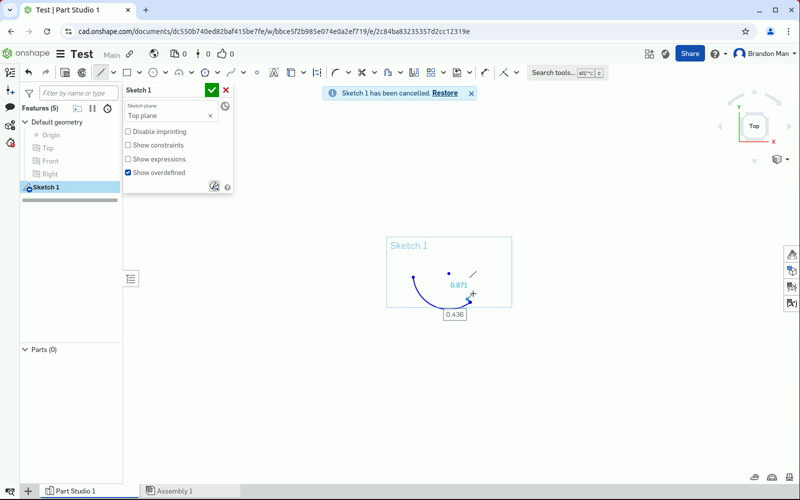
scroll(6)
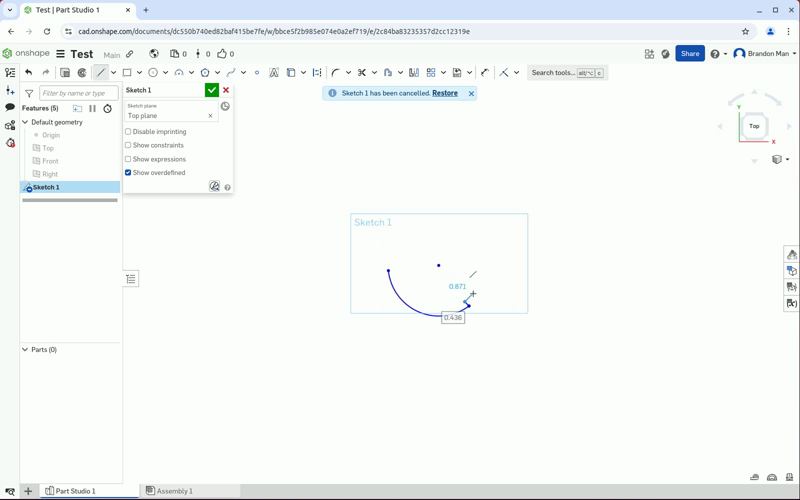
scroll(6)
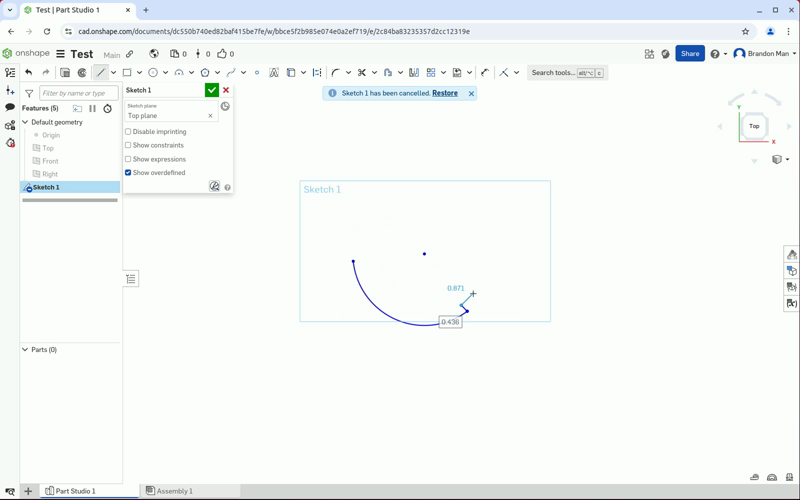
scroll(6)
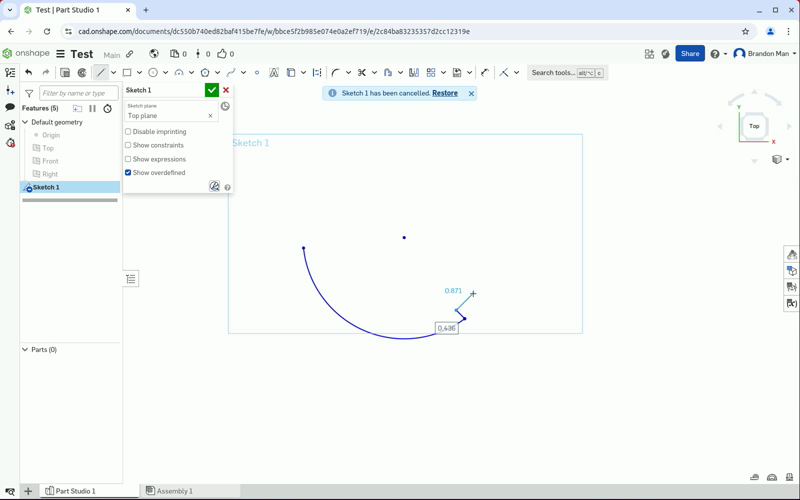
scroll(6)
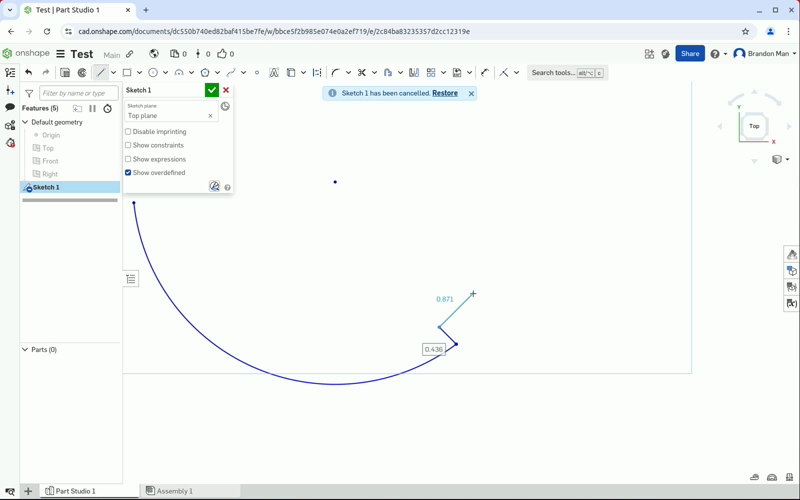
click(473, 293)
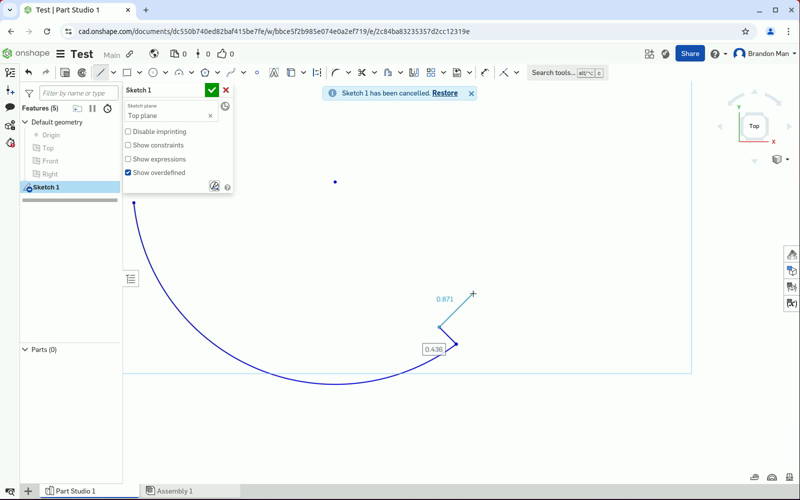
scroll(-6)
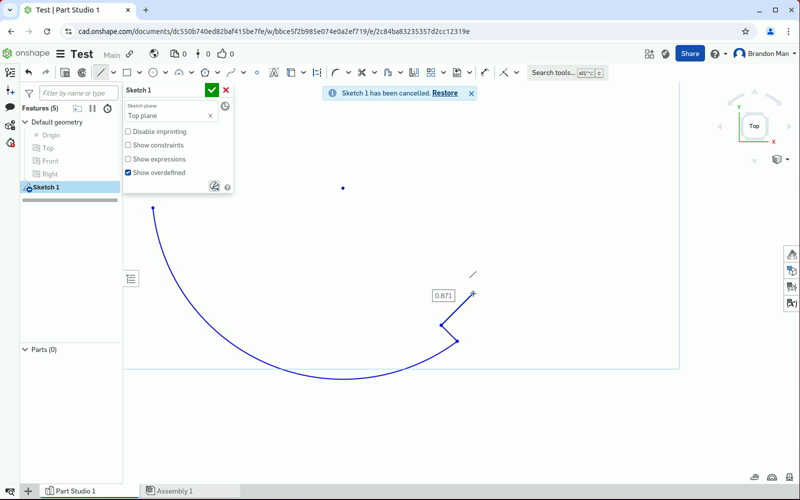
scroll(-6)
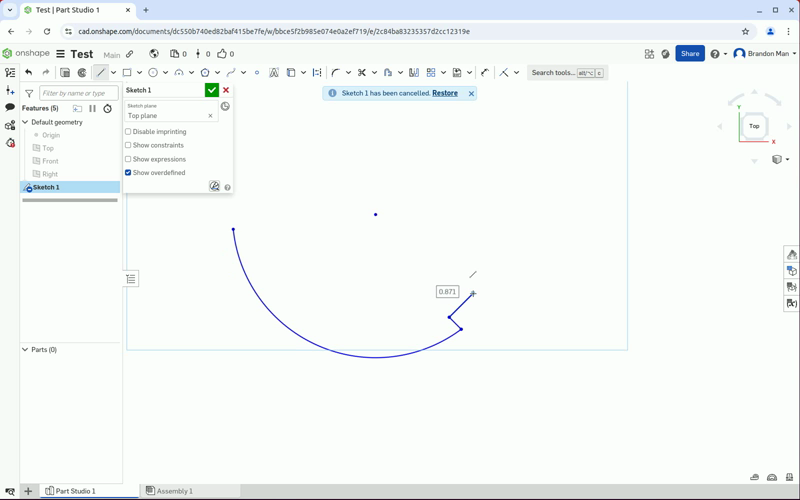
scroll(-6)
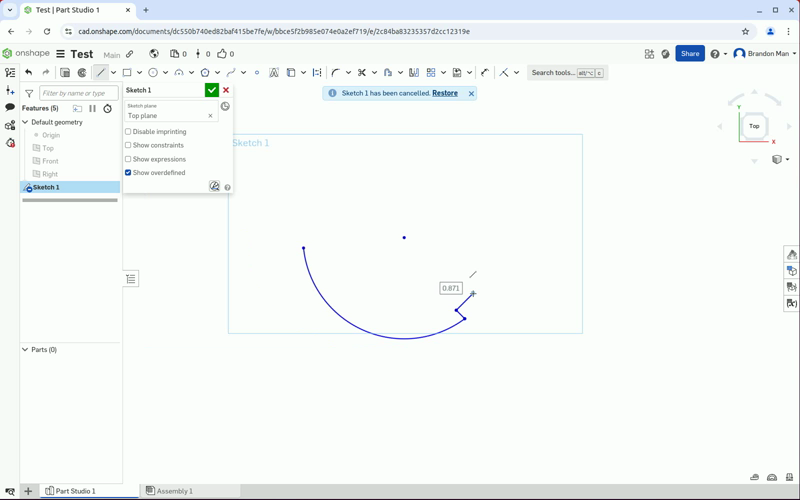
scroll(-6)
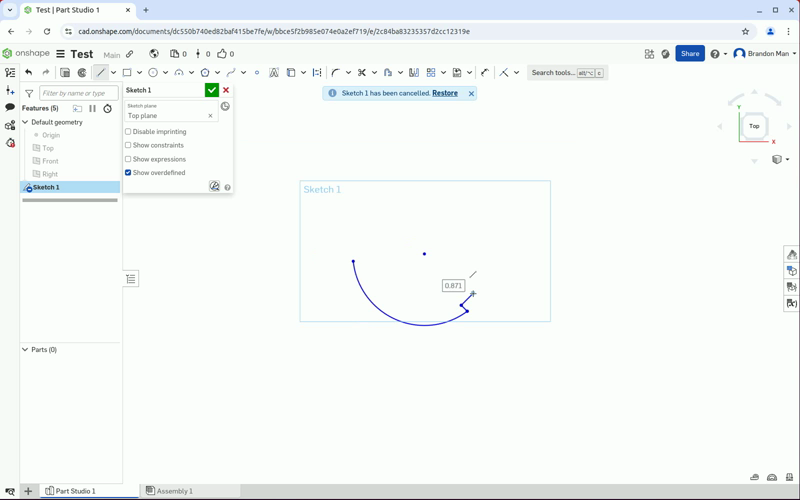
scroll(-6)
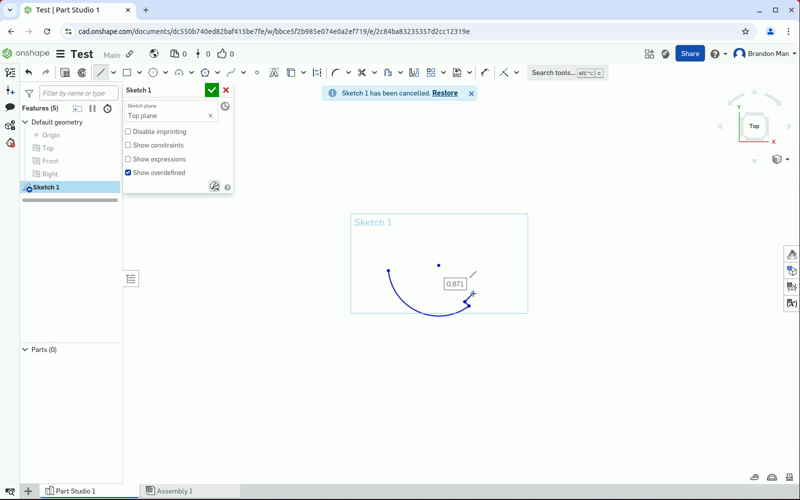
scroll(-6)
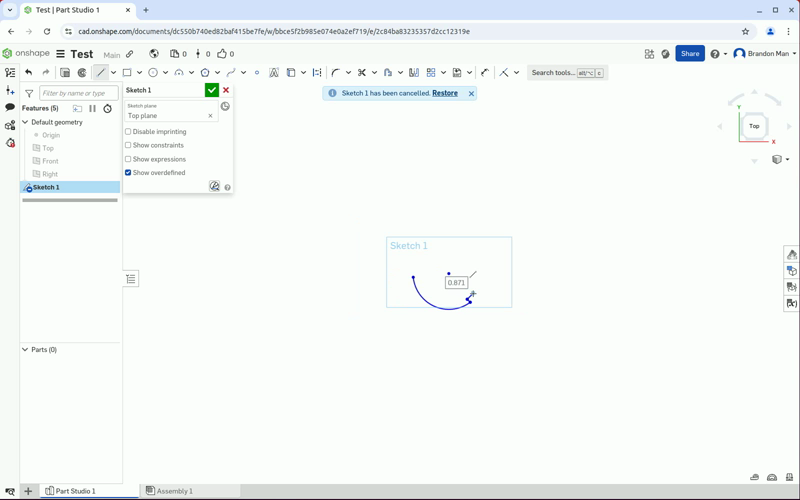
scroll(-6)
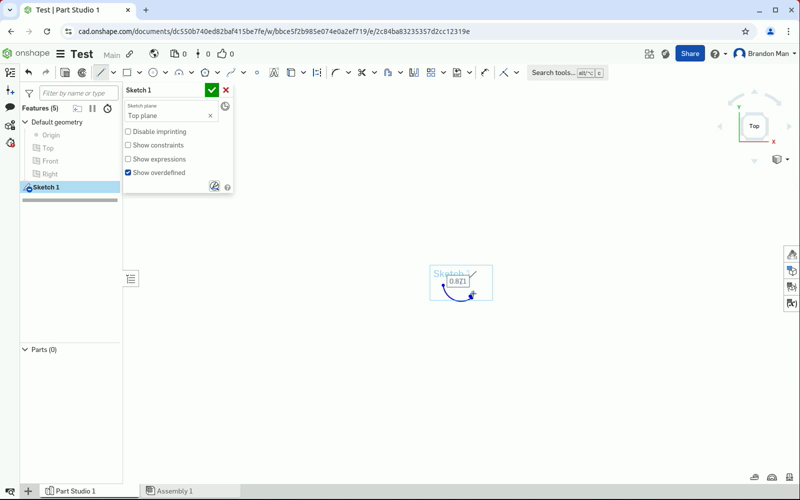
key_up(shift)
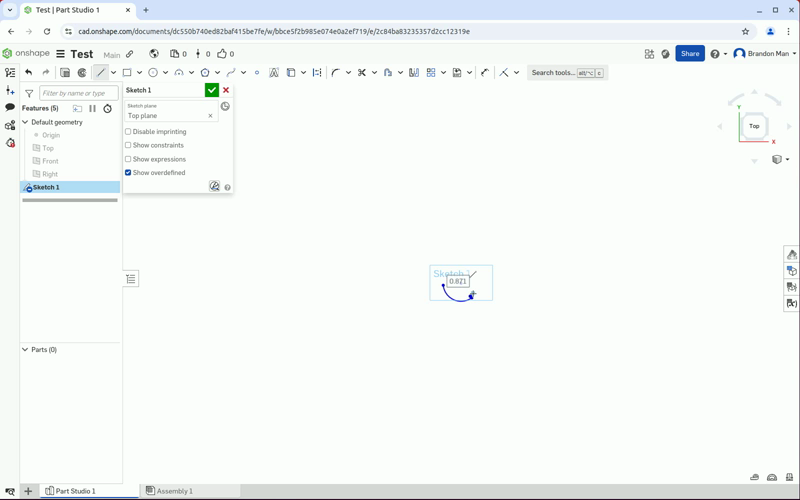
key_down(shift)
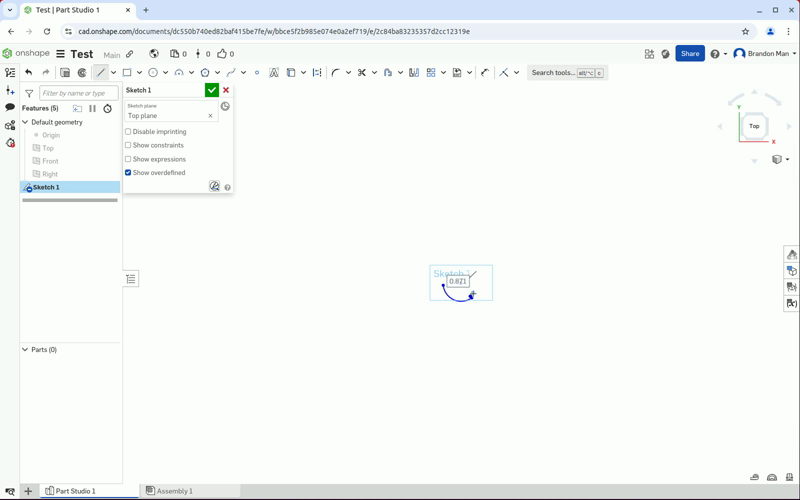
mouse_move(503, 293)
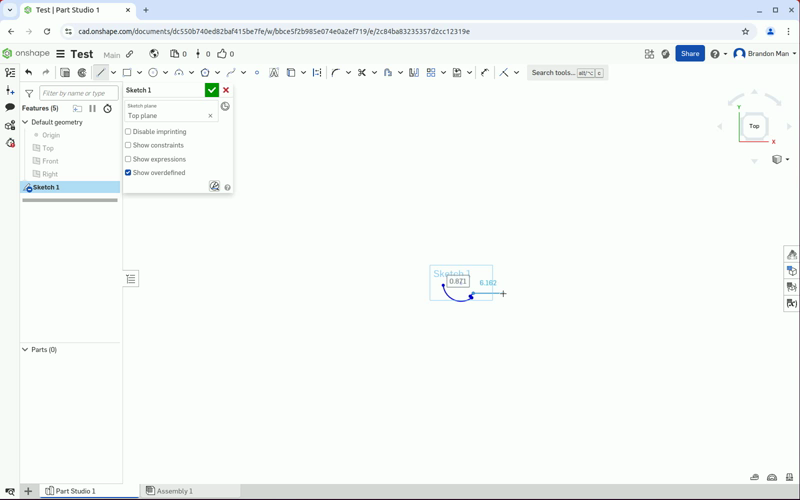
mouse_move(474, 294)
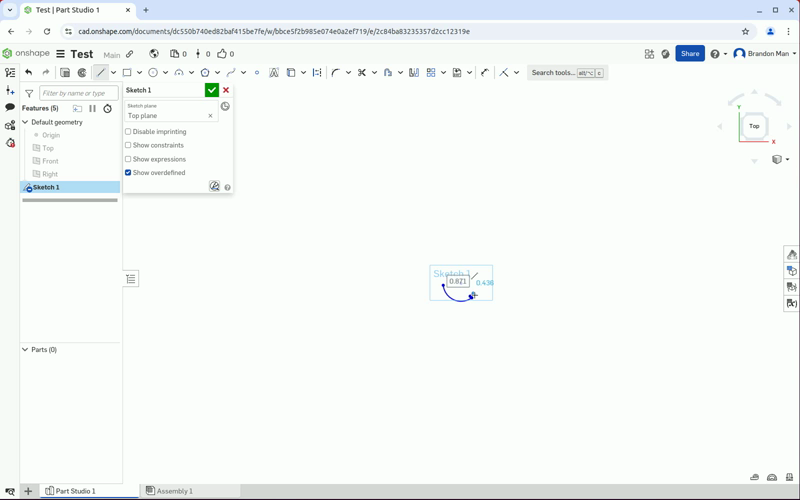
scroll(6)
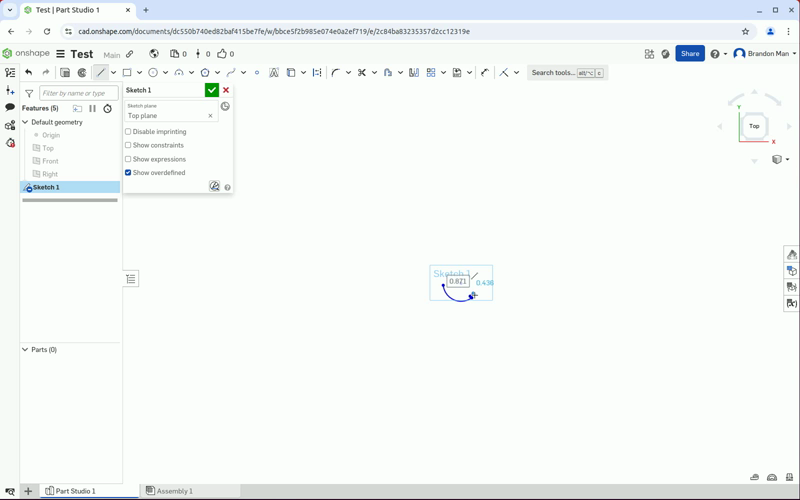
scroll(6)
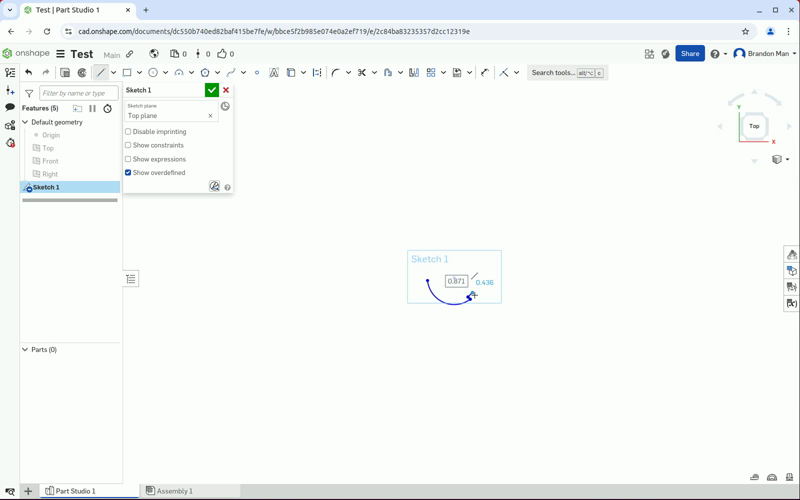
scroll(6)
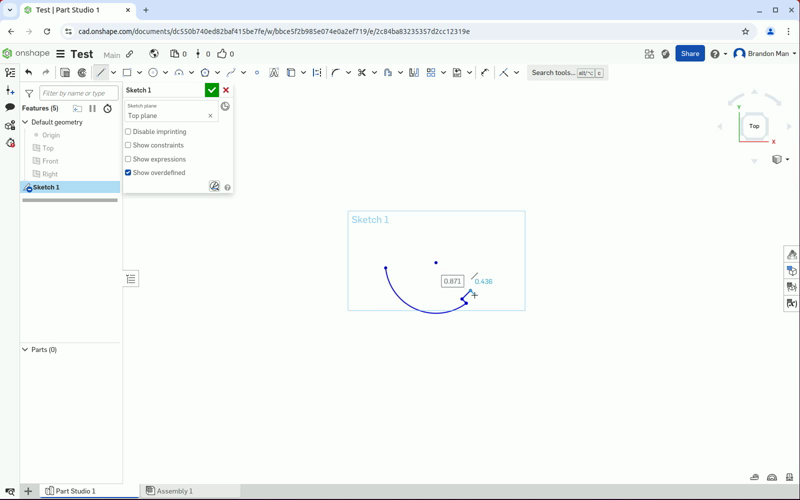
scroll(6)
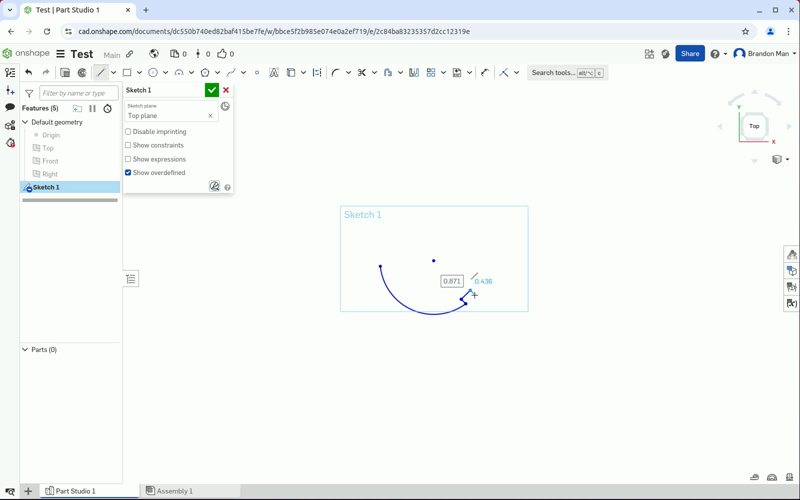
scroll(6)
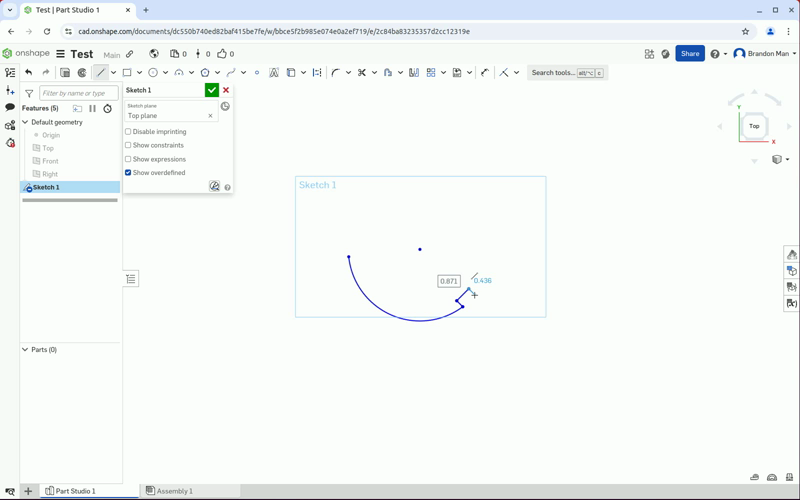
scroll(6)
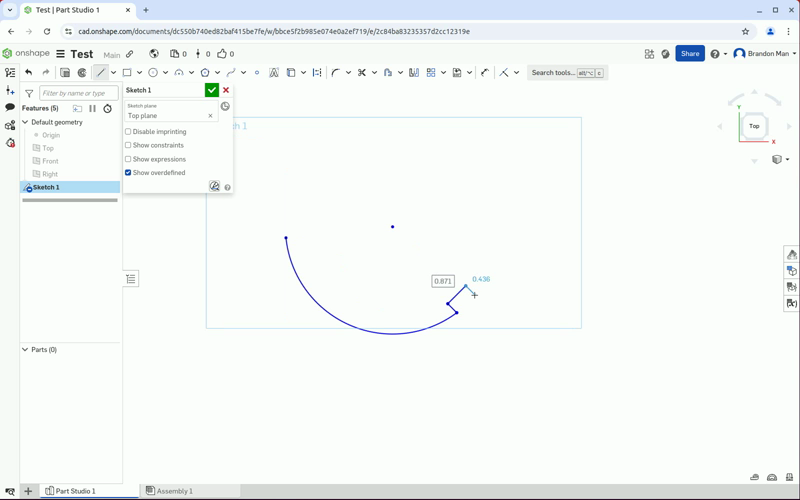
scroll(6)
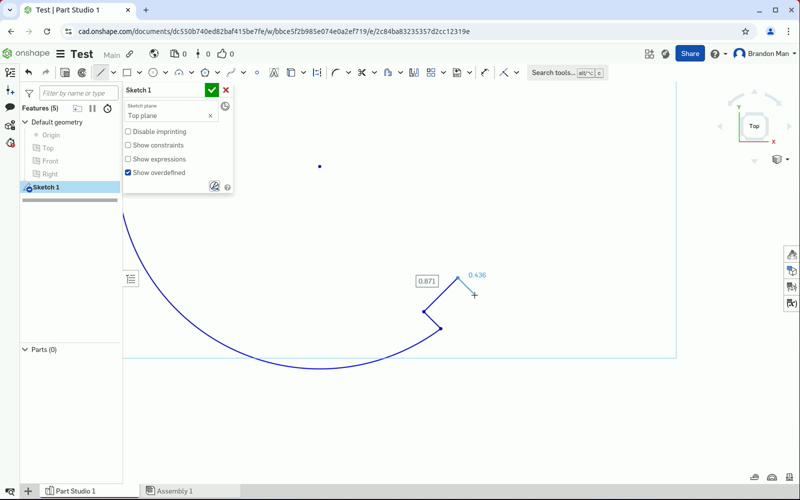
click(474, 294)
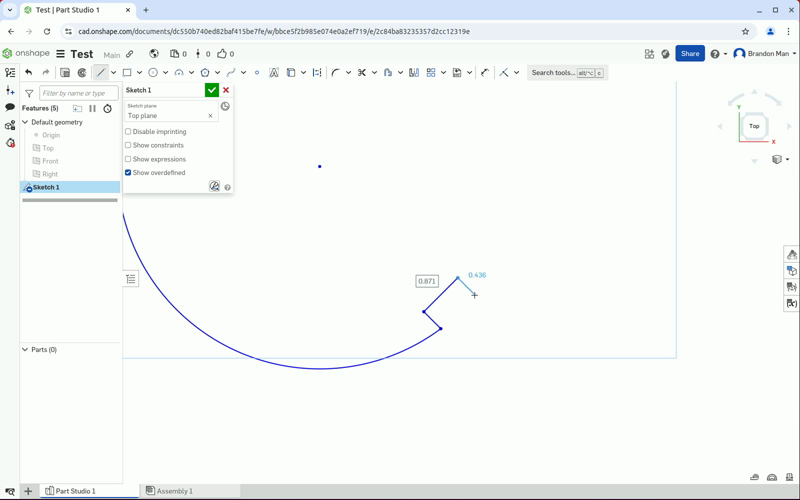
scroll(-6)
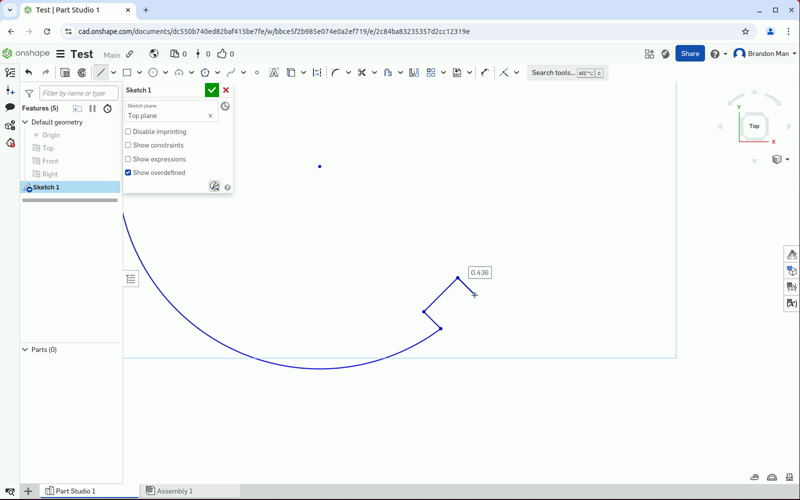
scroll(-6)
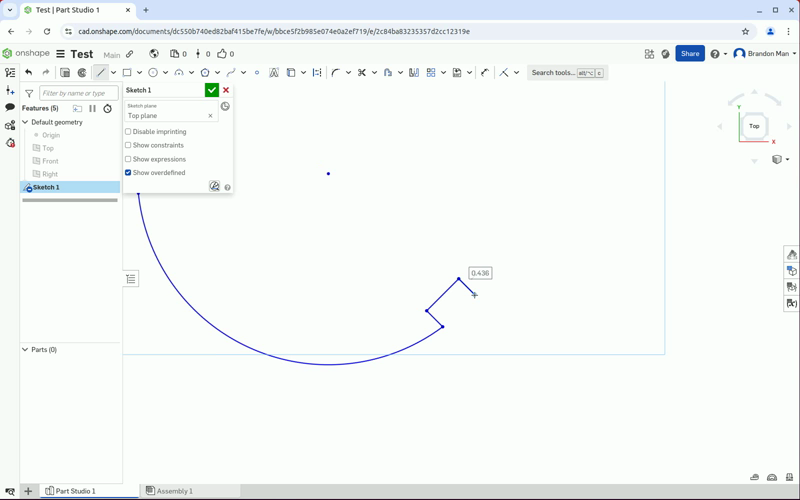
scroll(-6)
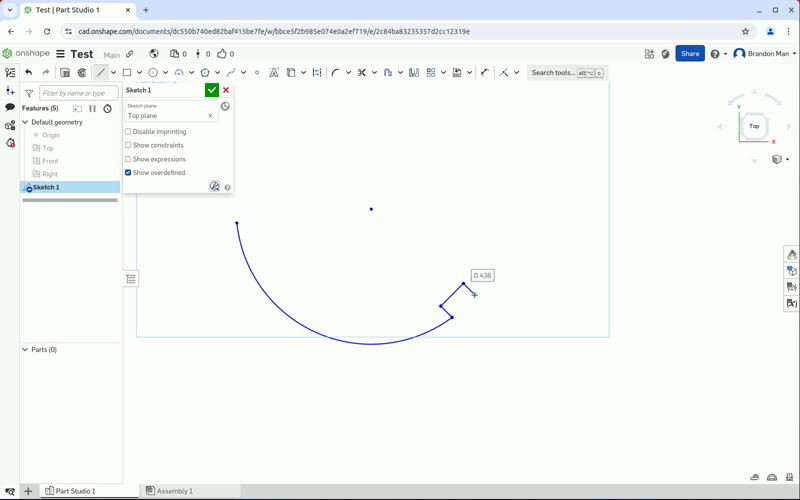
scroll(-6)
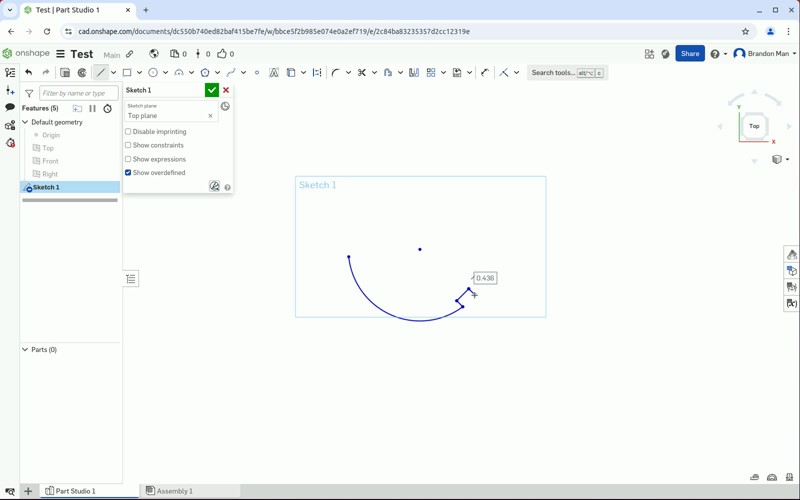
scroll(-6)
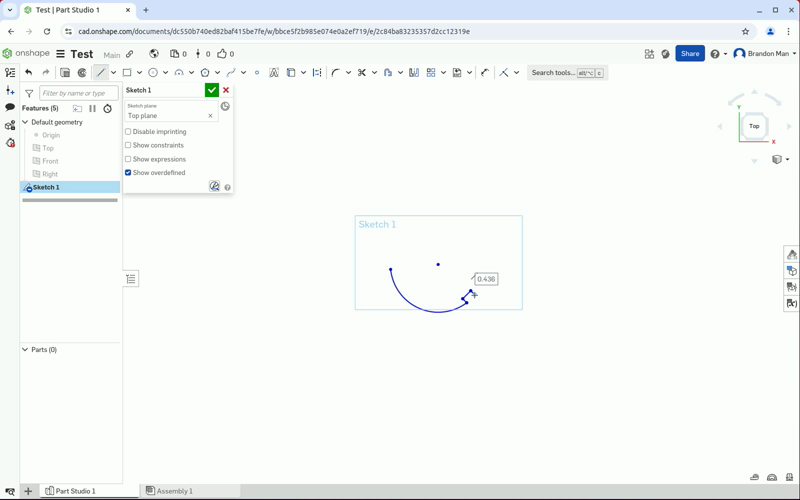
scroll(-6)
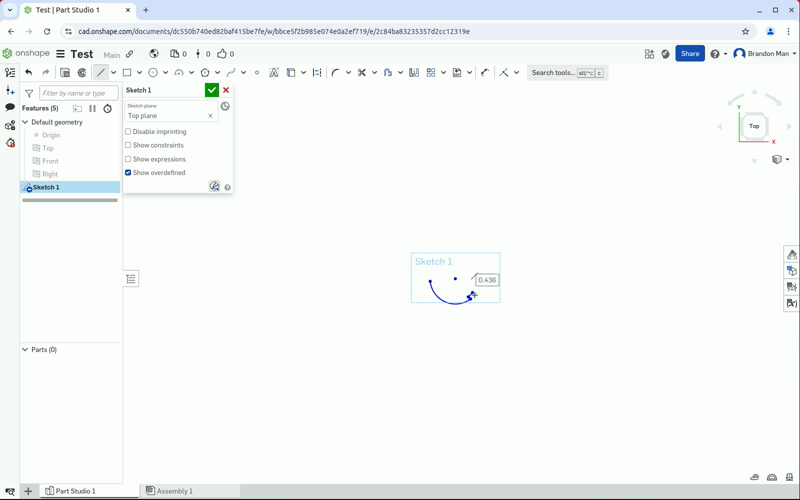
scroll(-6)
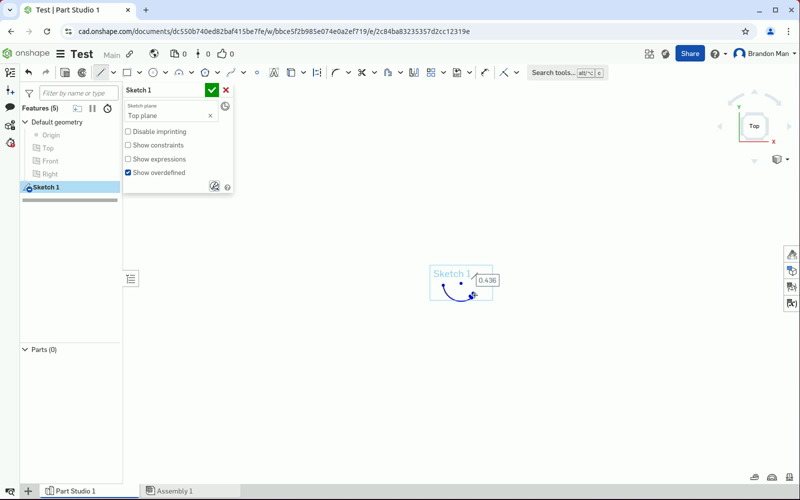
key_up(shift)
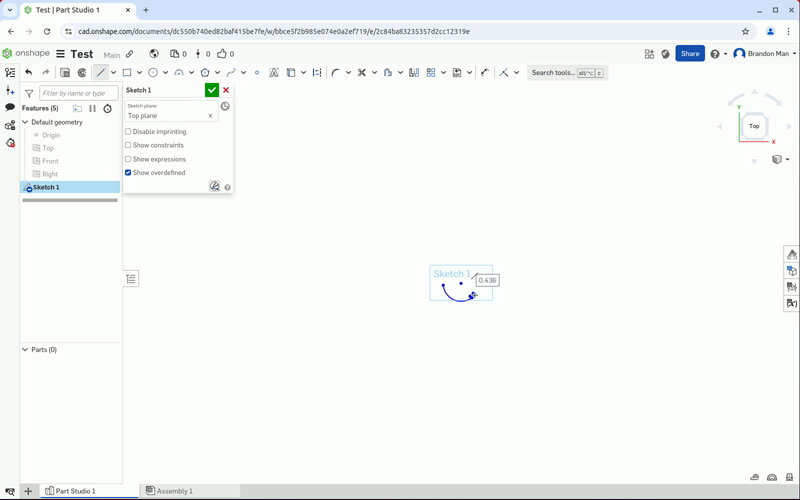
key(esc)
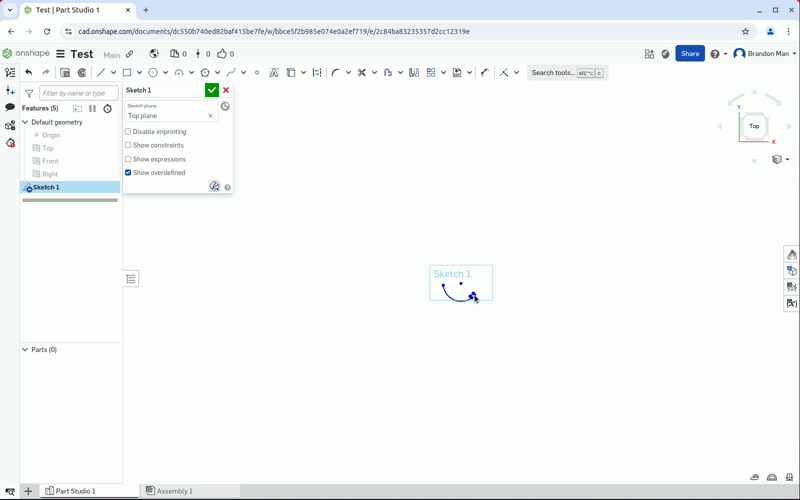
key(a)
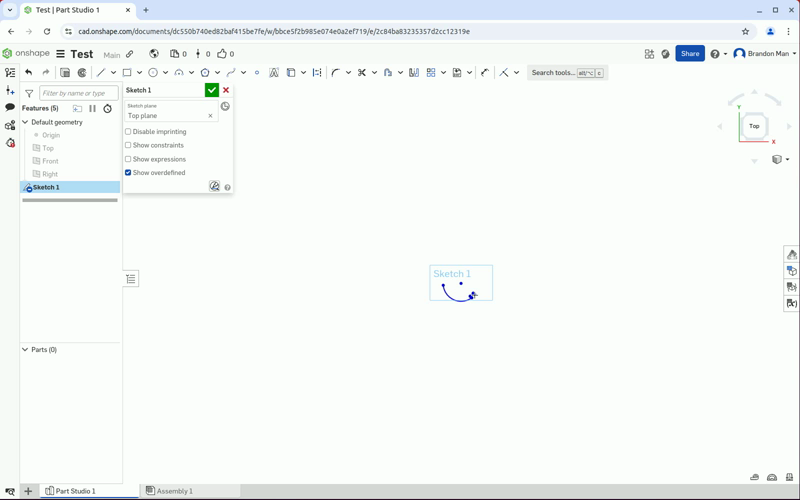
mouse_move(474, 294)
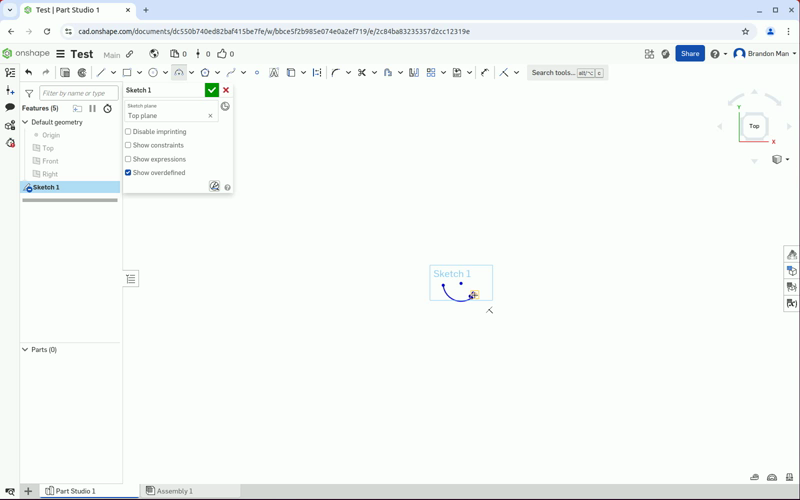
scroll(6)
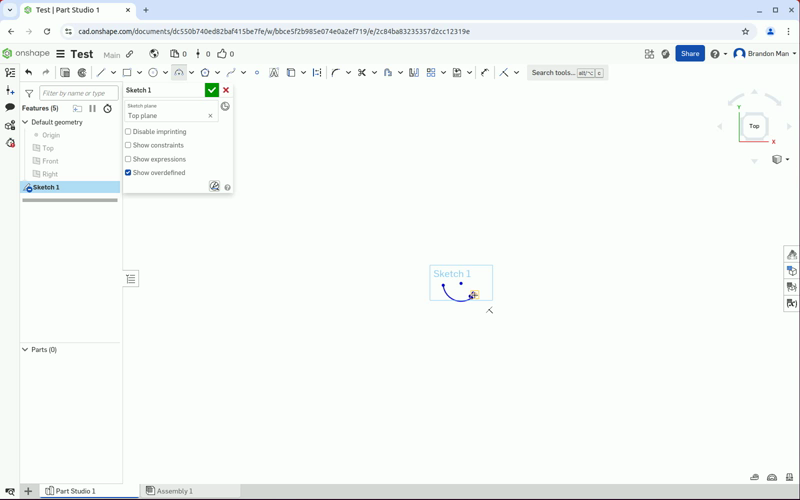
scroll(6)
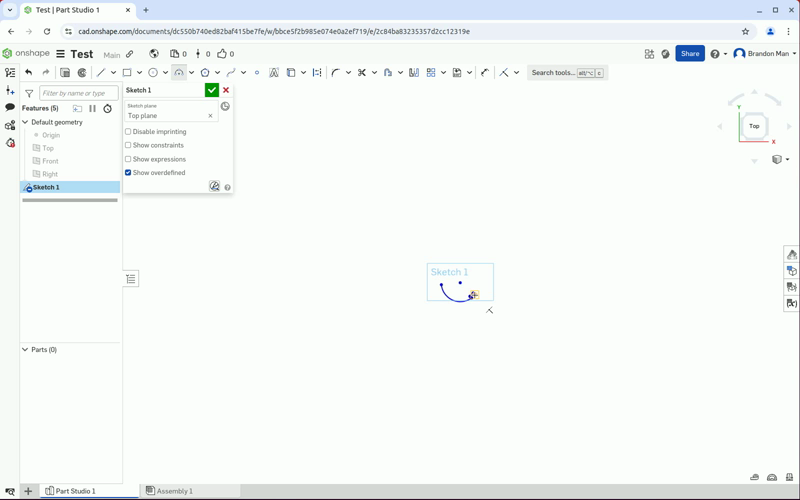
scroll(6)
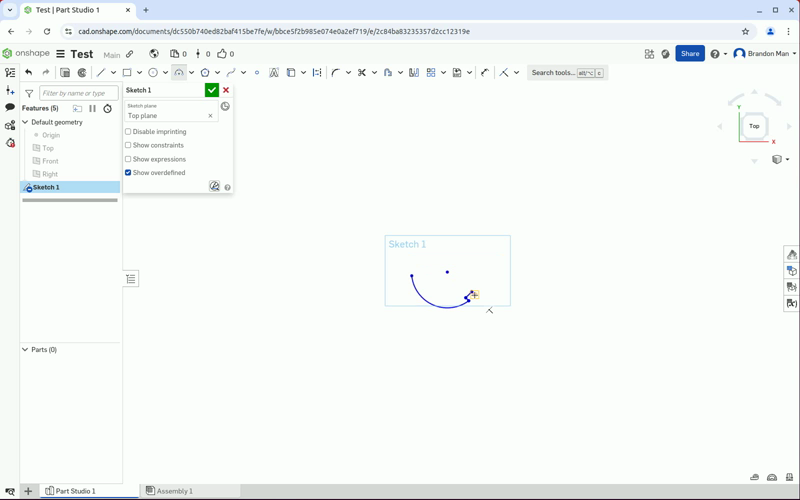
scroll(6)
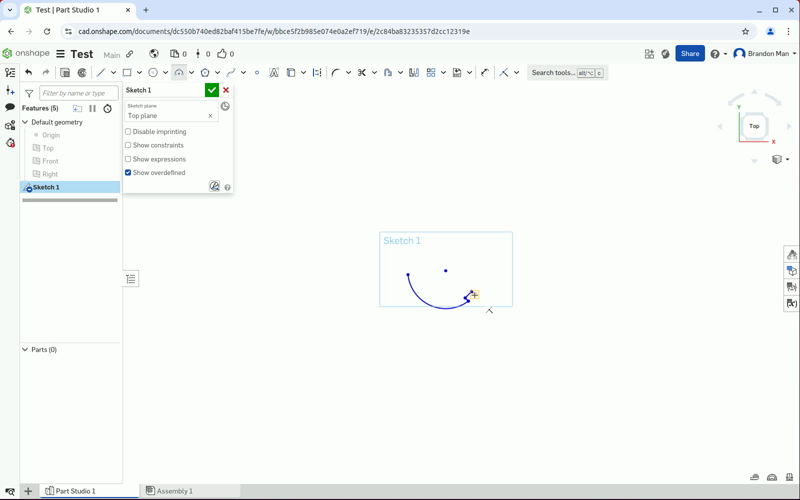
scroll(6)
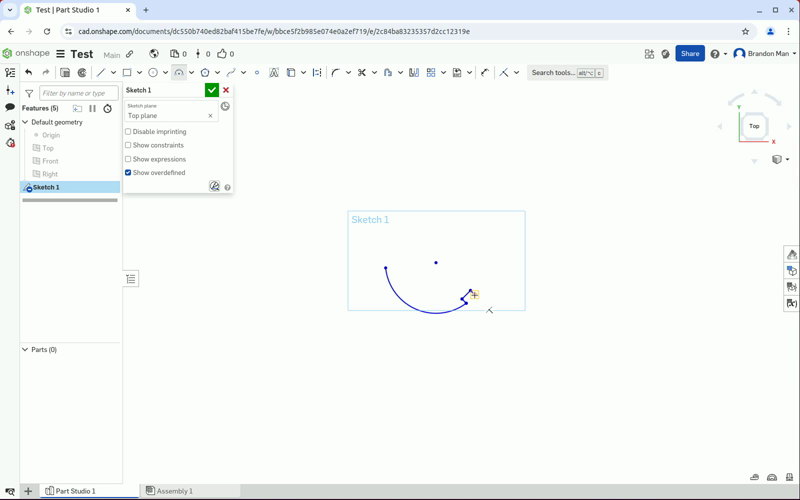
scroll(6)
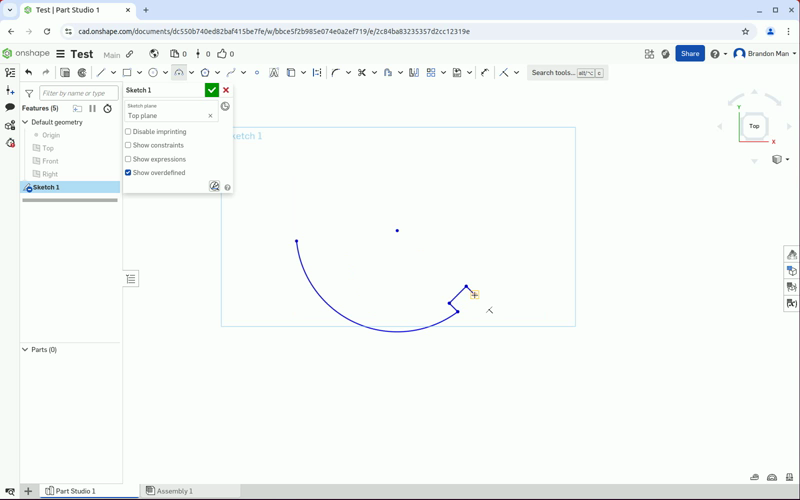
scroll(6)
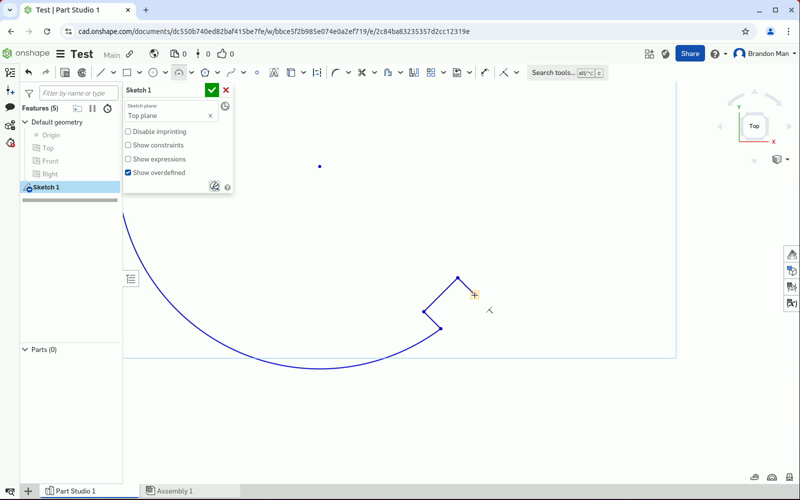
click(474, 294)
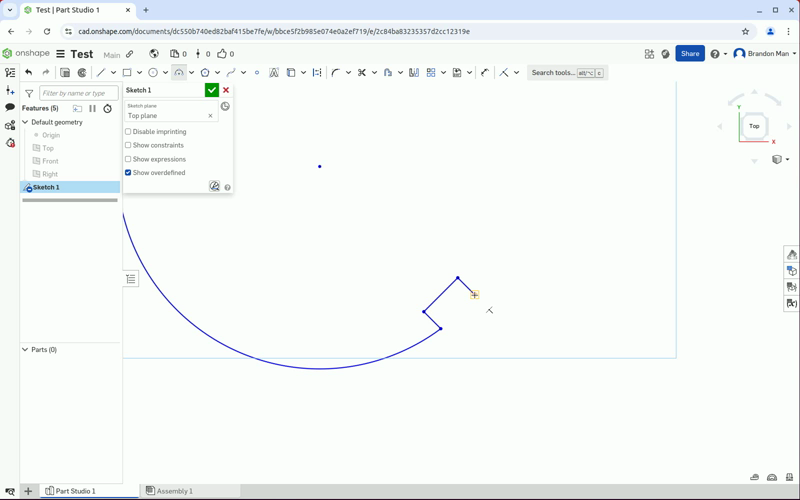
scroll(-6)
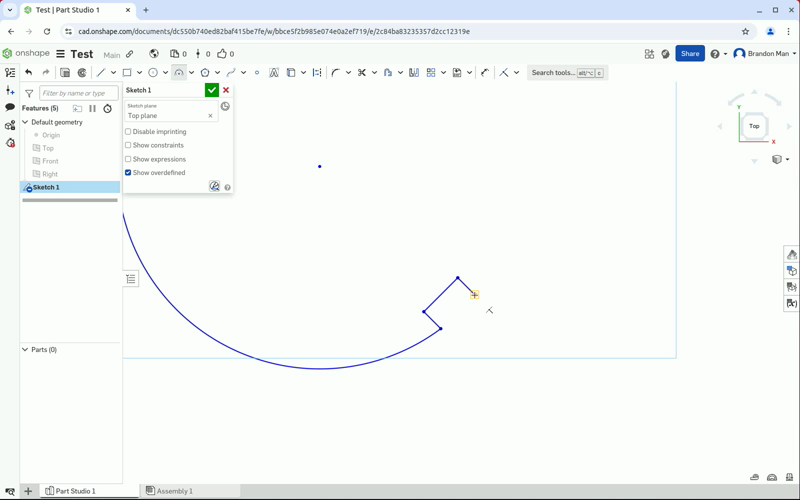
scroll(-6)
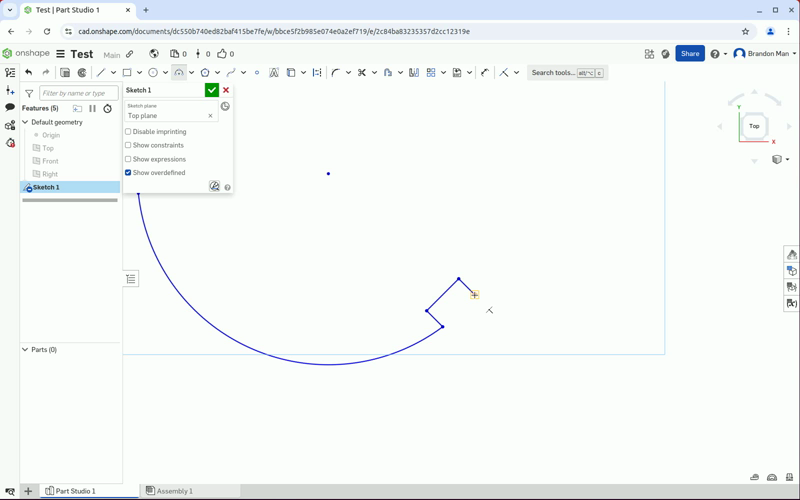
scroll(-6)
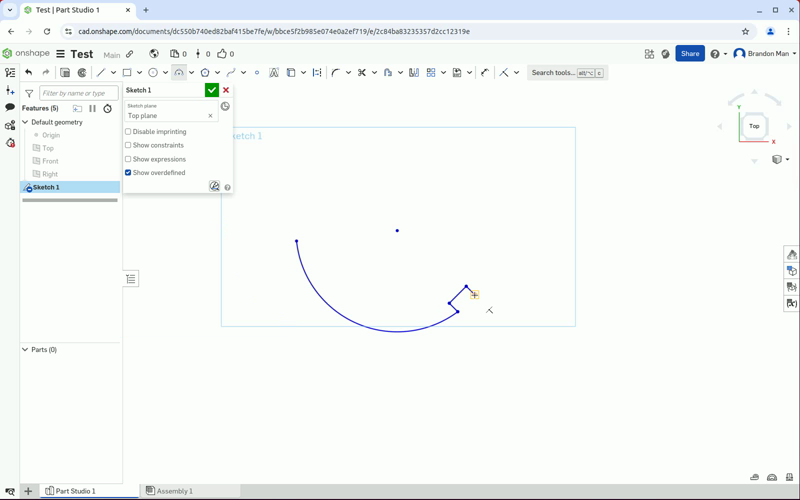
scroll(-6)
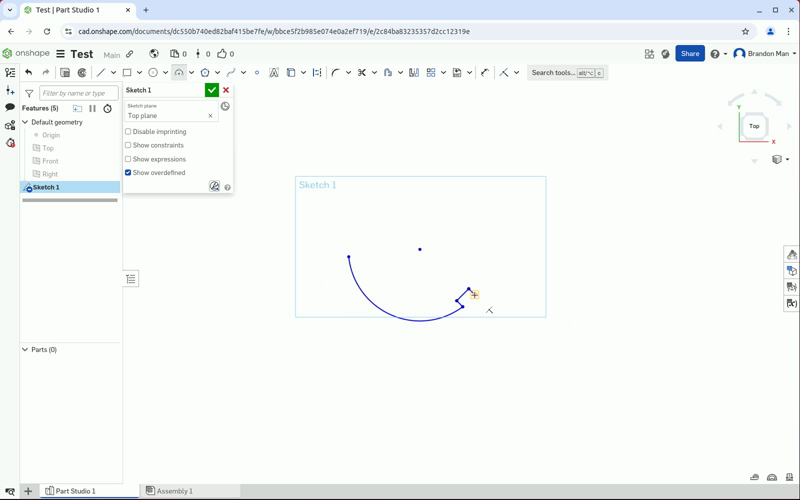
scroll(-6)
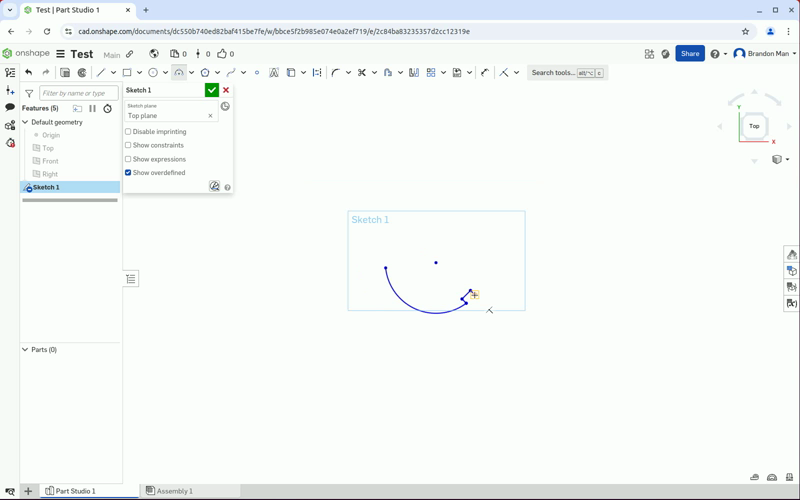
scroll(-6)
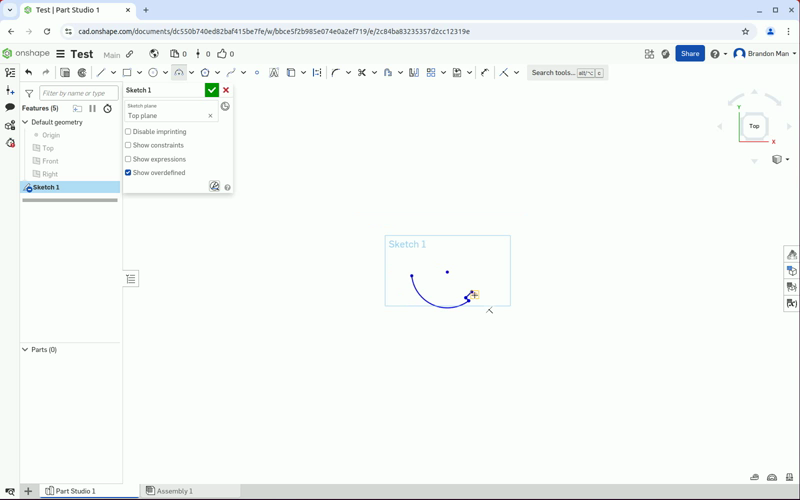
scroll(-6)
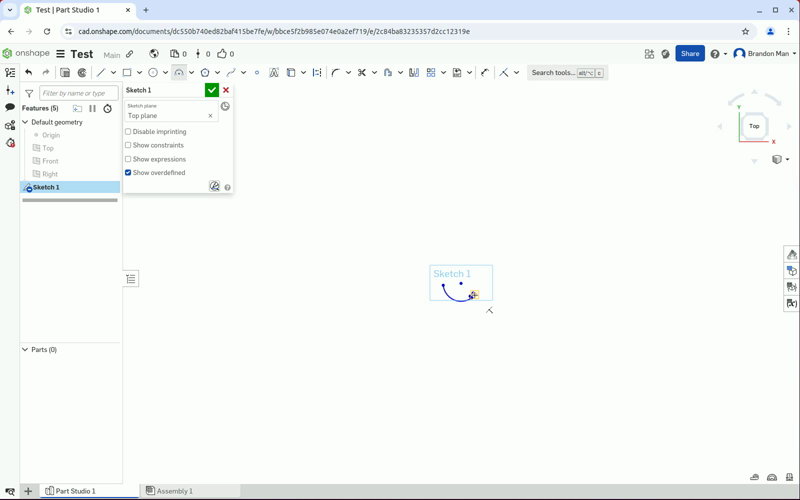
key_down(shift)
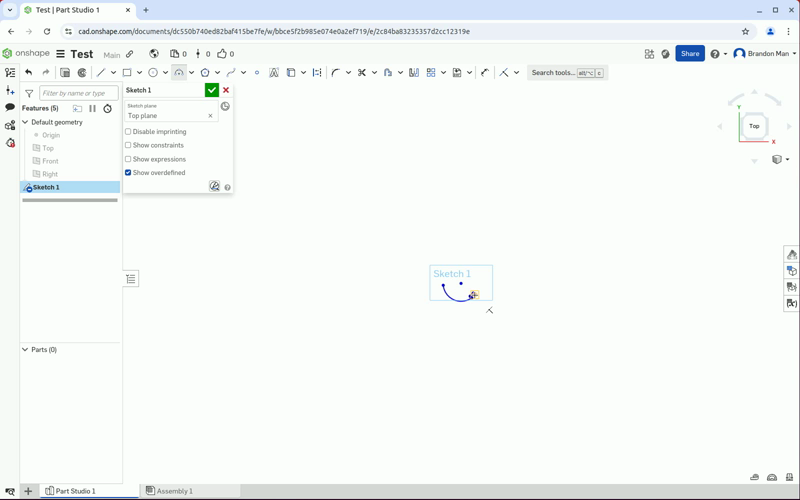
mouse_move(473, 269)
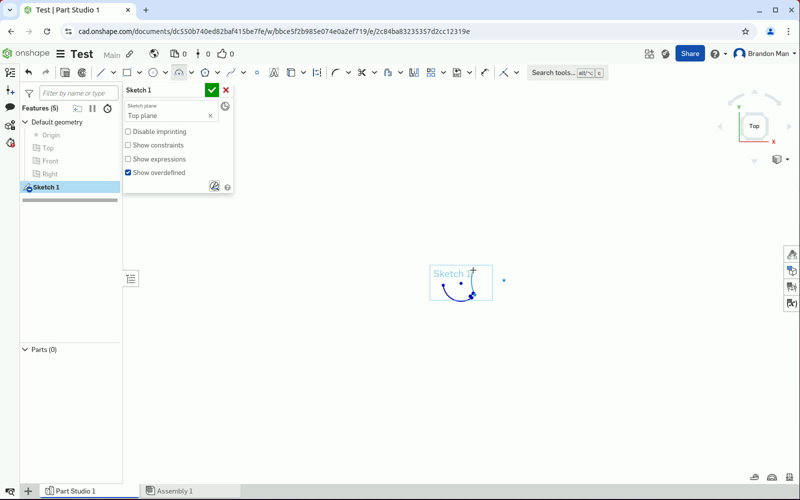
click(473, 269)
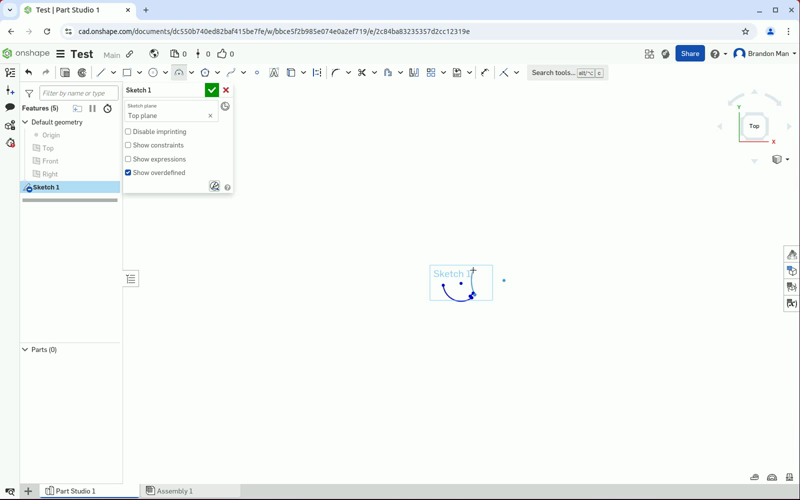
mouse_move(479, 282)
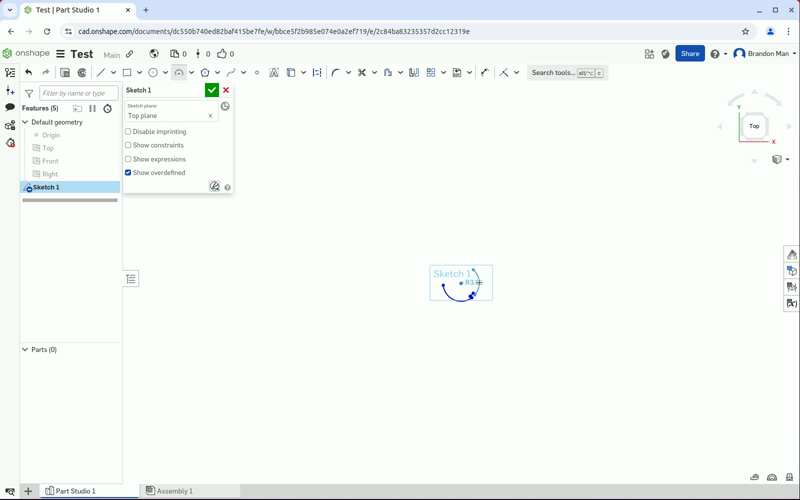
click(479, 282)
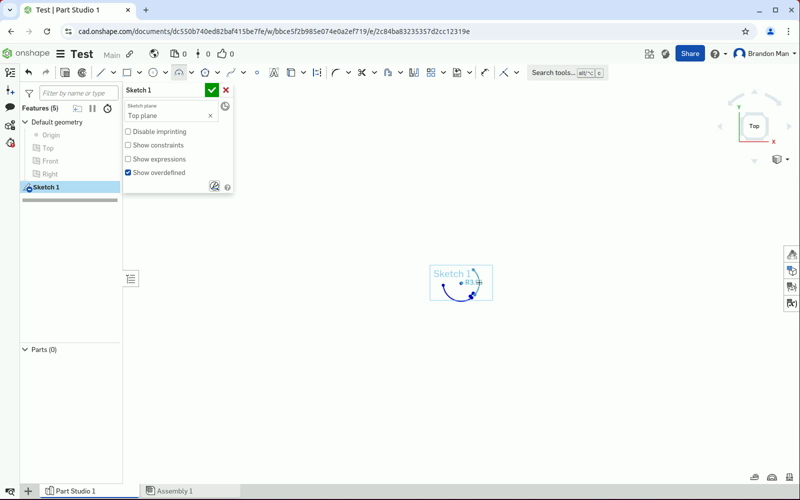
key_up(shift)
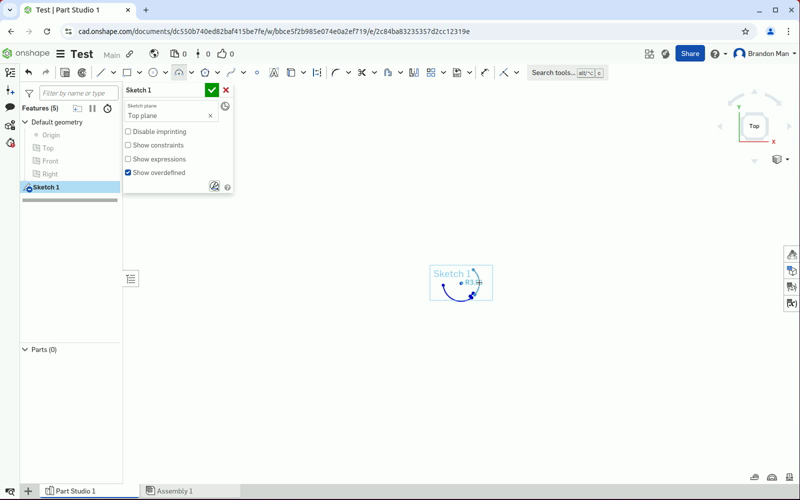
key(esc)
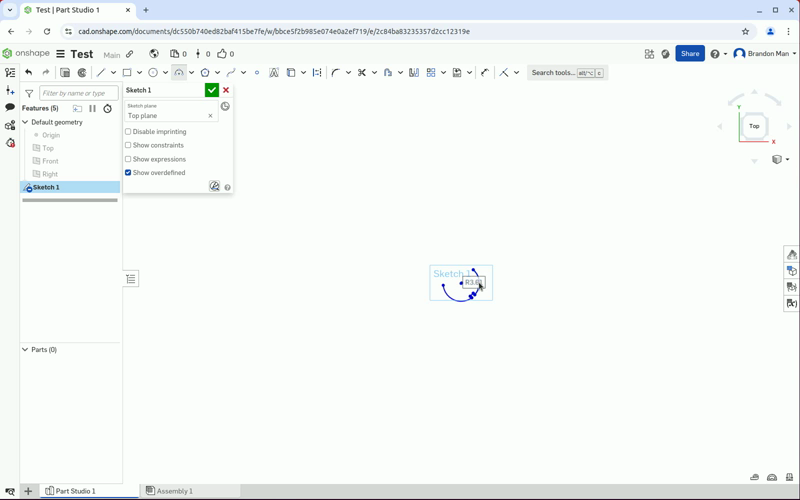
key(l)
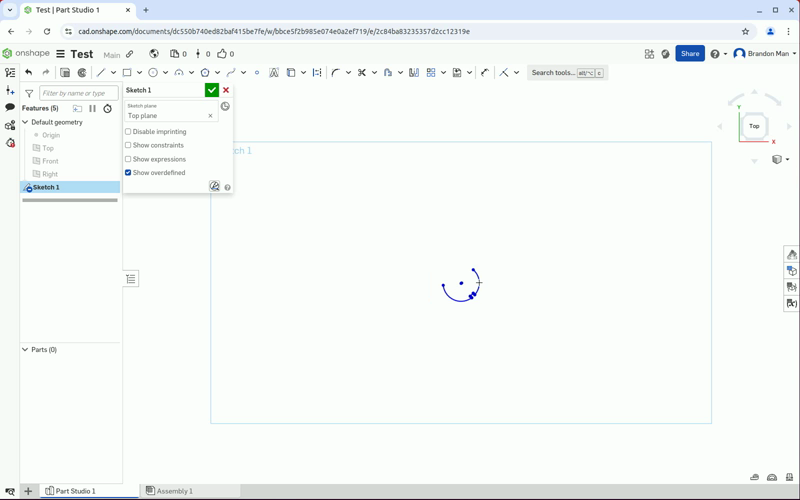
mouse_move(473, 269)
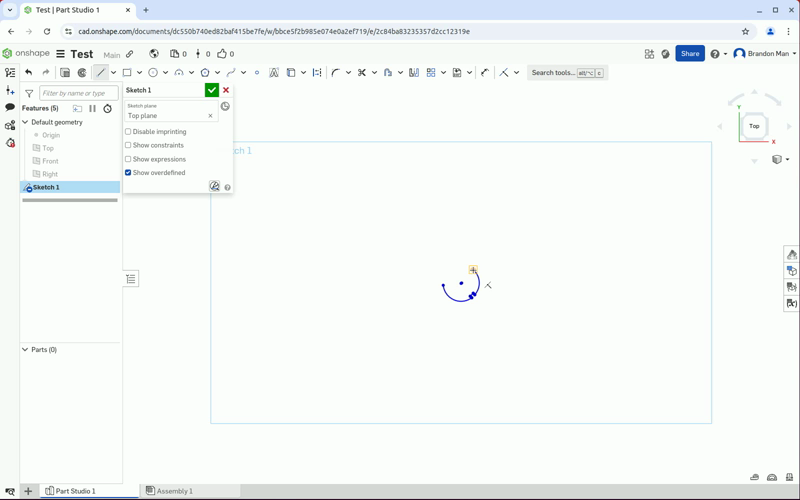
click(473, 269)
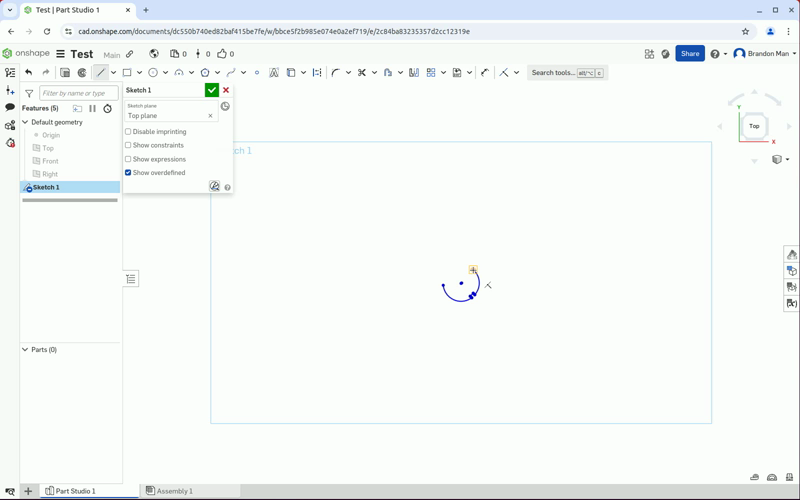
key_down(shift)
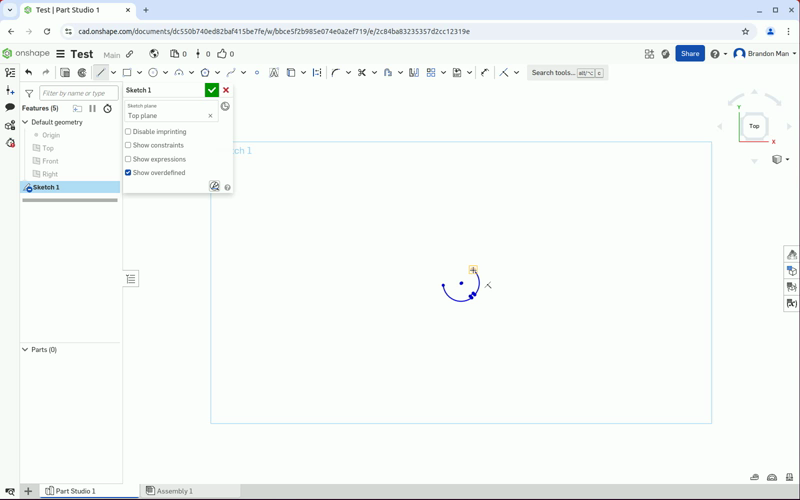
mouse_move(503, 269)
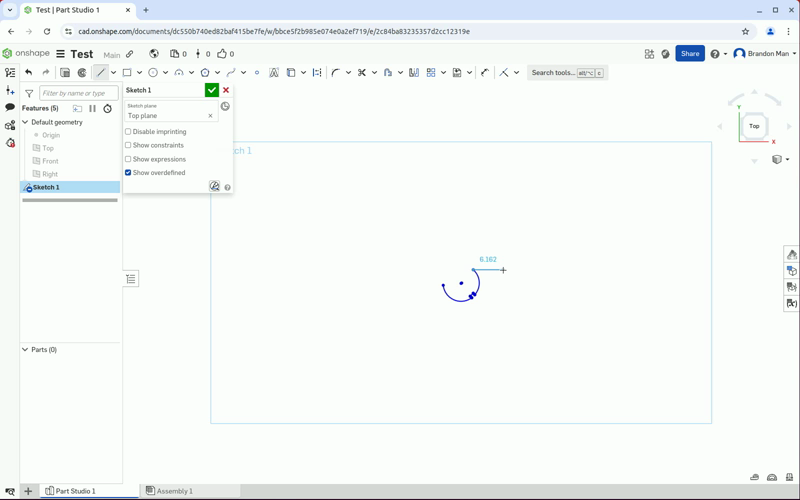
mouse_move(471, 271)
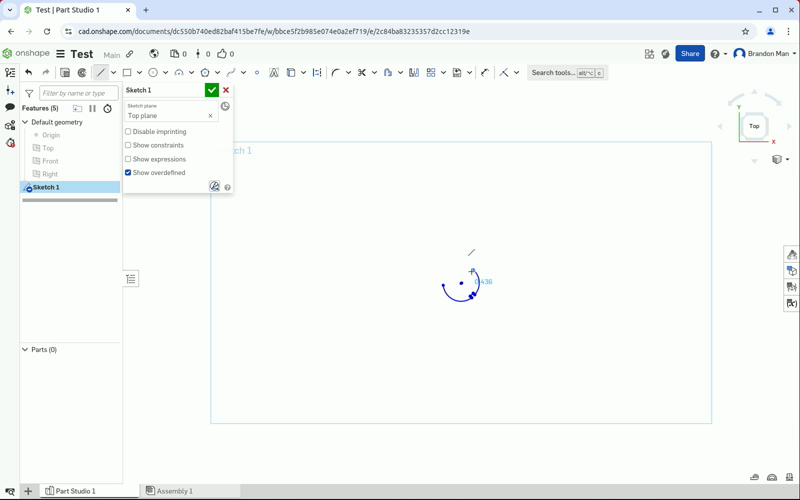
scroll(6)
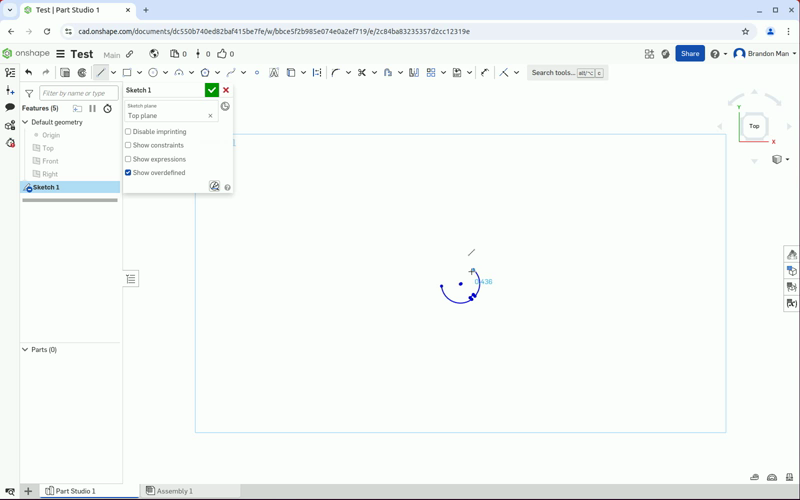
scroll(6)
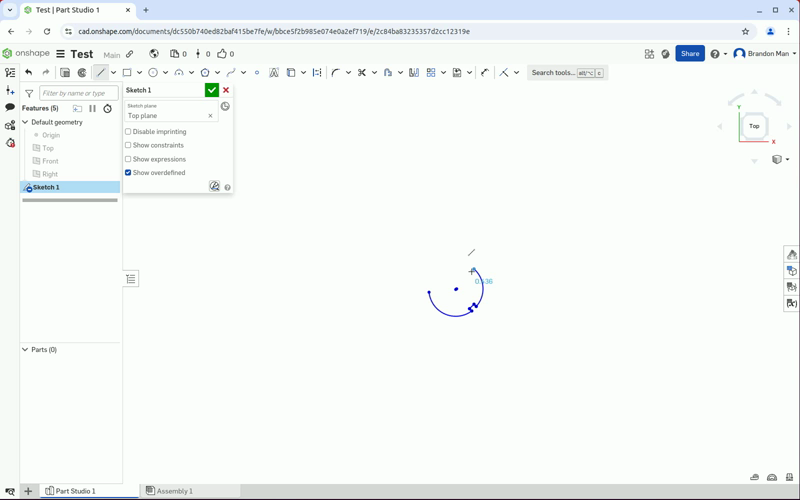
scroll(6)
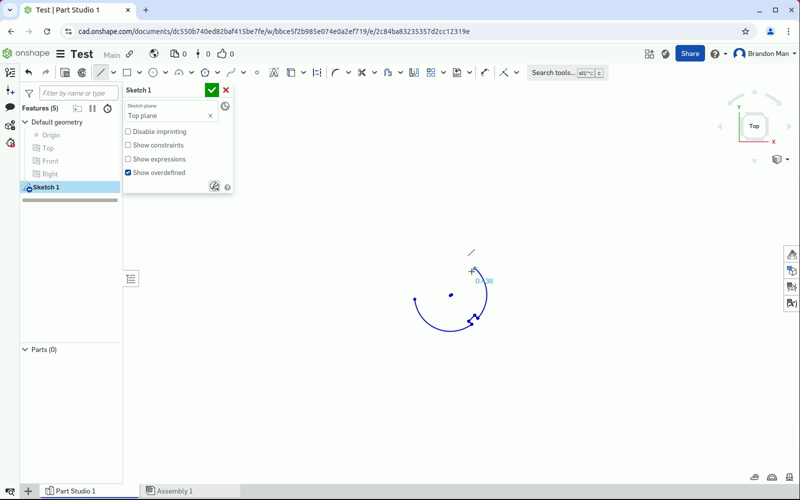
scroll(6)
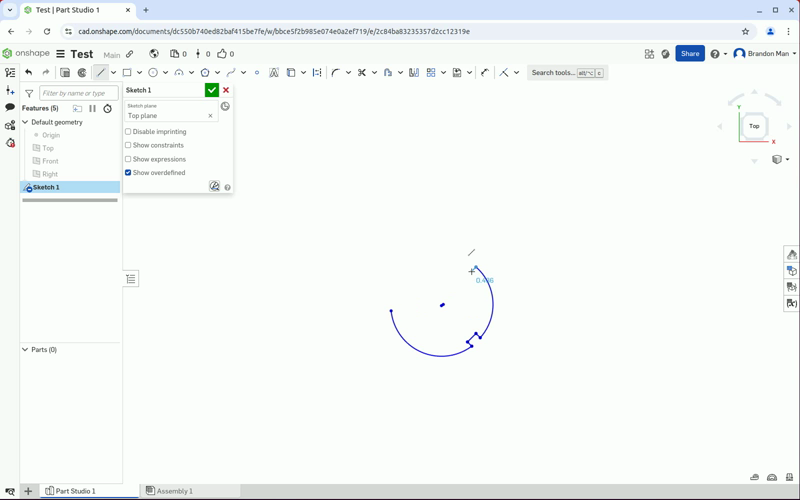
scroll(6)
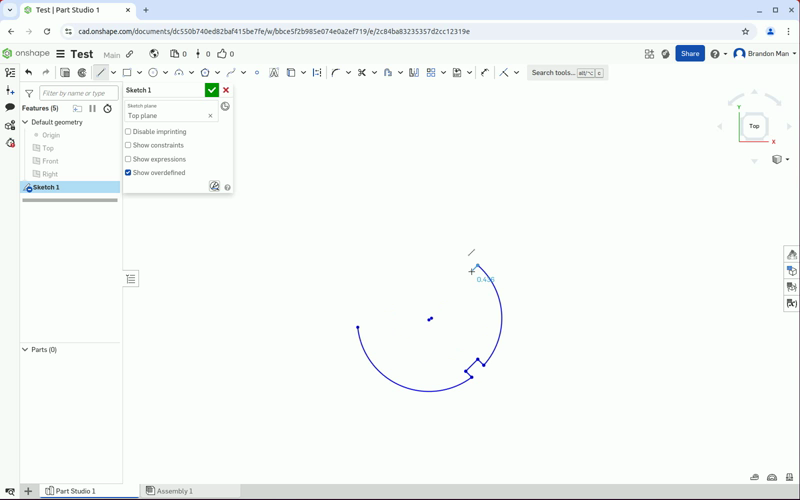
scroll(6)
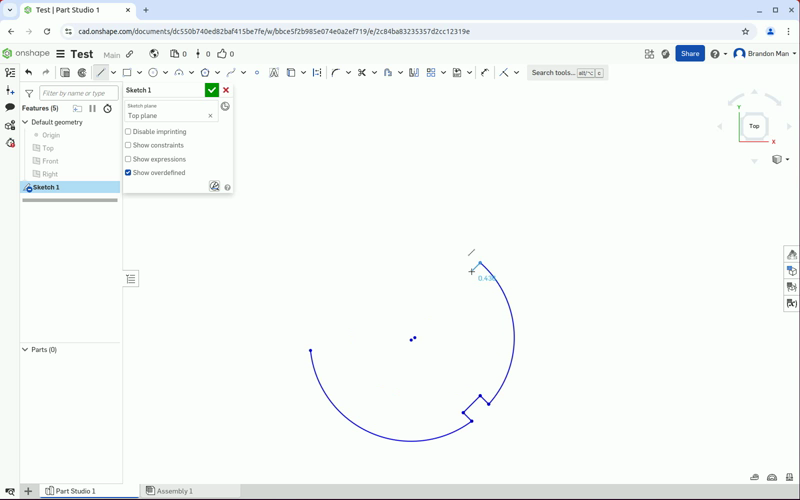
scroll(6)
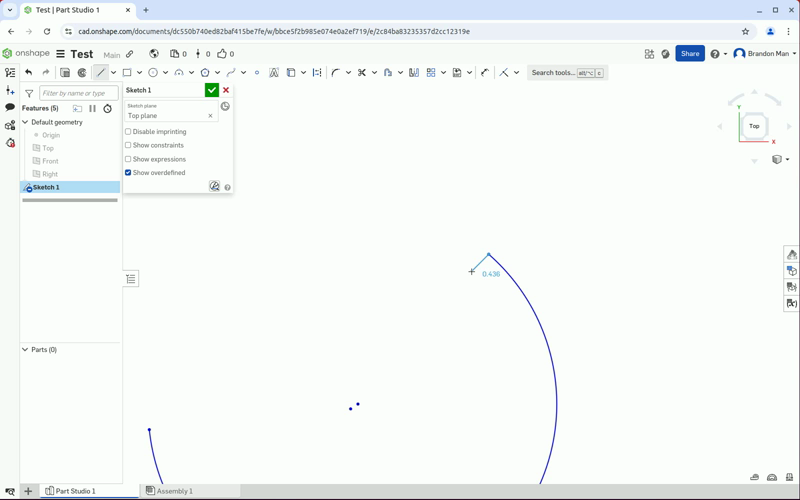
click(471, 271)
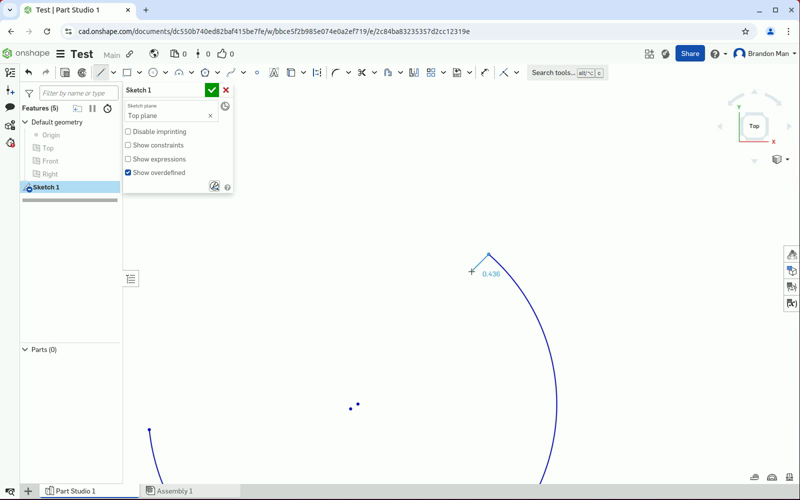
scroll(-6)
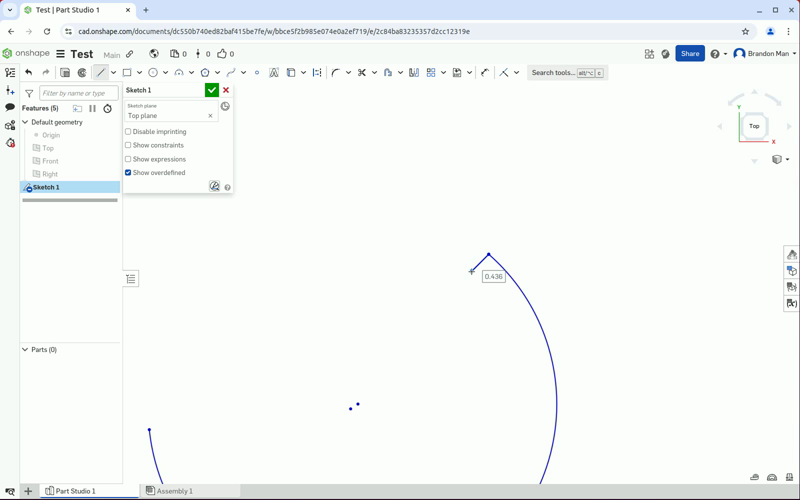
scroll(-6)
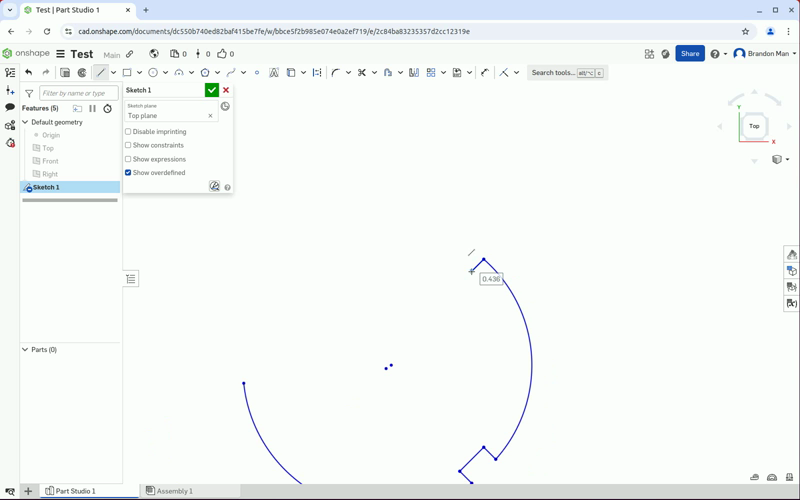
scroll(-6)
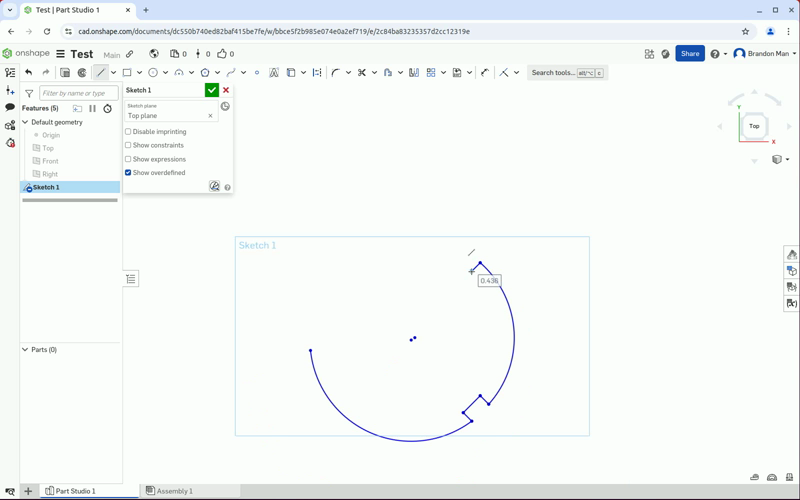
scroll(-6)
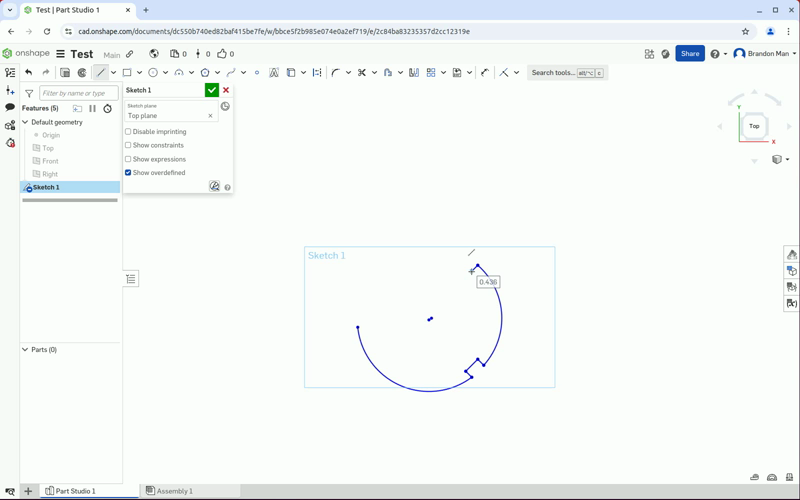
scroll(-6)
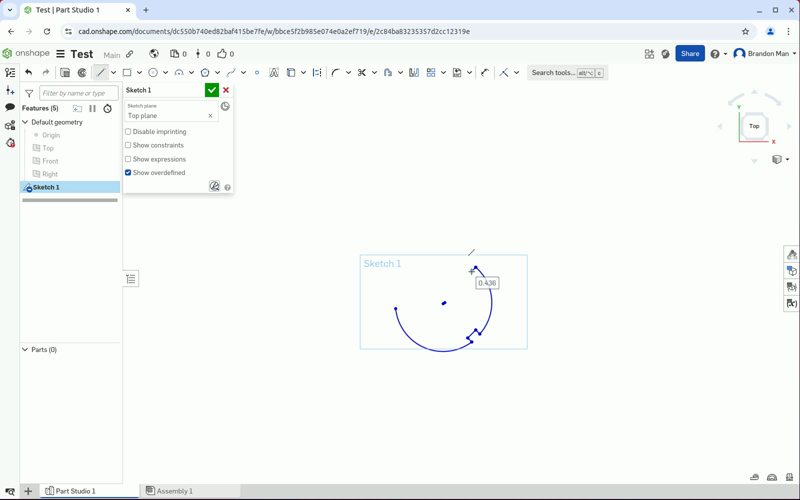
scroll(-6)
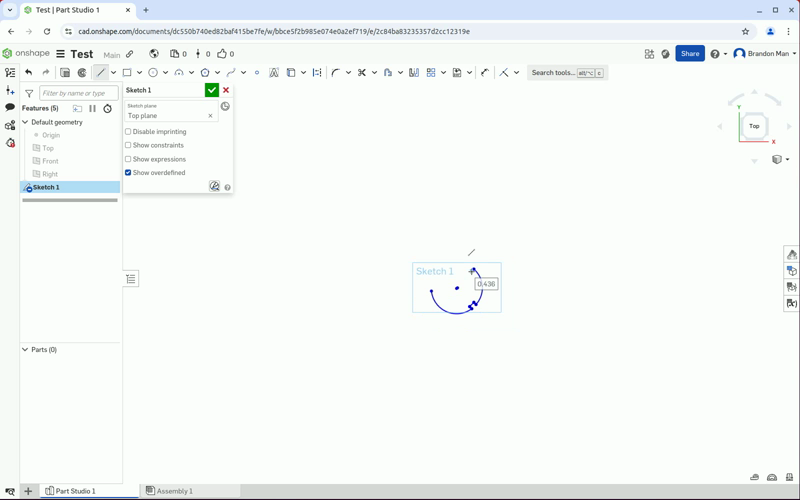
scroll(-6)
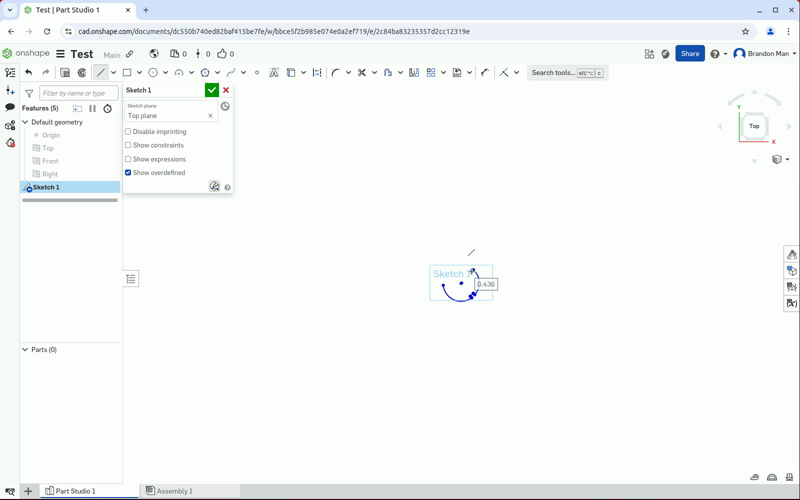
key_up(shift)
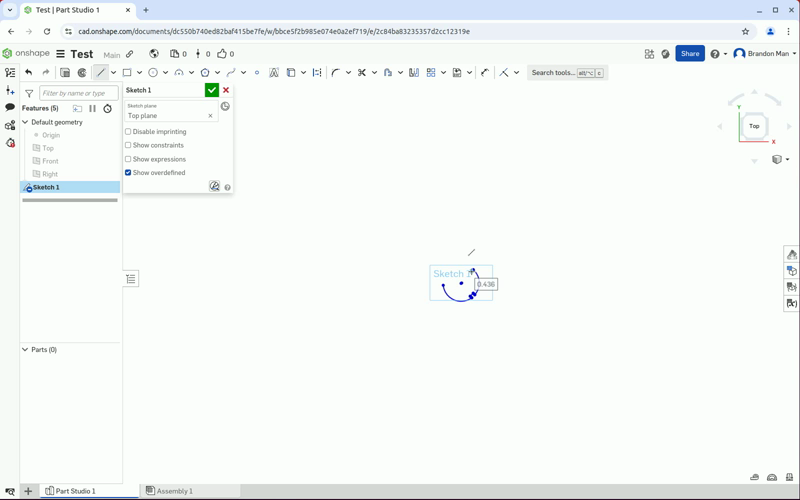
key_down(shift)
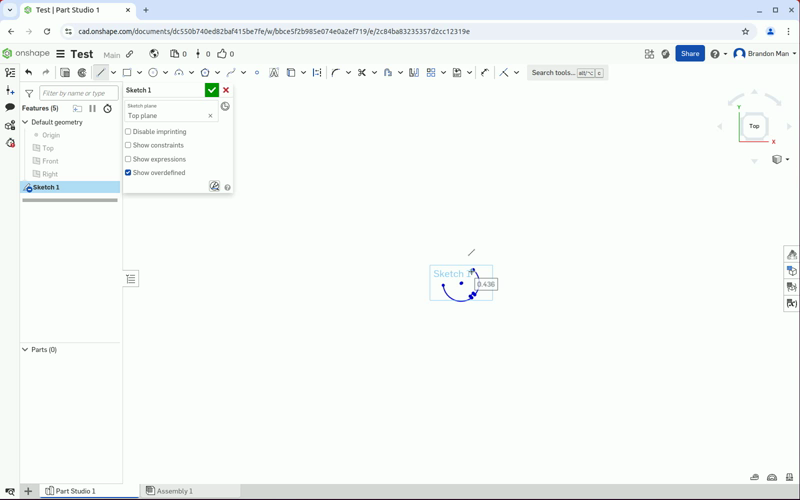
mouse_move(501, 271)
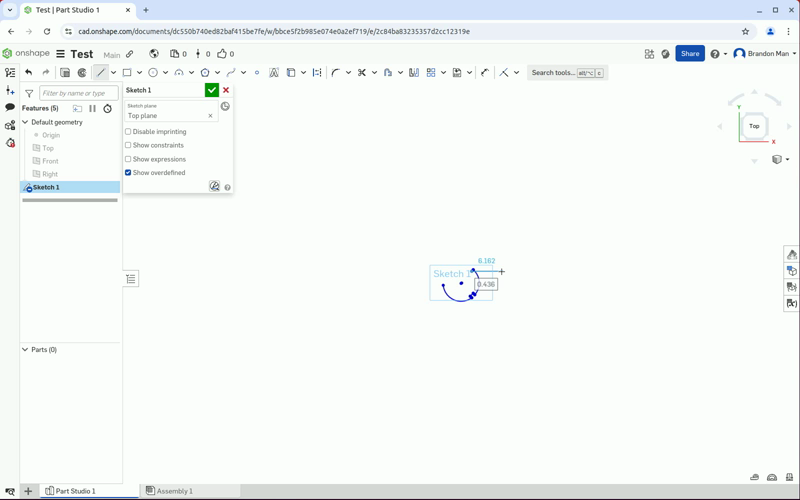
mouse_move(468, 268)
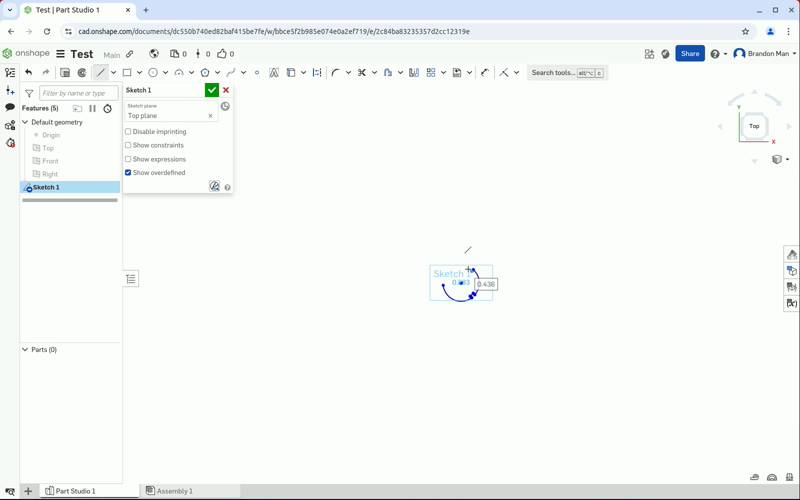
scroll(6)
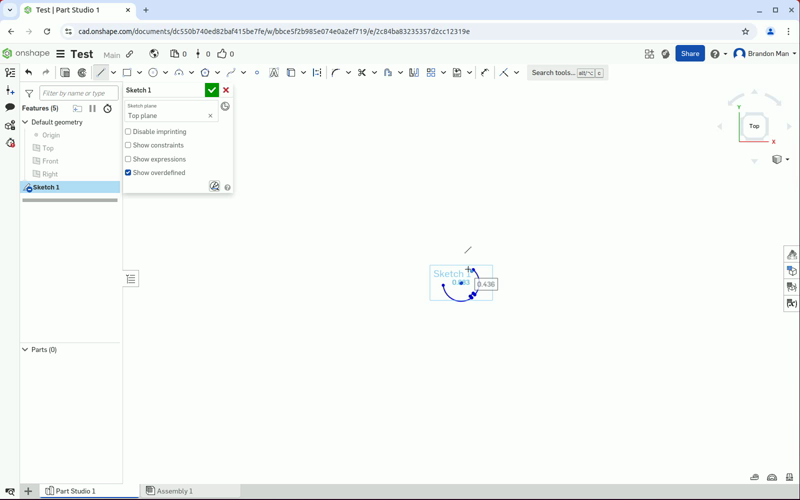
scroll(6)
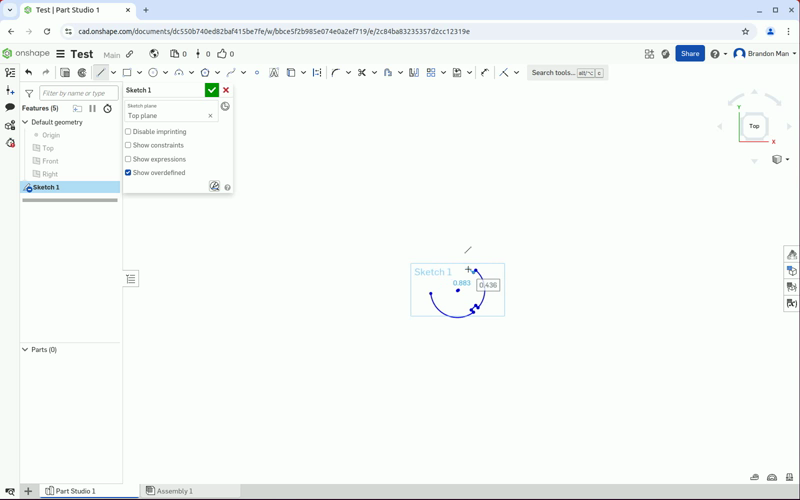
scroll(6)
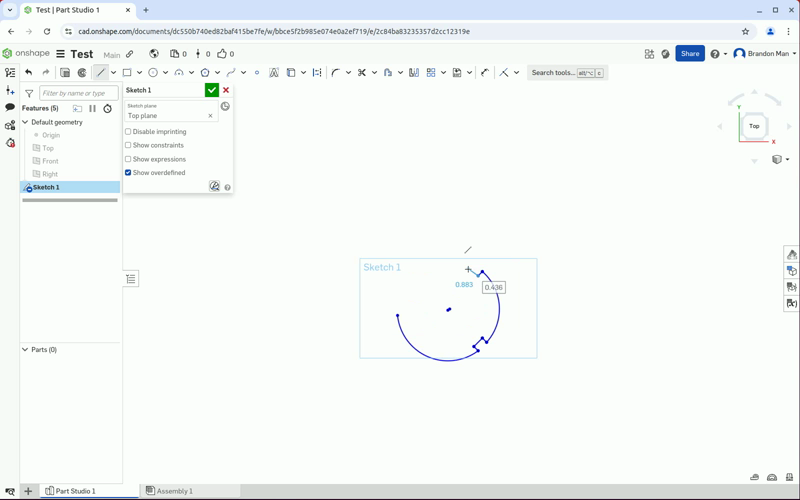
scroll(6)
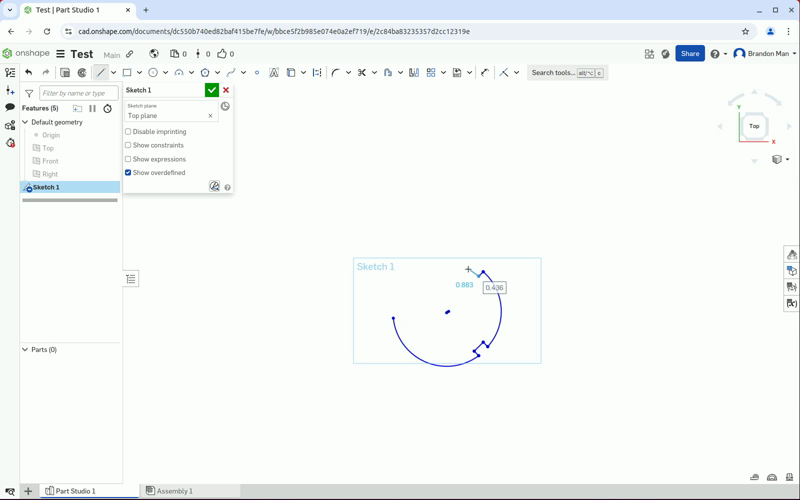
scroll(6)
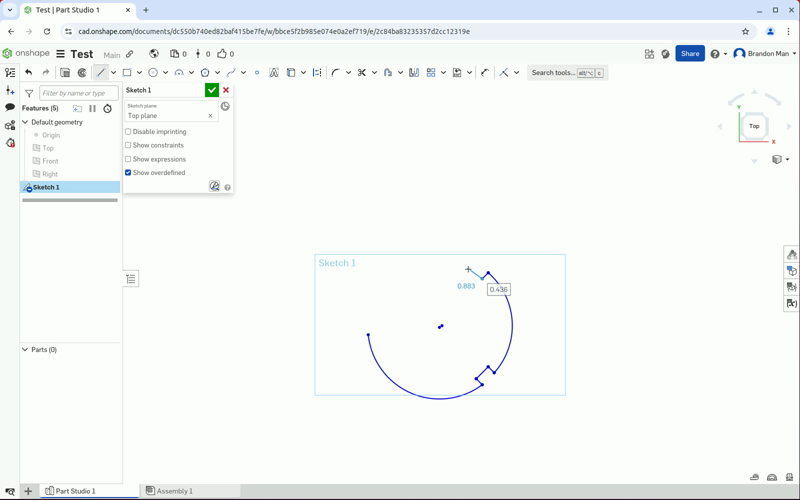
scroll(6)
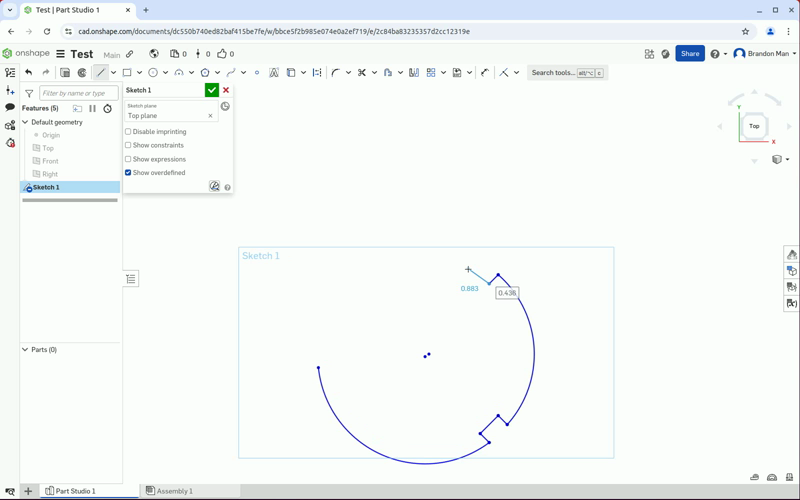
scroll(6)
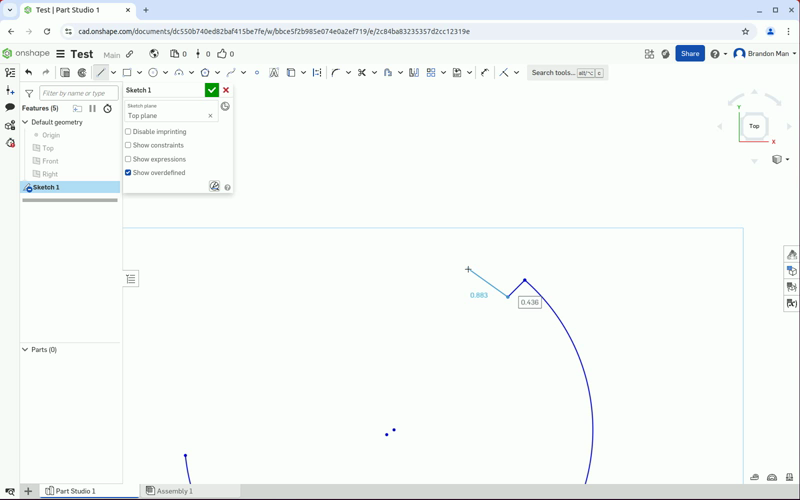
click(468, 268)
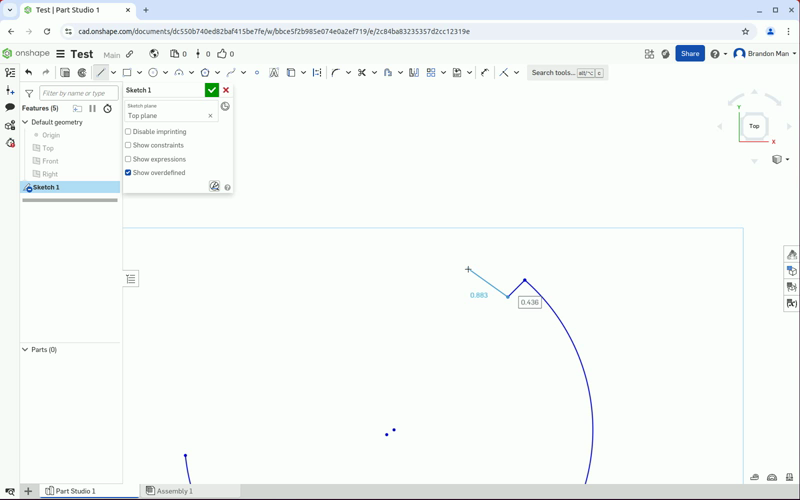
scroll(-6)
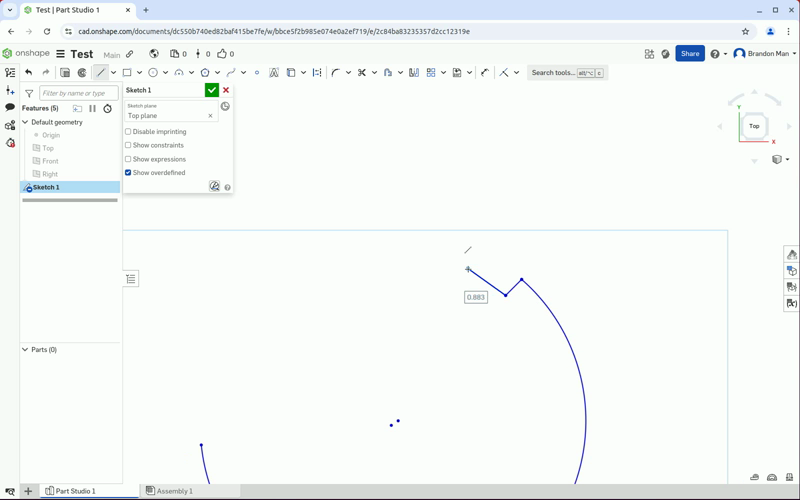
scroll(-6)
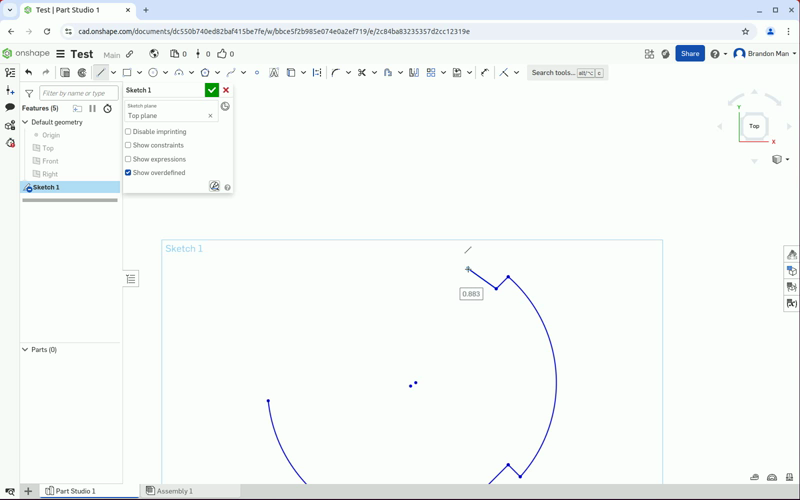
scroll(-6)
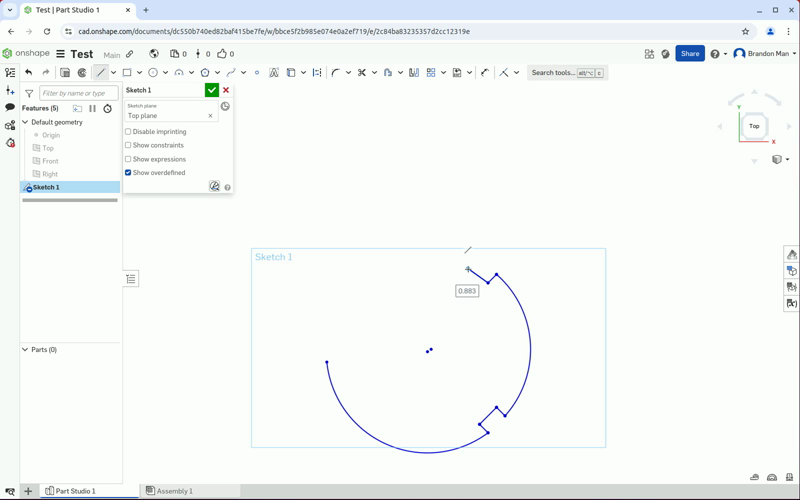
scroll(-6)
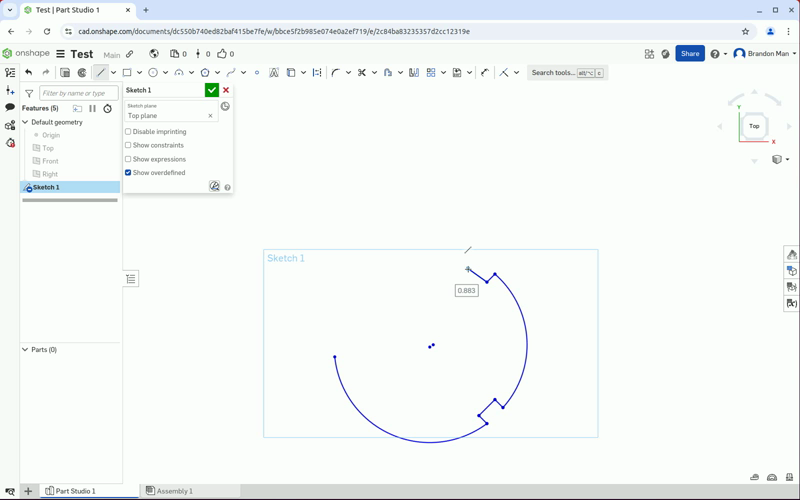
scroll(-6)
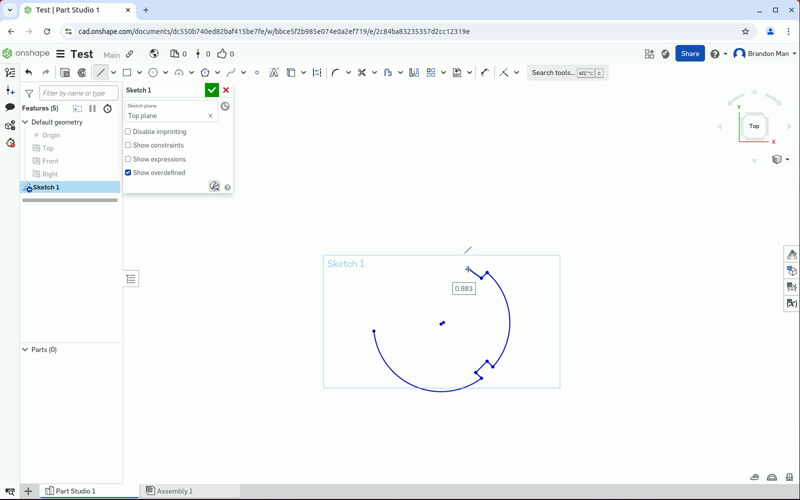
scroll(-6)
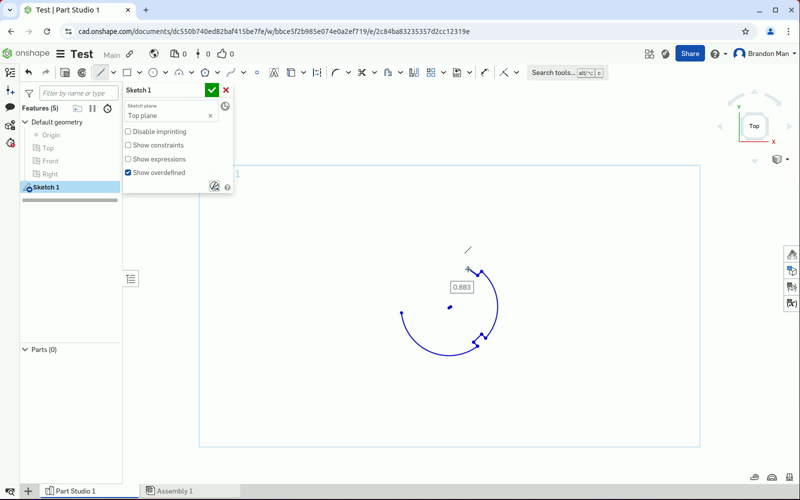
scroll(-6)
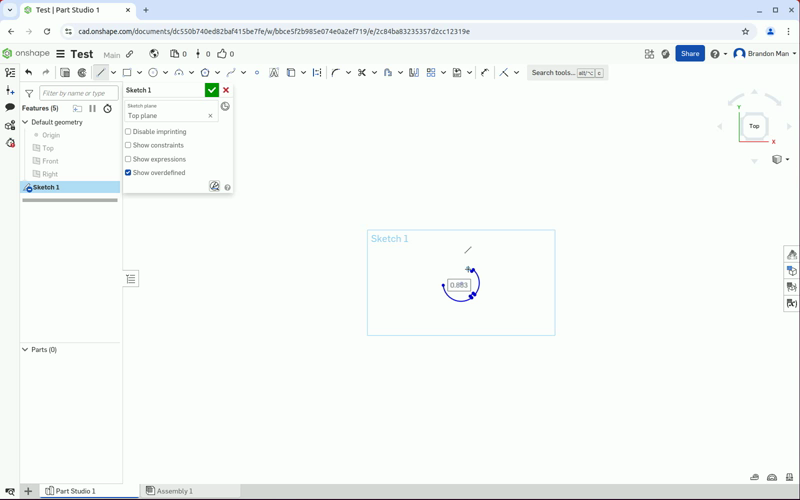
key_up(shift)
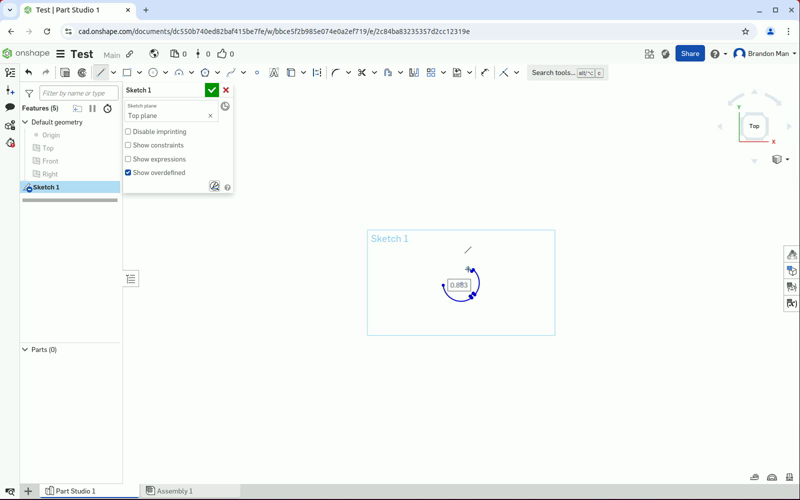
key_down(shift)
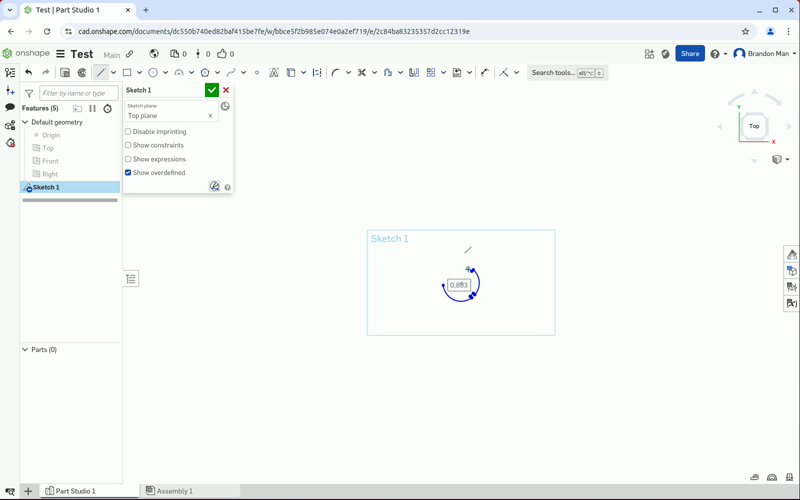
mouse_move(498, 268)
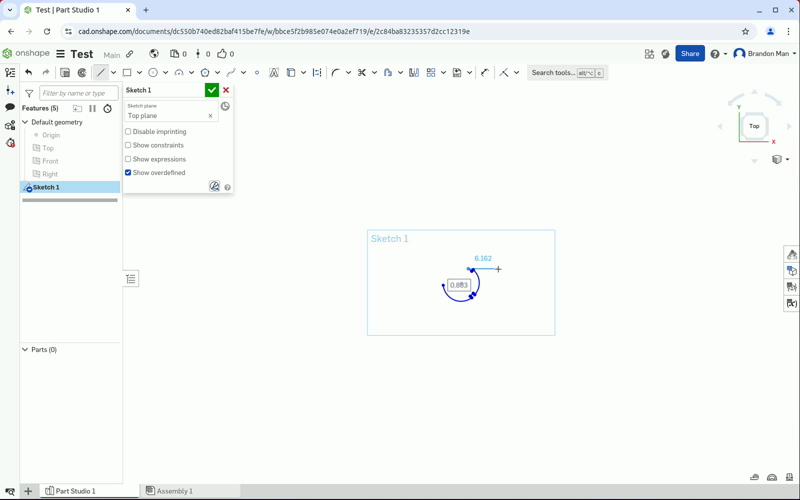
mouse_move(469, 267)
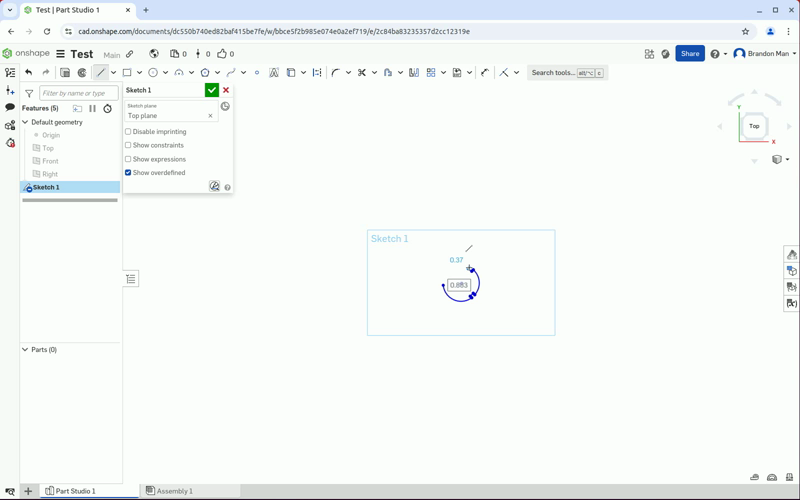
scroll(6)
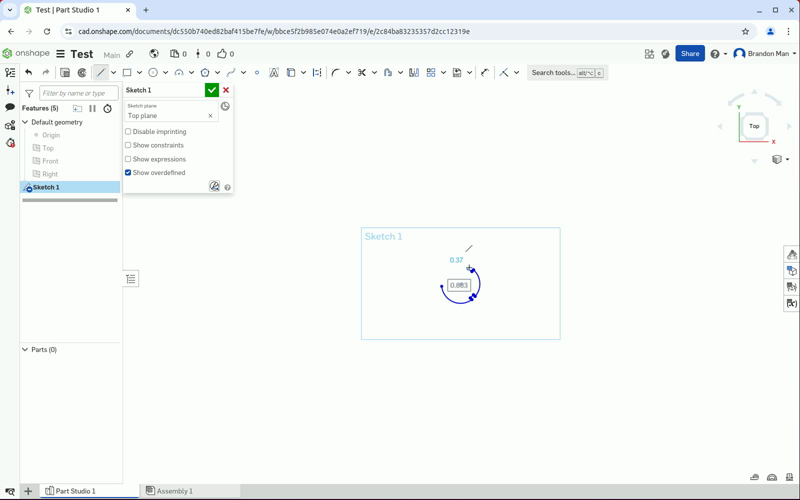
scroll(6)
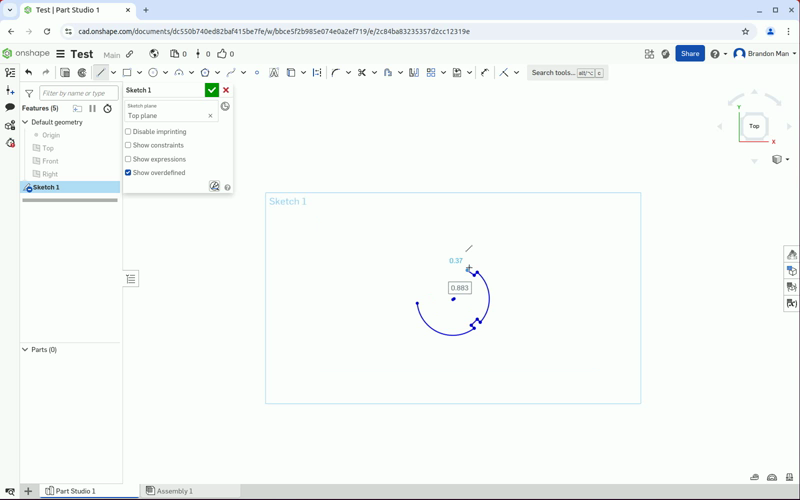
scroll(6)
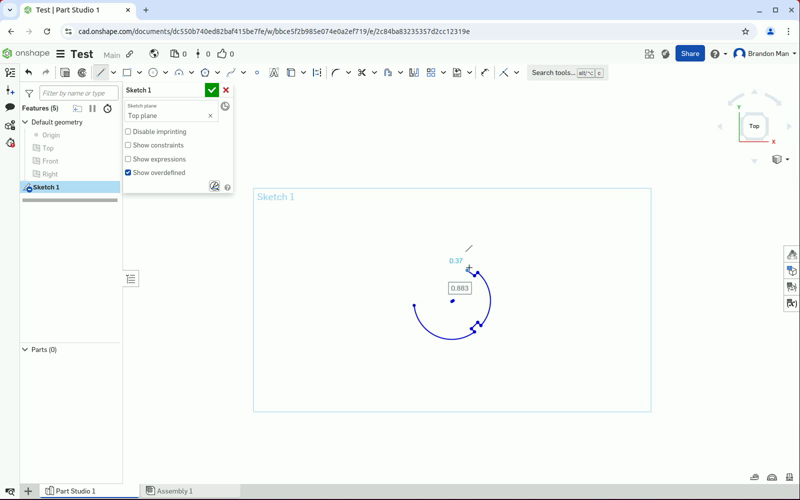
scroll(6)
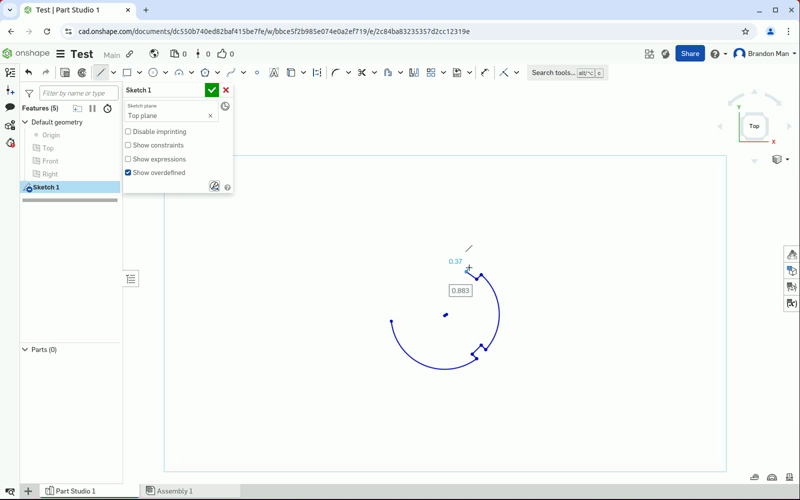
scroll(6)
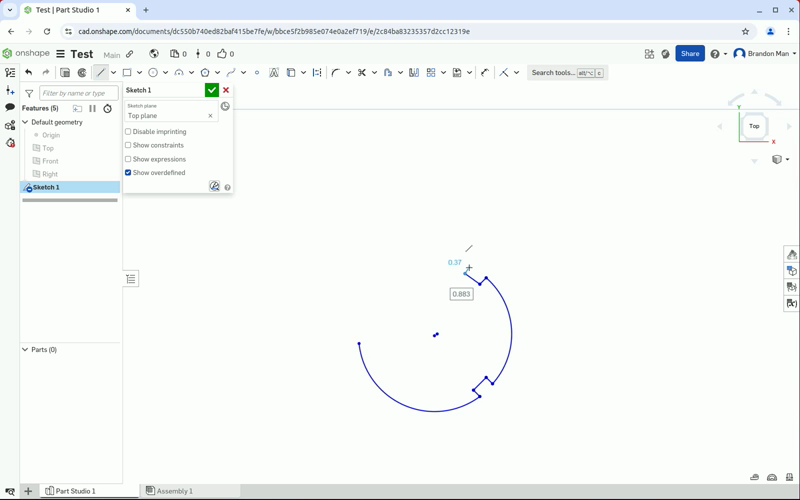
scroll(6)
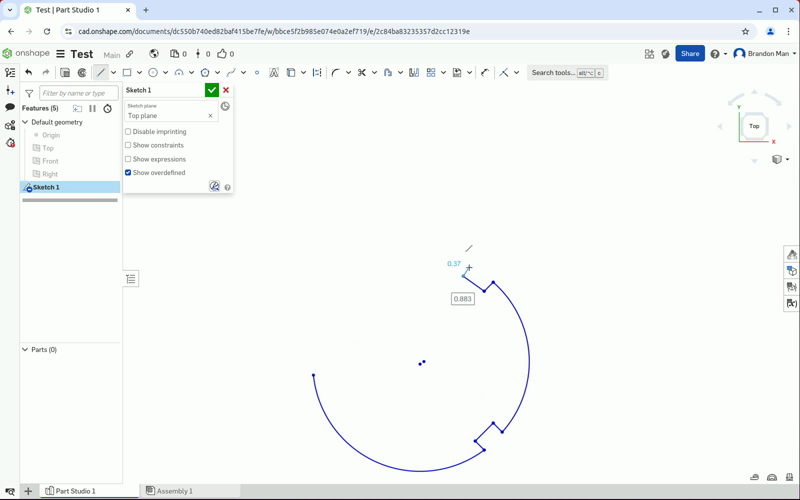
scroll(6)
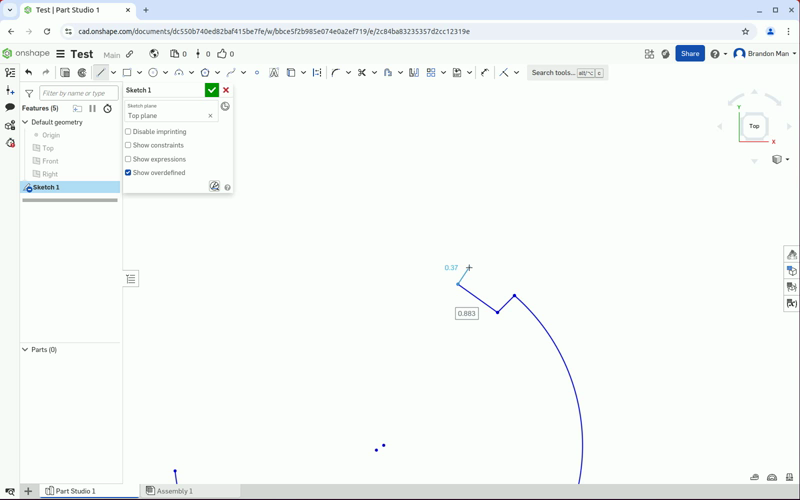
click(469, 267)
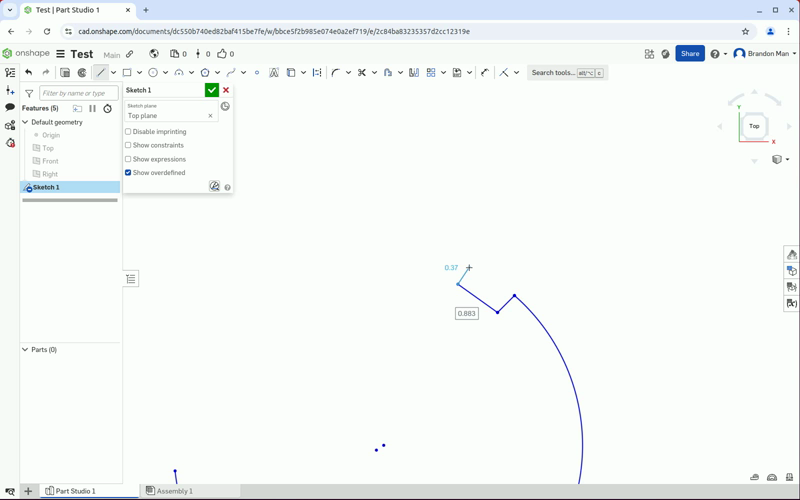
scroll(-6)
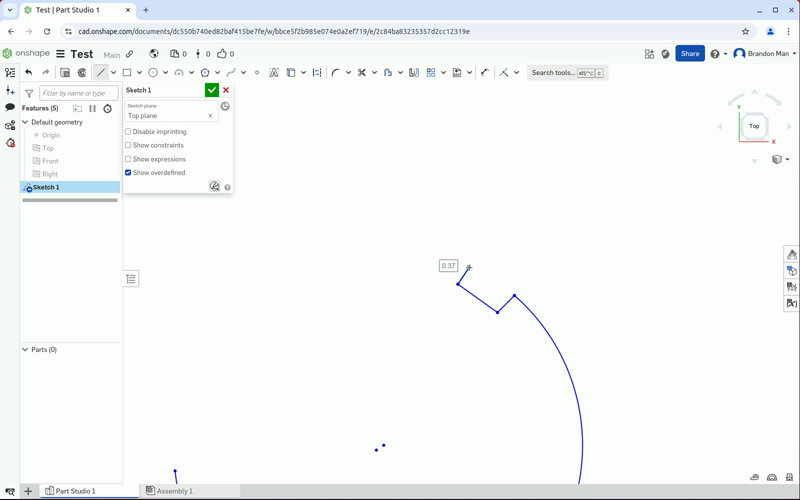
scroll(-6)
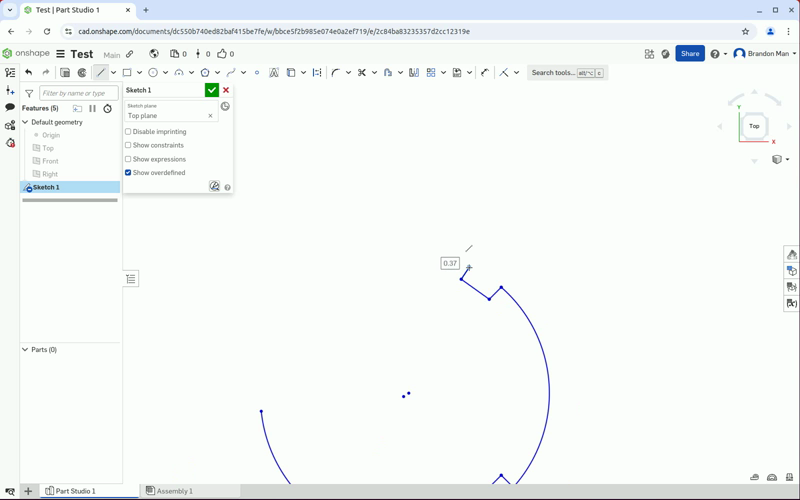
scroll(-6)
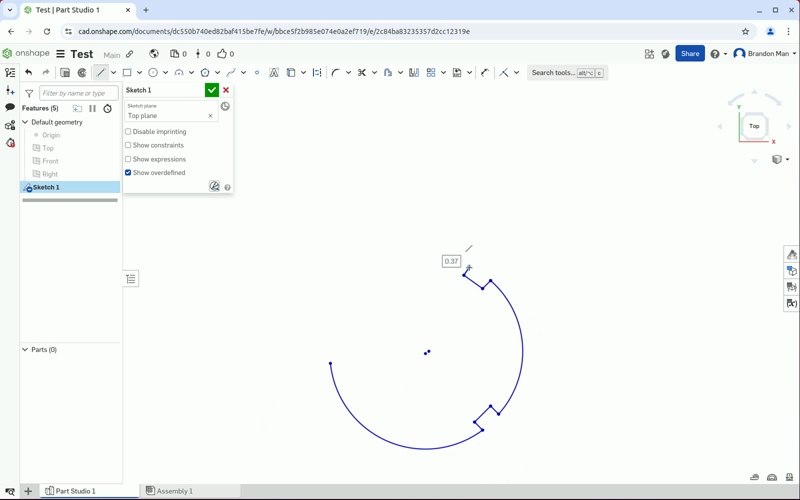
scroll(-6)
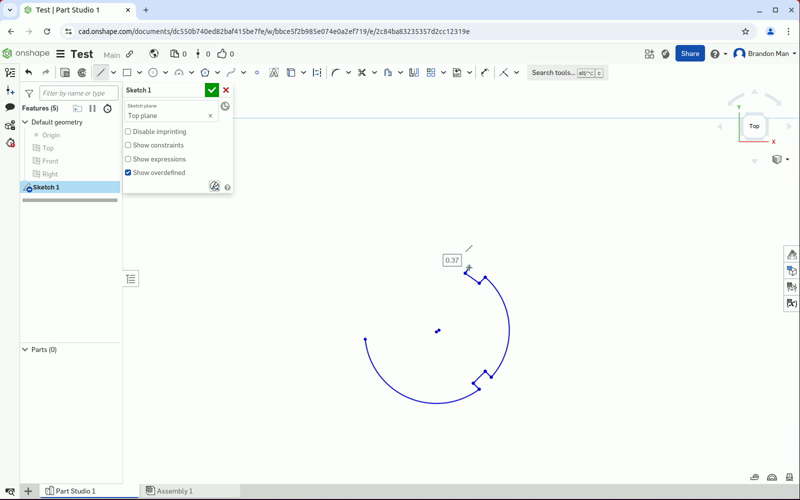
scroll(-6)
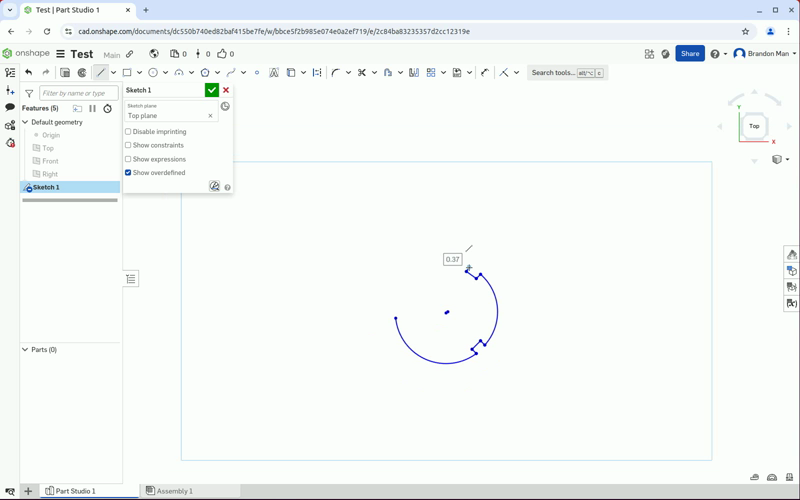
scroll(-6)
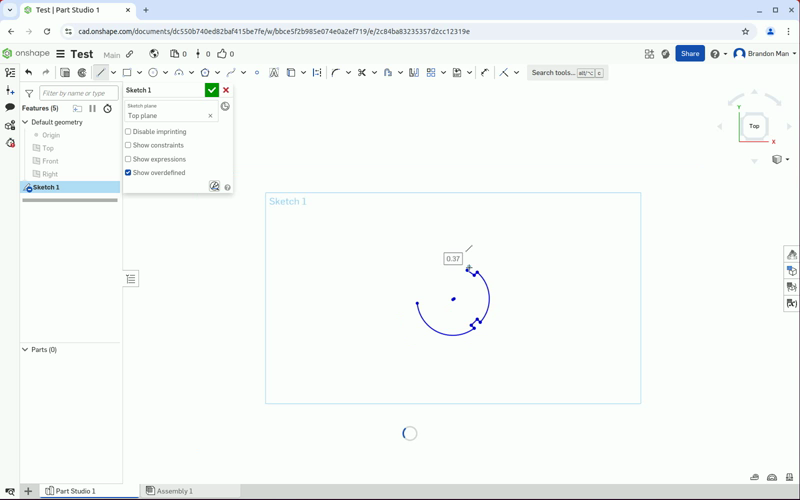
scroll(-6)
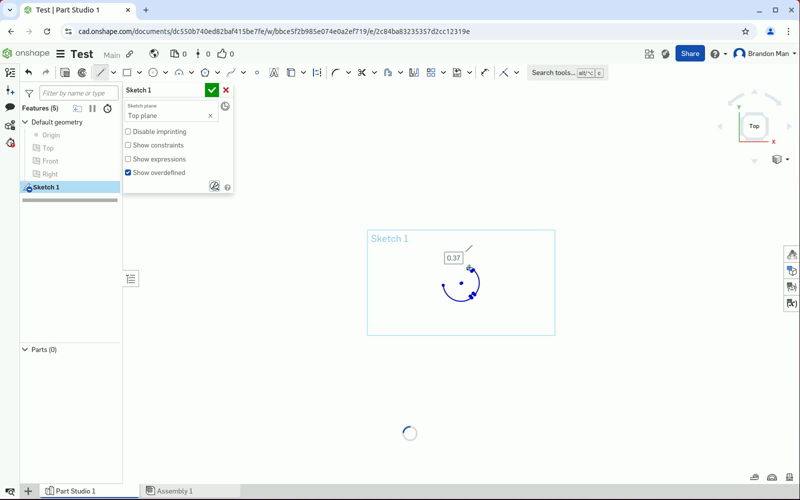
key_up(shift)
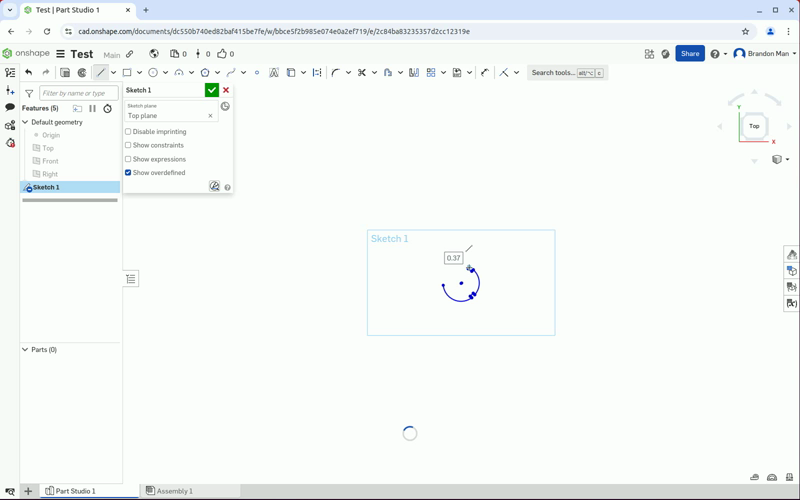
key(esc)
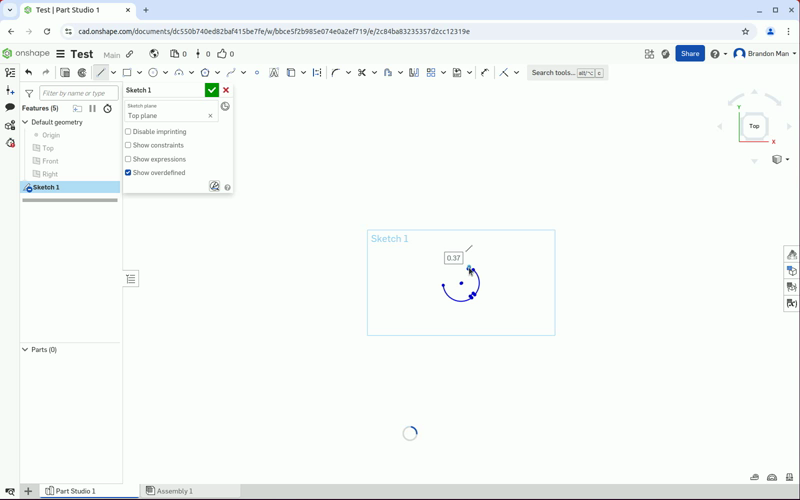
key(a)
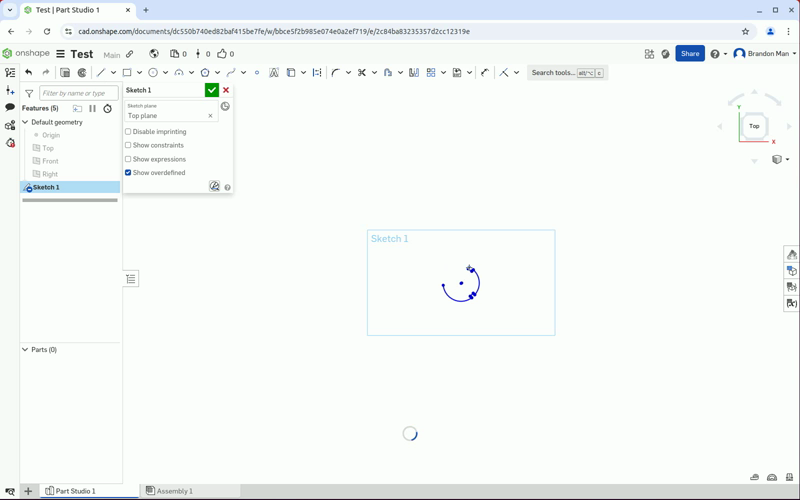
mouse_move(469, 267)
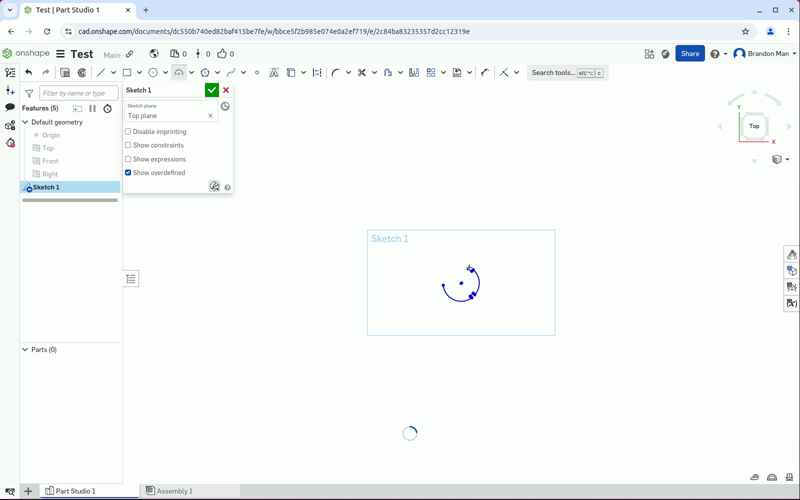
scroll(6)
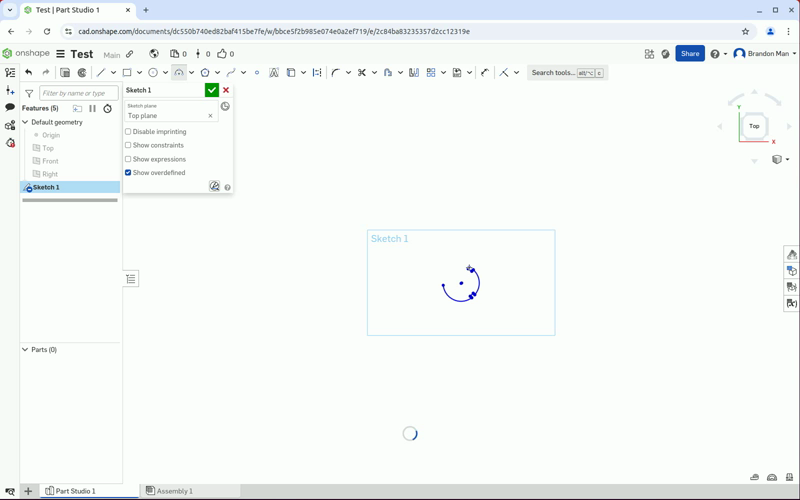
scroll(6)
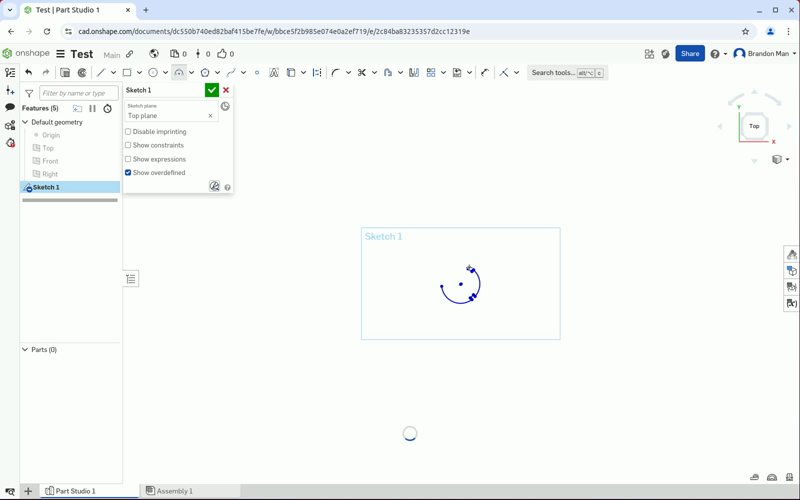
scroll(6)
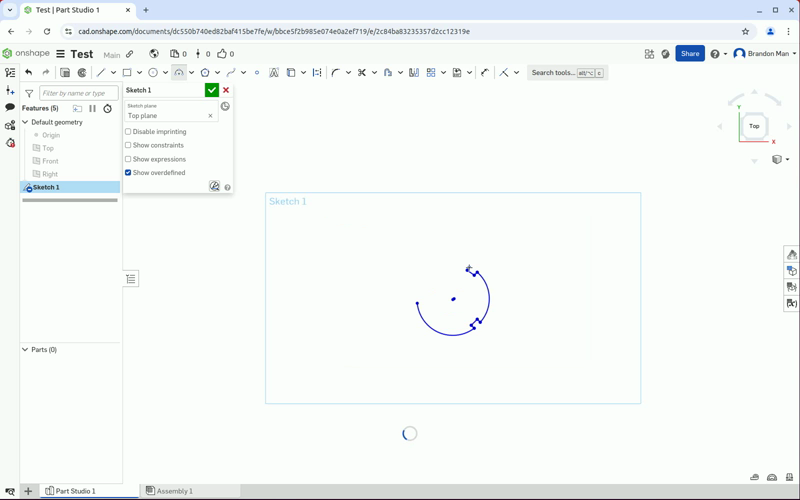
scroll(6)
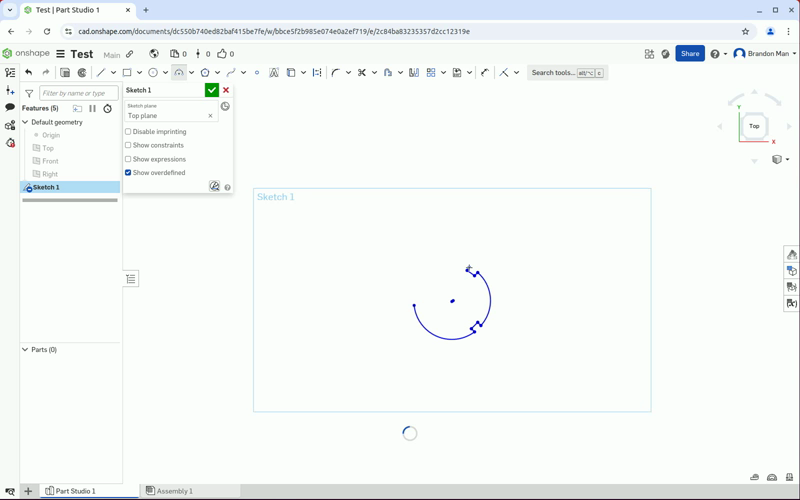
scroll(6)
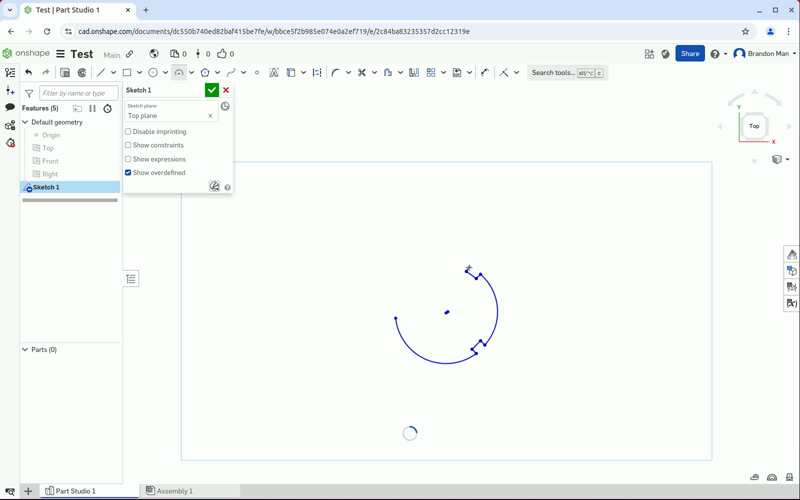
scroll(6)
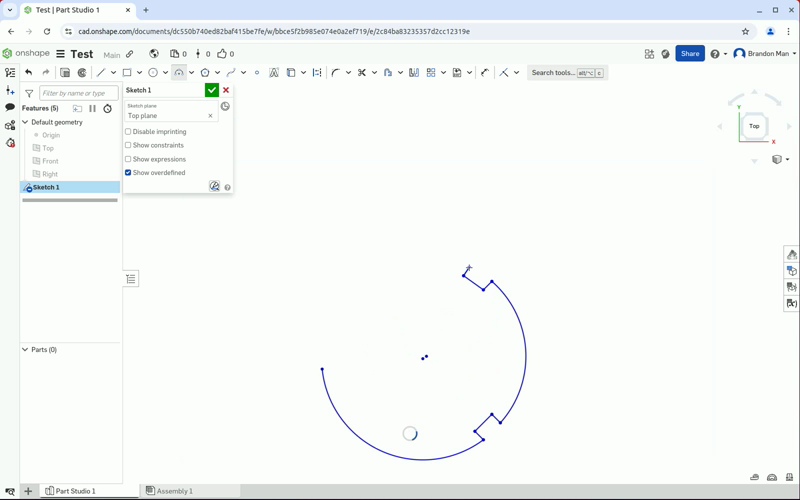
scroll(6)
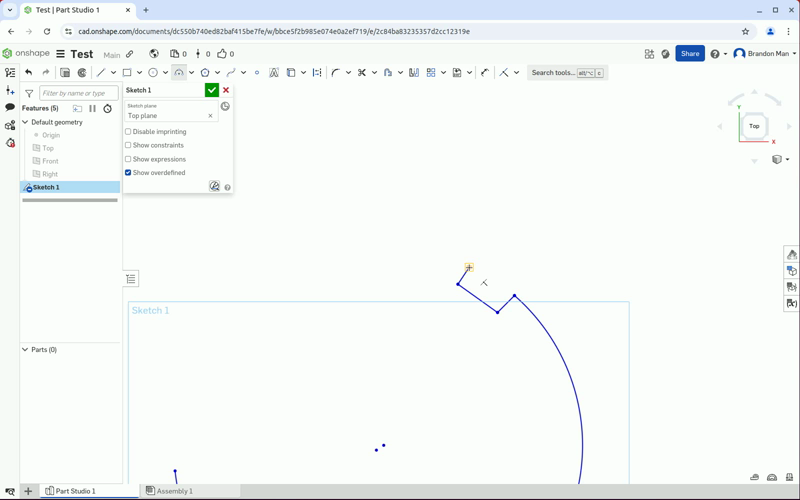
click(469, 267)
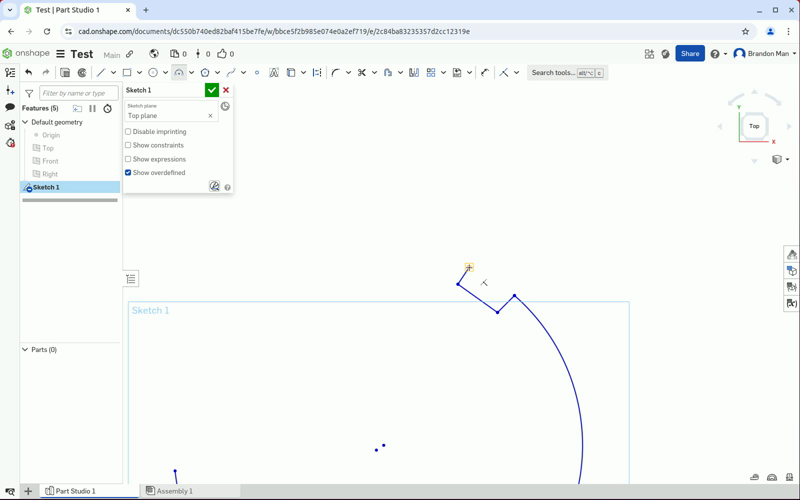
scroll(-6)
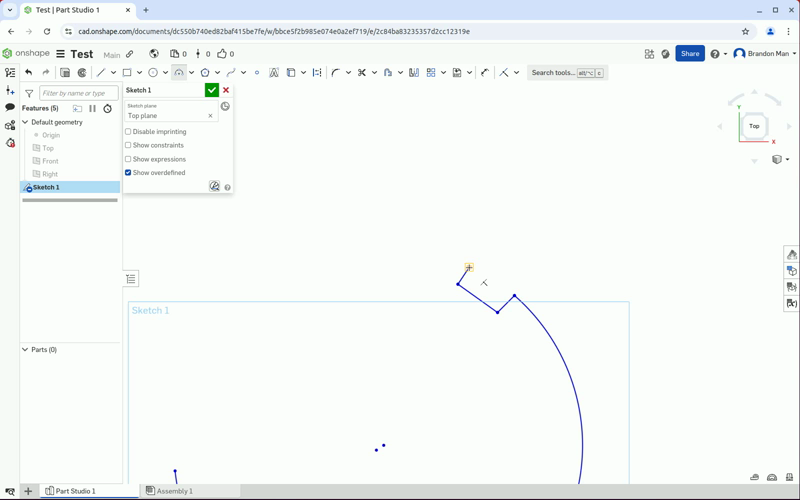
scroll(-6)
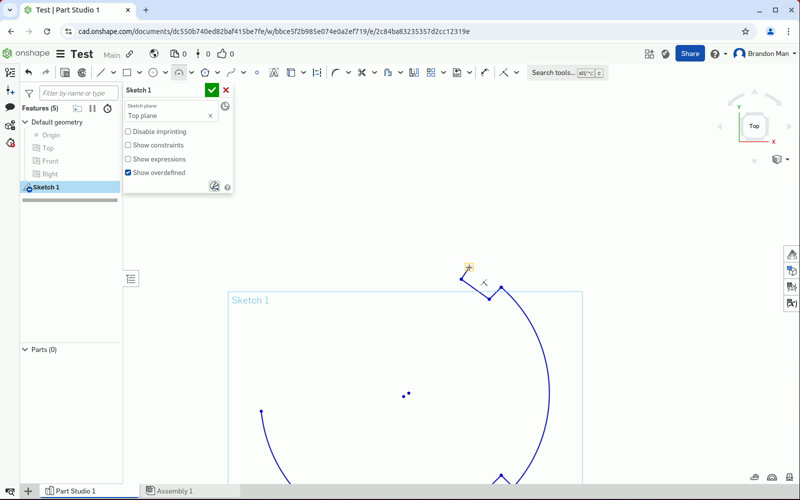
scroll(-6)
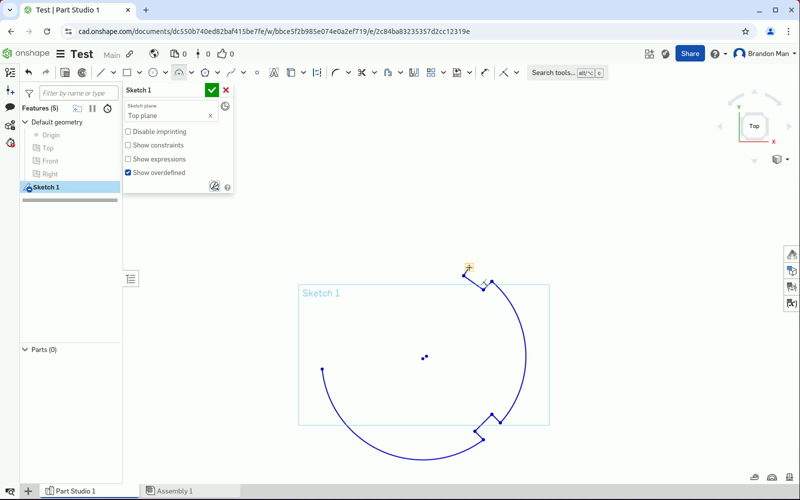
scroll(-6)
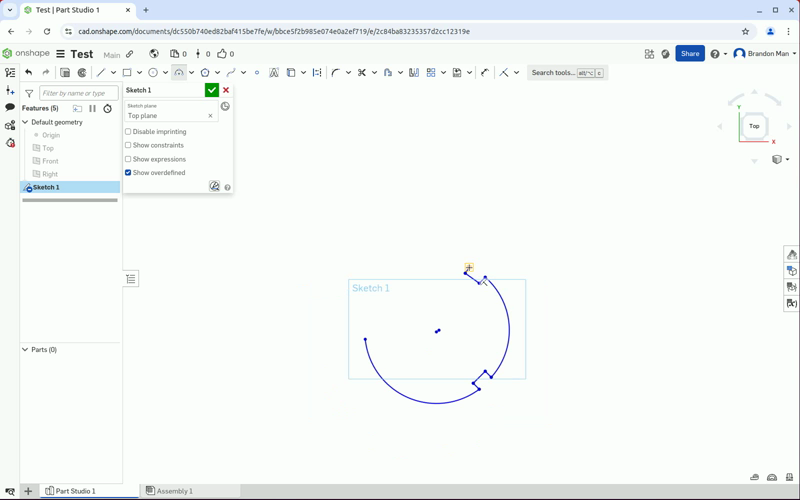
scroll(-6)
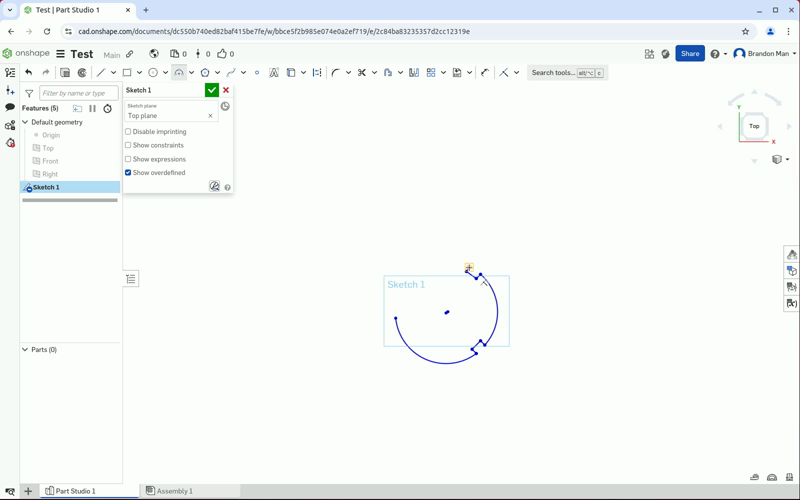
scroll(-6)
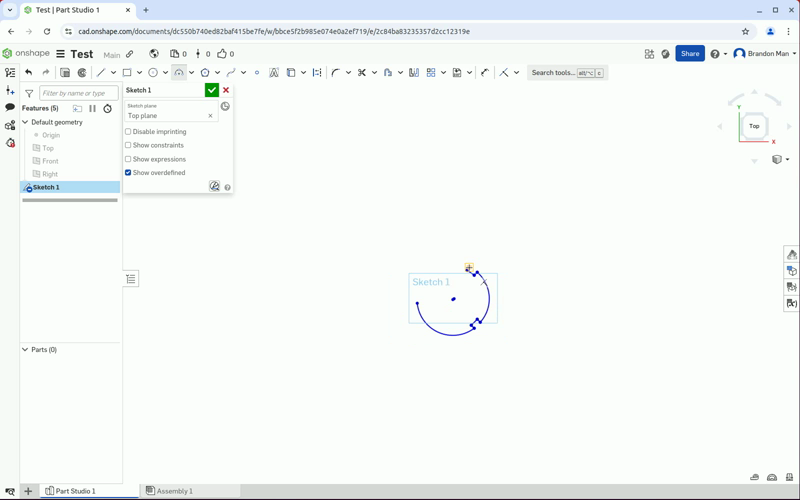
scroll(-6)
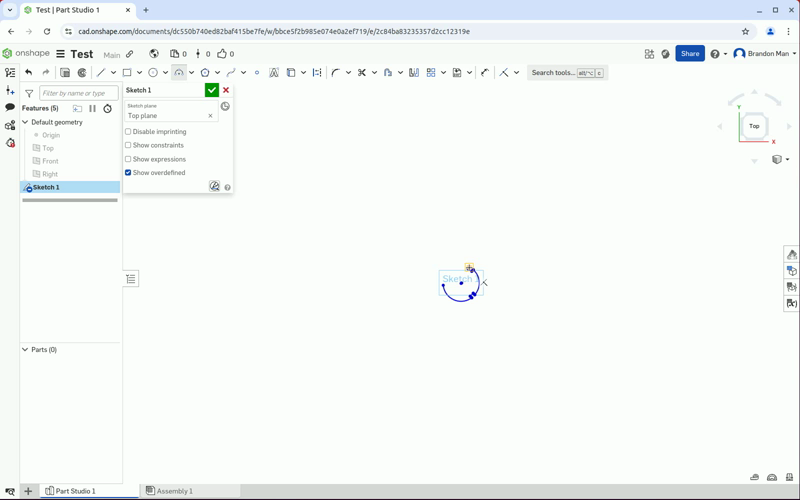
key_down(shift)
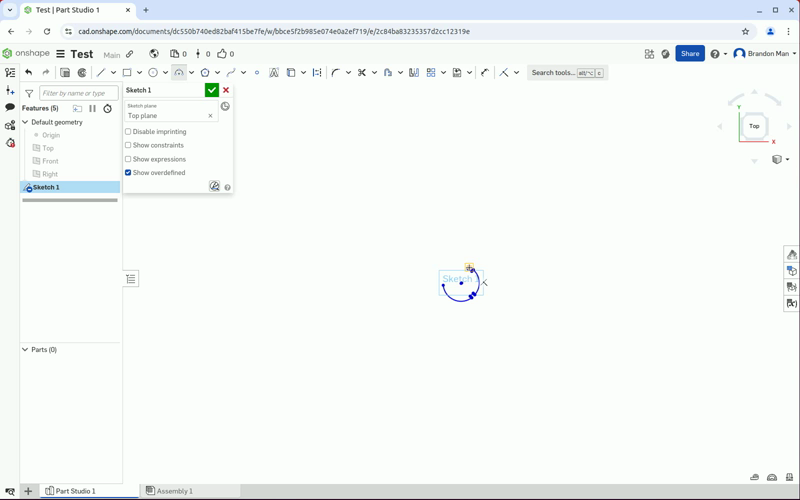
mouse_move(443, 280)
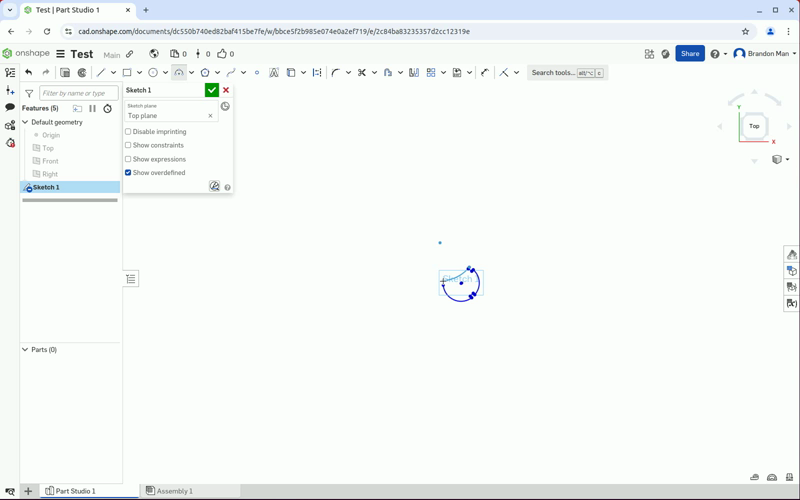
click(443, 280)
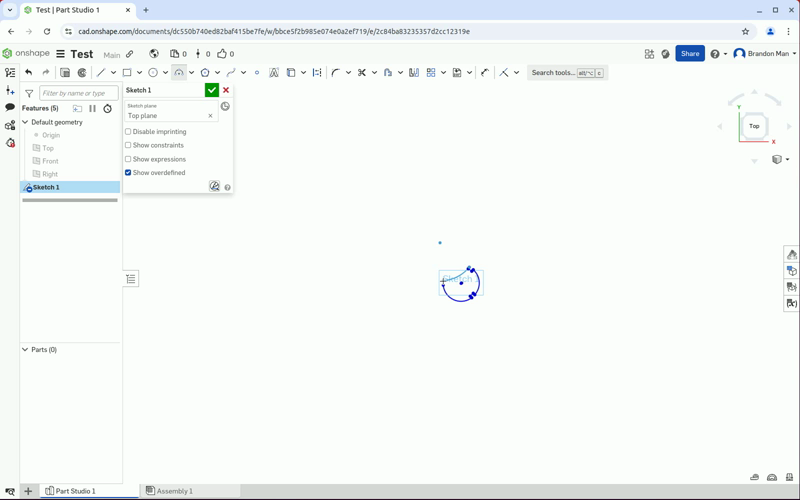
mouse_move(452, 266)
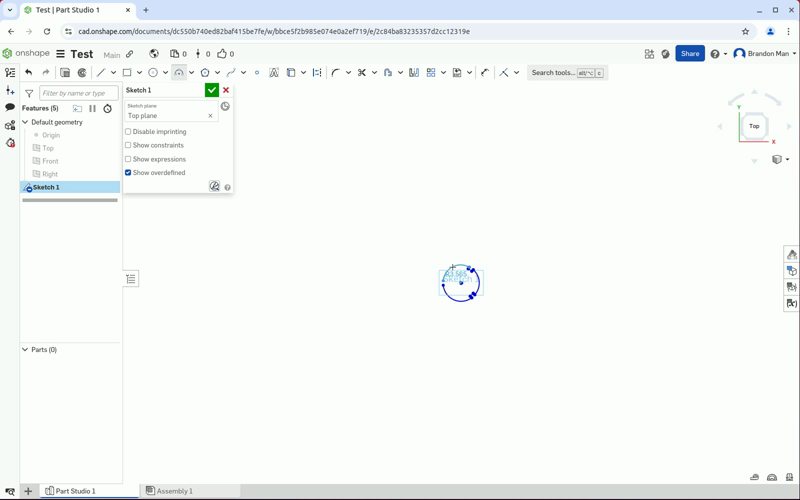
click(452, 266)
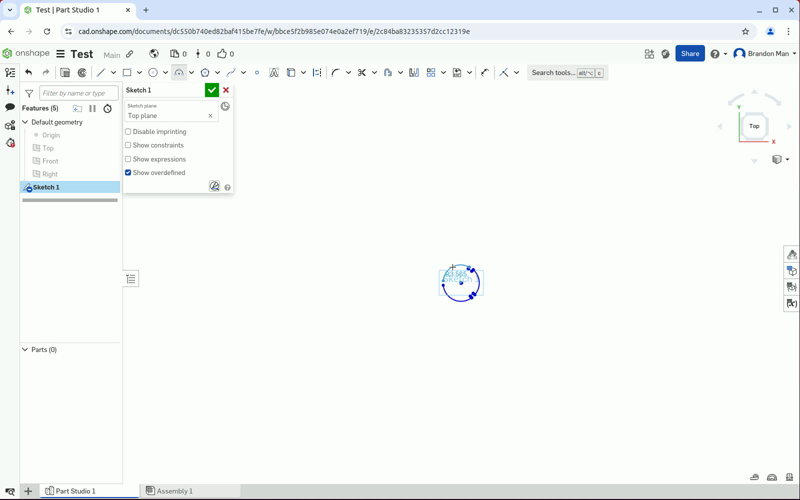
key_up(shift)
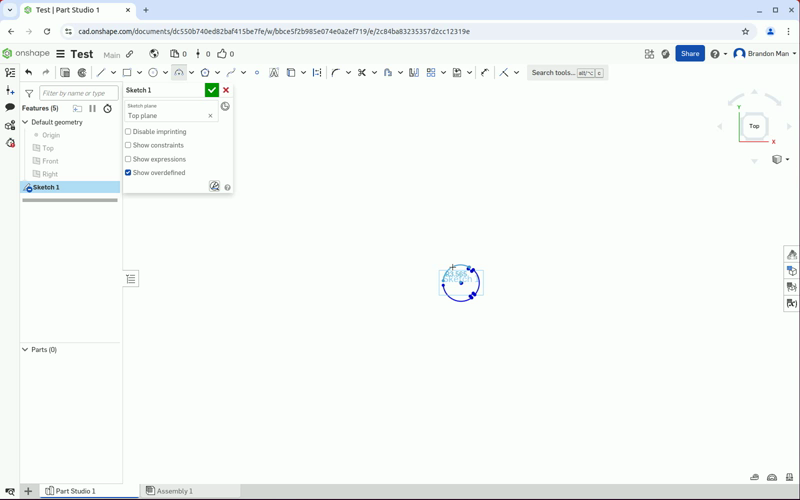
key(esc)
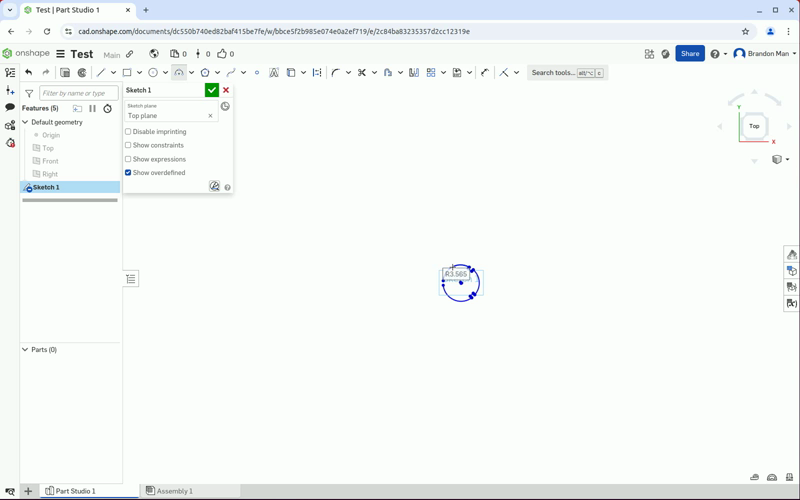
key(l)
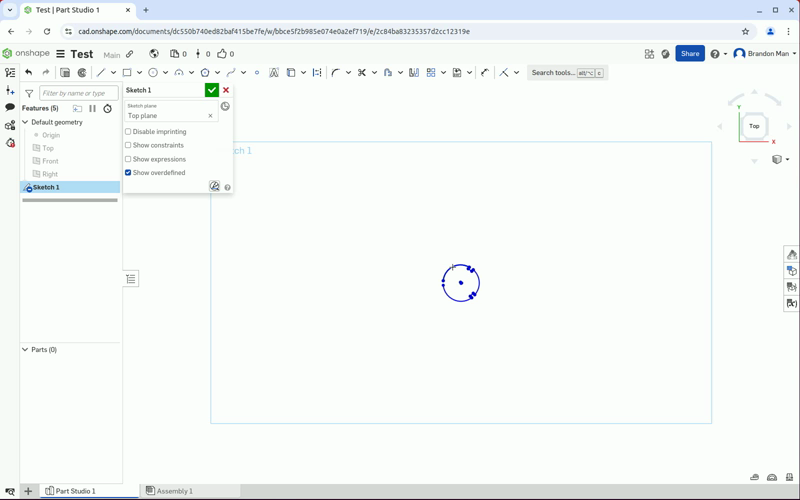
mouse_move(443, 280)
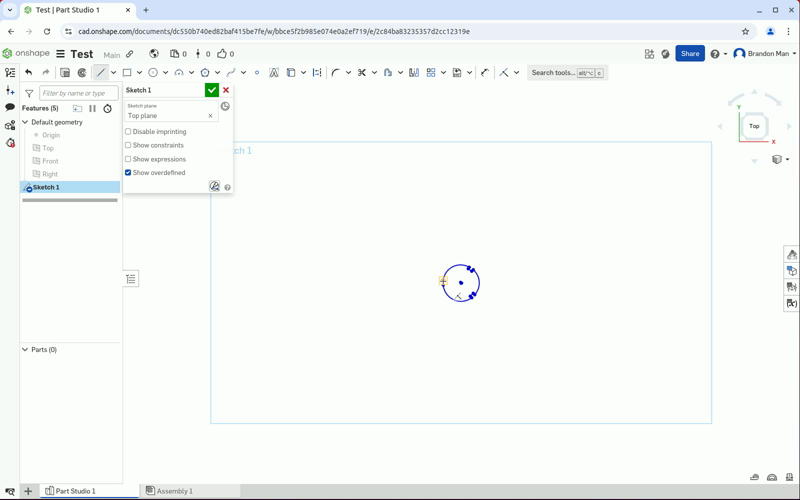
click(443, 280)
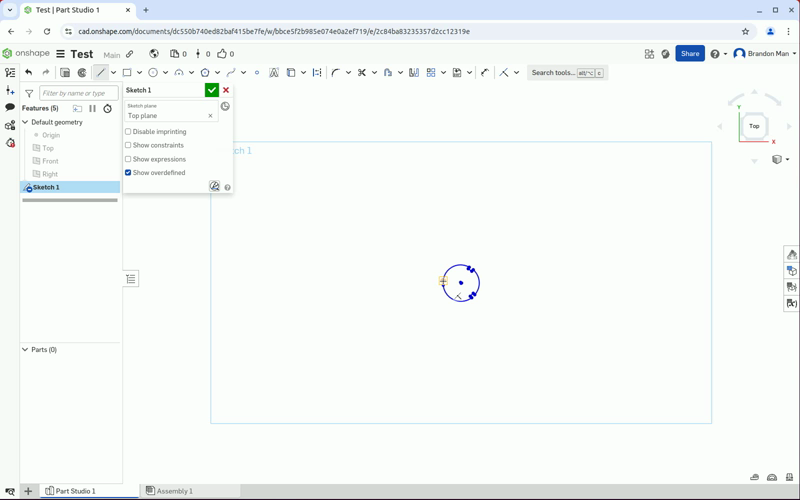
key_down(shift)
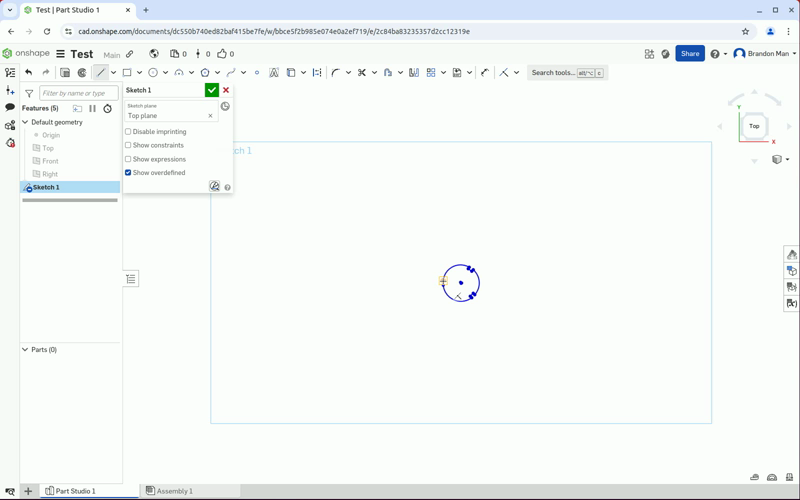
mouse_move(473, 280)
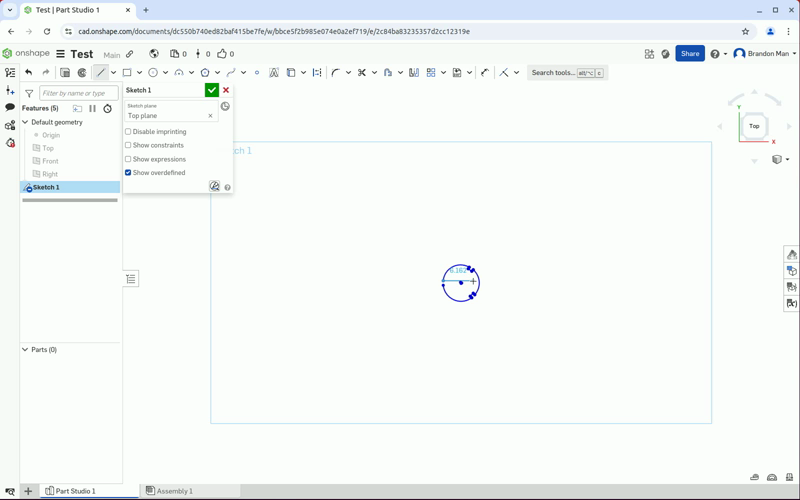
mouse_move(445, 280)
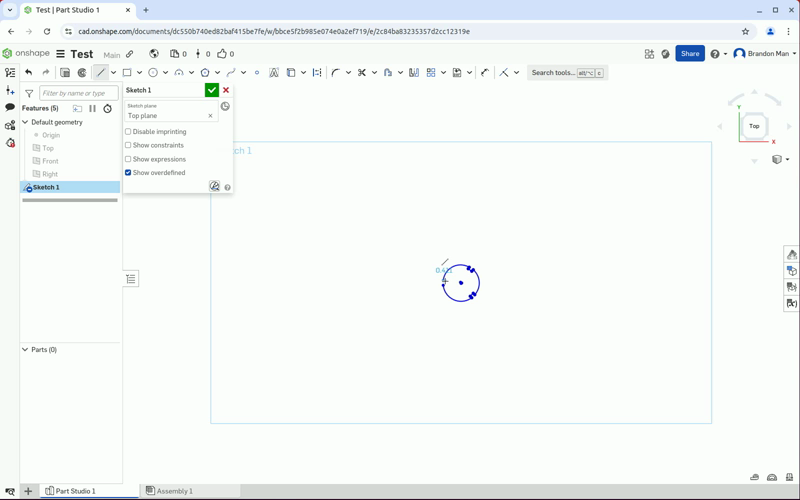
scroll(6)
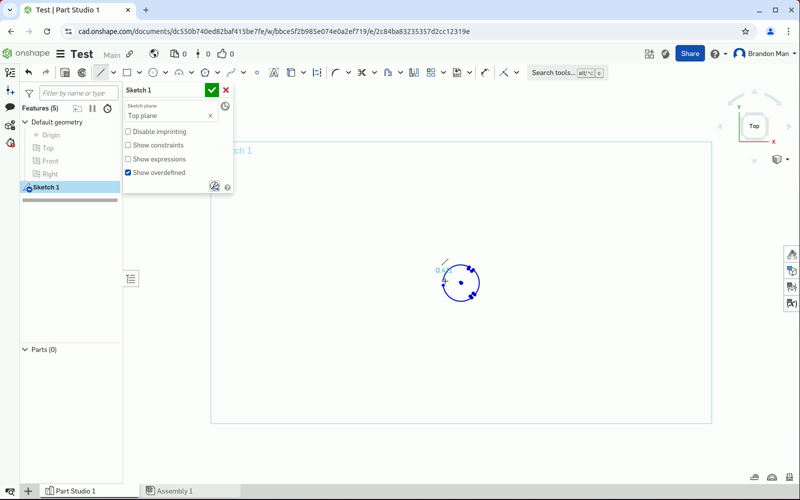
scroll(6)
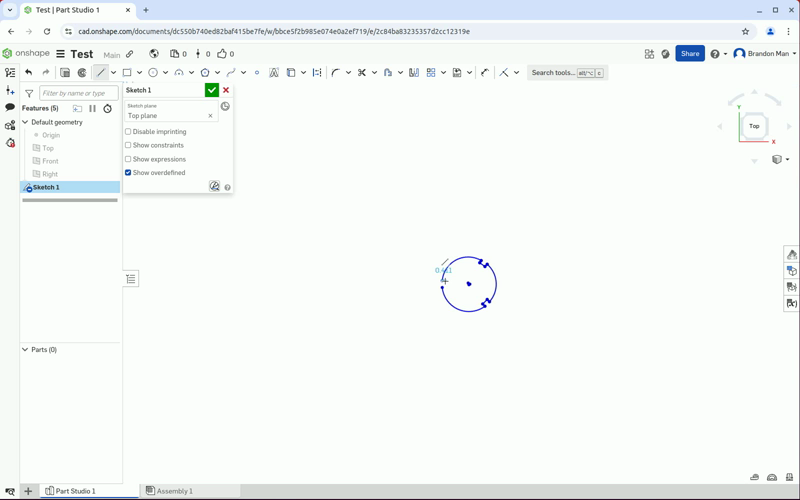
scroll(6)
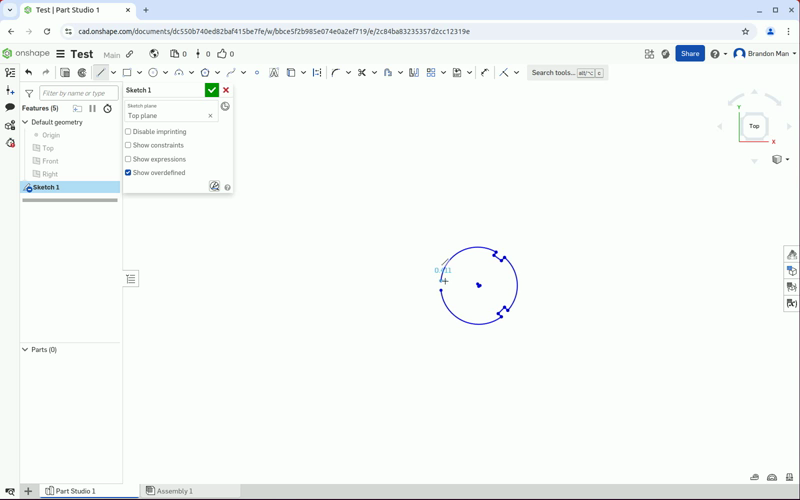
scroll(6)
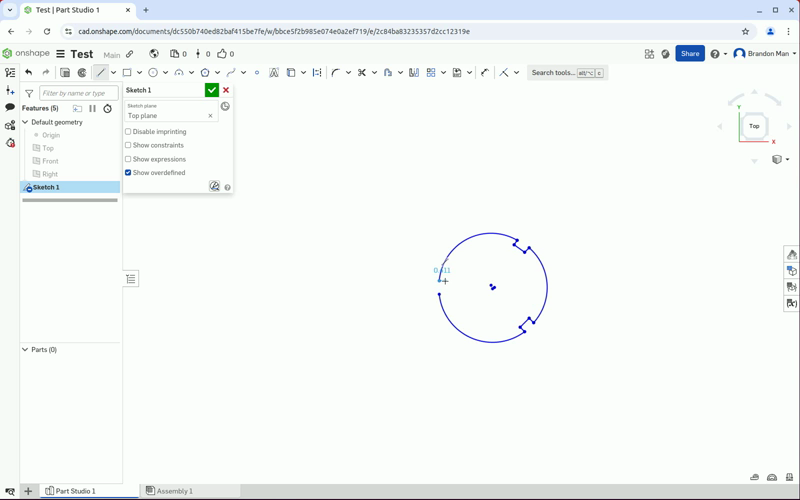
scroll(6)
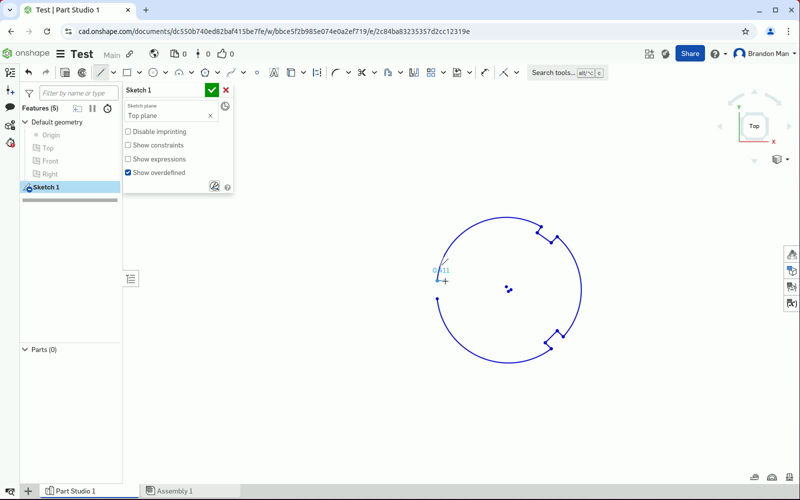
scroll(6)
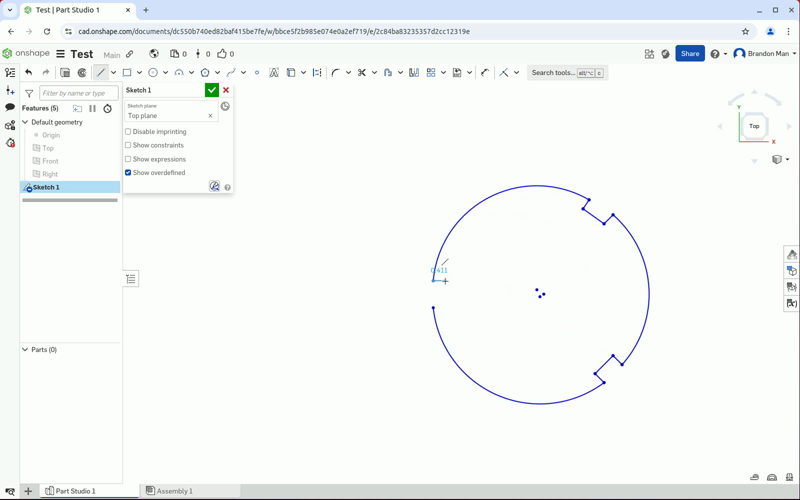
scroll(6)
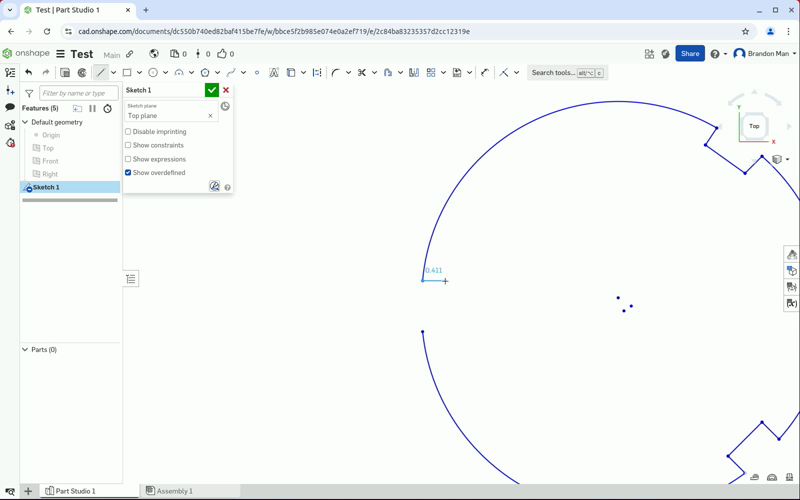
click(445, 280)
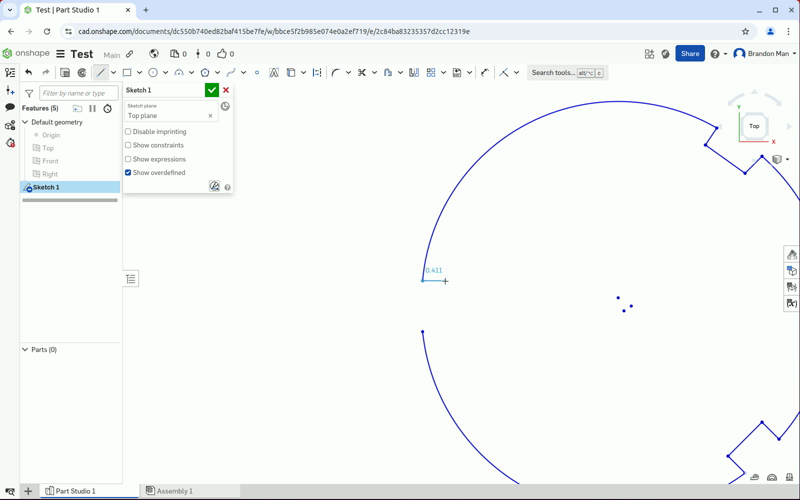
scroll(-6)
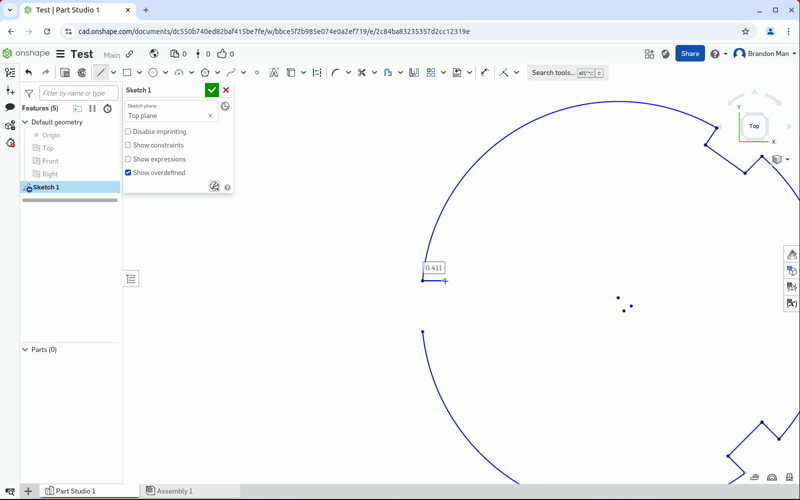
scroll(-6)
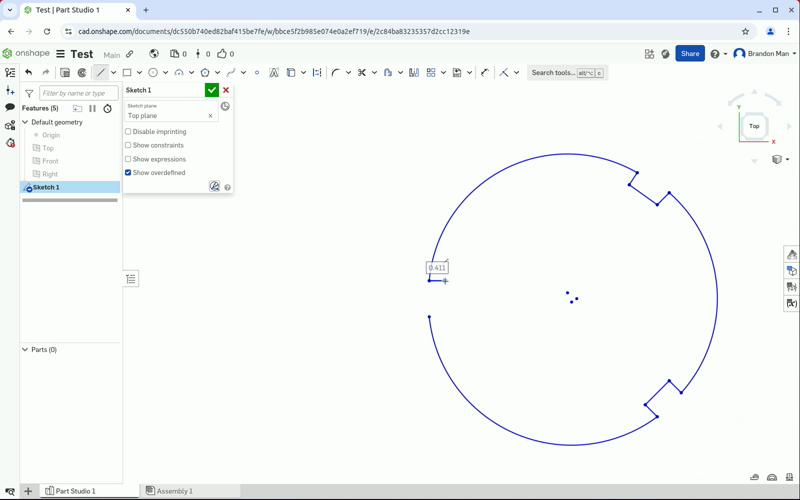
scroll(-6)
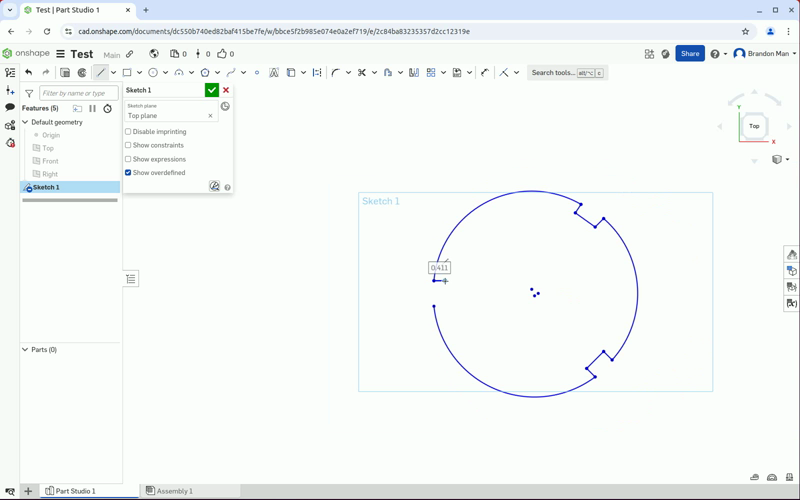
scroll(-6)
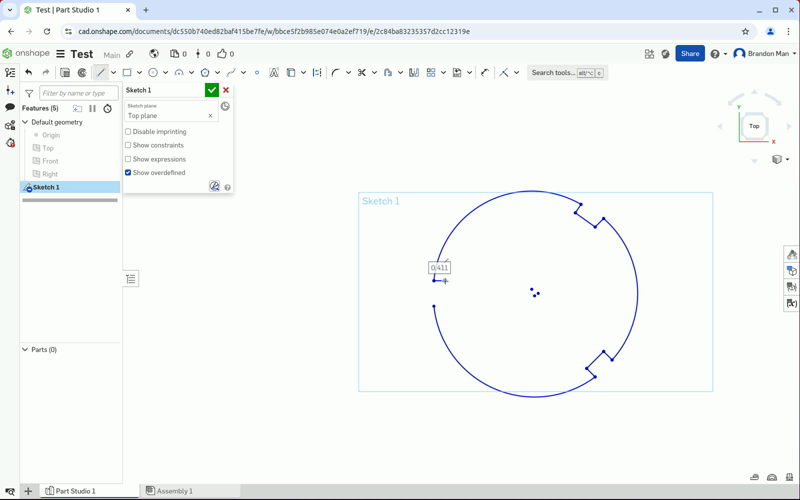
scroll(-6)
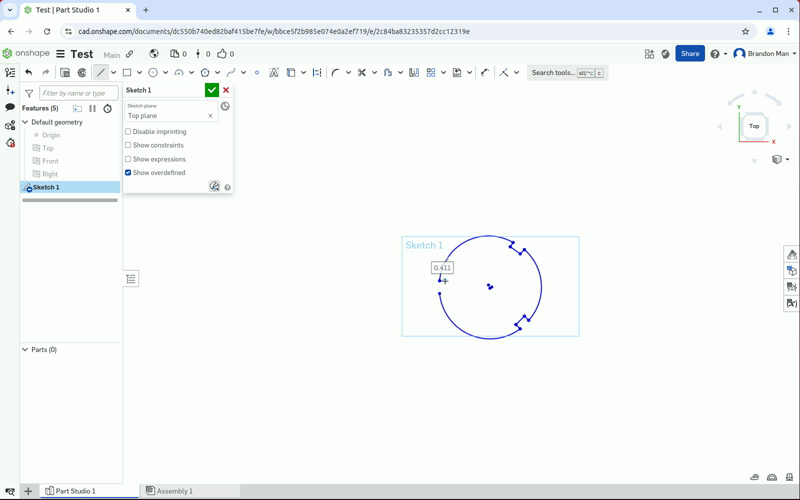
scroll(-6)
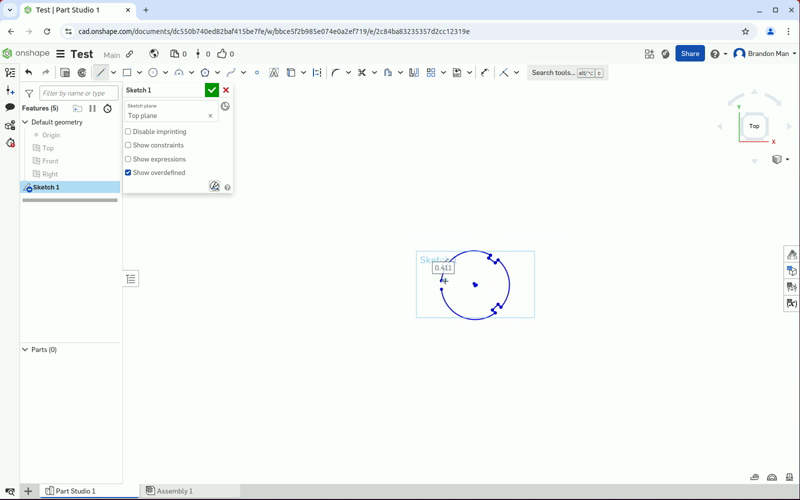
scroll(-6)
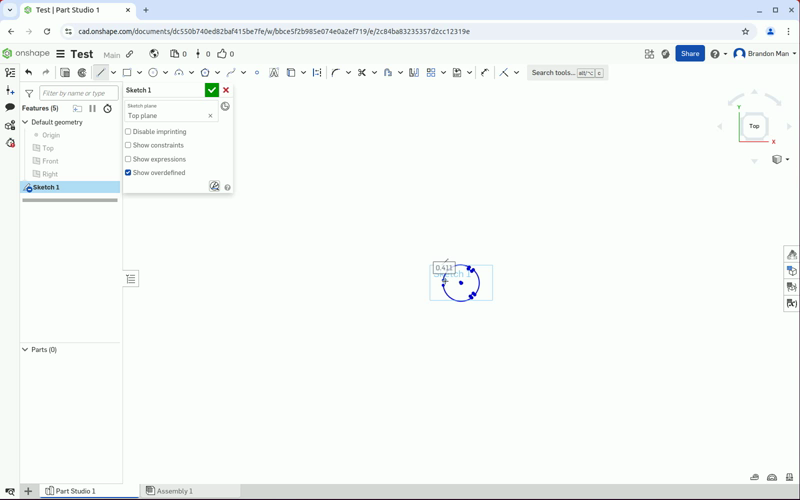
key_up(shift)
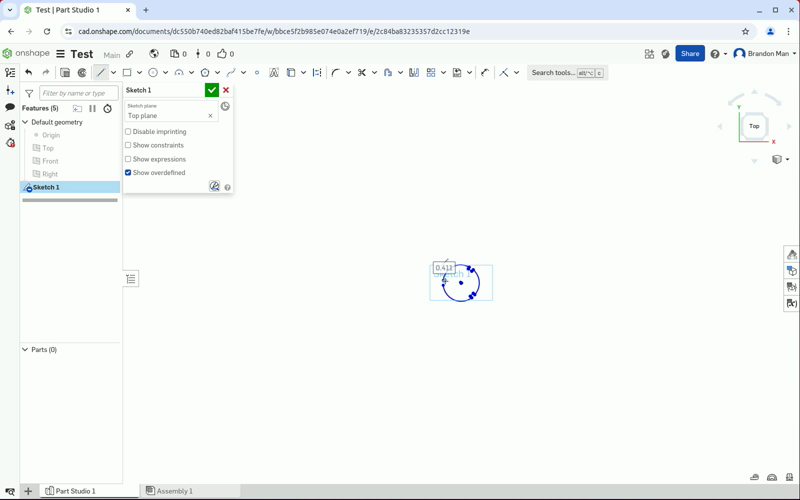
key_down(shift)
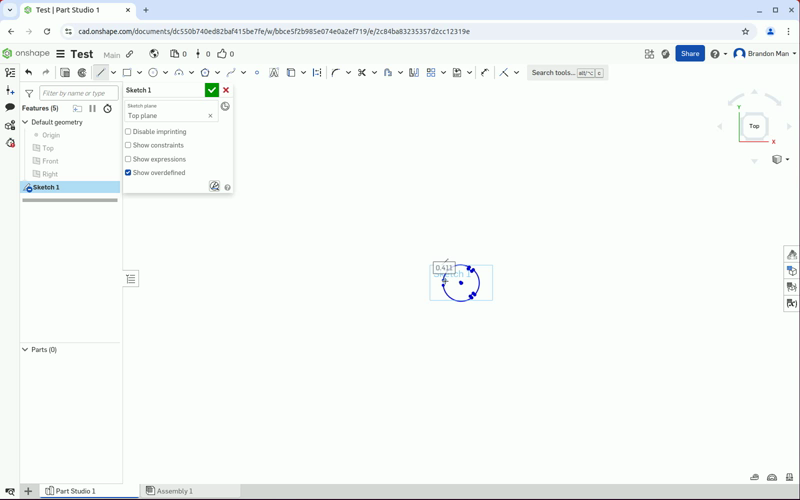
mouse_move(475, 280)
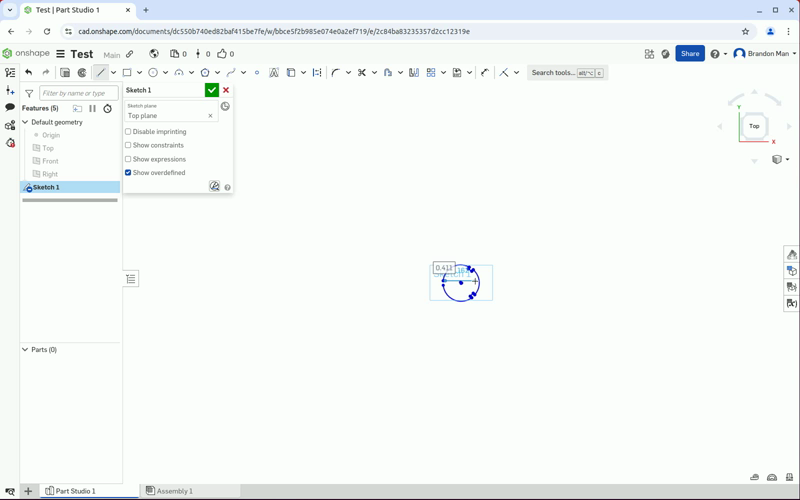
mouse_move(445, 285)
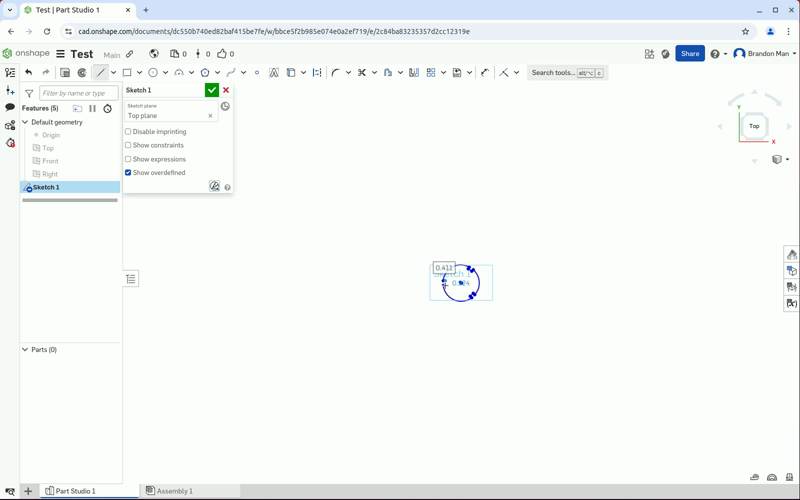
scroll(6)
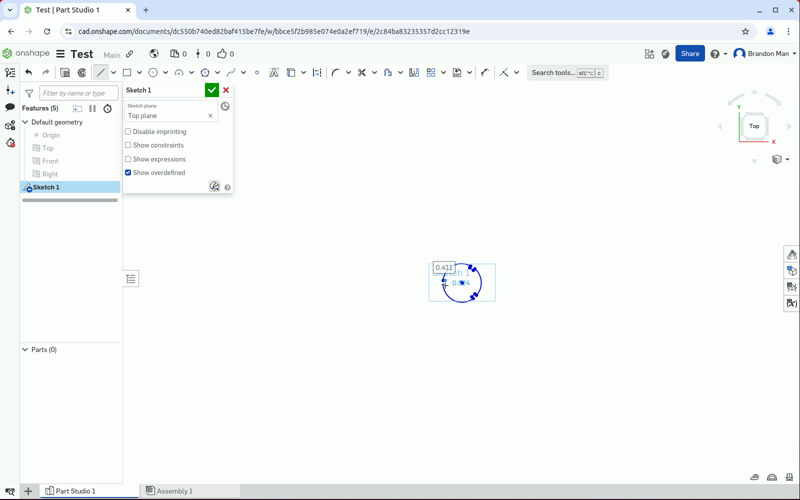
scroll(6)
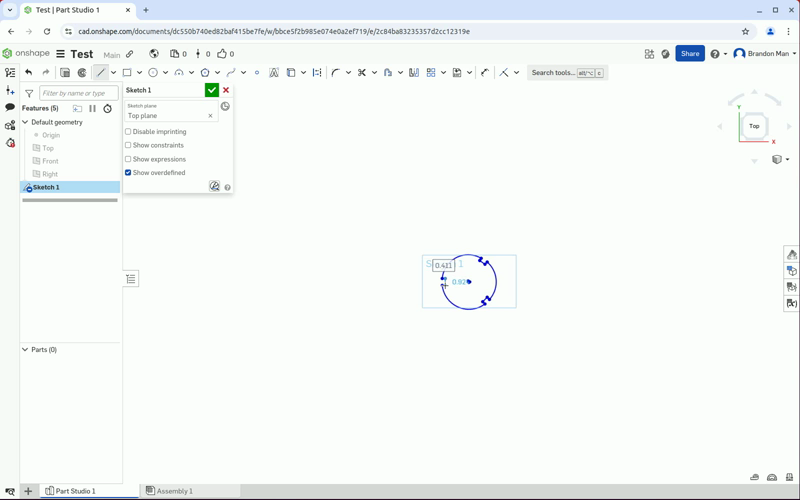
scroll(6)
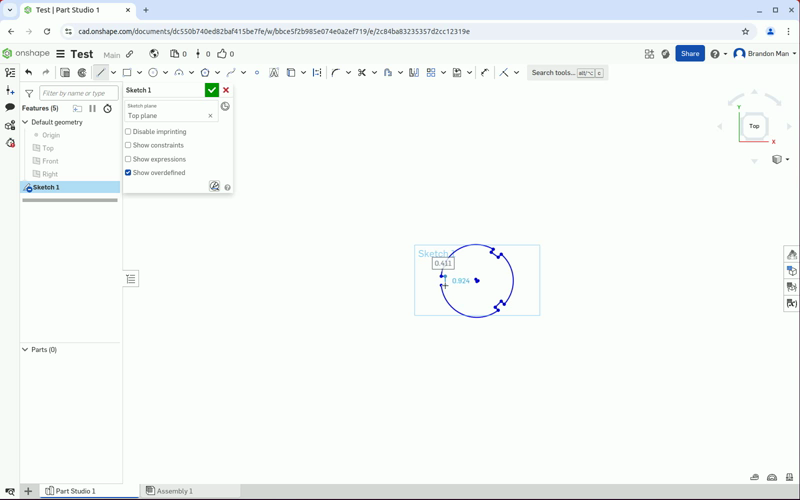
scroll(6)
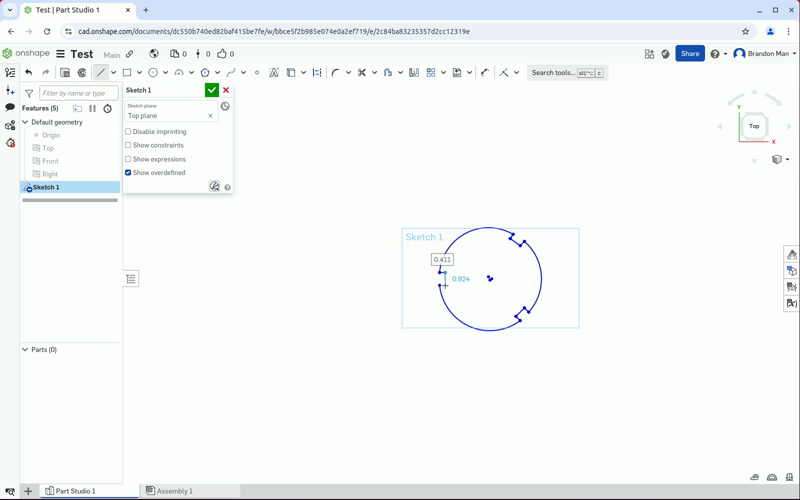
scroll(6)
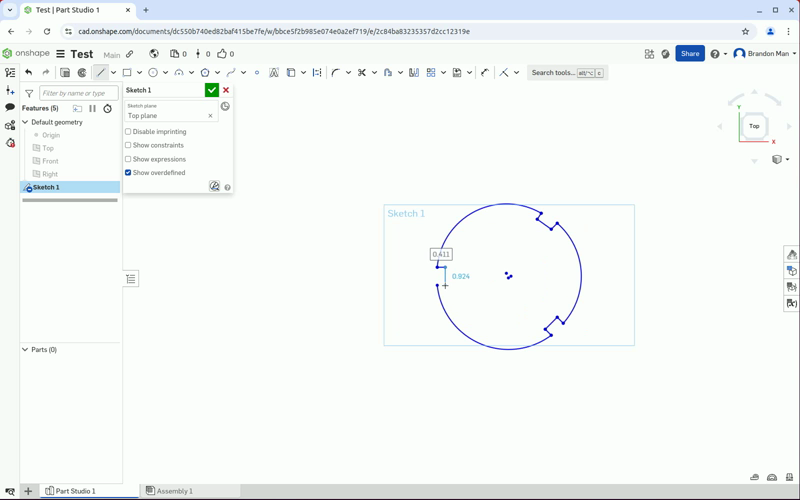
scroll(6)
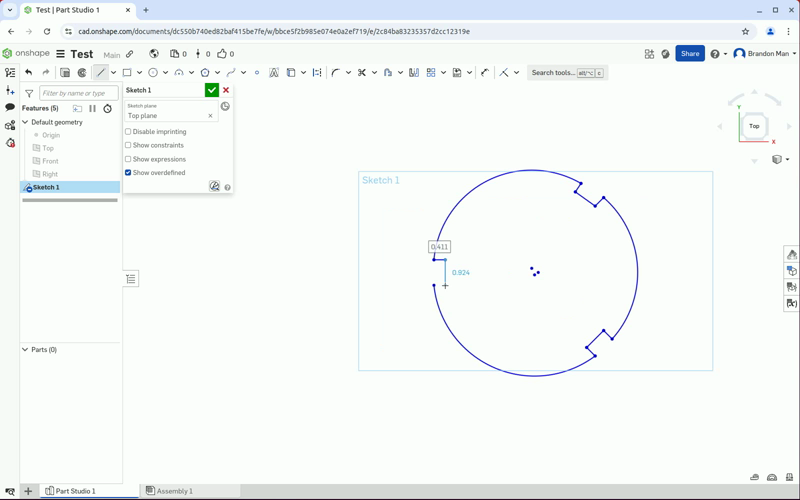
scroll(6)
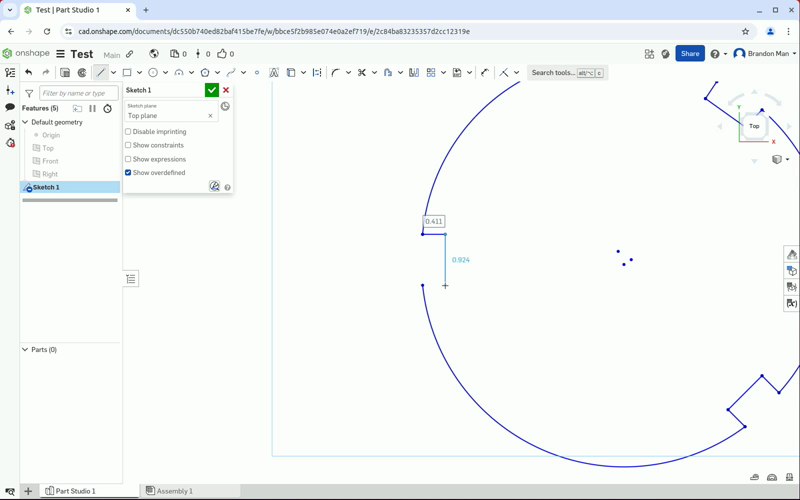
click(445, 285)
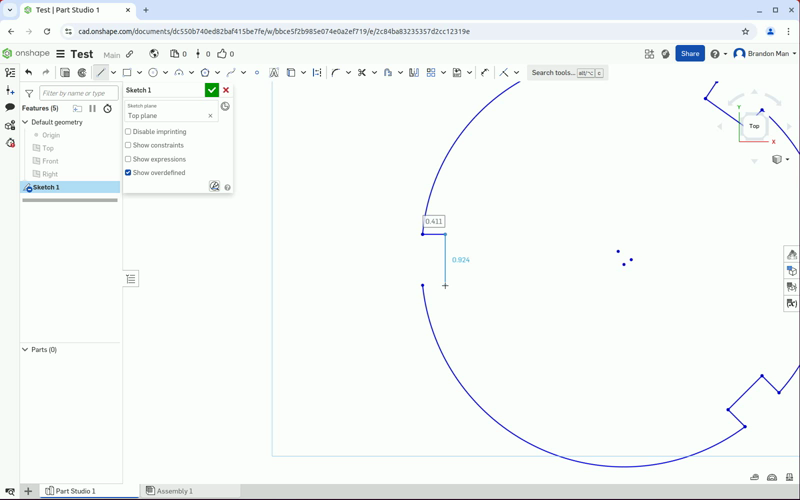
scroll(-6)
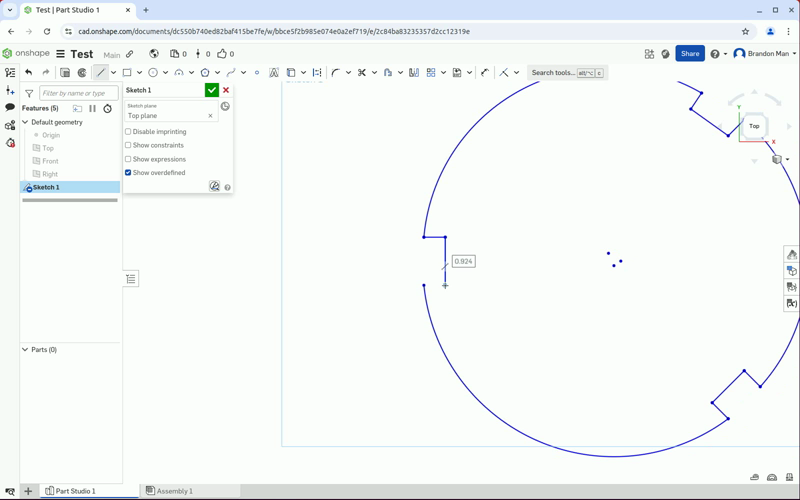
scroll(-6)
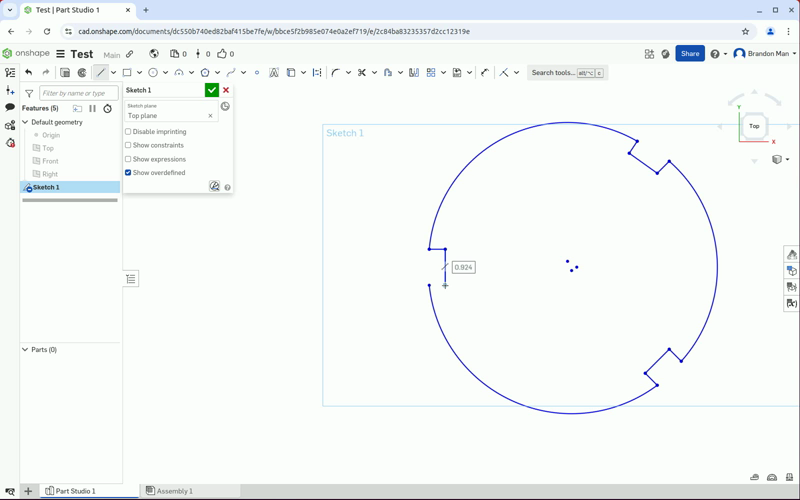
scroll(-6)
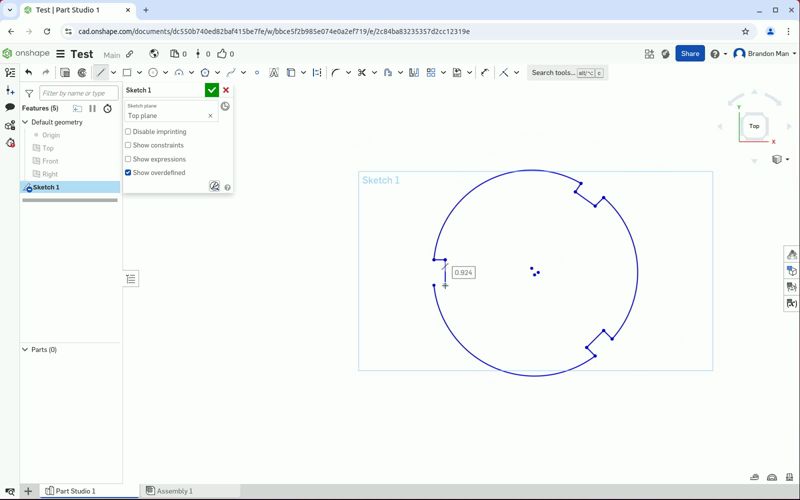
scroll(-6)
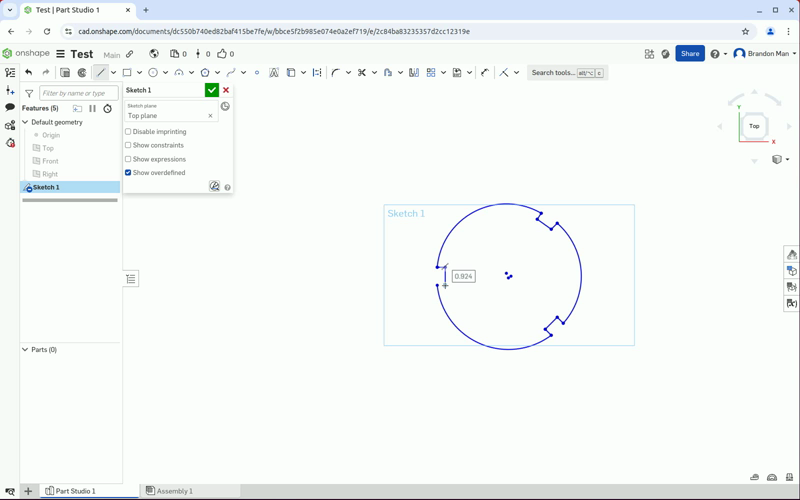
scroll(-6)
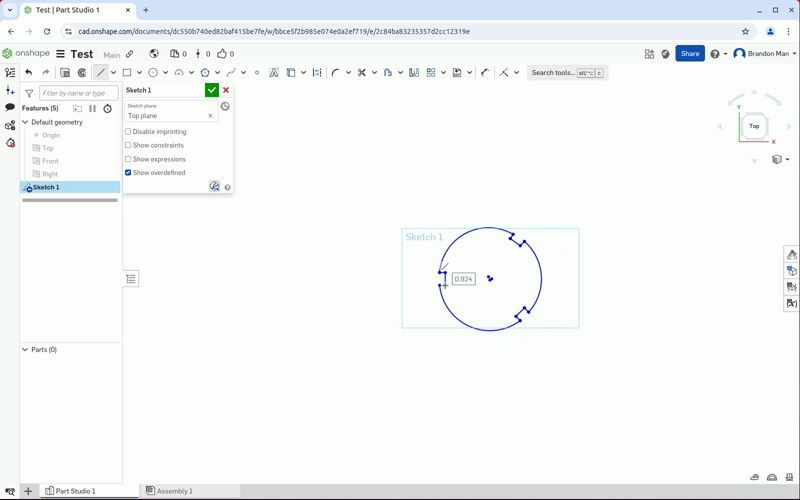
scroll(-6)
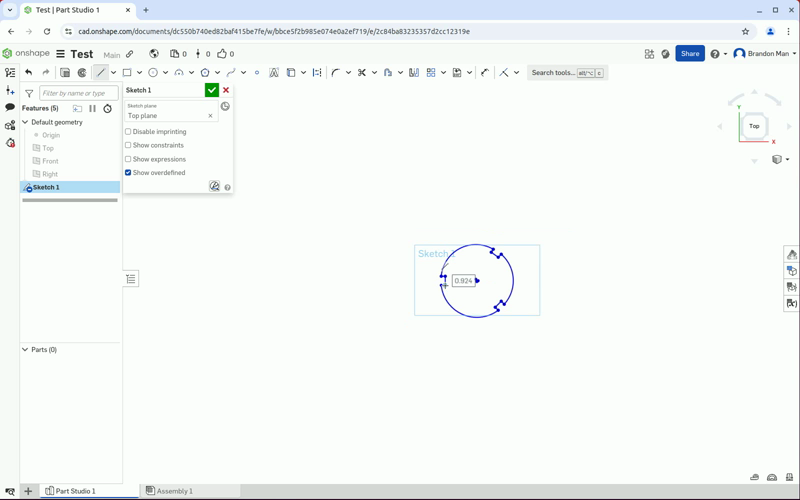
scroll(-6)
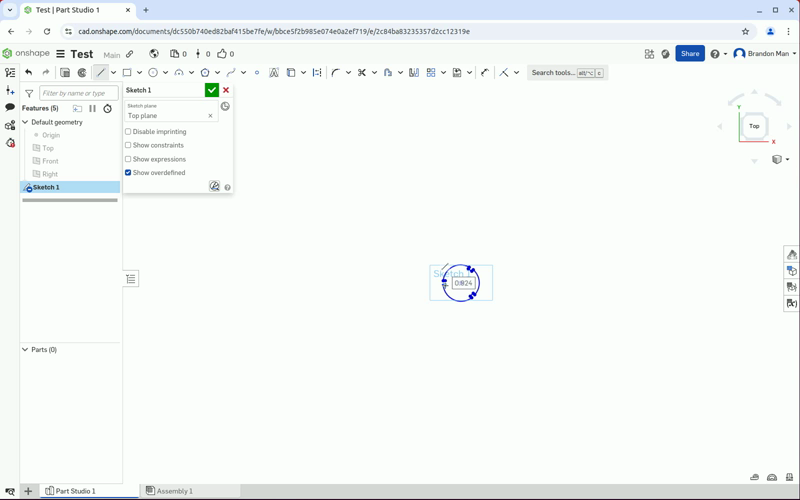
key_up(shift)
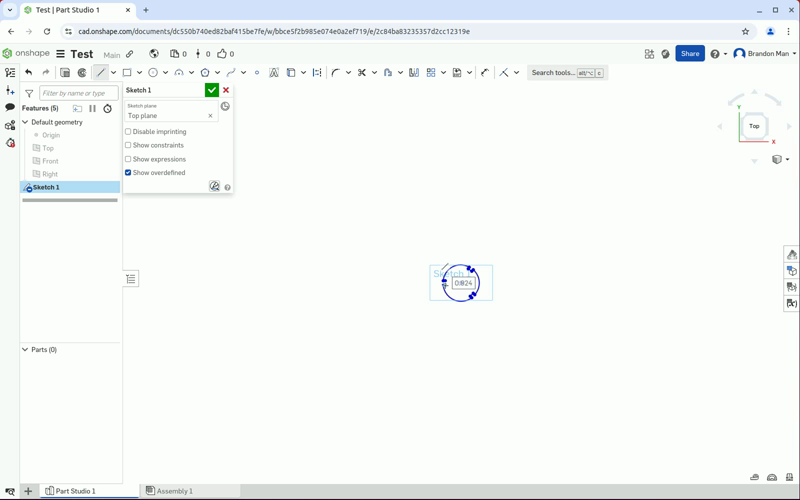
mouse_move(475, 285)
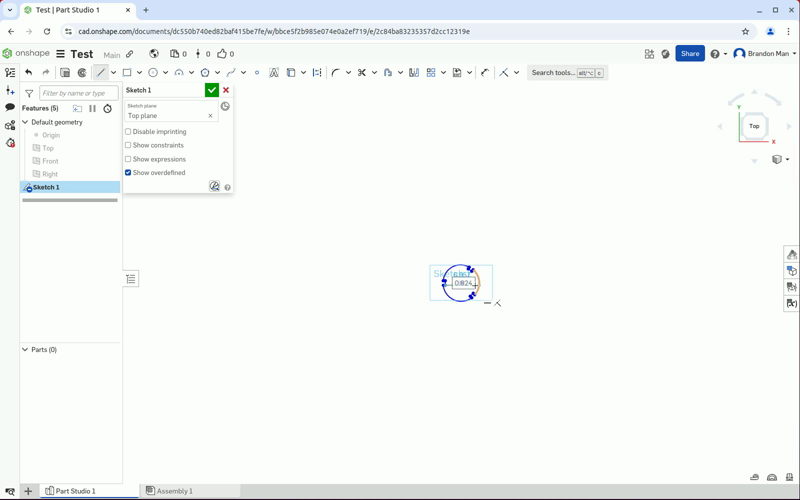
key_down(shift)
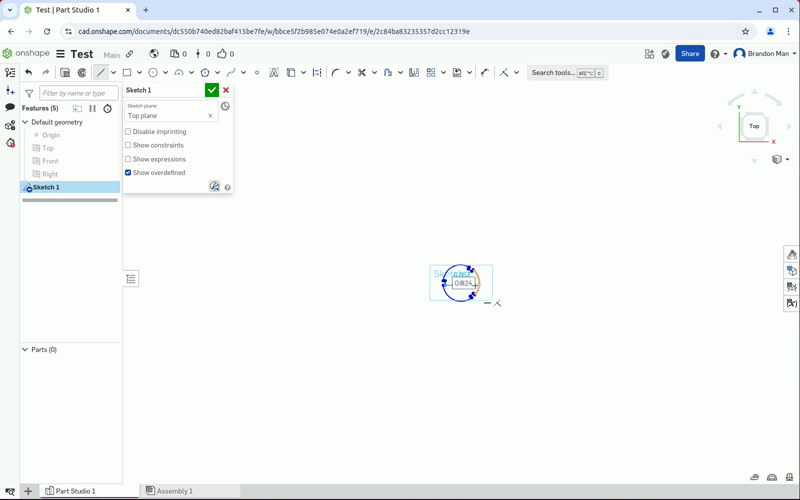
mouse_move(443, 285)
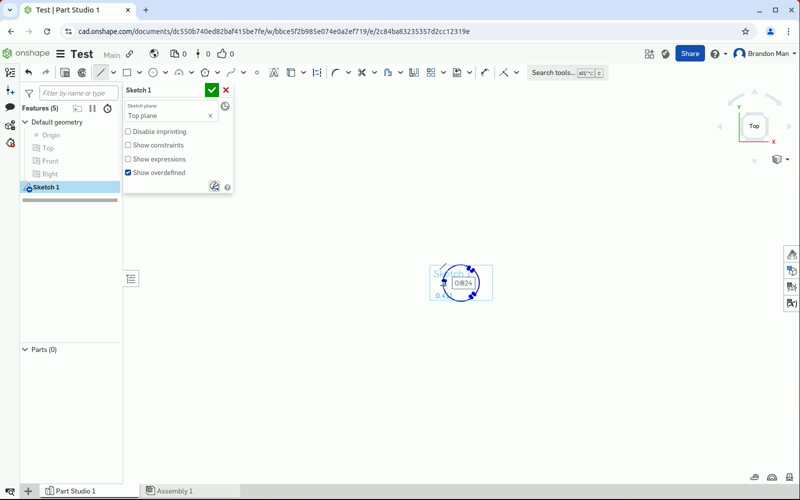
scroll(6)
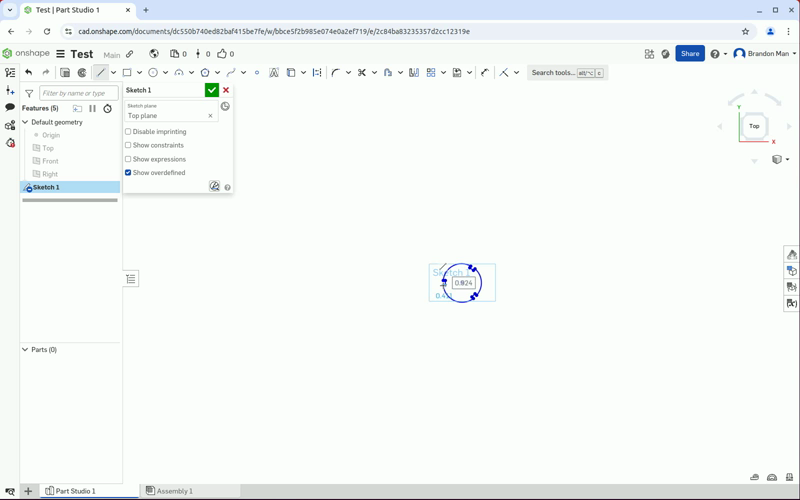
scroll(6)
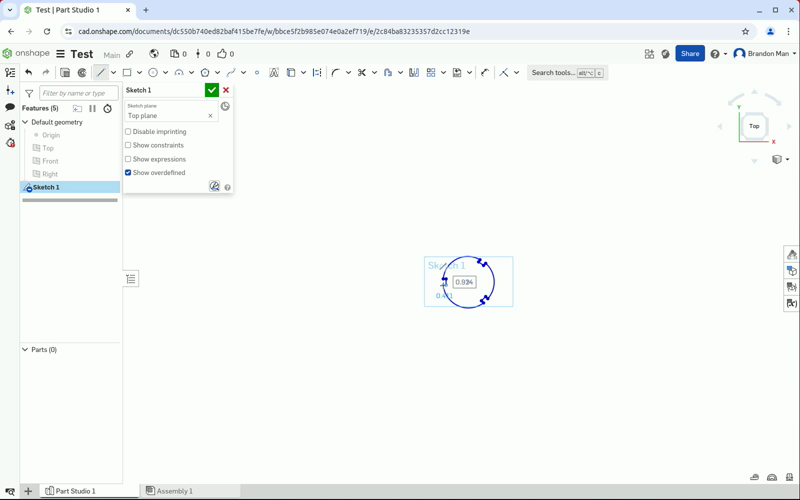
scroll(6)
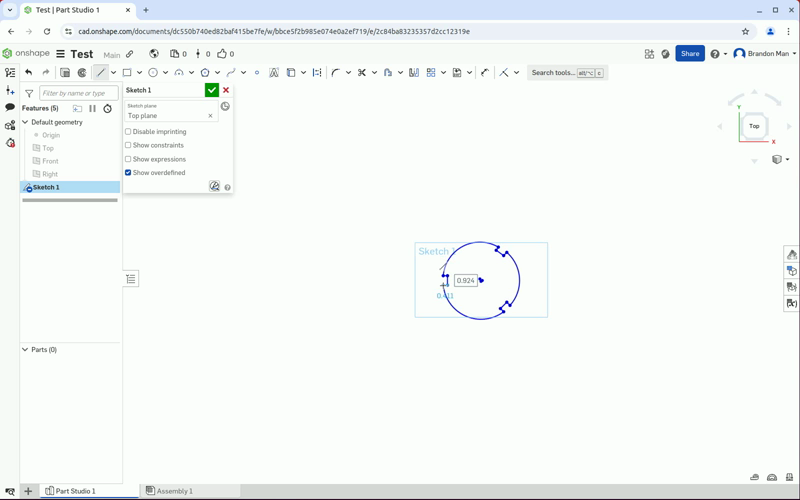
scroll(6)
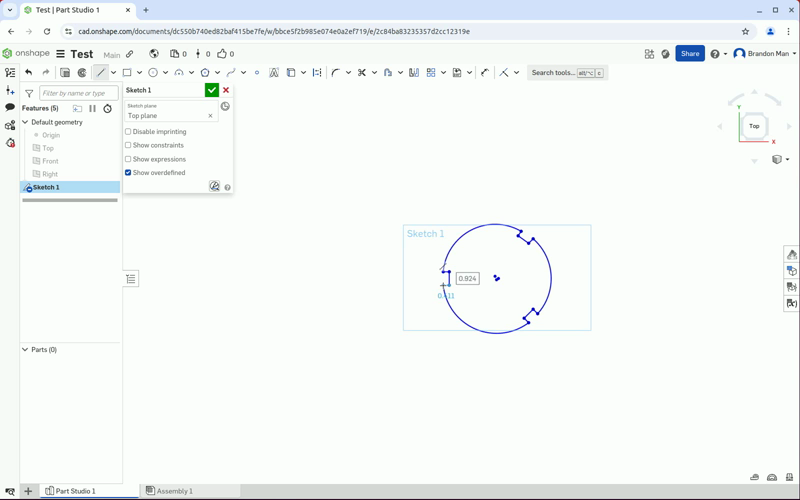
scroll(6)
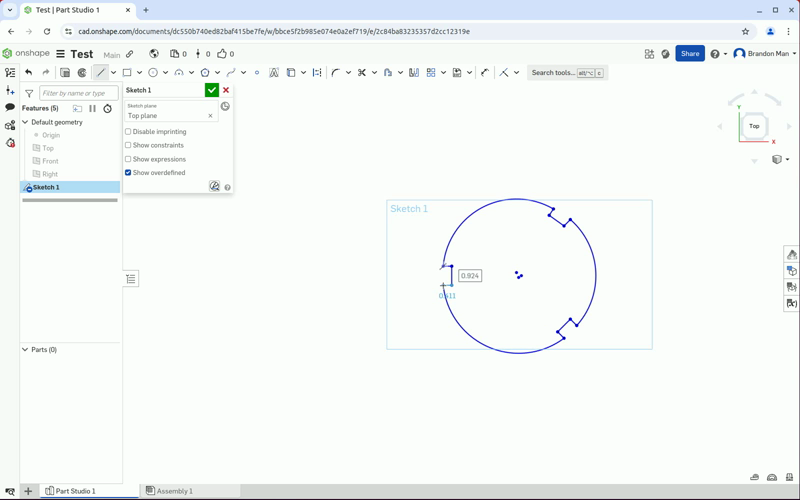
scroll(6)
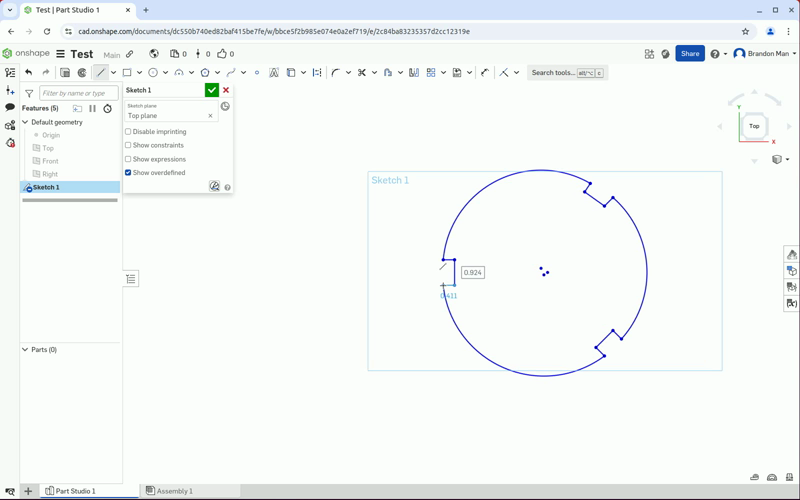
scroll(6)
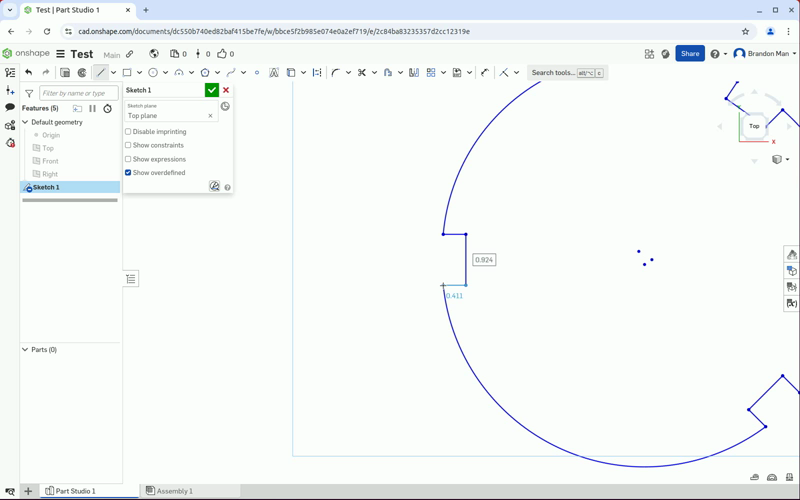
key_up(shift)
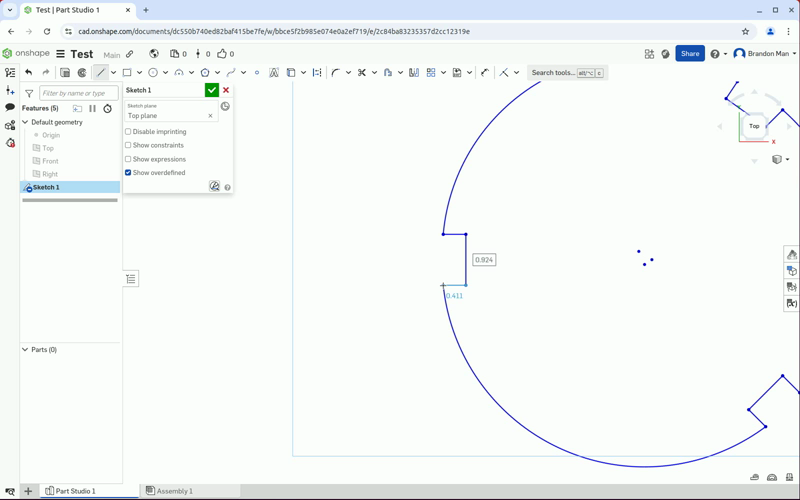
click(443, 285)
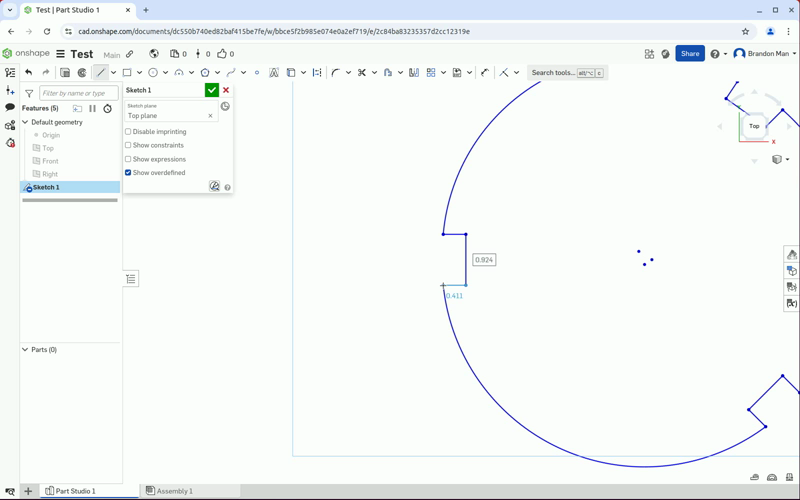
scroll(-6)
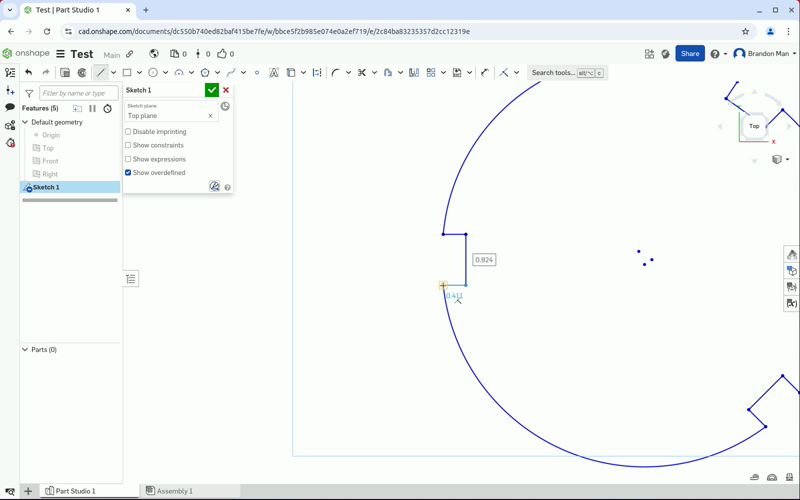
scroll(-6)
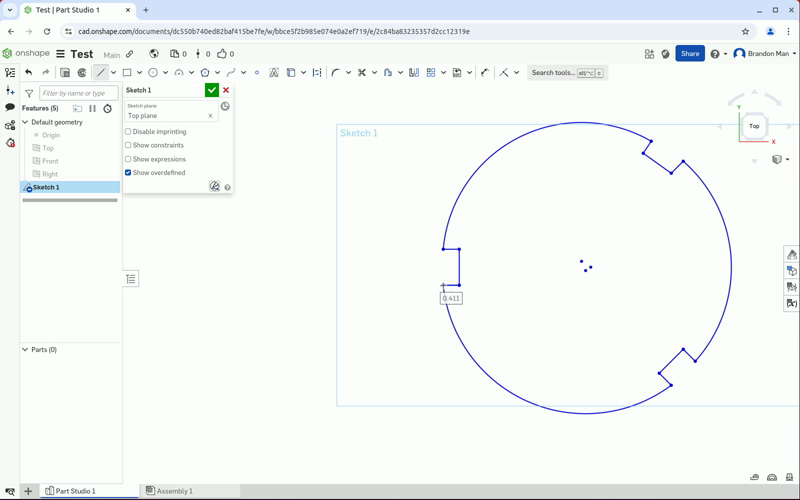
scroll(-6)
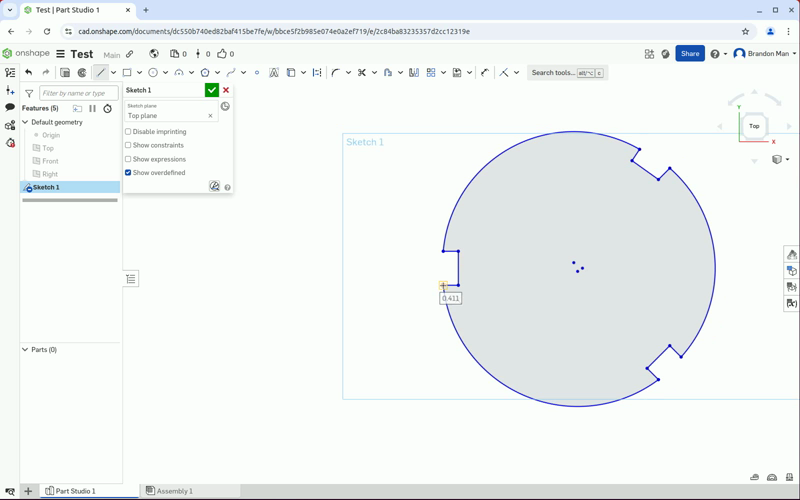
scroll(-6)
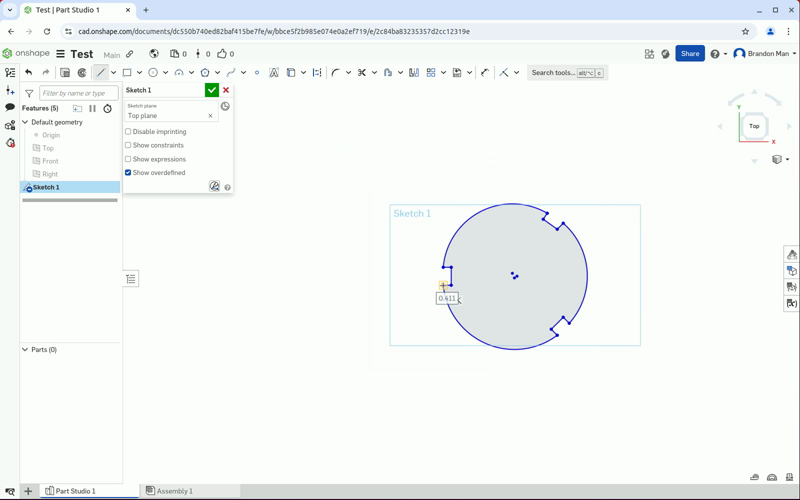
scroll(-6)
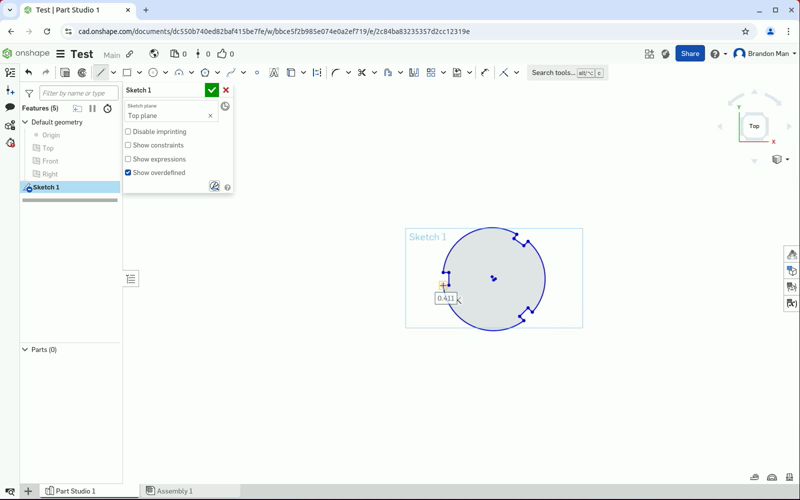
scroll(-6)
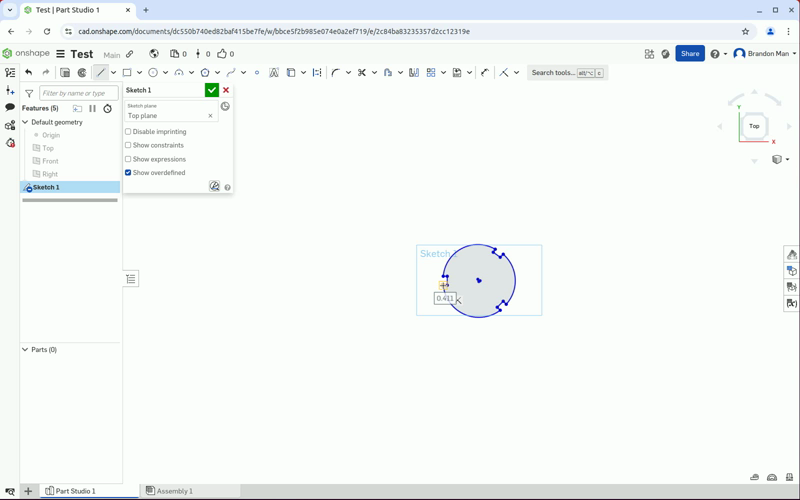
scroll(-6)
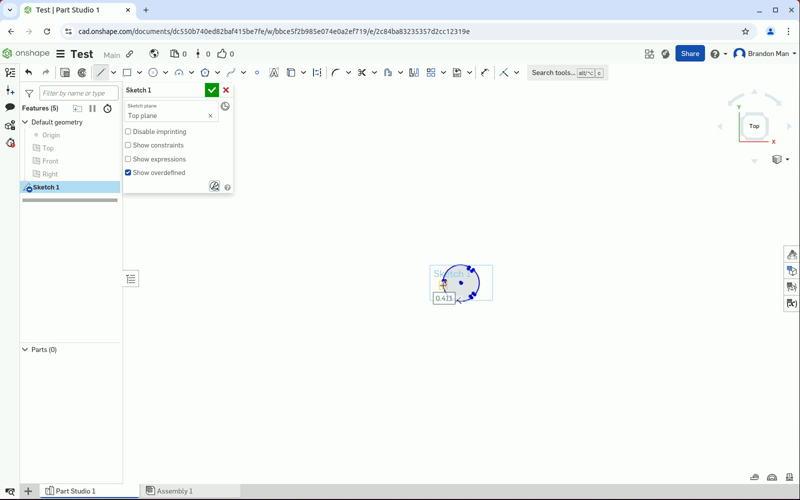
key(esc)
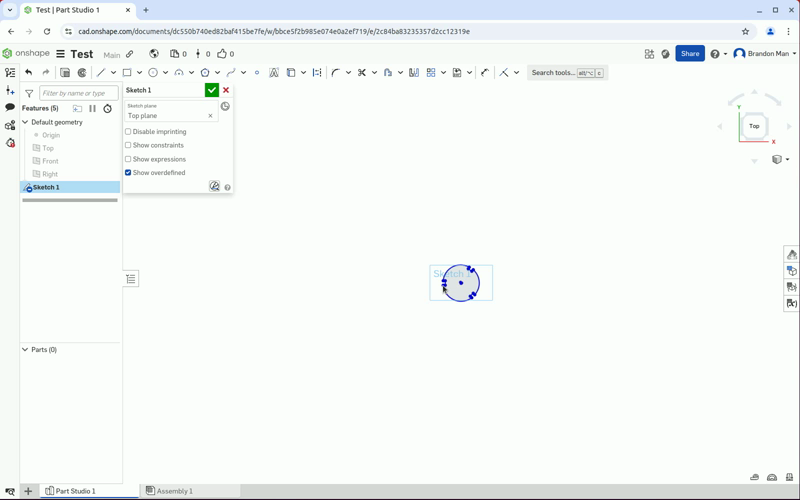
key(c)
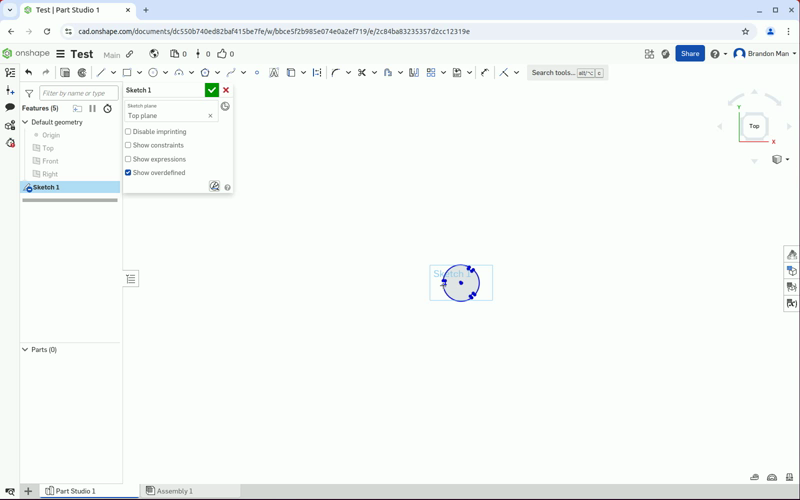
key_down(shift)
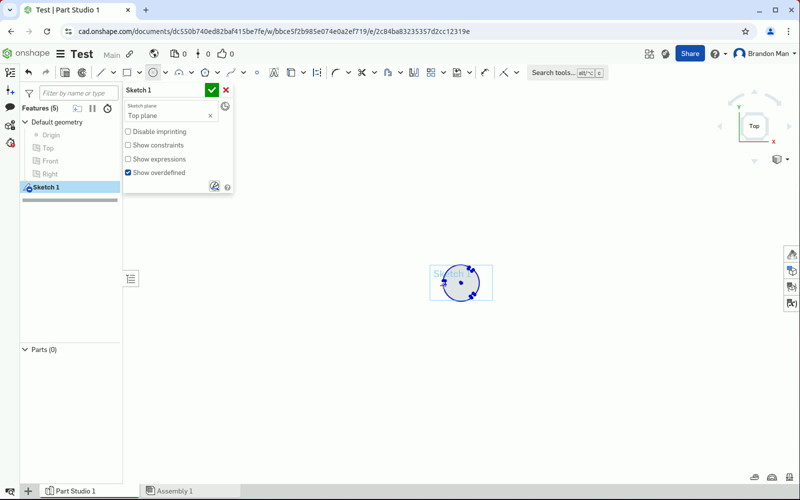
mouse_move(461, 282)
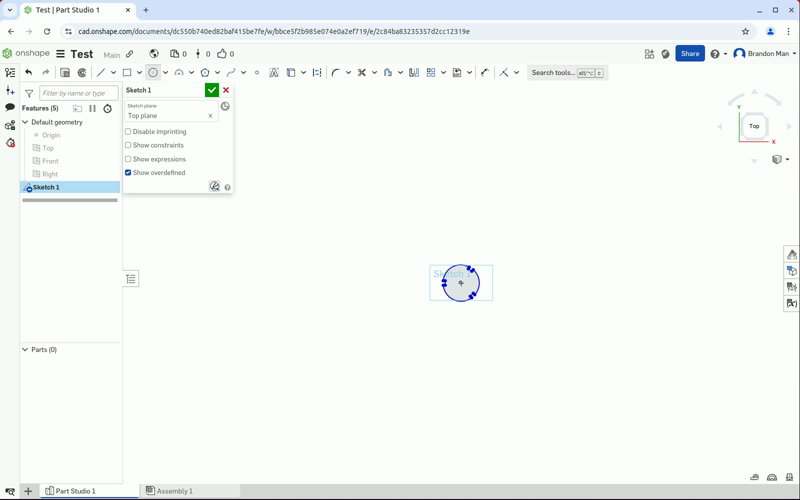
click(461, 282)
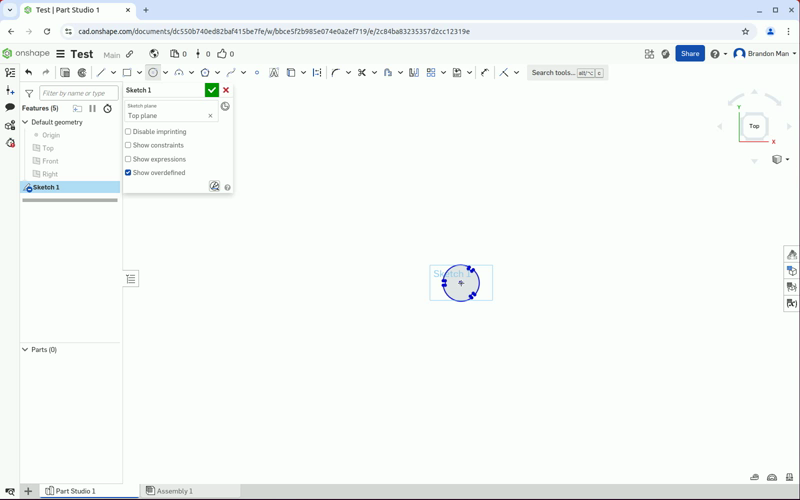
key_up(shift)
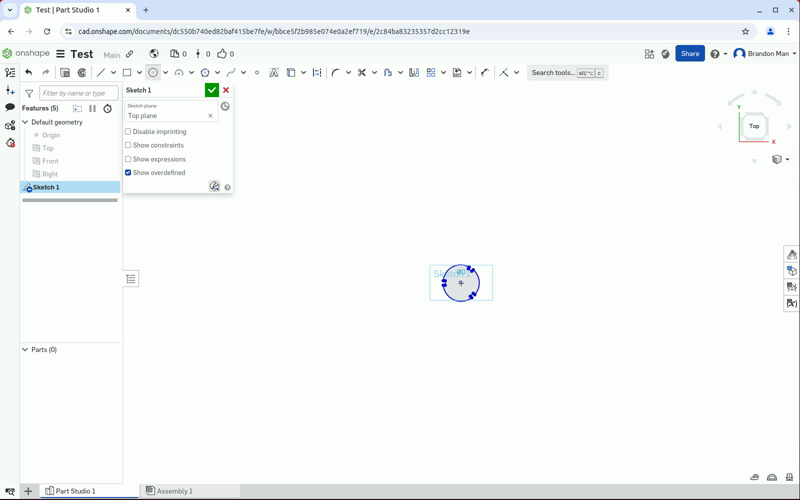
mouse_move(474, 282)
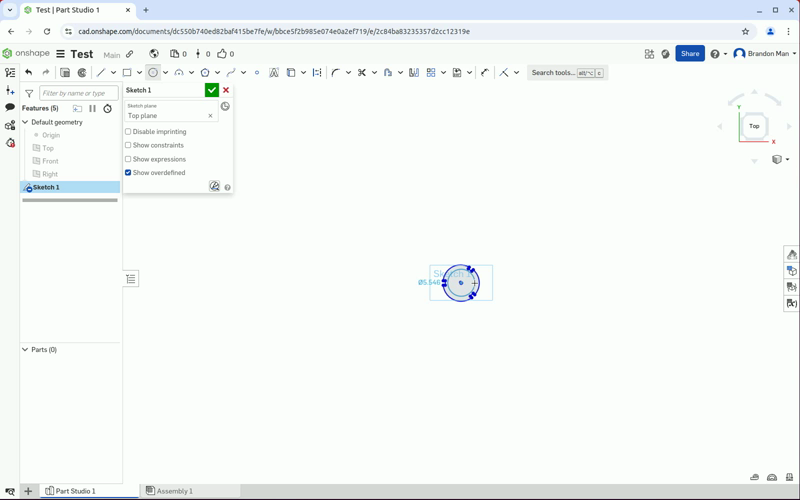
click(474, 282)
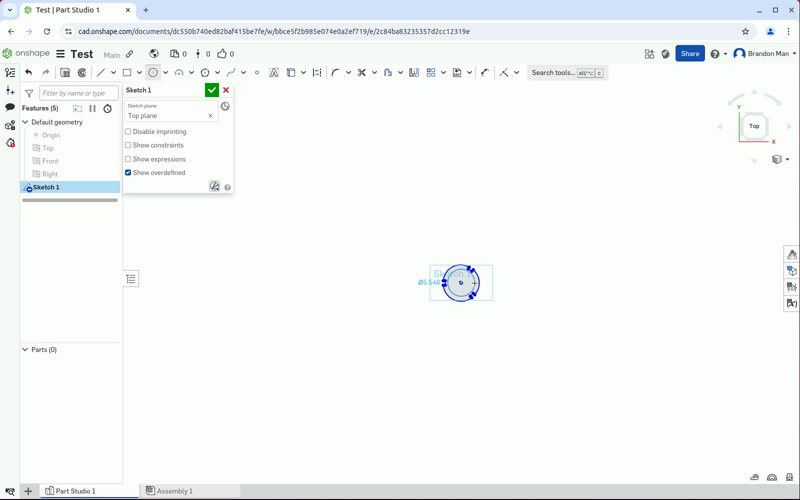
key(esc)
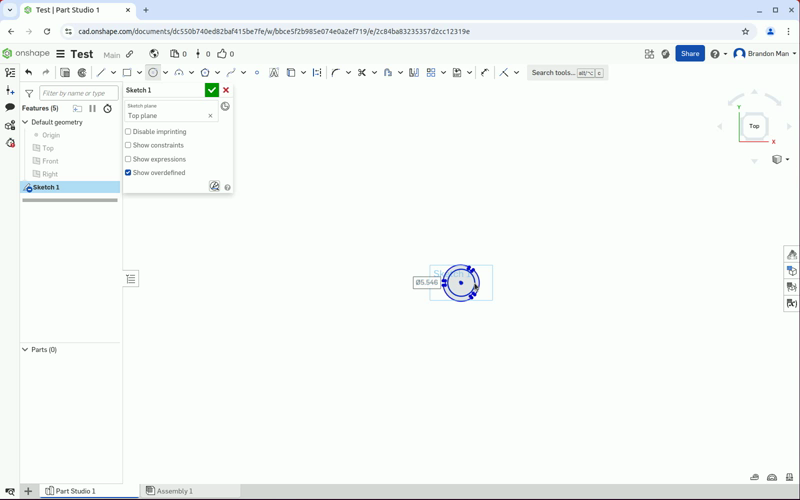
mouse_move(476, 289)
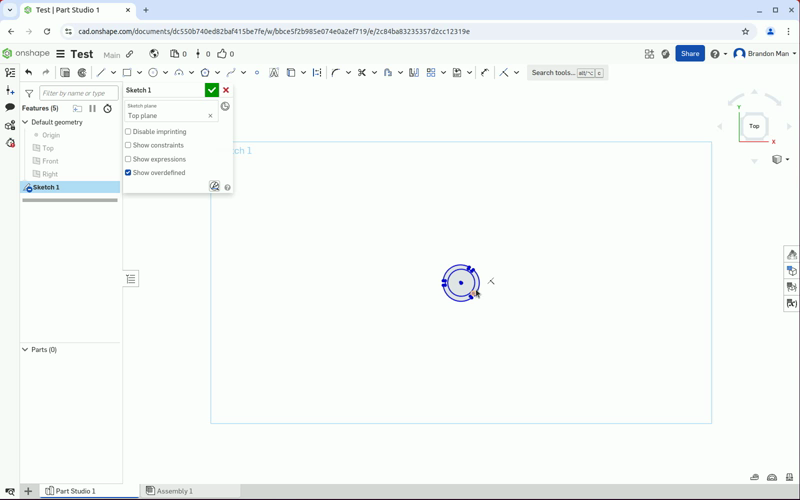
scroll(6)
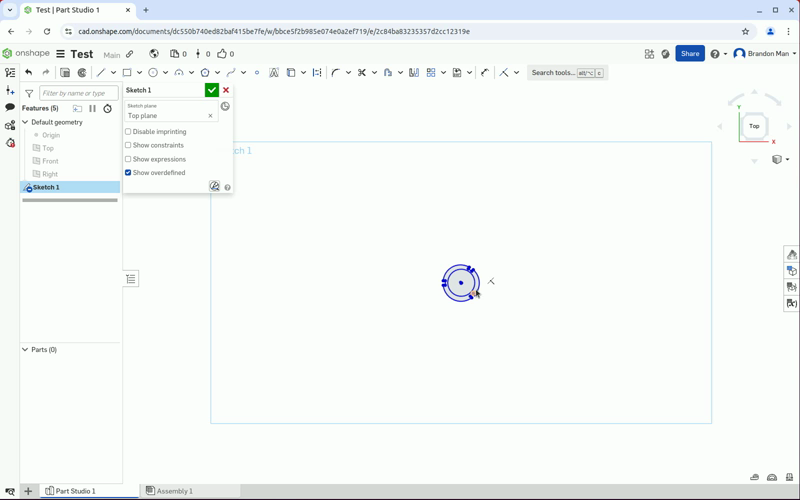
scroll(6)
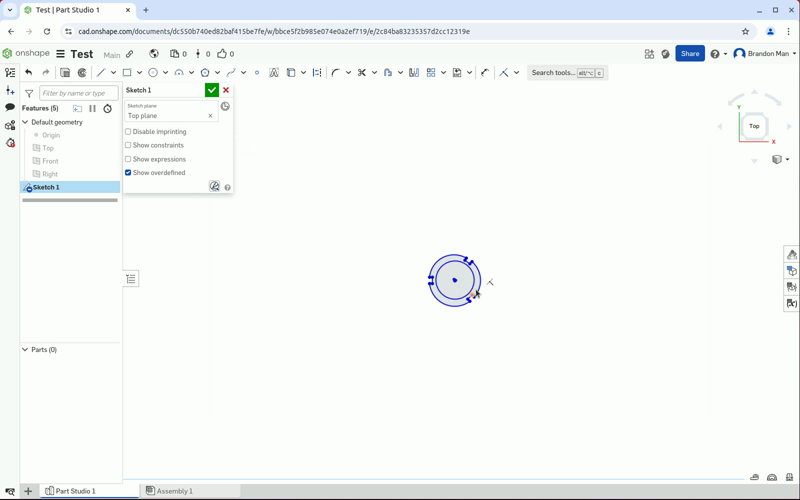
scroll(6)
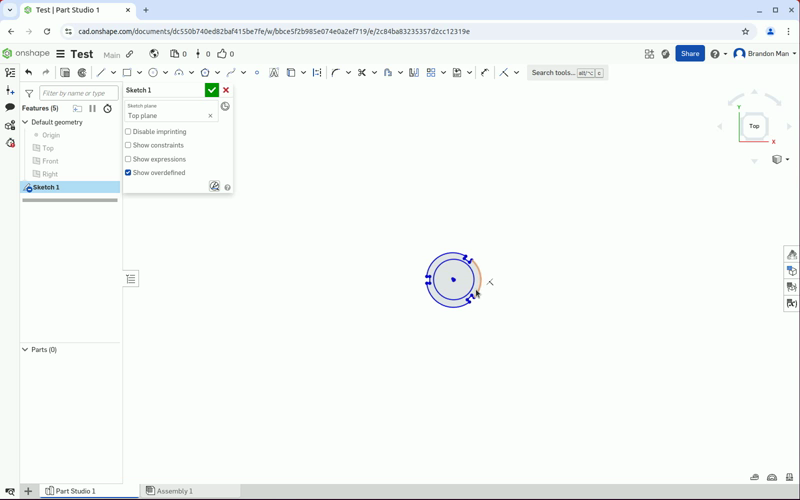
scroll(6)
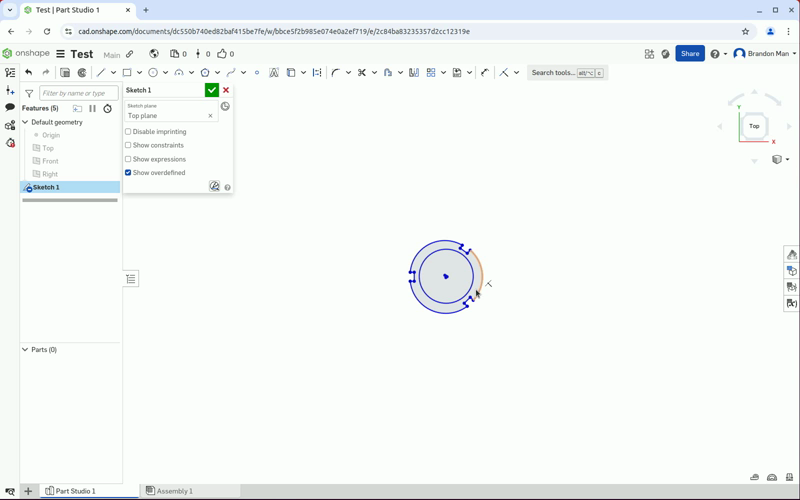
scroll(6)
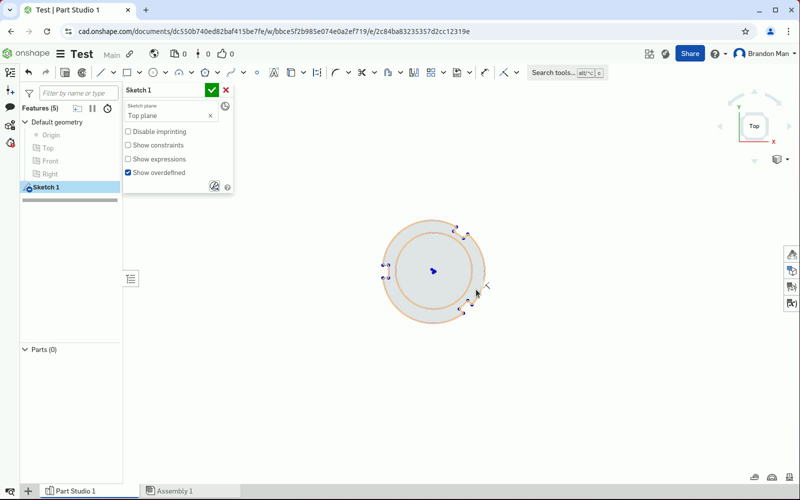
scroll(6)
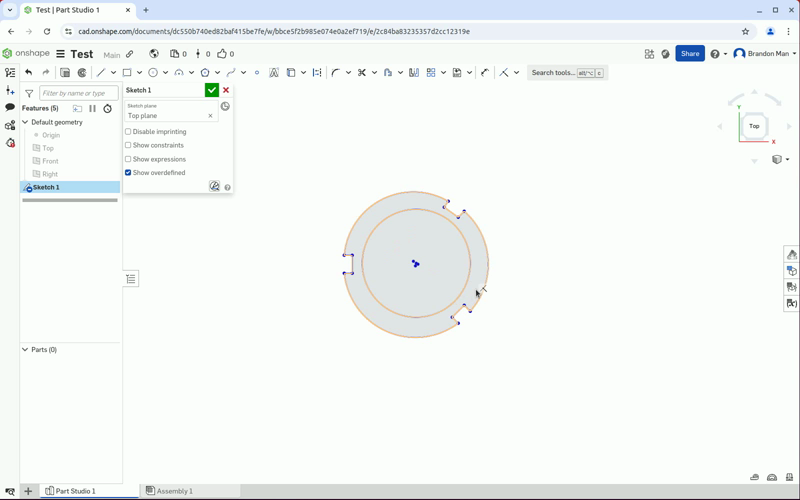
scroll(6)
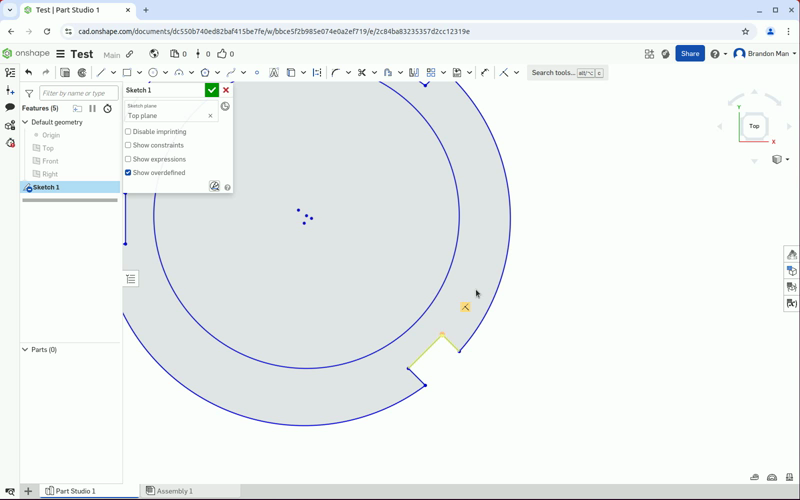
click(476, 289)
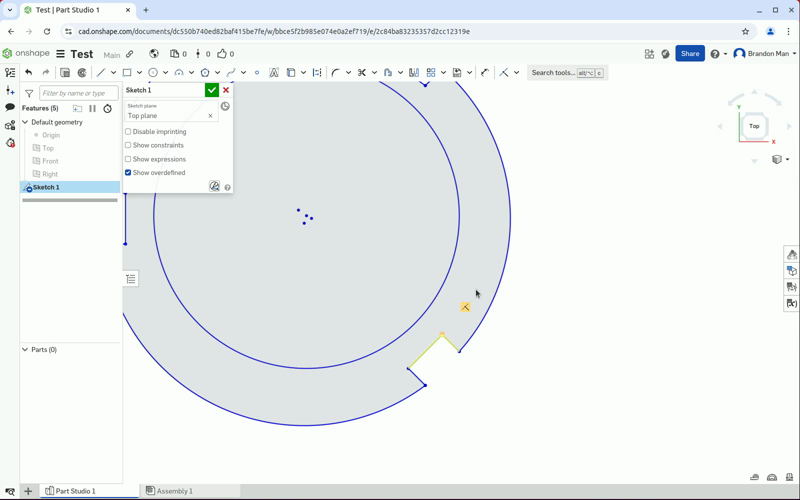
scroll(-6)
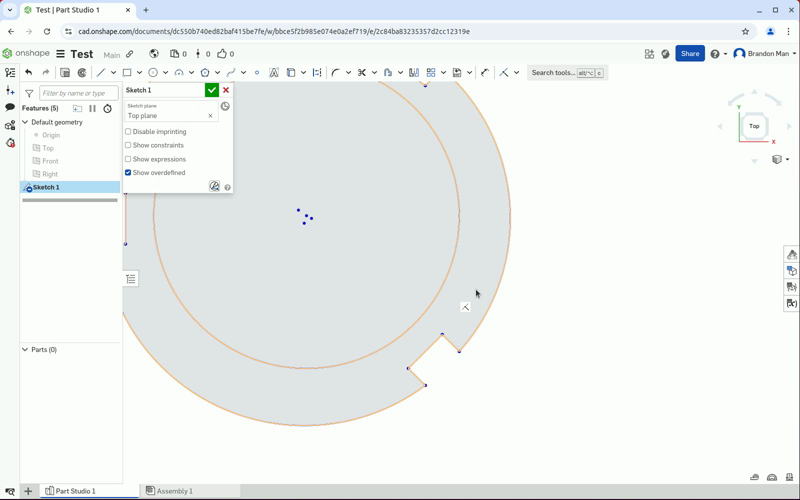
scroll(-6)
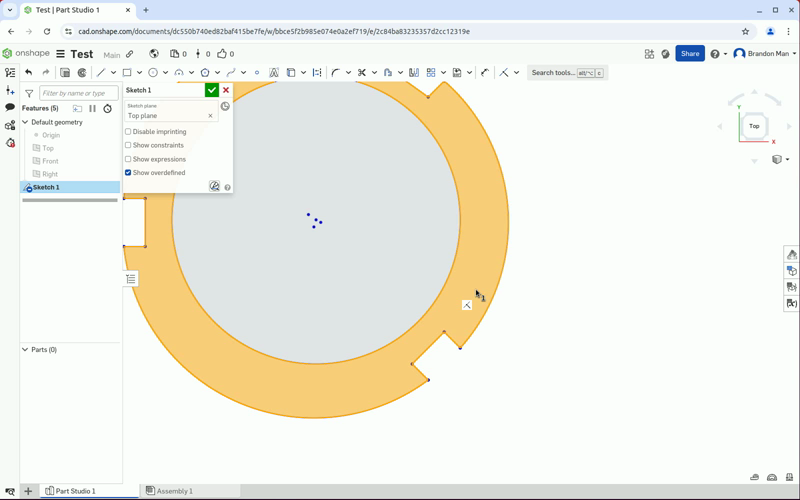
scroll(-6)
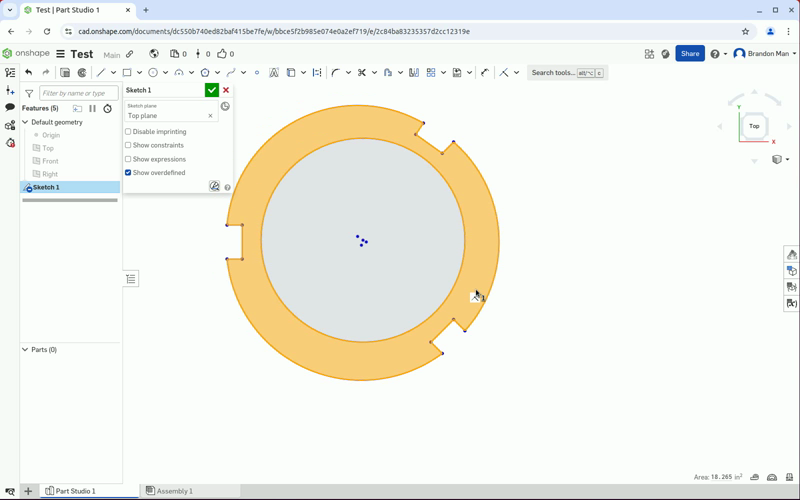
scroll(-6)
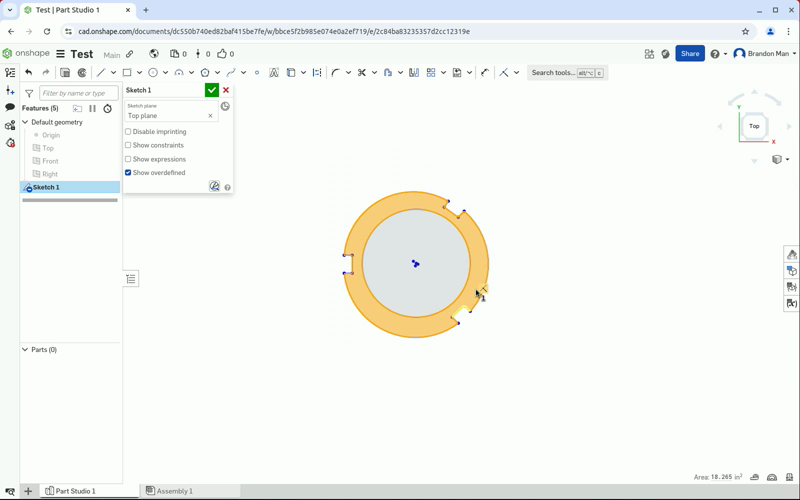
scroll(-6)
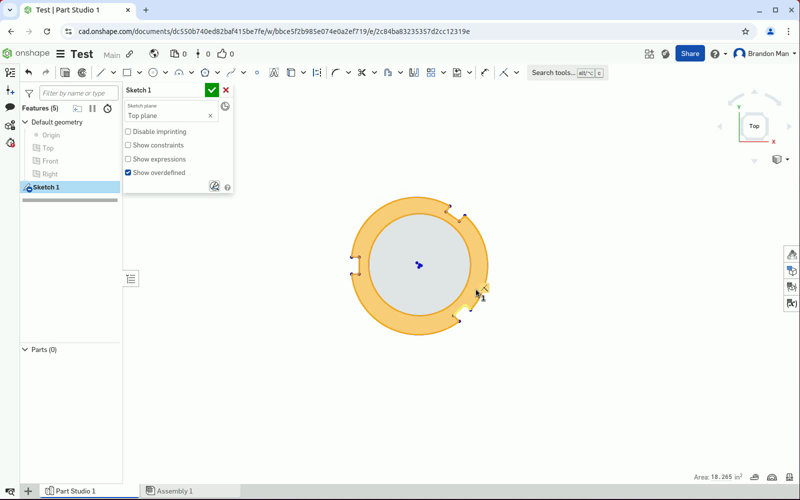
scroll(-6)
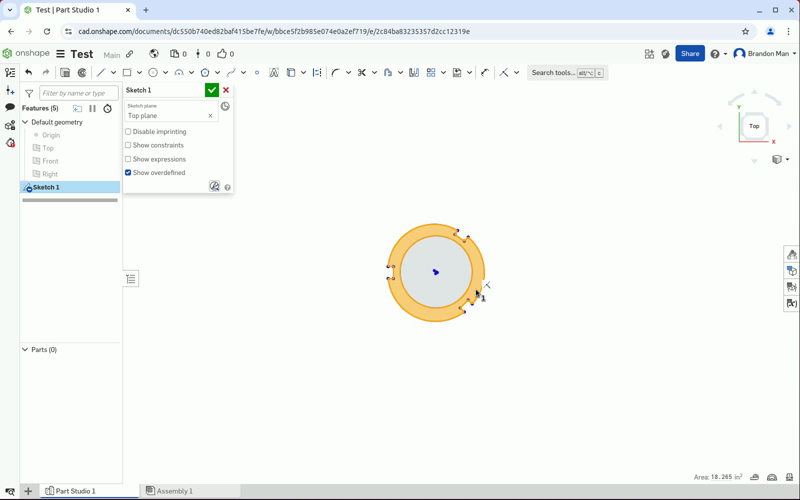
scroll(-6)
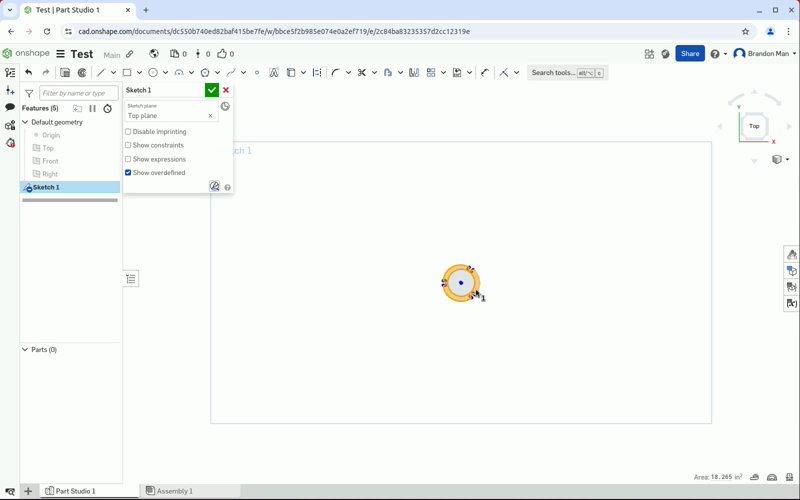
mouse_move(73, 352)
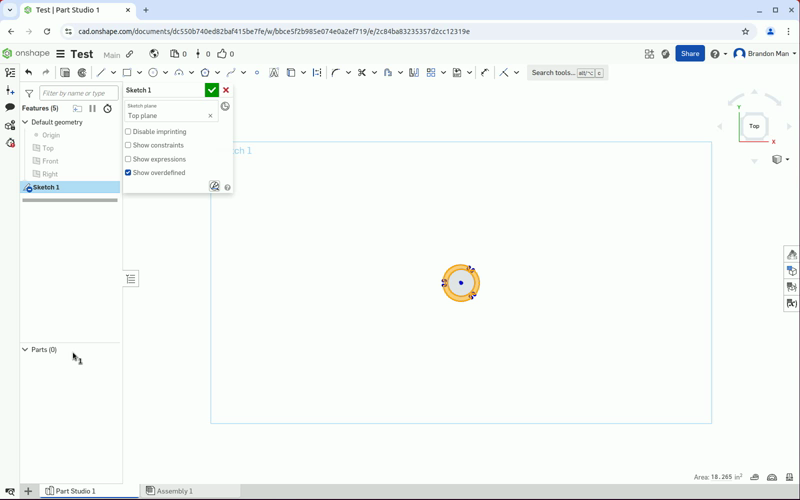
key(shift+y)
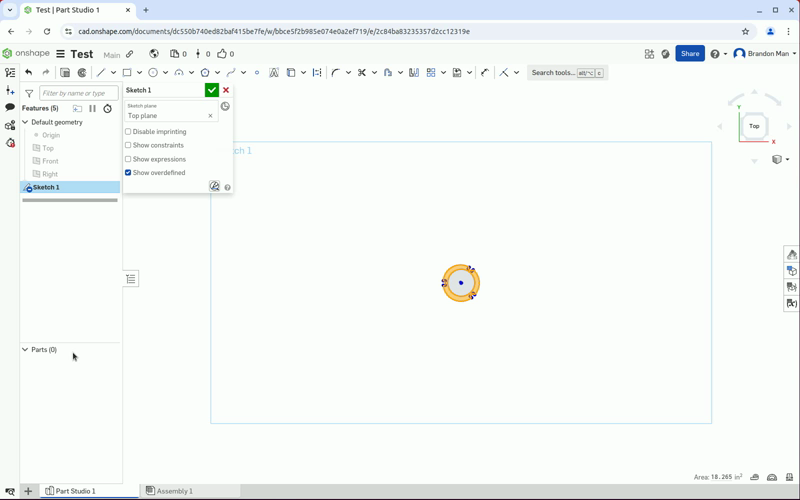
key(shift+e)
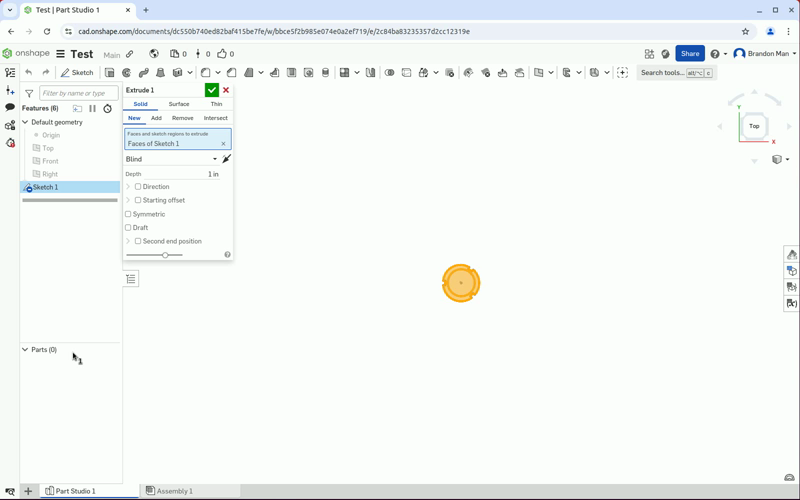
mouse_move(143, 106)
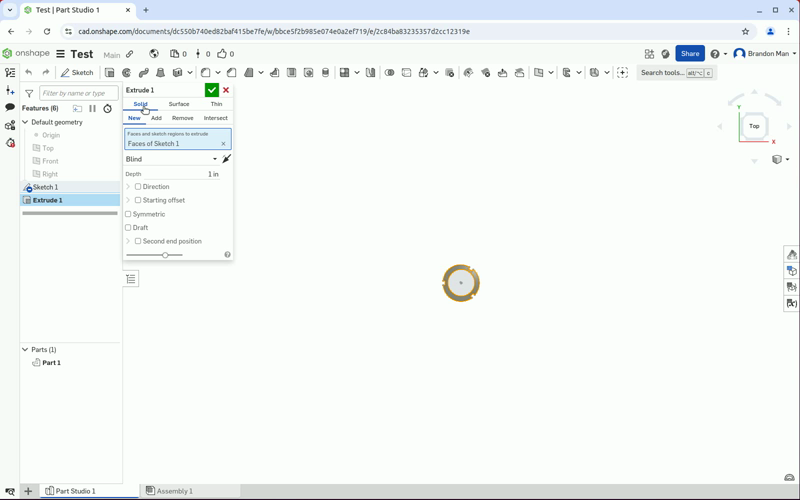
click(143, 106)
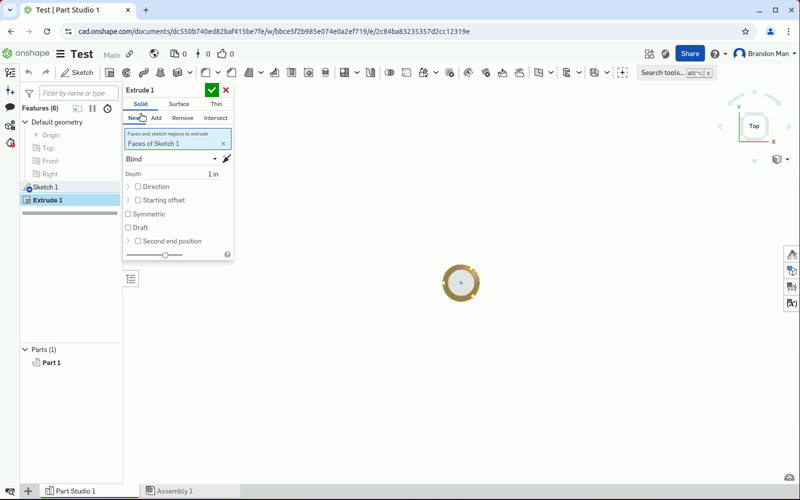
mouse_move(137, 120)
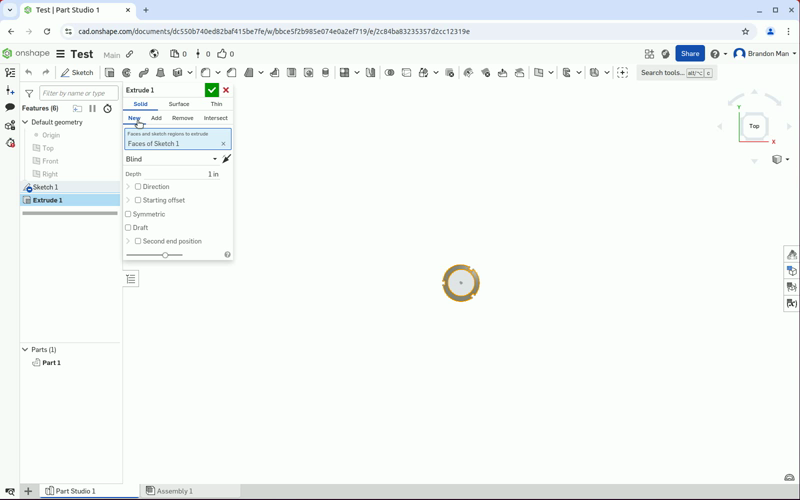
click(137, 120)
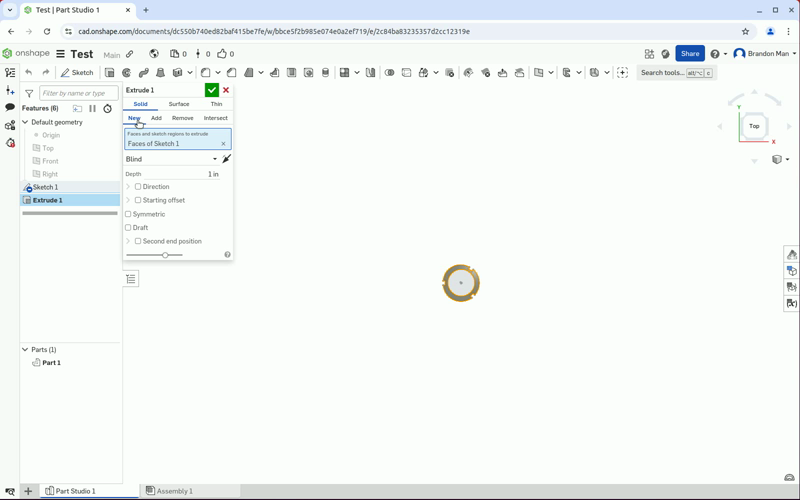
key(tab, 4)
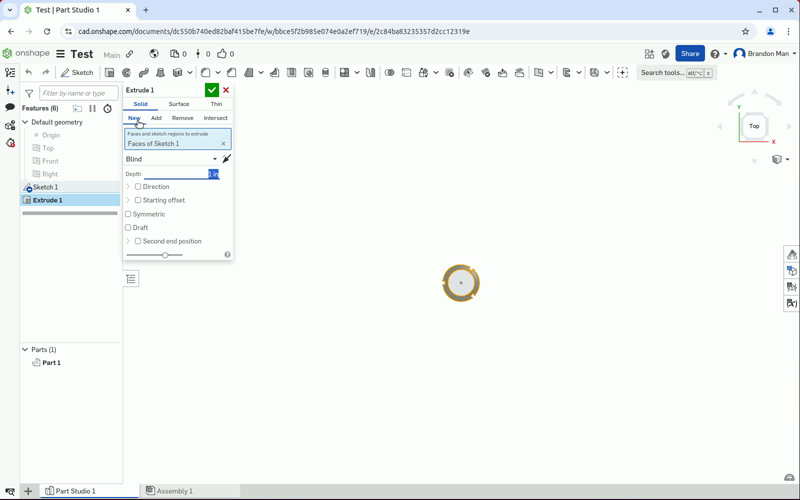
text(19.498)
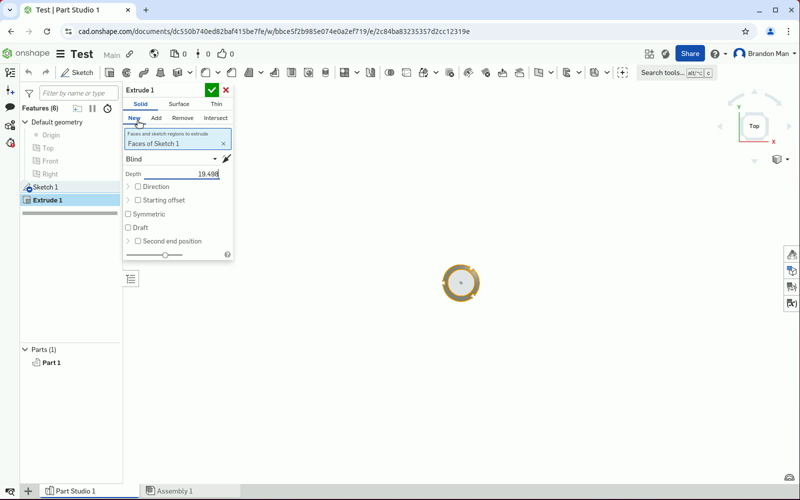
key(enter)
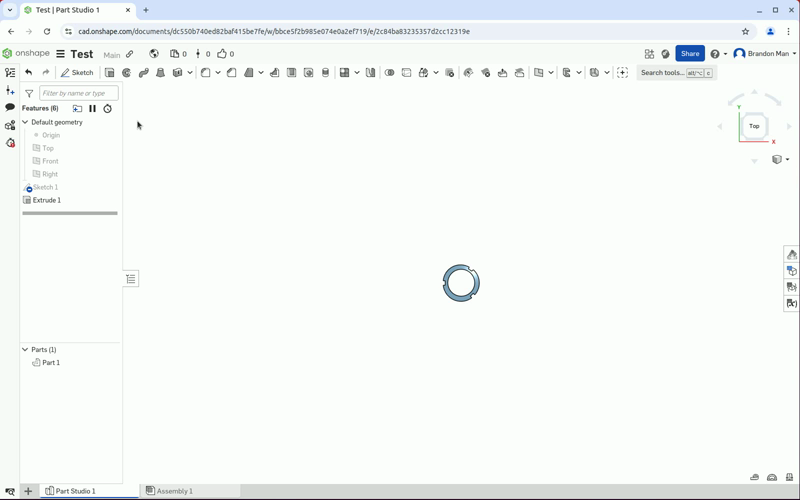
key(shift+h)
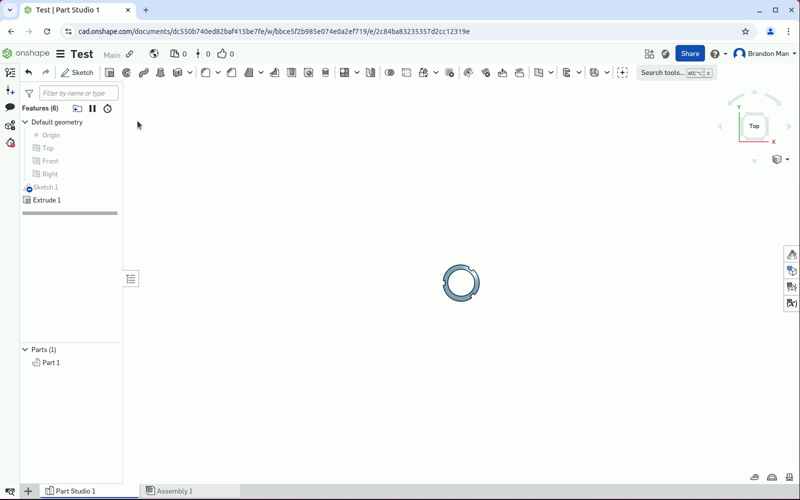
key(shift+h)
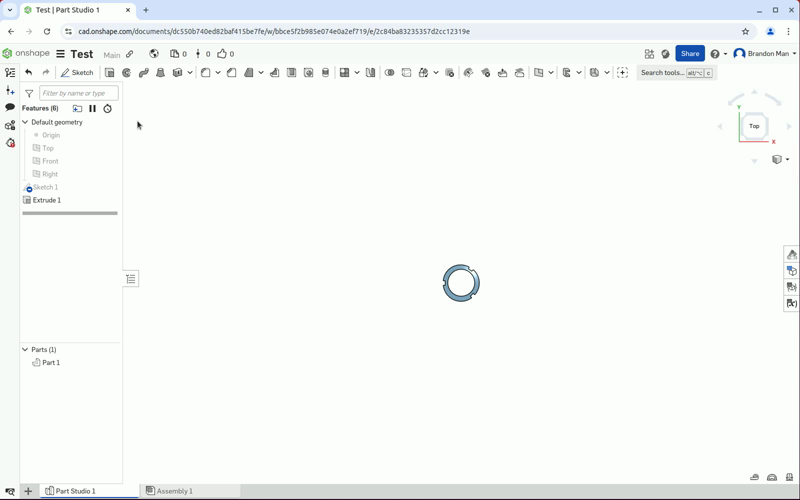
mouse_move(73, 189)
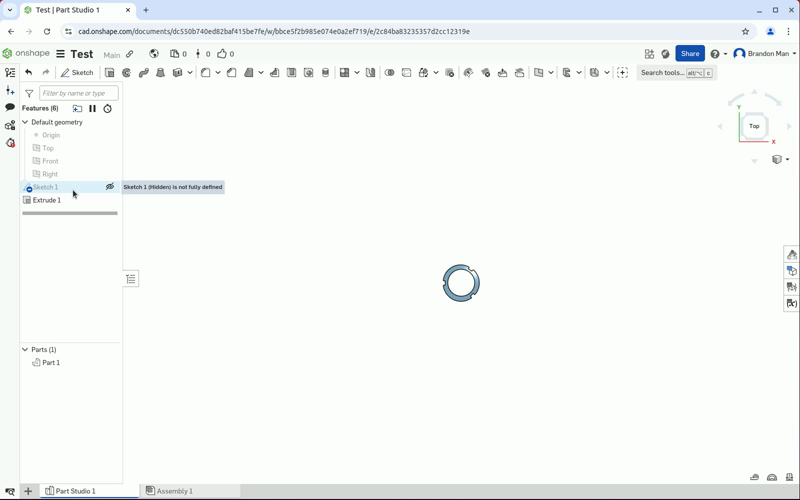
click(73, 189)
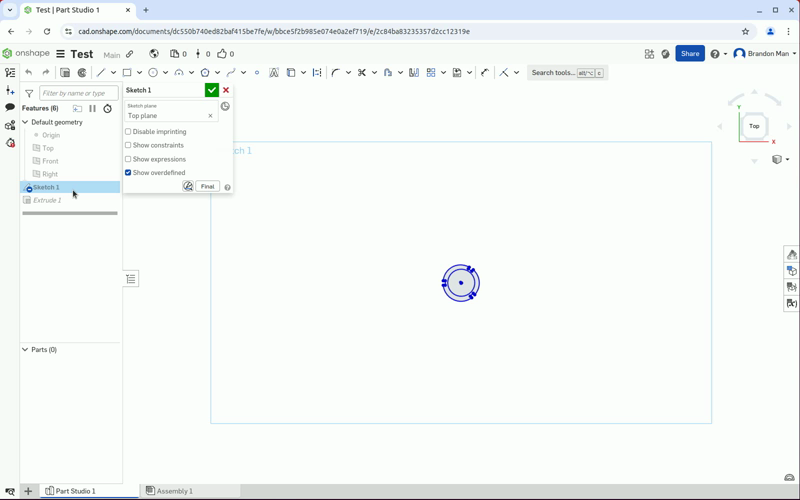
mouse_move(229, 92)
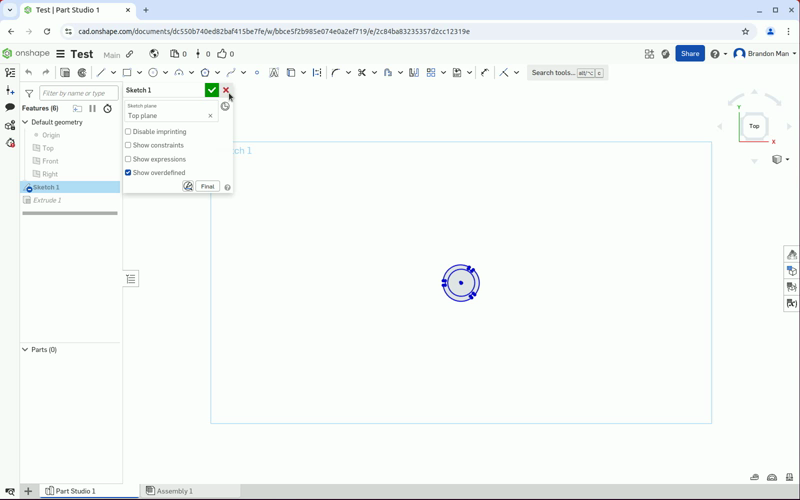
click(229, 92)
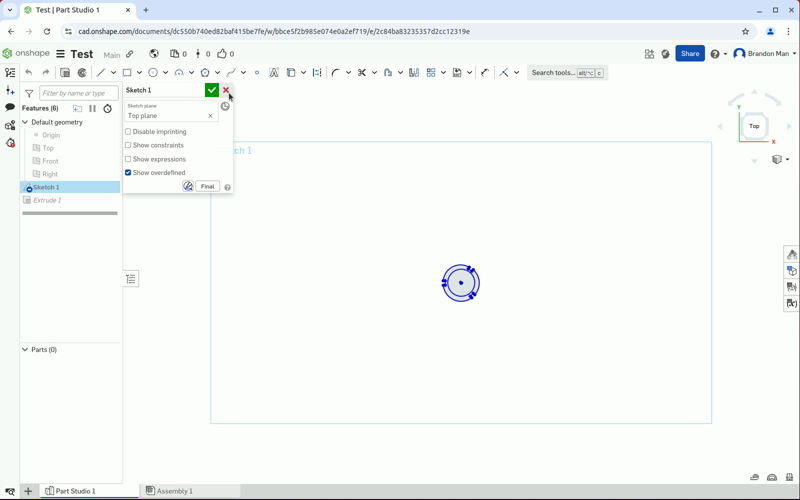
key(shift+s)
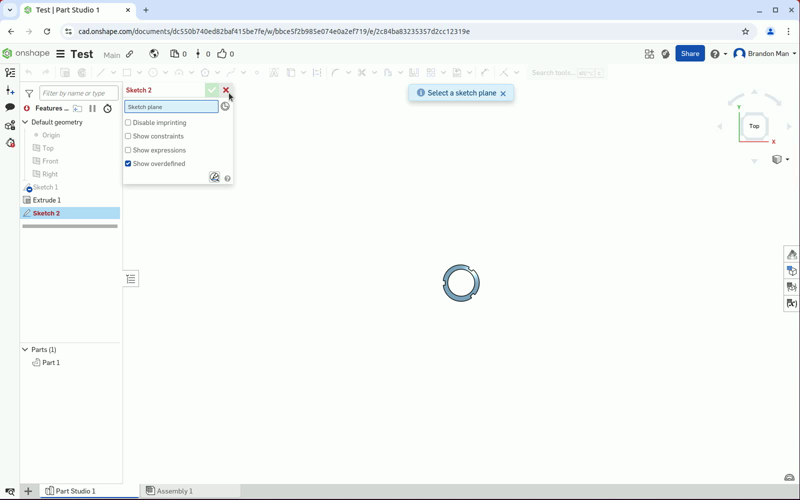
mouse_move(73, 150)
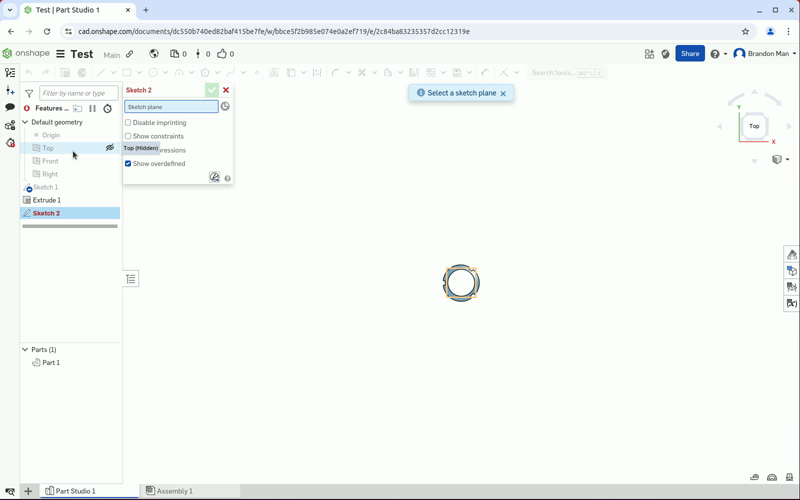
click(73, 150)
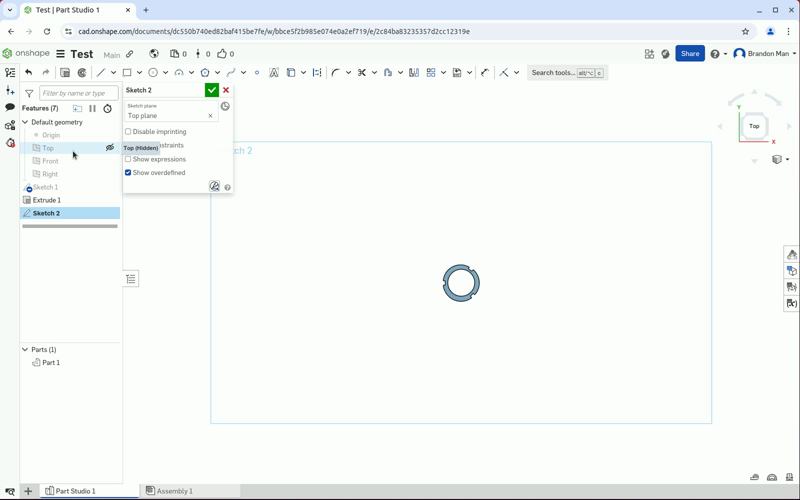
mouse_move(73, 352)
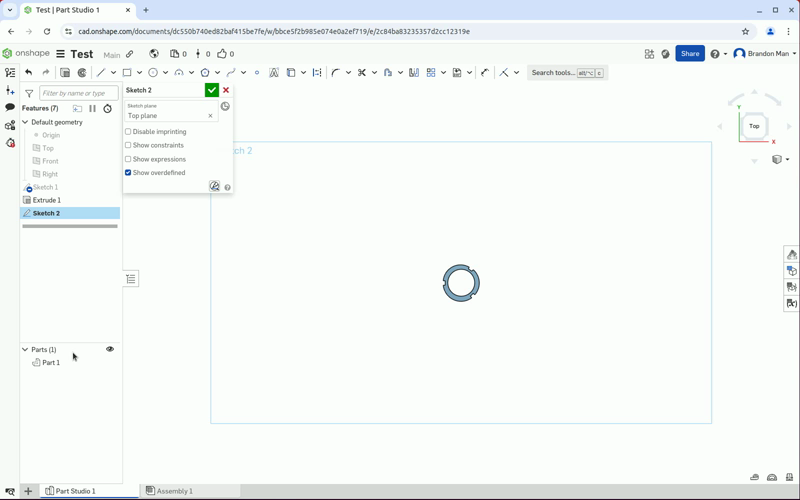
key(y)
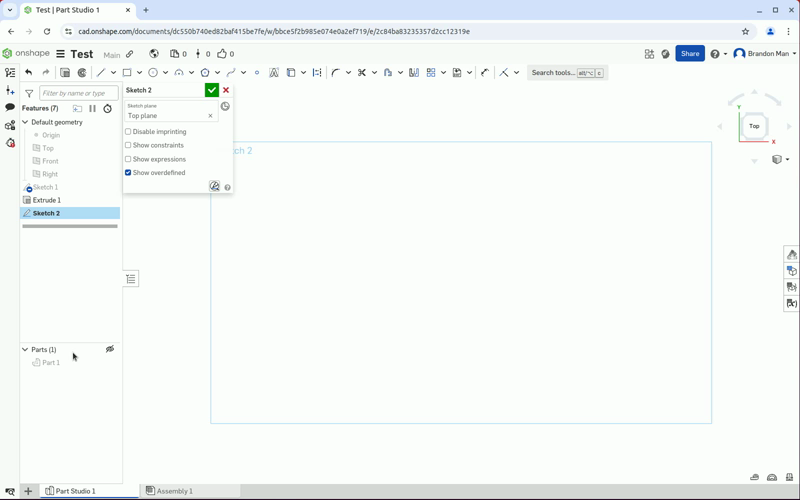
key(c)
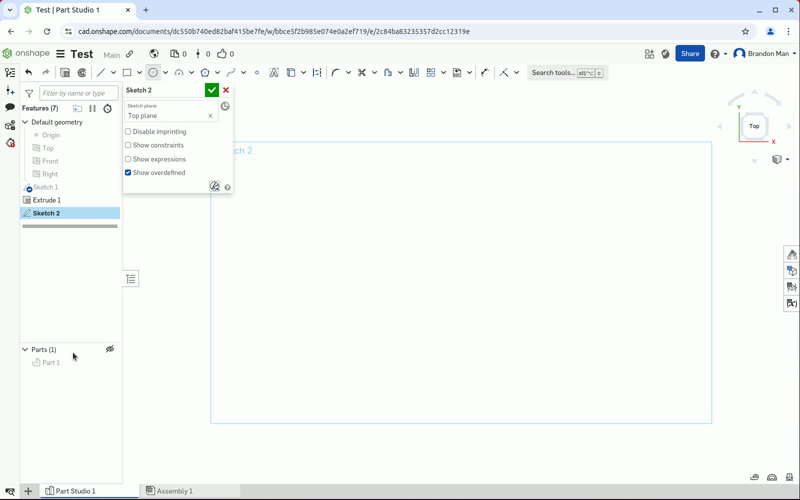
key_down(shift)
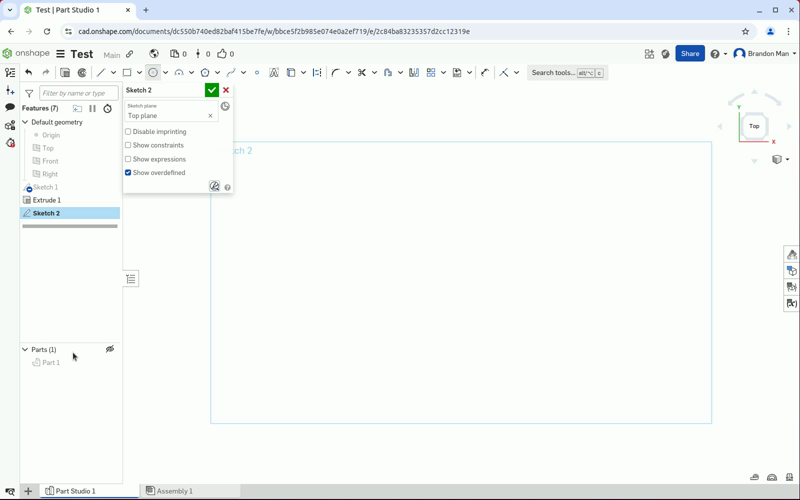
mouse_move(461, 282)
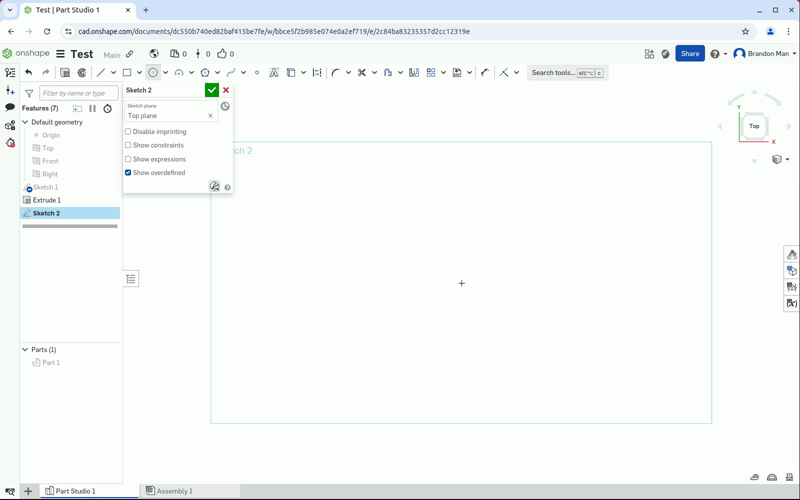
click(461, 282)
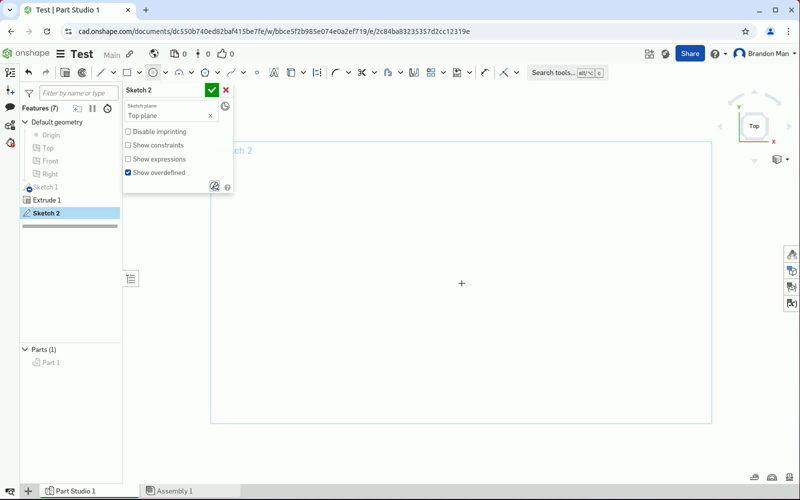
key_up(shift)
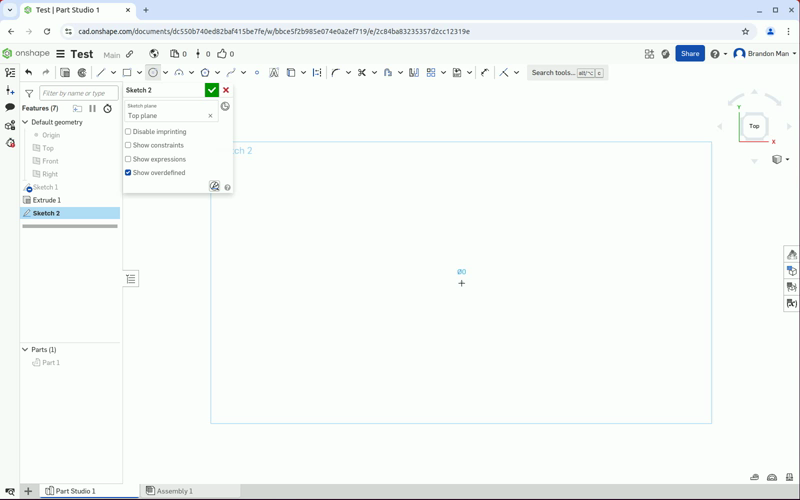
mouse_move(476, 282)
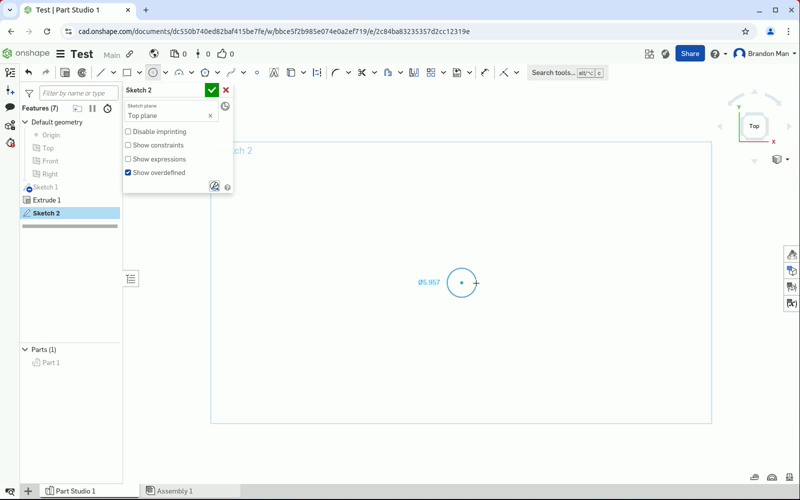
click(476, 282)
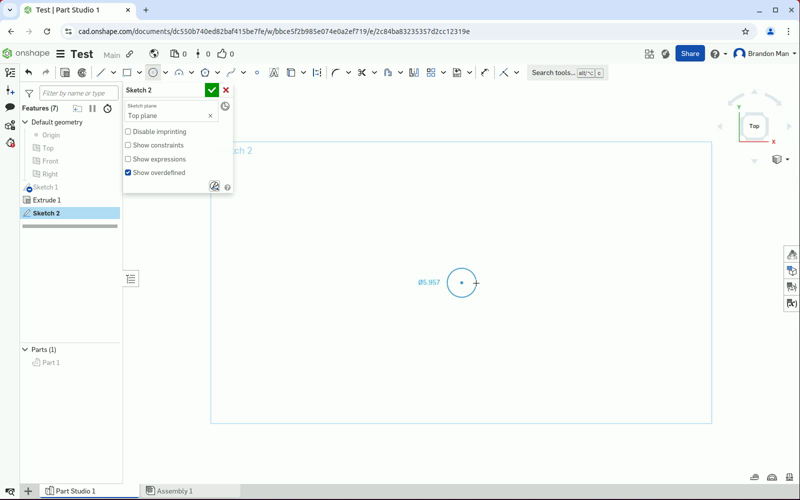
key(esc)
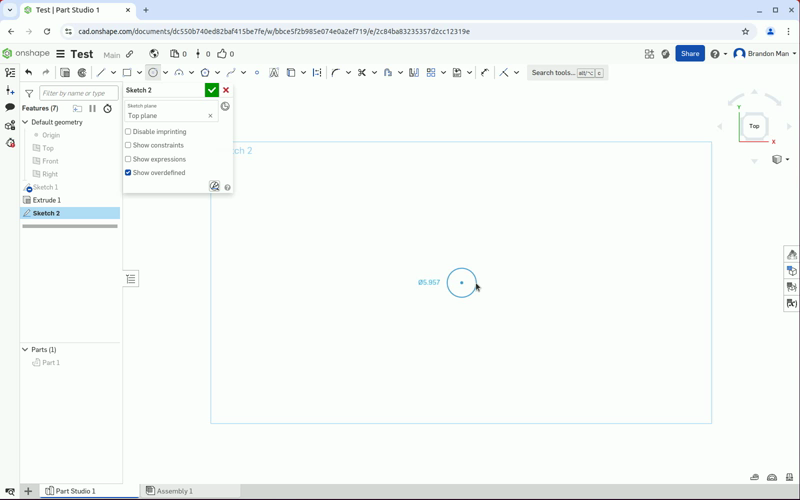
key(c)
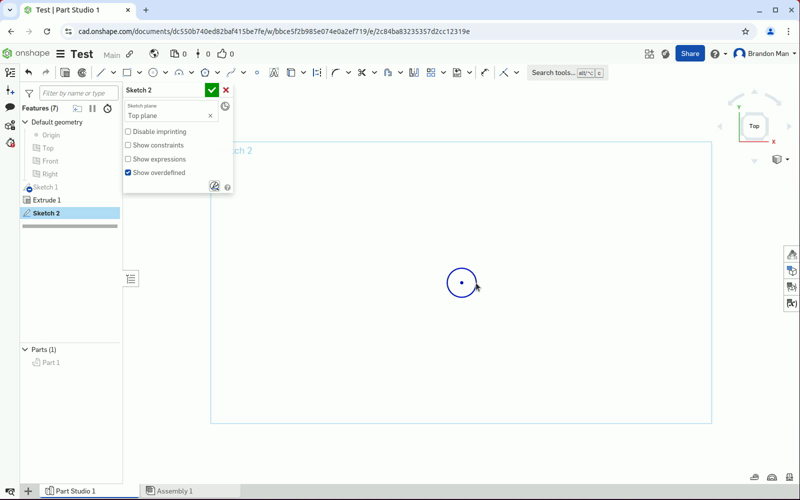
key_down(shift)
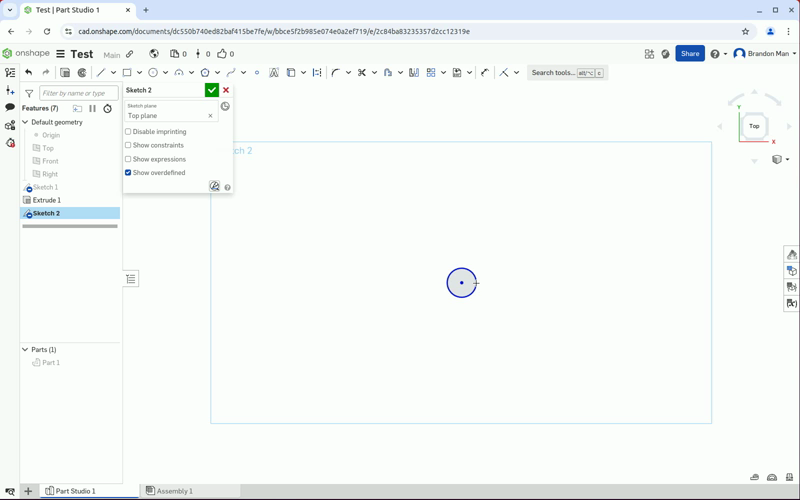
mouse_move(461, 282)
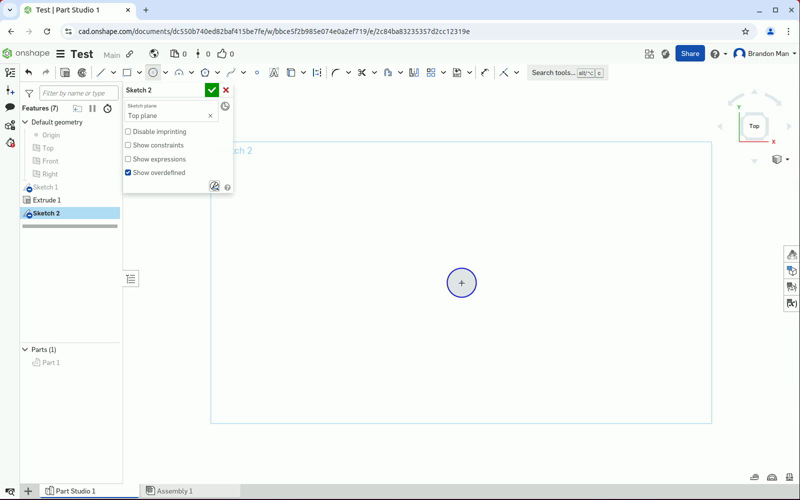
click(461, 282)
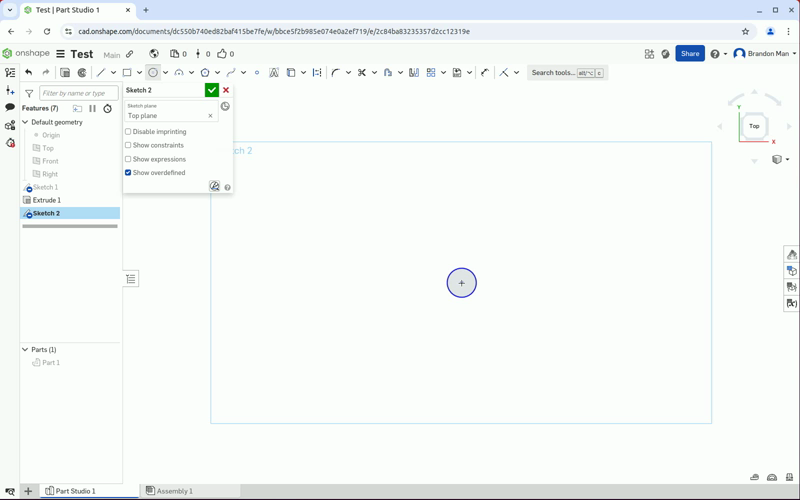
key_up(shift)
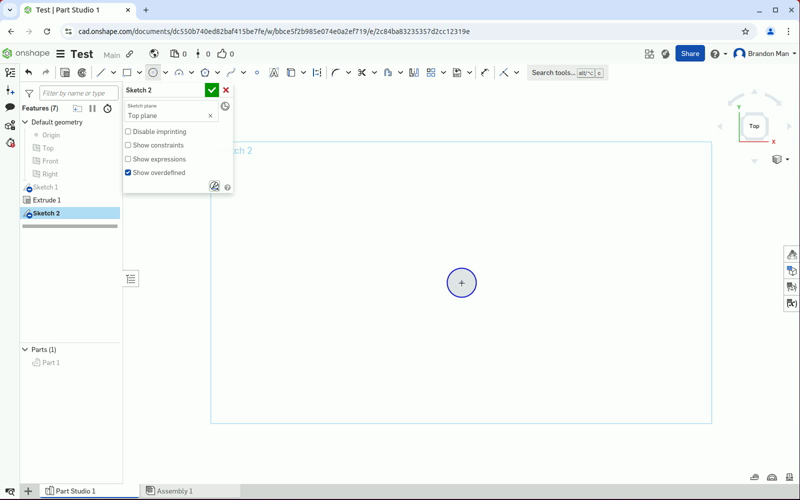
mouse_move(474, 282)
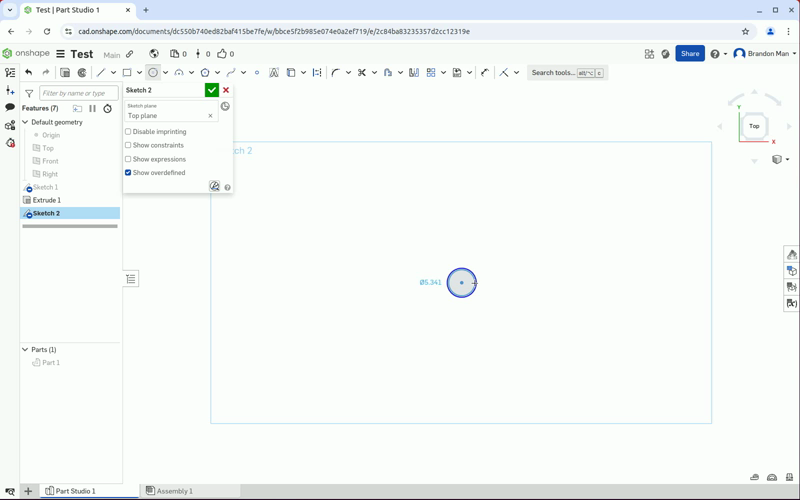
scroll(6)
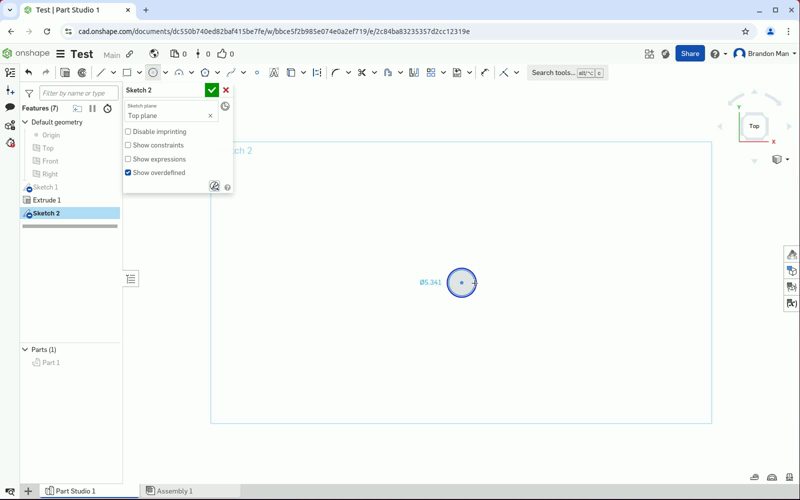
scroll(6)
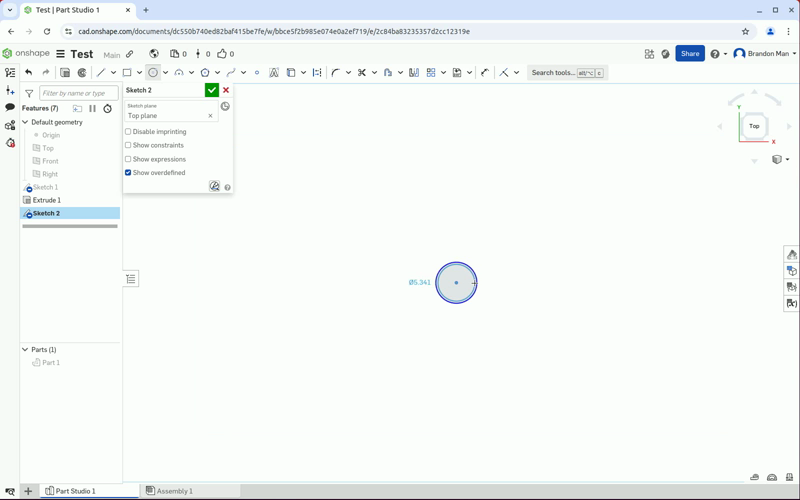
scroll(6)
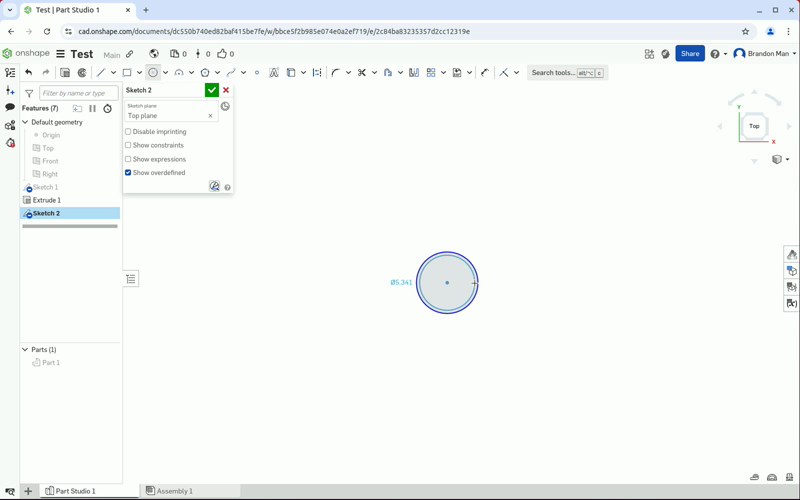
scroll(6)
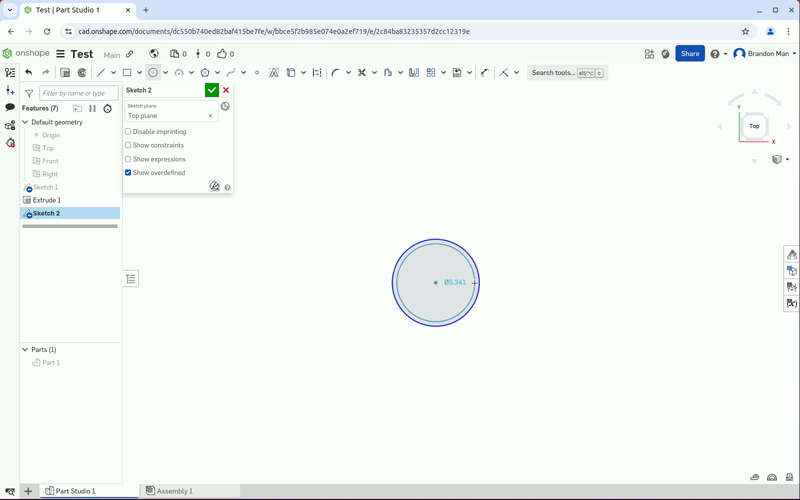
scroll(6)
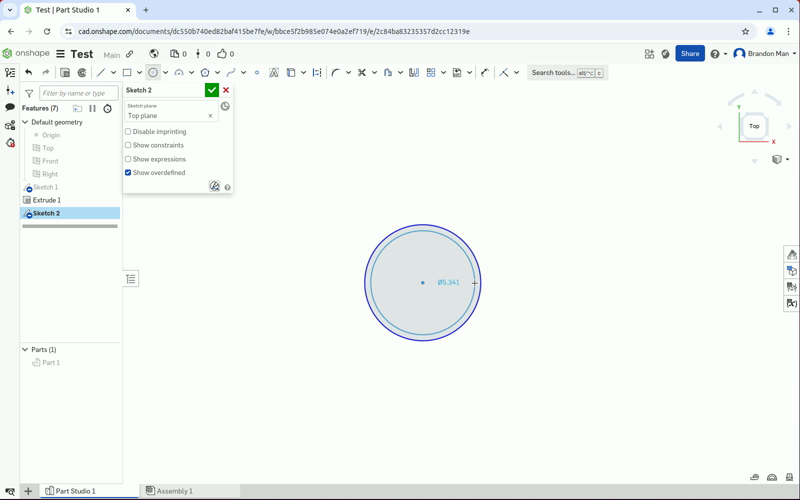
scroll(6)
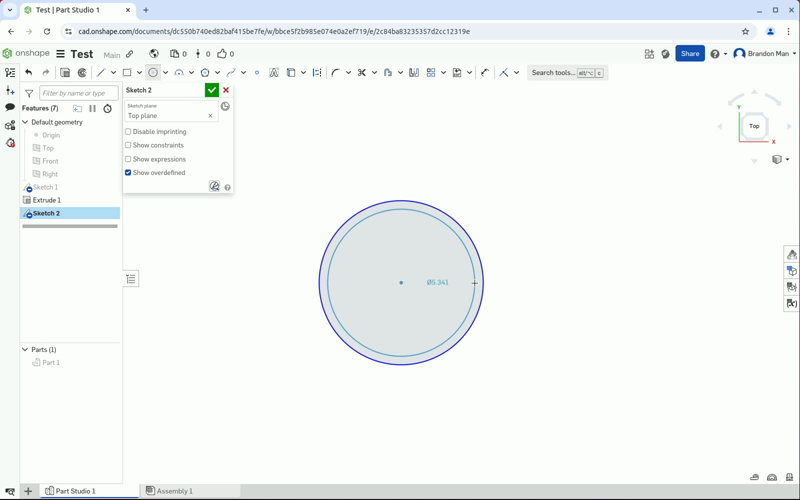
scroll(6)
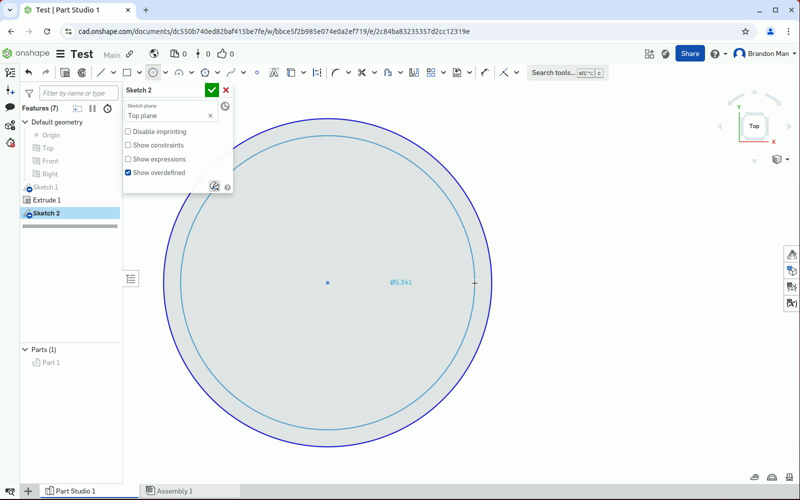
click(474, 282)
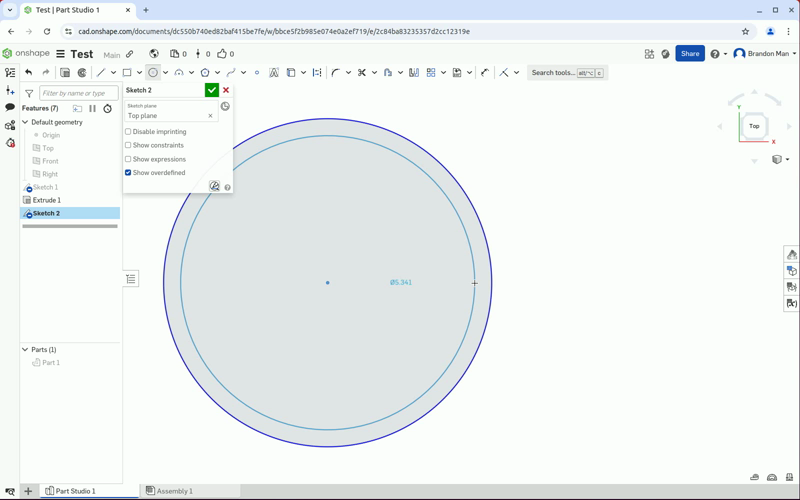
scroll(-6)
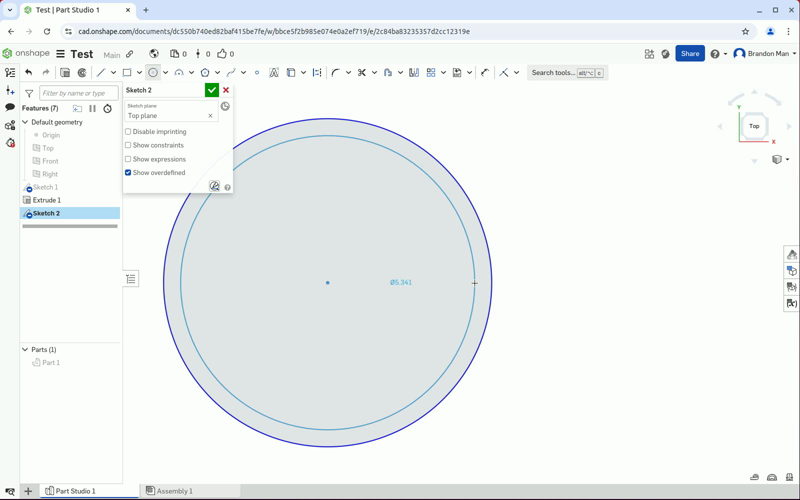
scroll(-6)
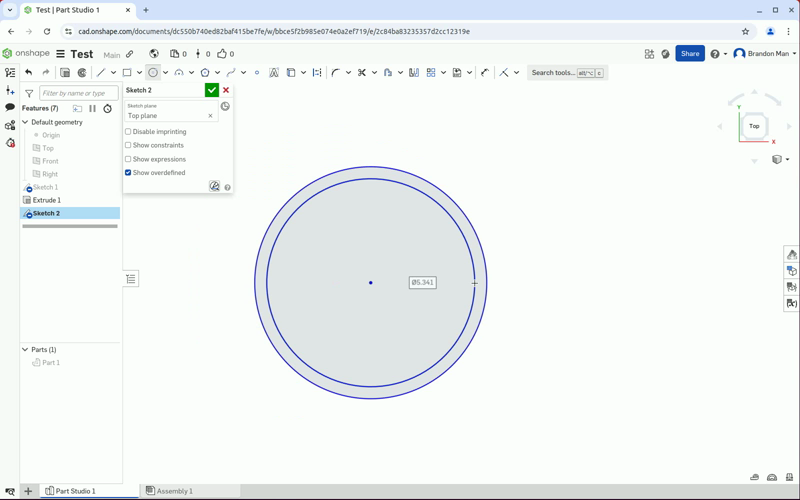
scroll(-6)
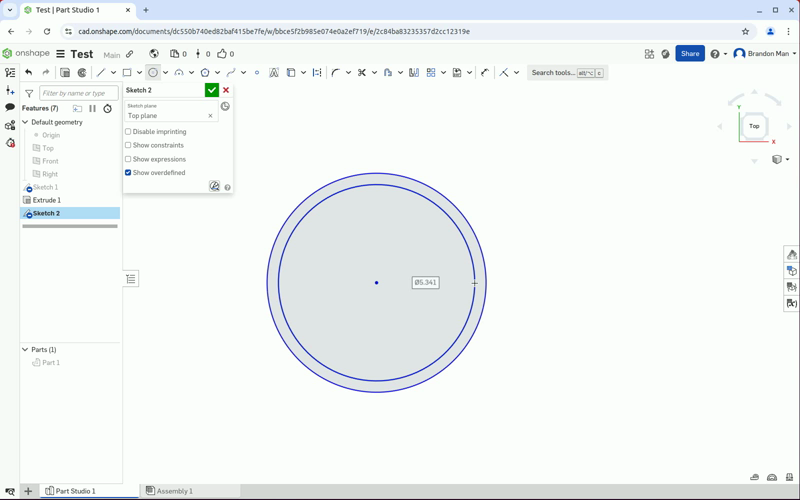
scroll(-6)
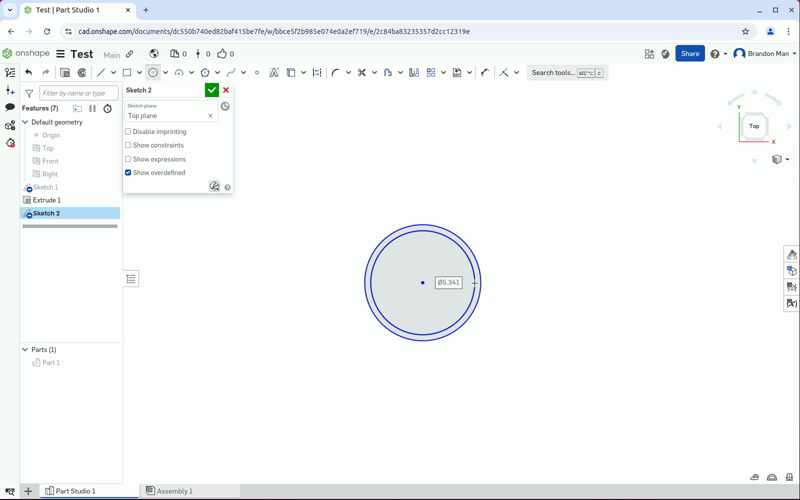
scroll(-6)
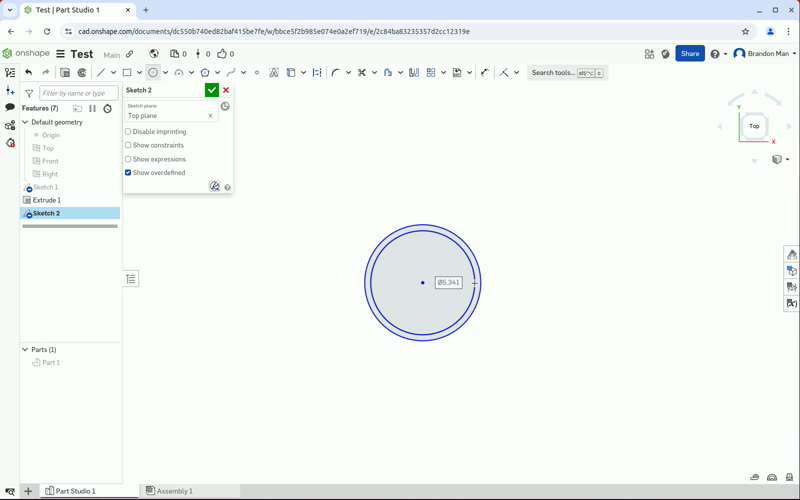
scroll(-6)
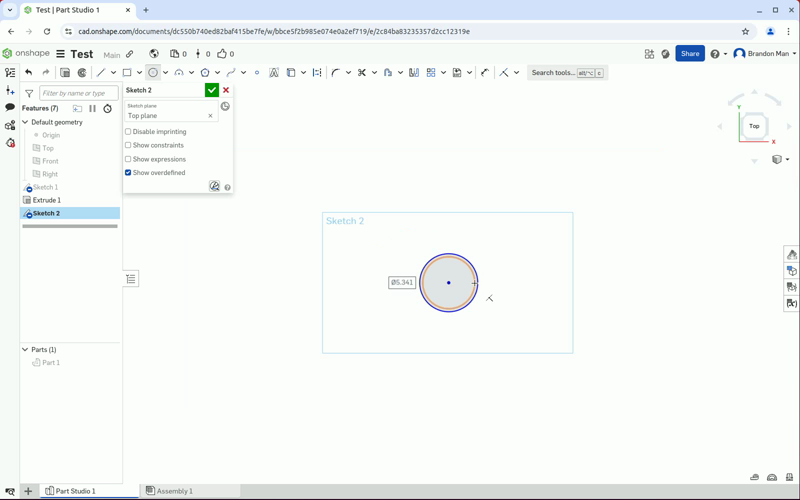
scroll(-6)
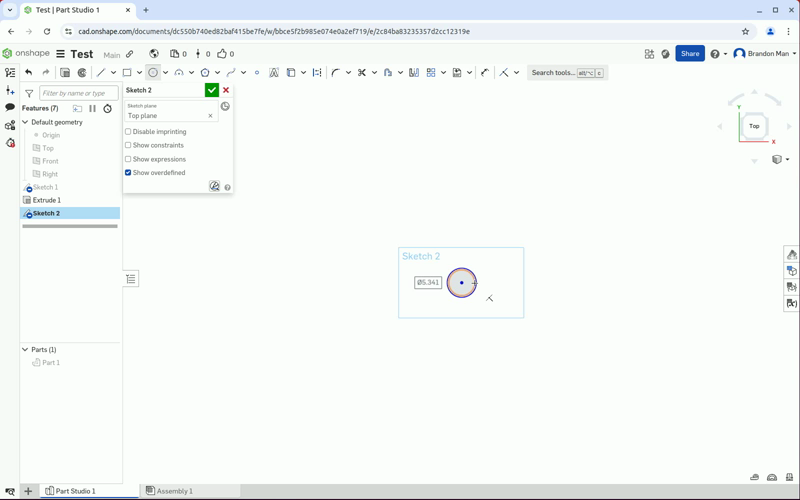
key(esc)
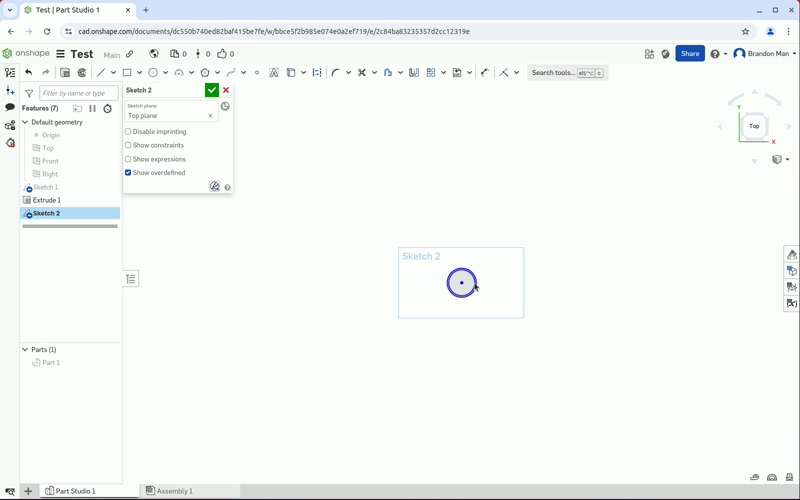
mouse_move(458, 295)
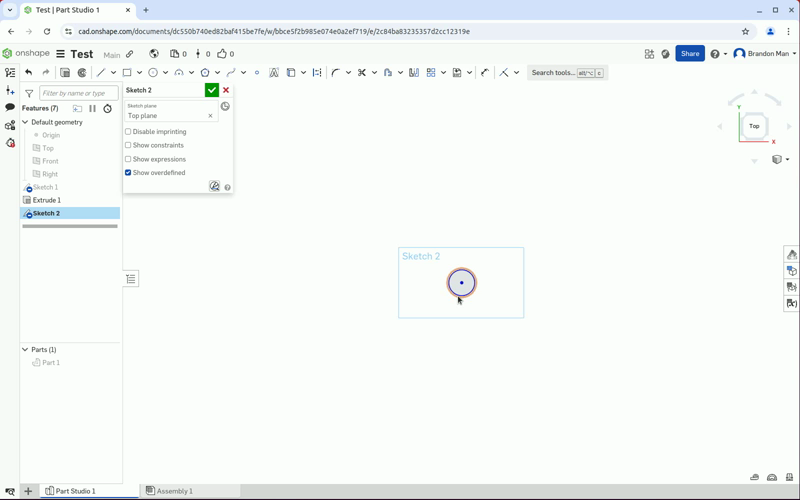
scroll(6)
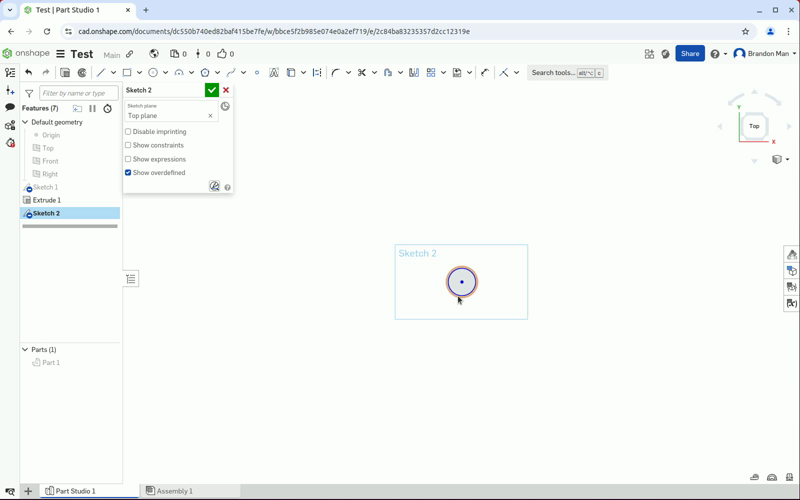
scroll(6)
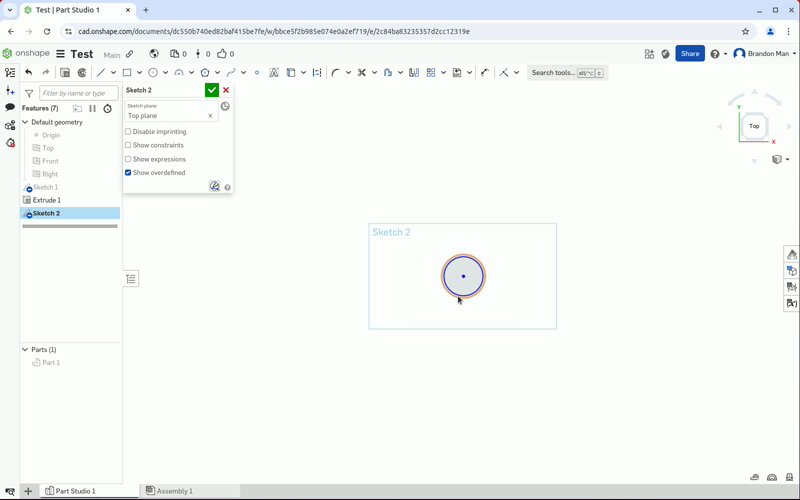
scroll(6)
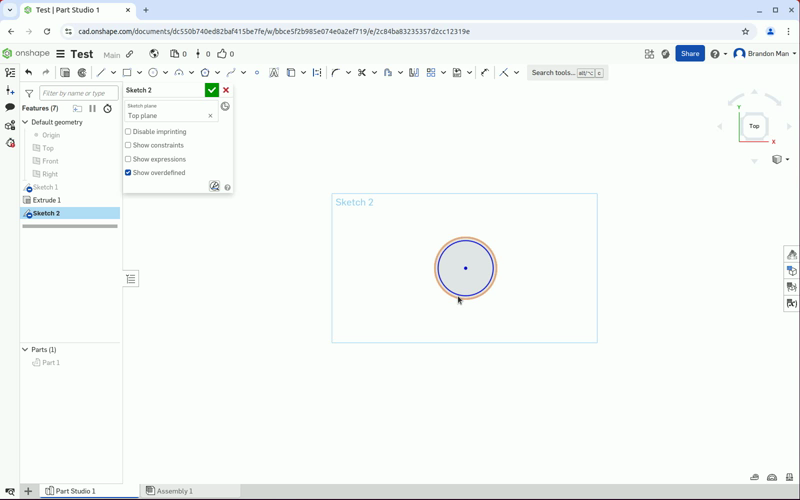
scroll(6)
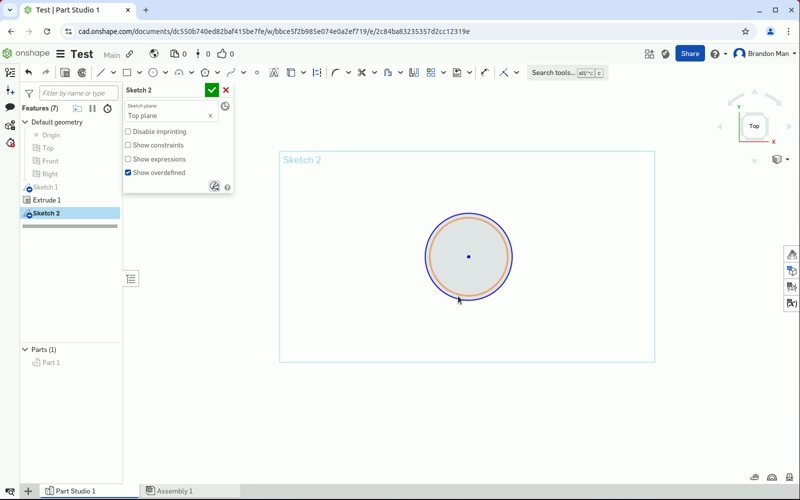
scroll(6)
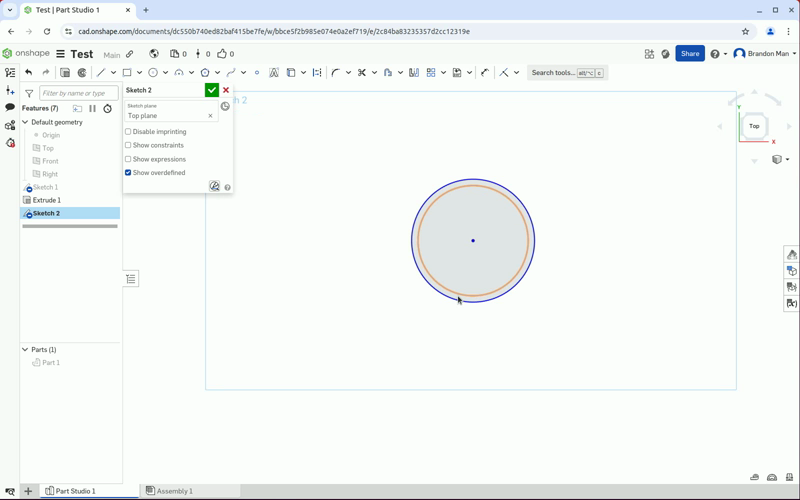
scroll(6)
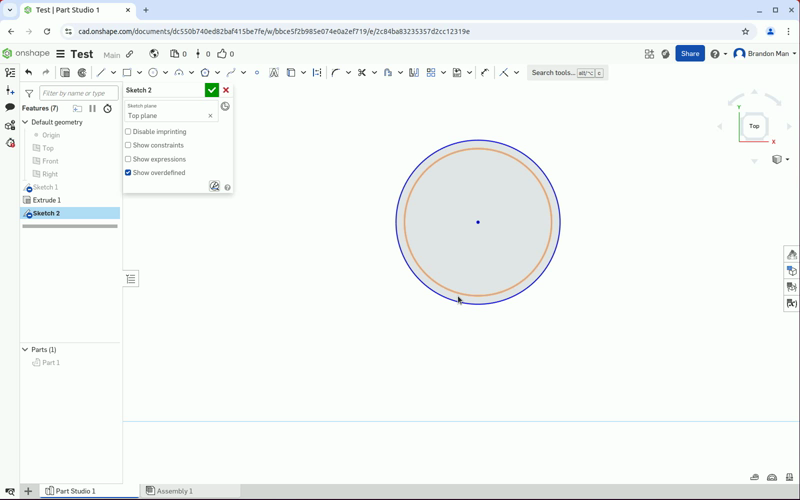
scroll(6)
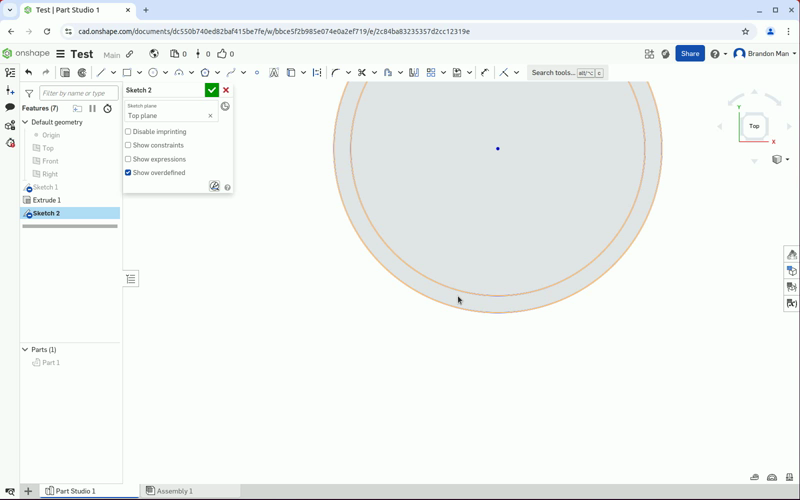
click(458, 295)
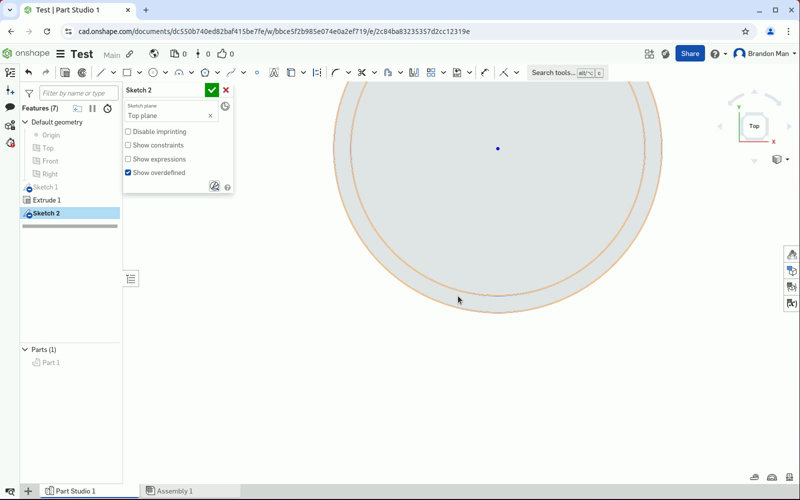
scroll(-6)
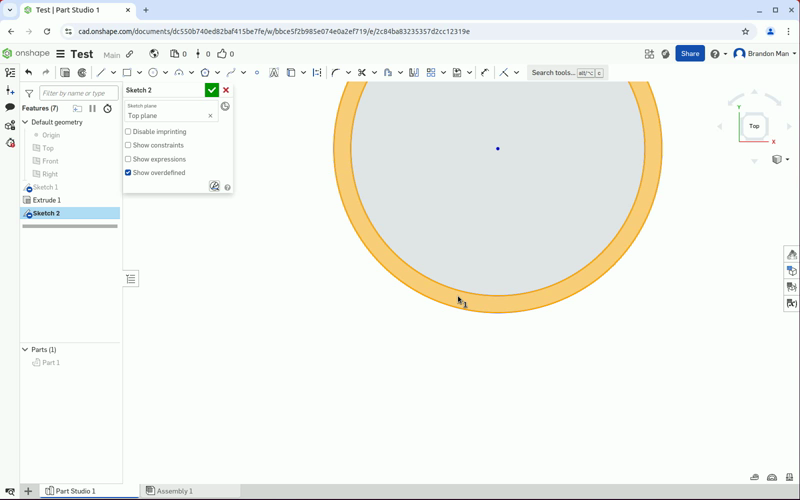
scroll(-6)
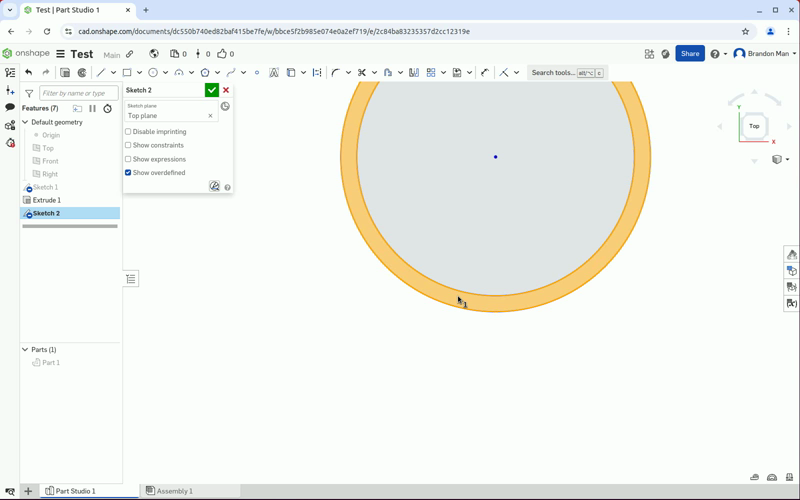
scroll(-6)
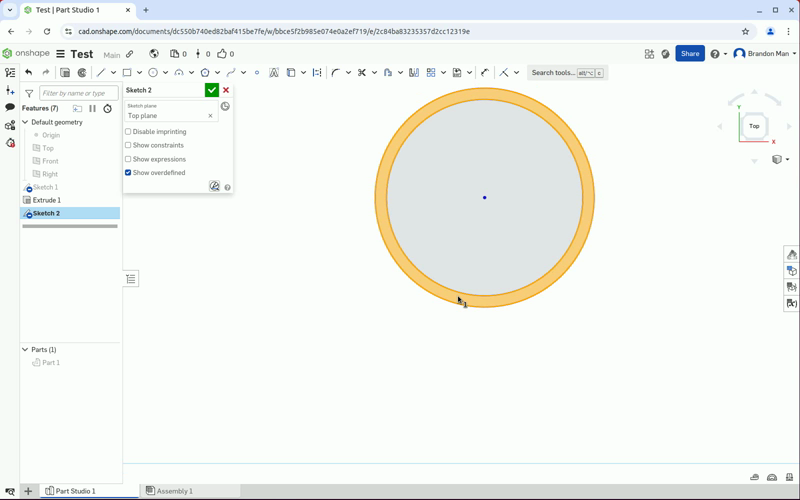
scroll(-6)
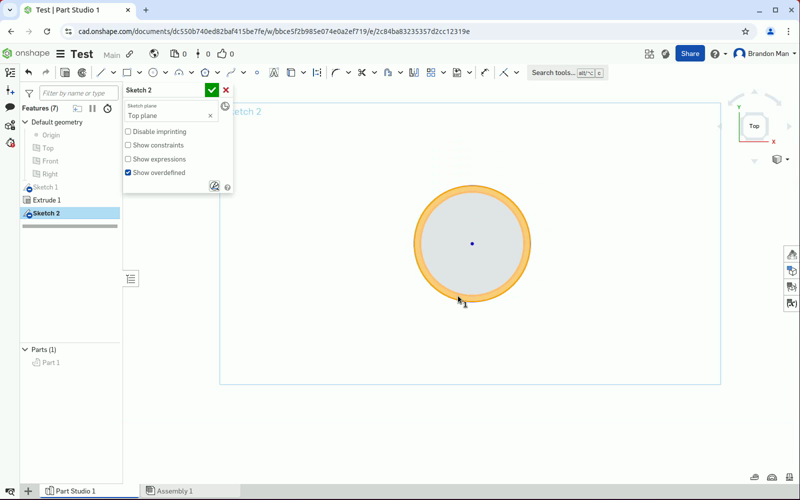
scroll(-6)
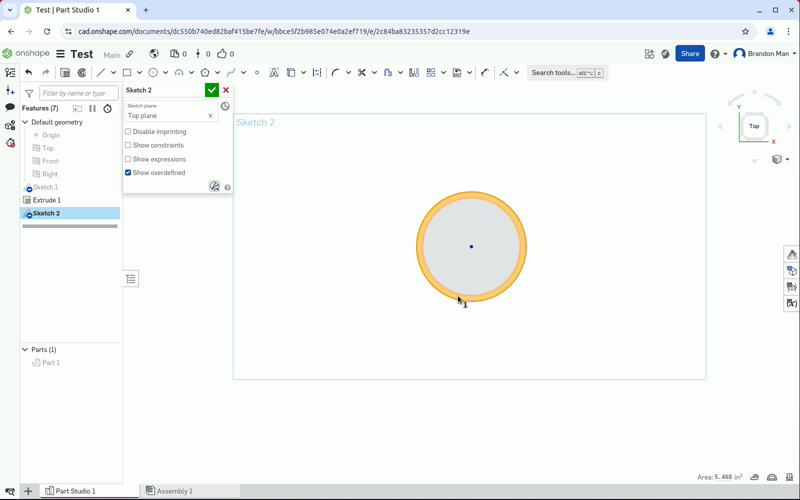
scroll(-6)
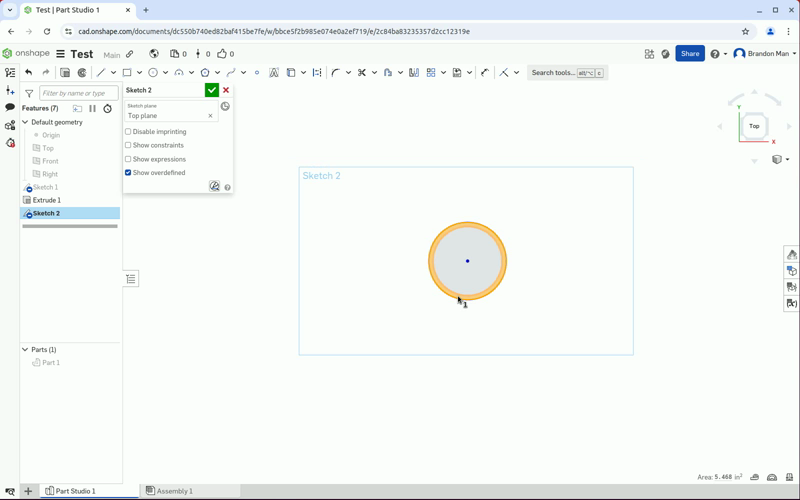
scroll(-6)
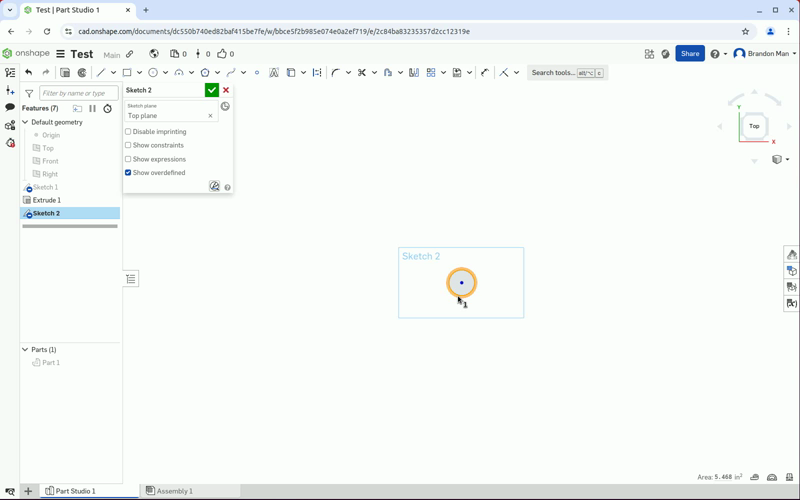
mouse_move(73, 352)
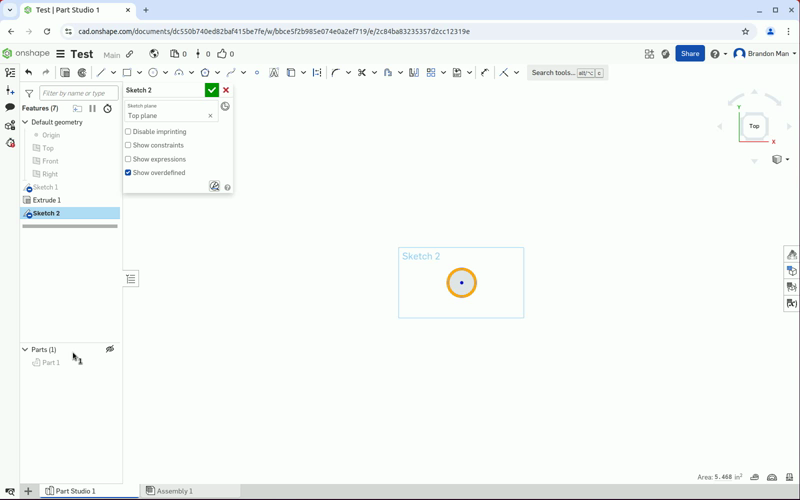
key(shift+y)
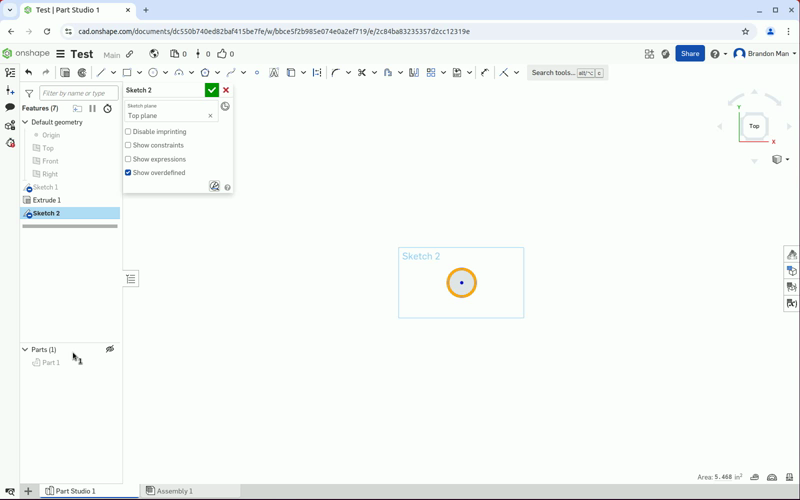
key(shift+e)
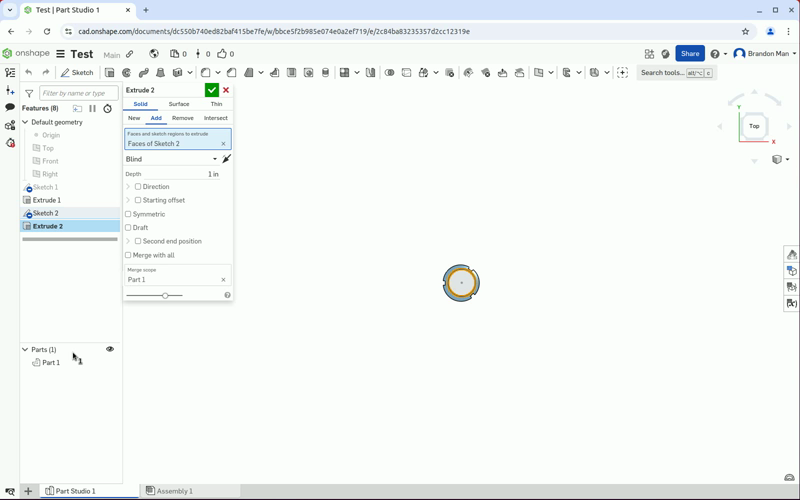
mouse_move(143, 106)
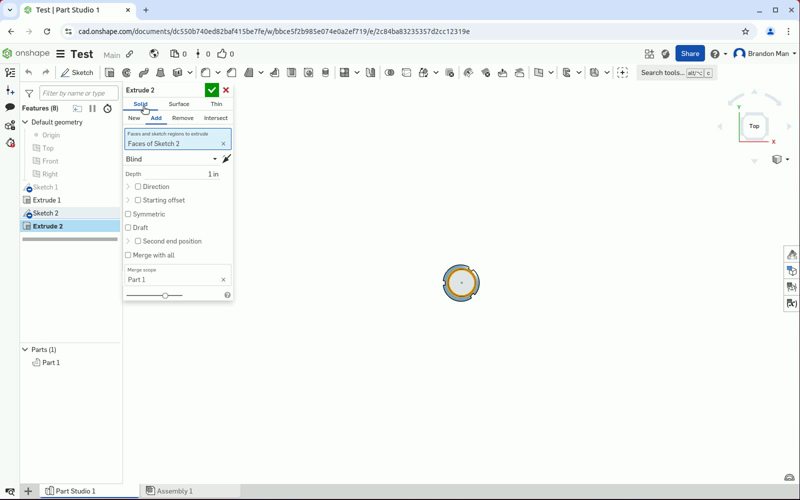
click(143, 106)
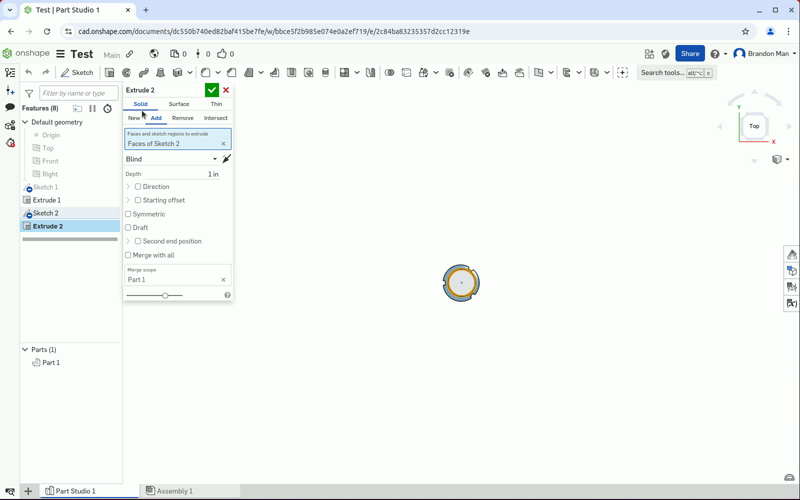
mouse_move(137, 120)
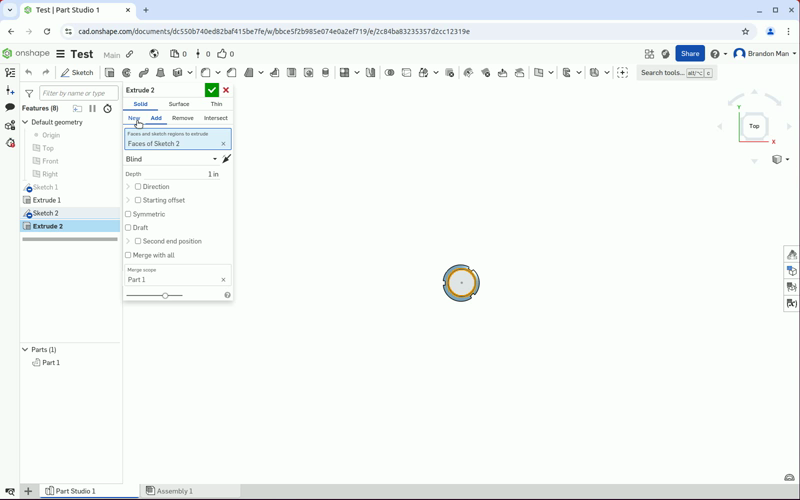
click(137, 120)
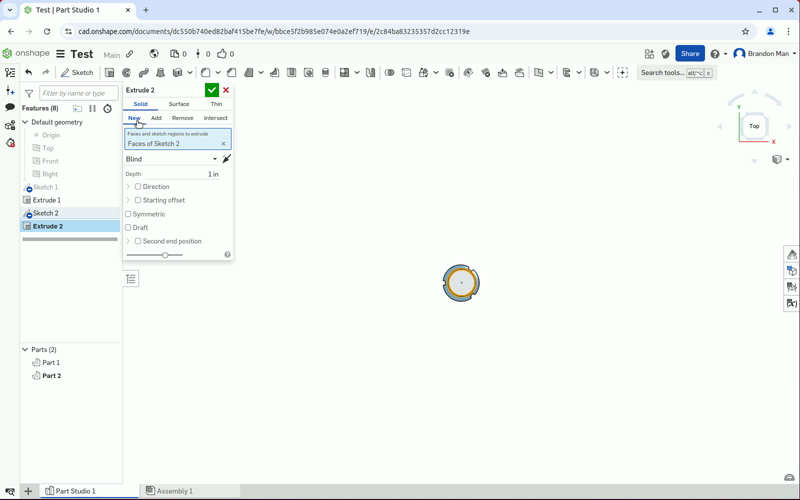
key(tab, 4)
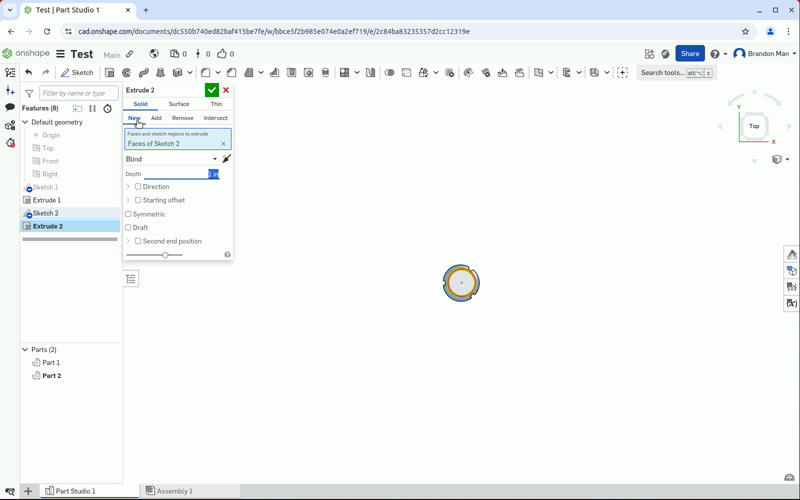
text(23.108)
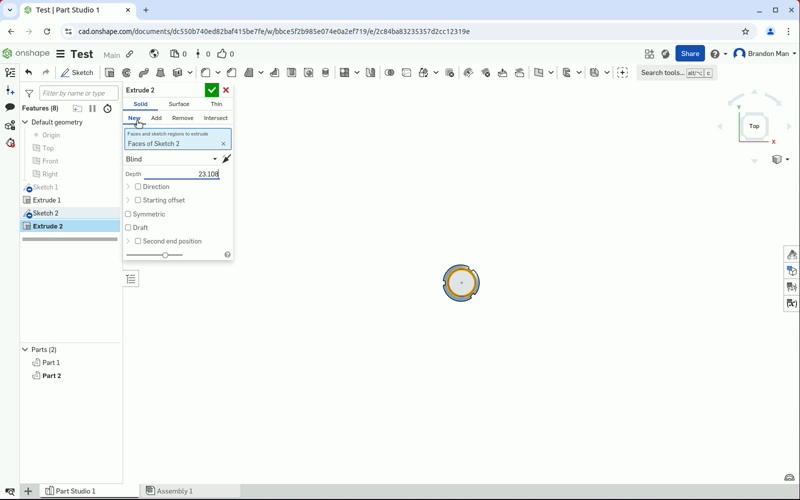
key(enter)
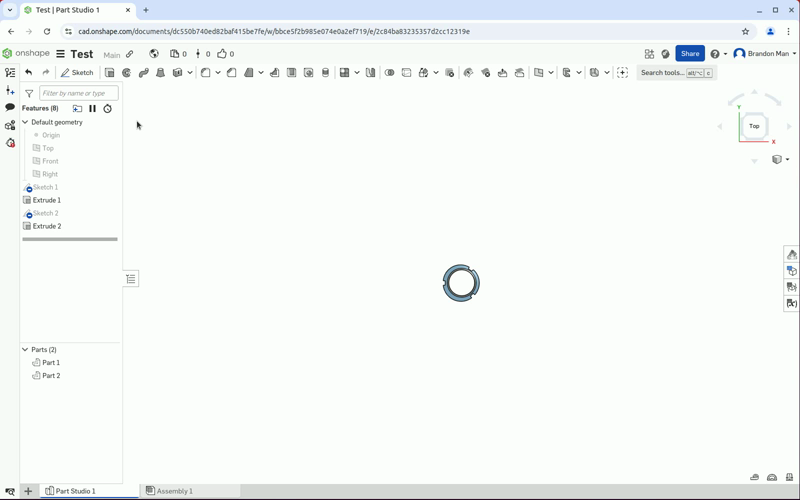
key(shift+h)
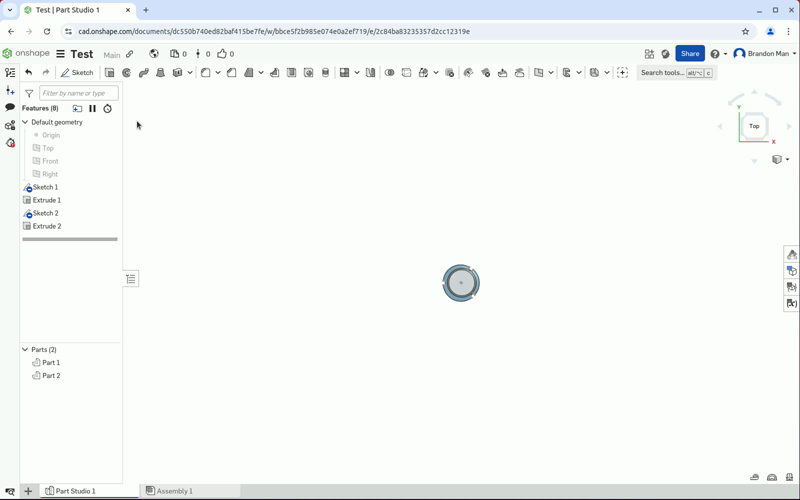
key(shift+h)
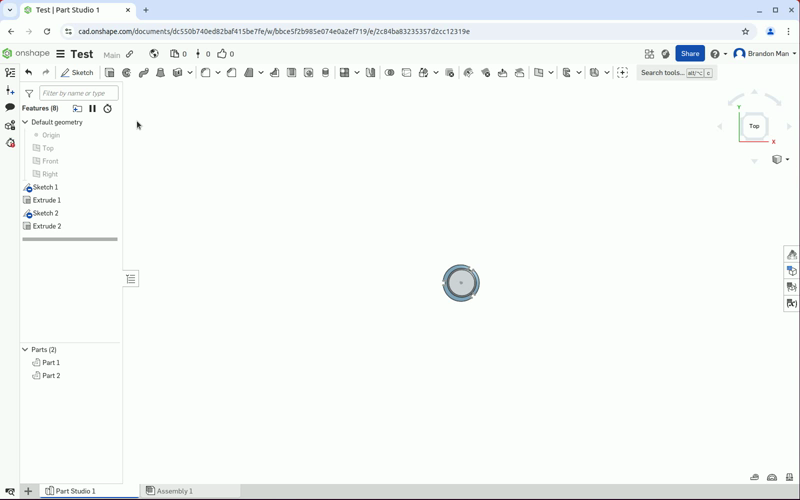
key(shift+7)
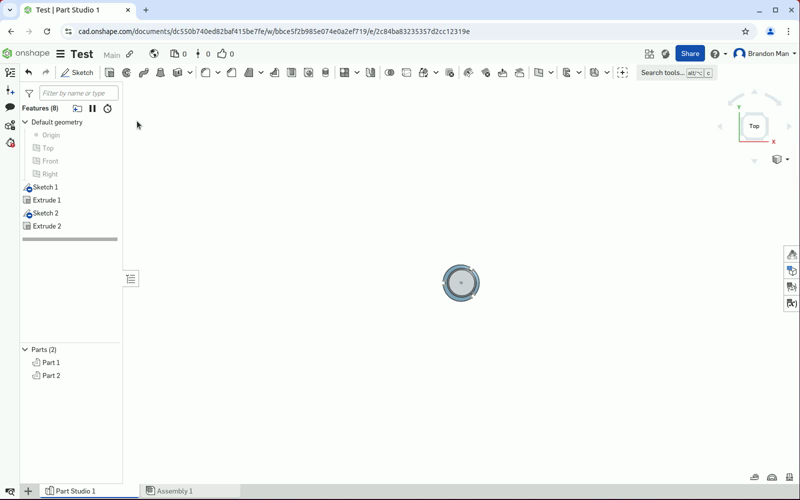
key(up, 3)
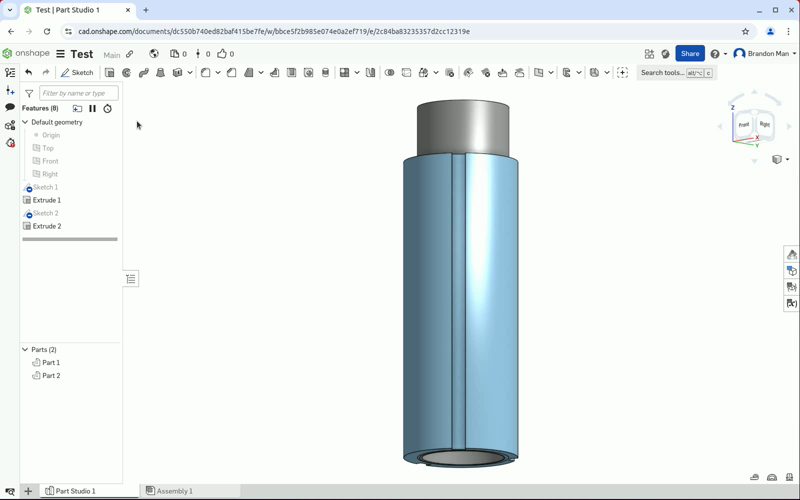
key(left, 3)
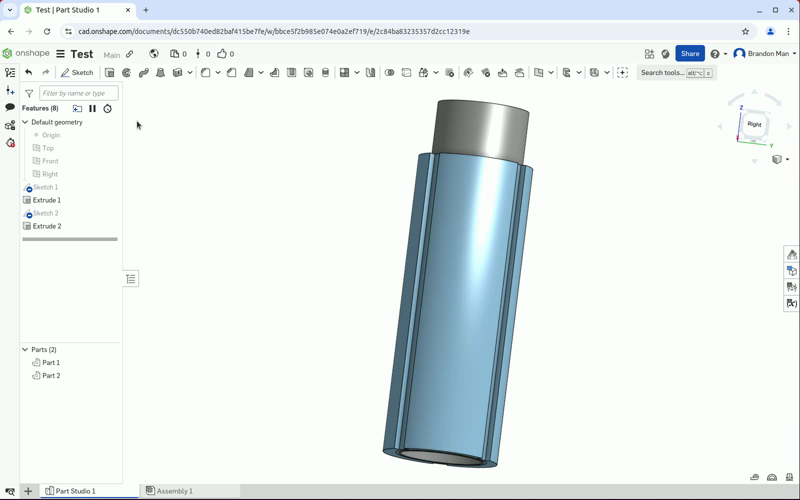
key(right, 3)
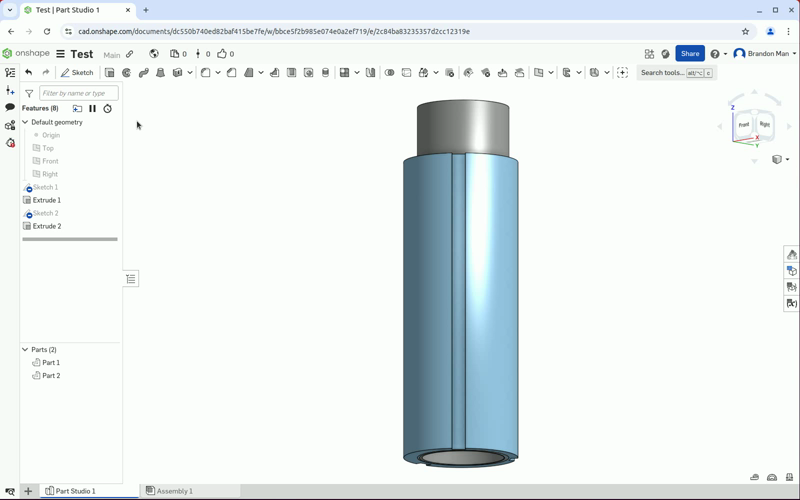
key(down, 3)
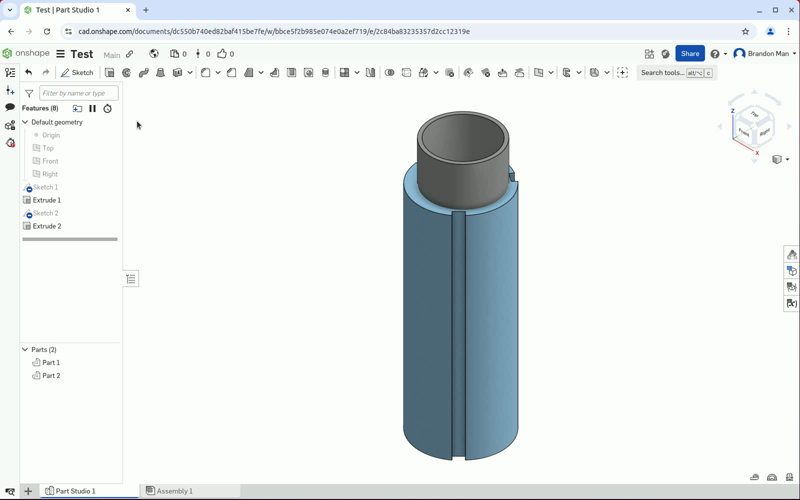
mouse_move(73, 189)
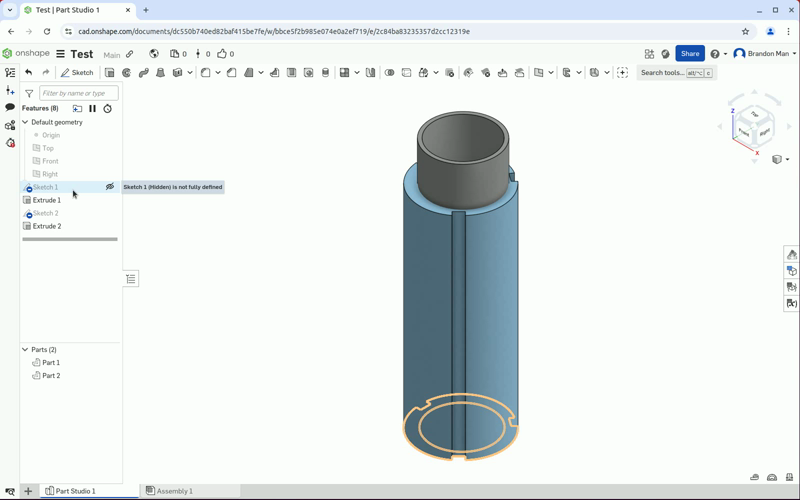
click(73, 189)